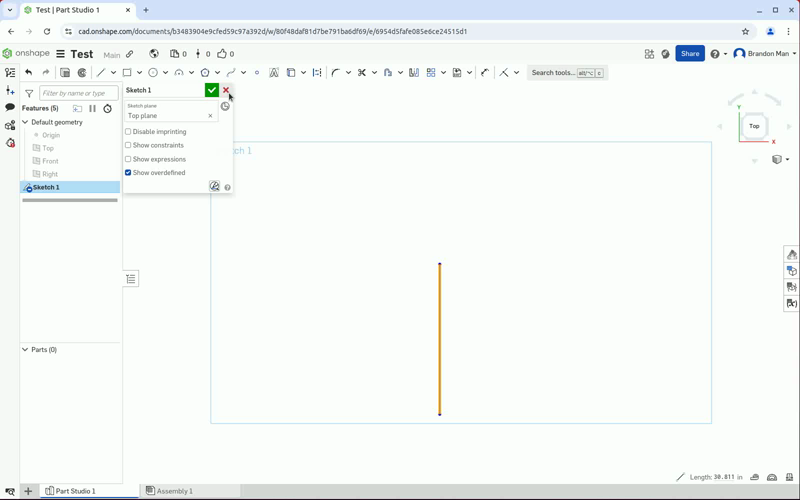
key(shift+h)
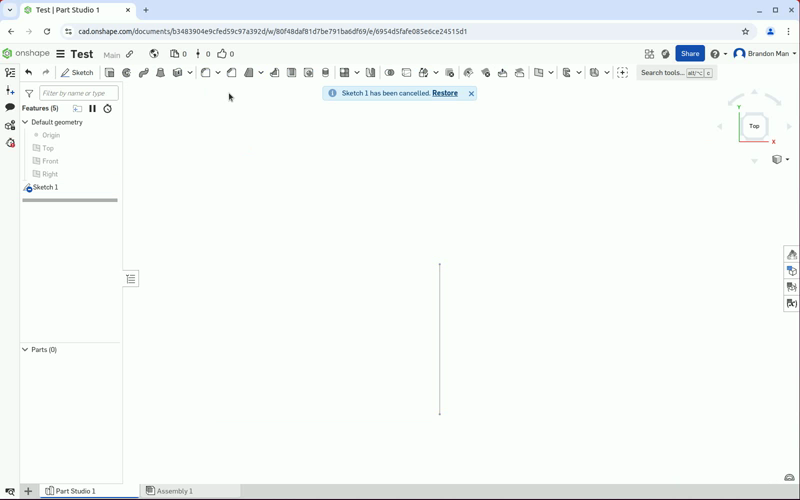
key(shift+s)
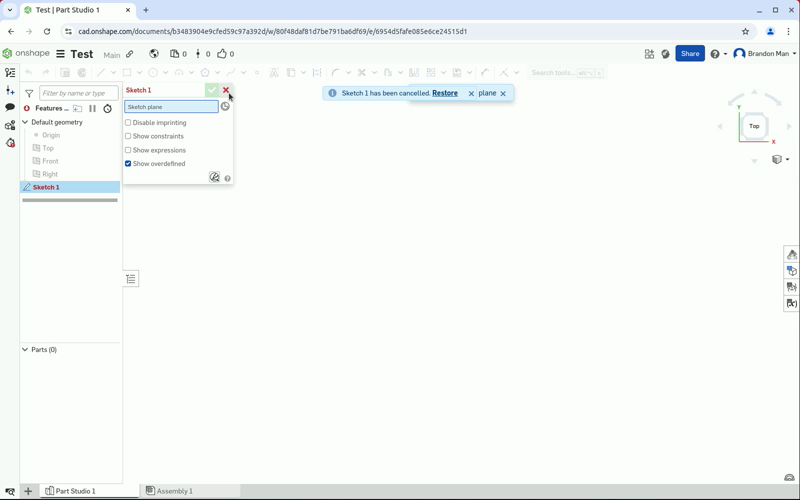
mouse_move(73, 150)
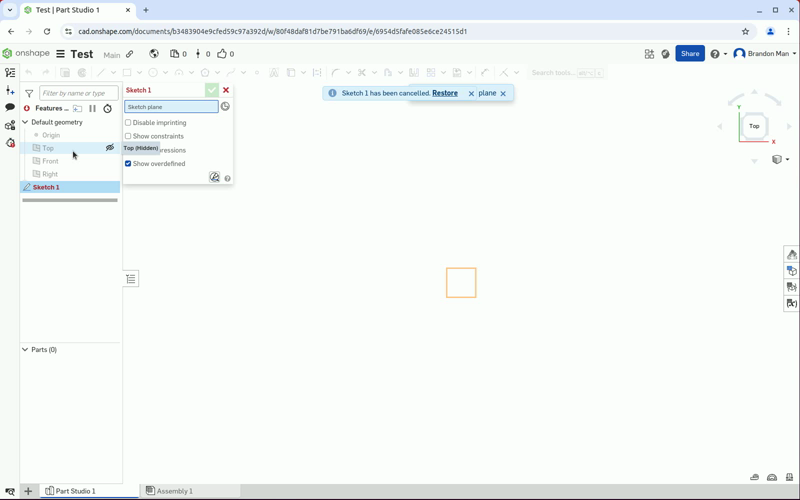
click(73, 150)
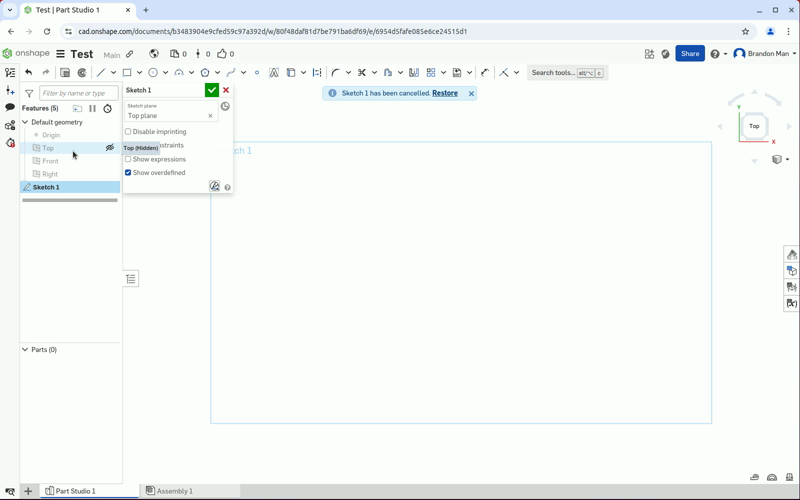
mouse_move(73, 352)
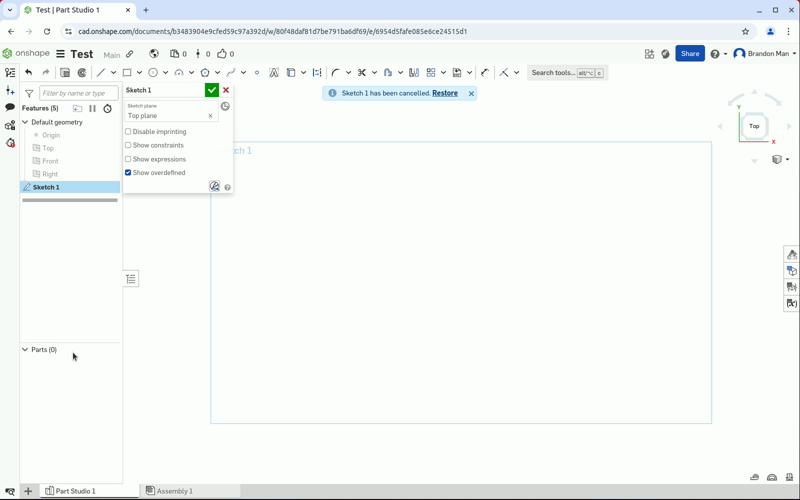
key(y)
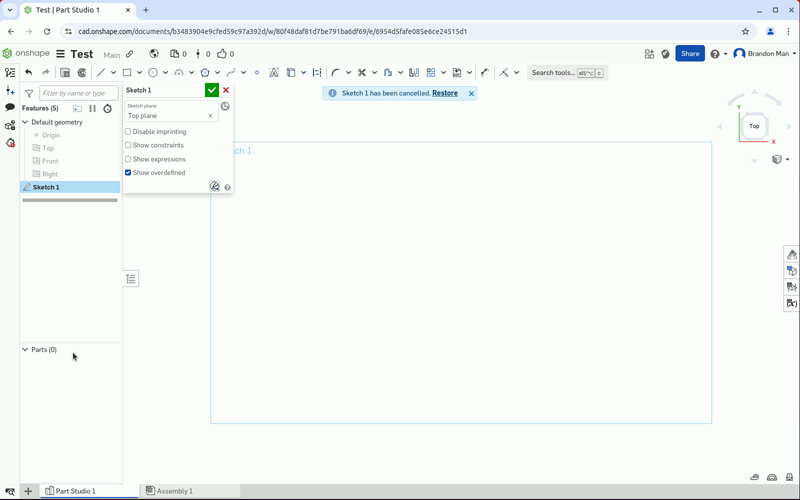
key(l)
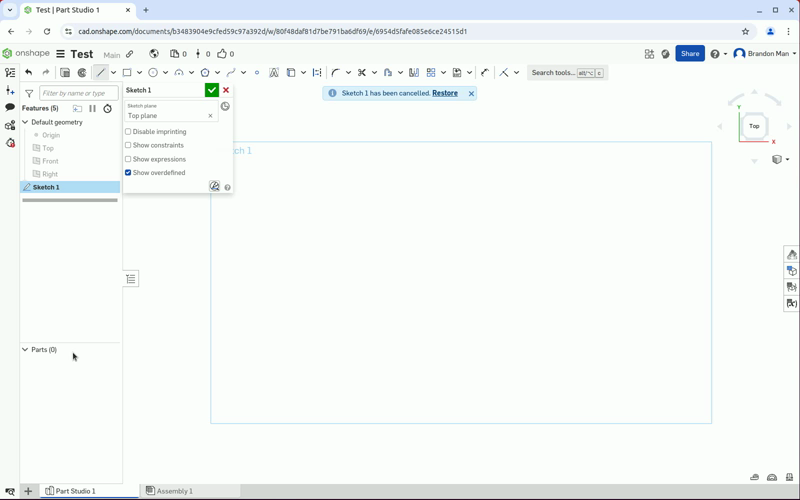
key_down(shift)
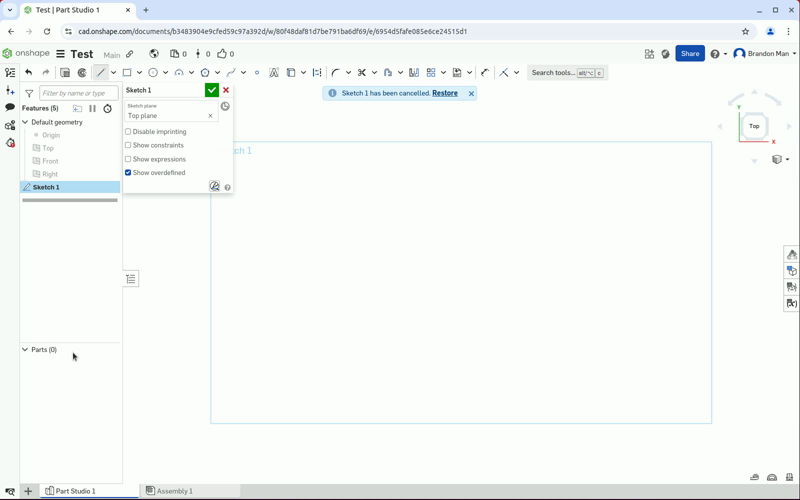
mouse_move(363, 298)
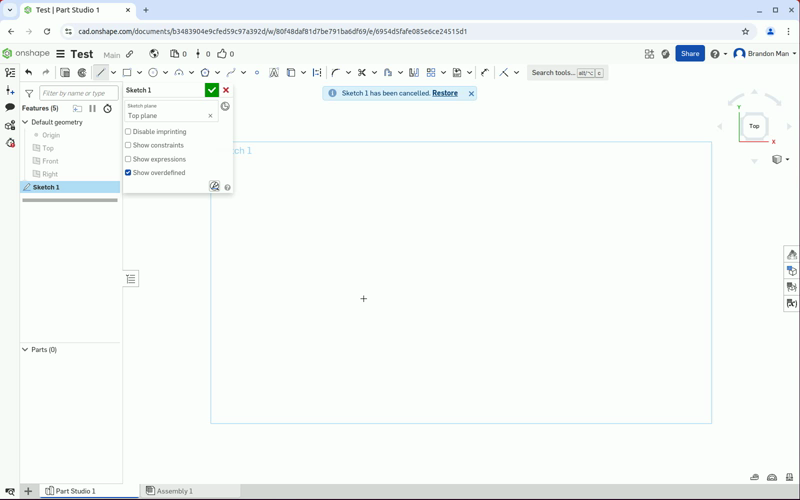
click(363, 298)
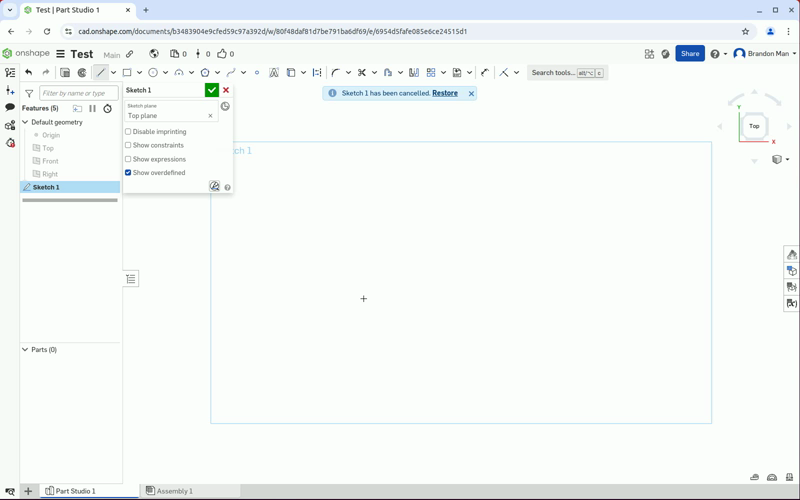
key_up(shift)
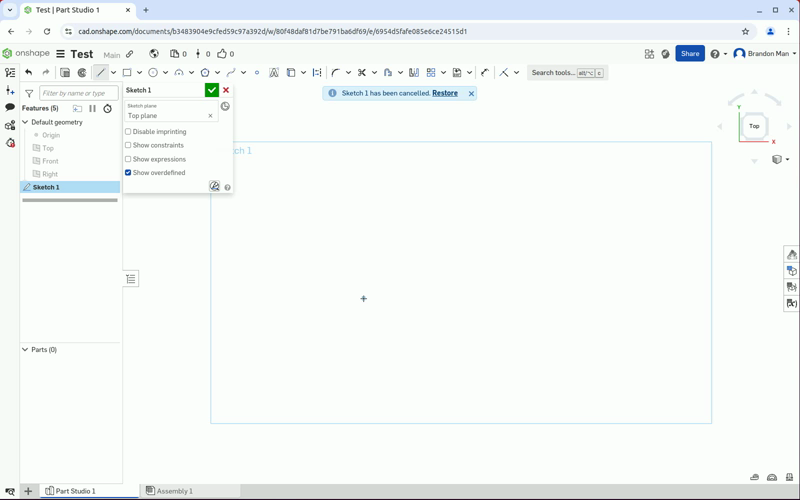
key_down(shift)
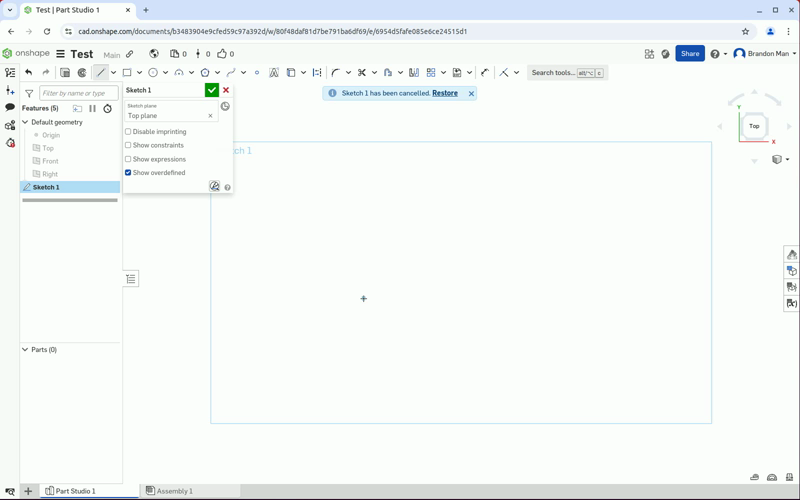
mouse_move(393, 298)
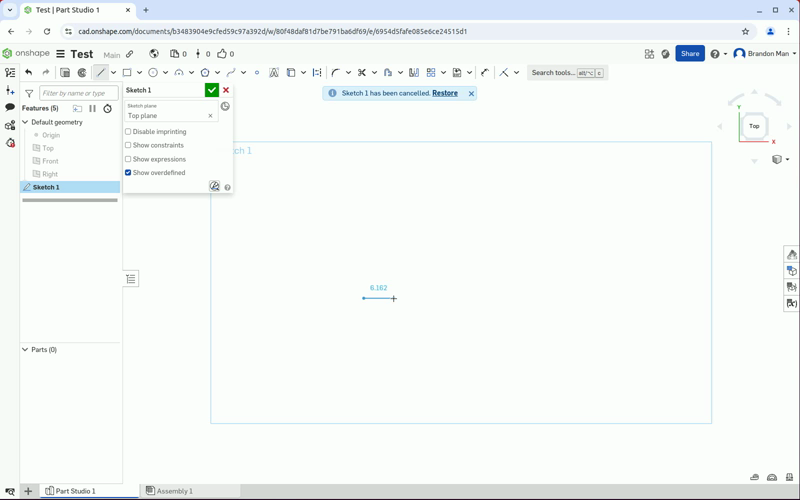
mouse_move(363, 294)
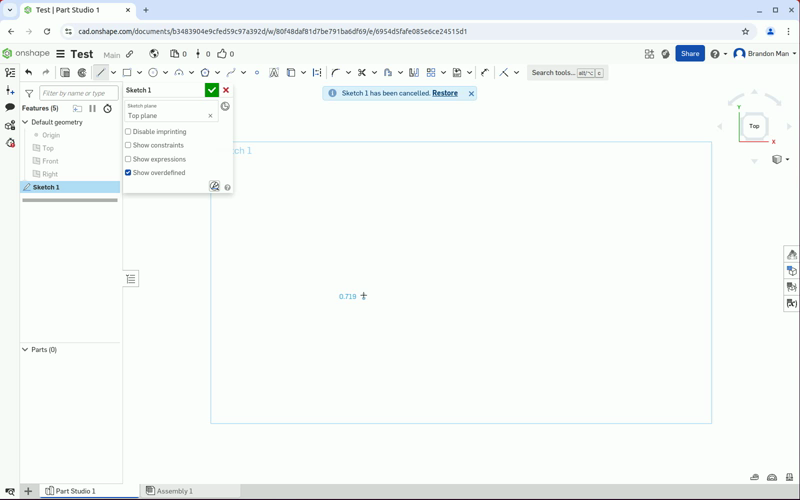
scroll(6)
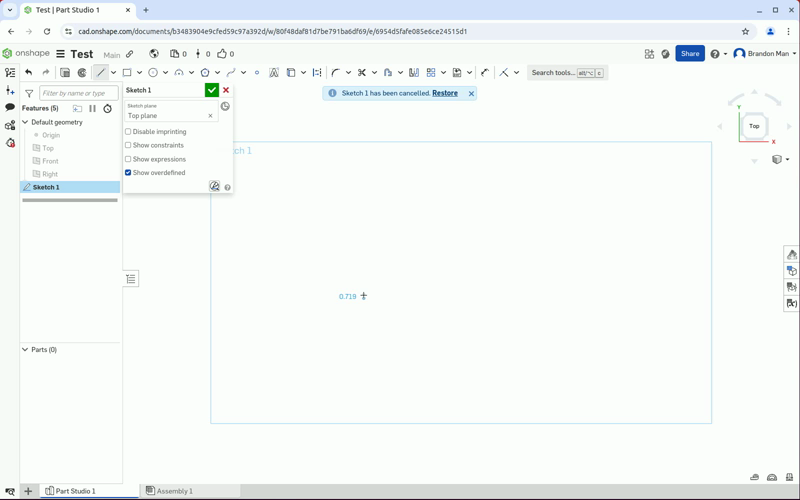
scroll(6)
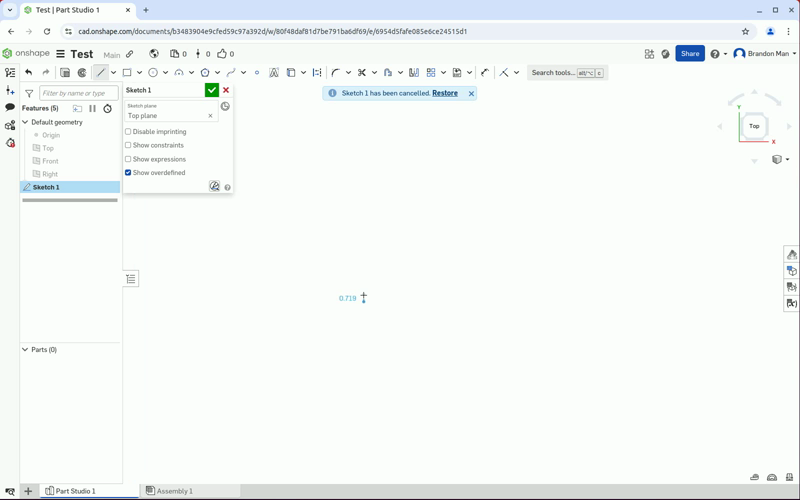
scroll(6)
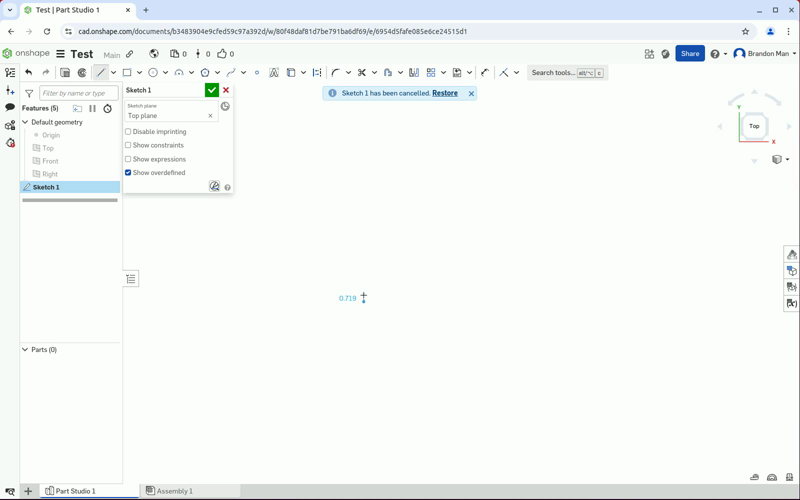
scroll(6)
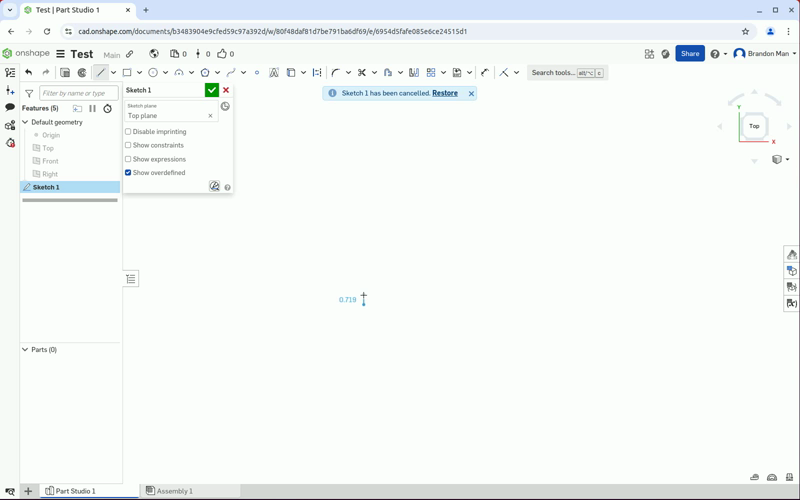
scroll(6)
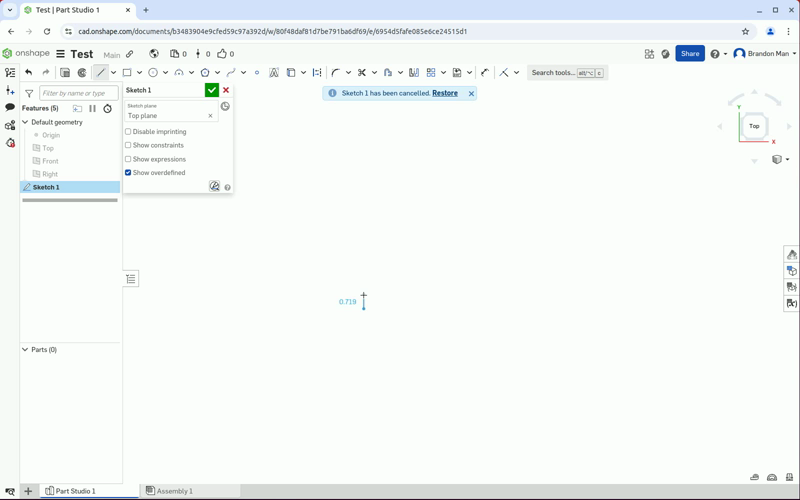
scroll(6)
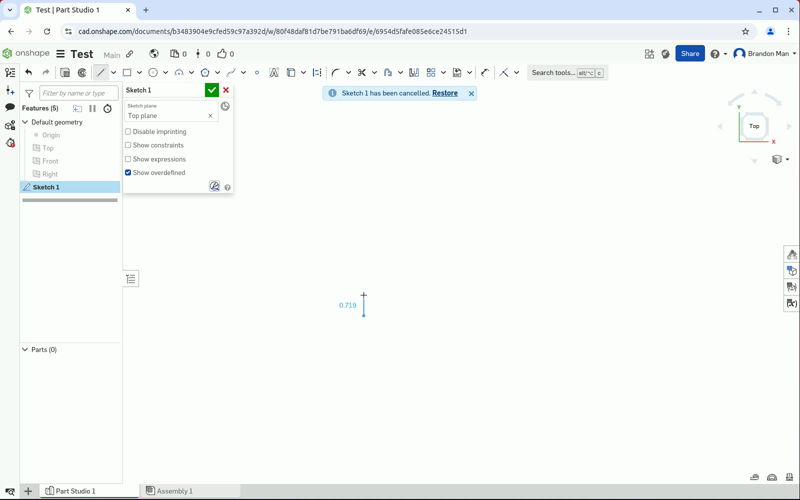
scroll(6)
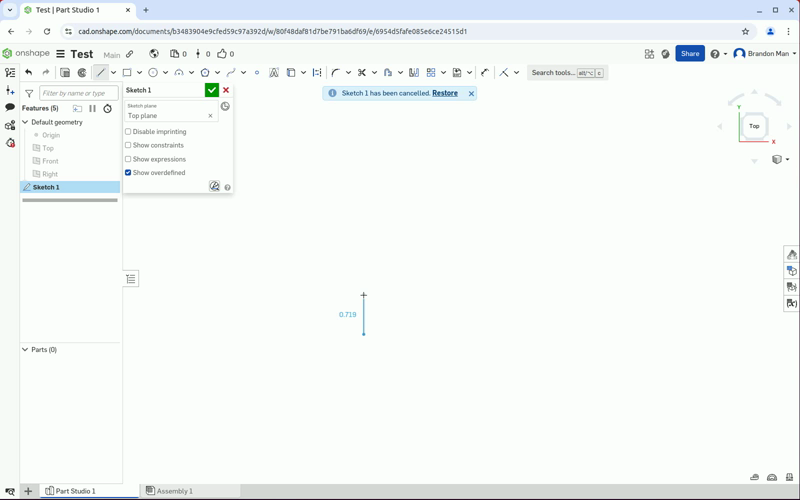
click(363, 294)
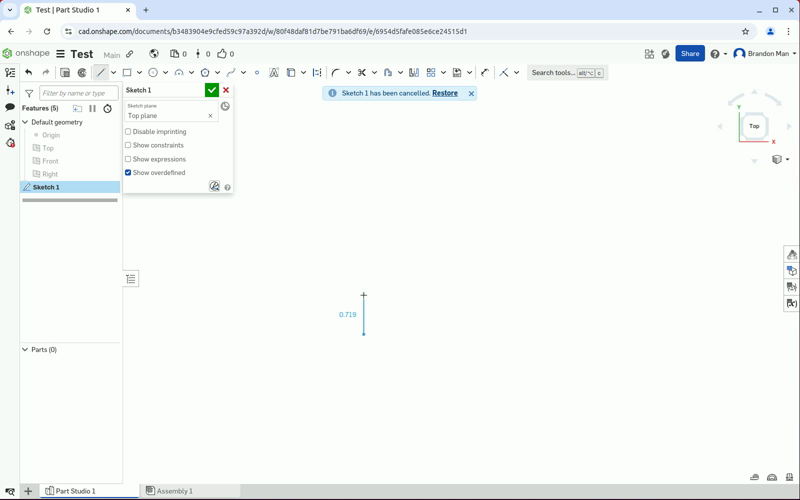
scroll(-6)
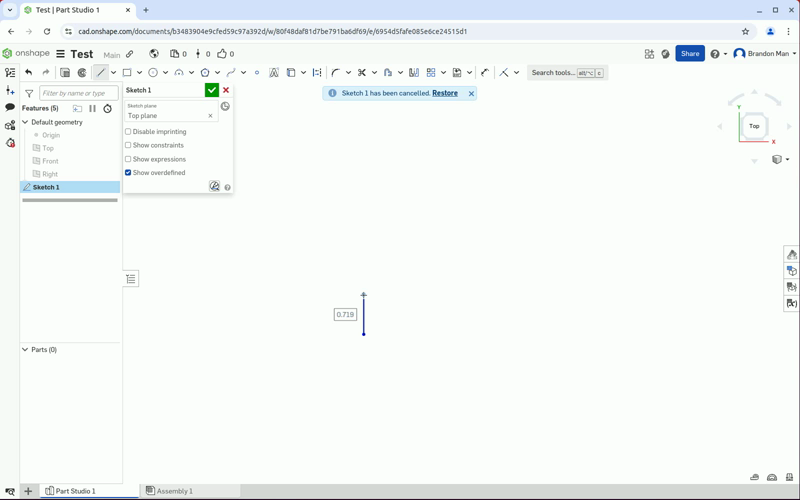
scroll(-6)
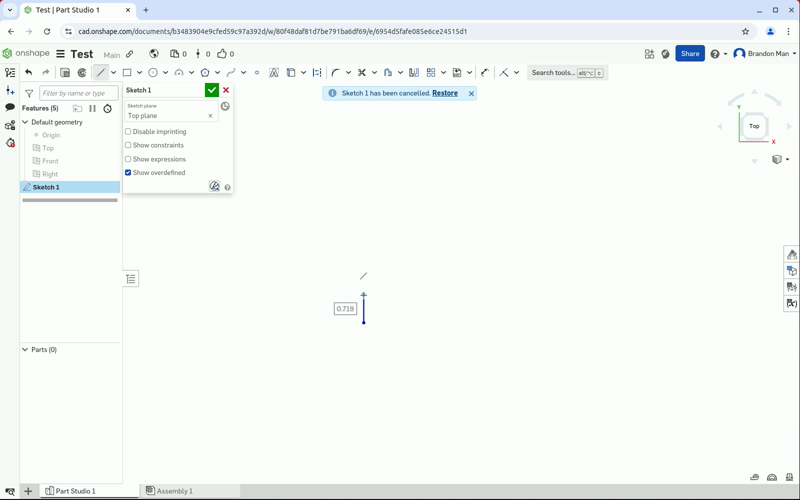
scroll(-6)
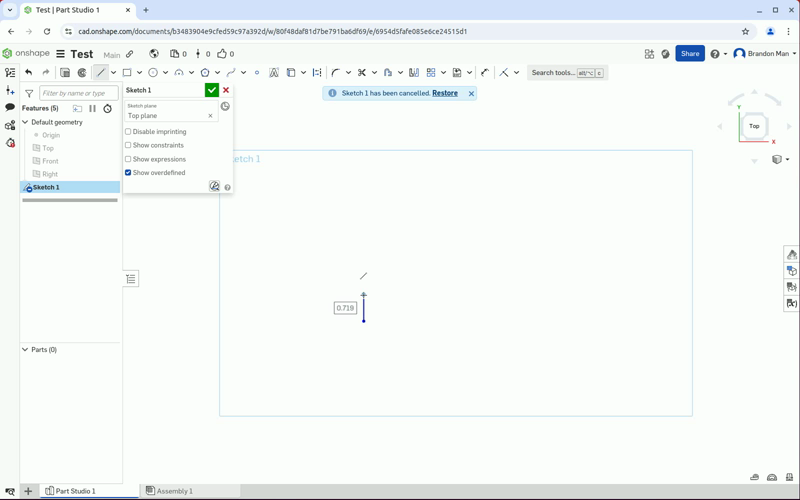
scroll(-6)
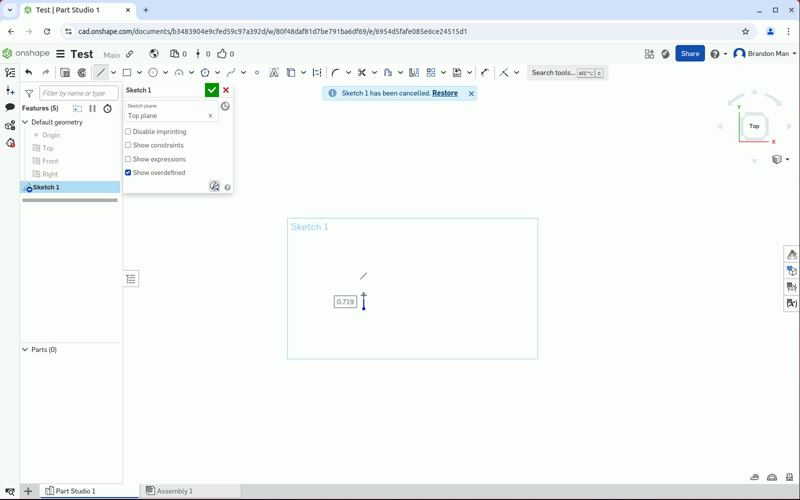
scroll(-6)
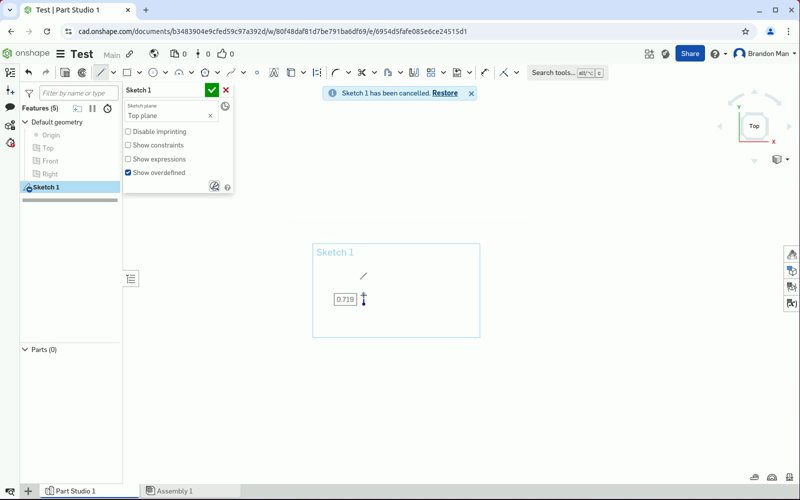
scroll(-6)
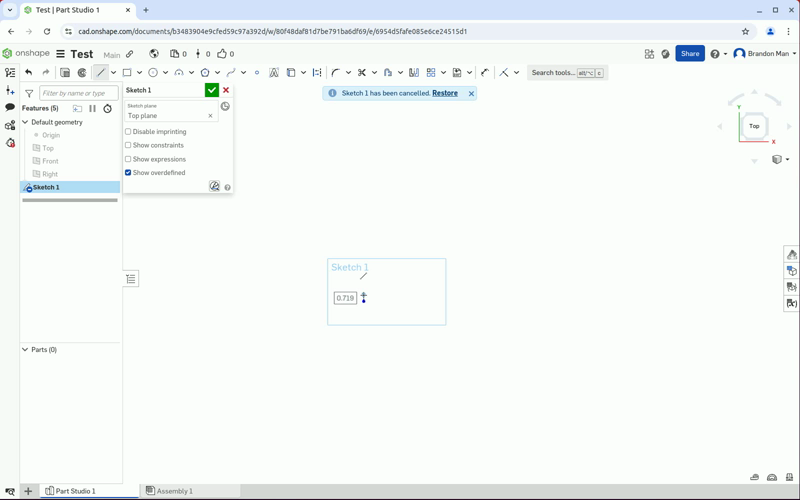
scroll(-6)
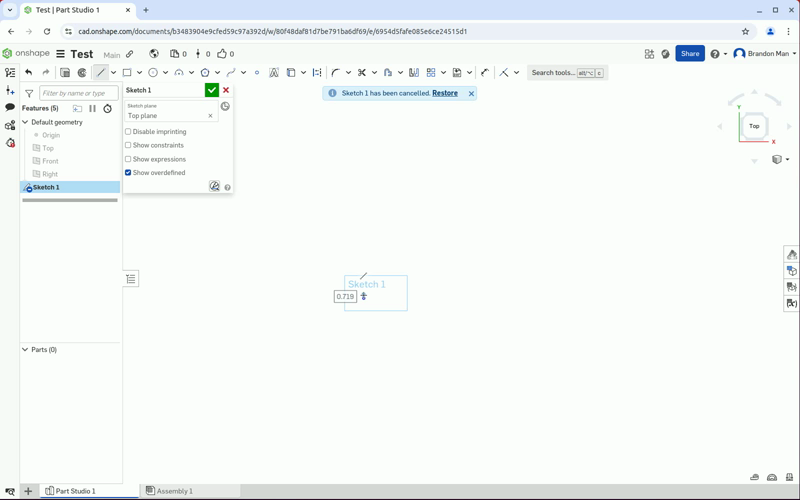
key_up(shift)
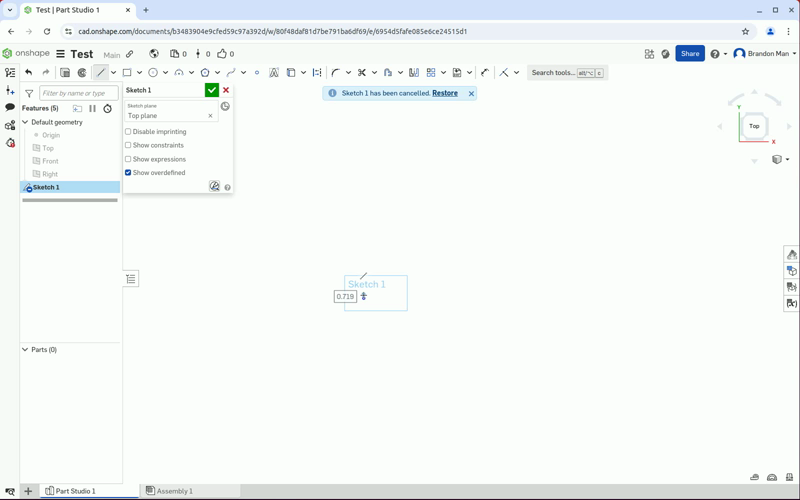
key(esc)
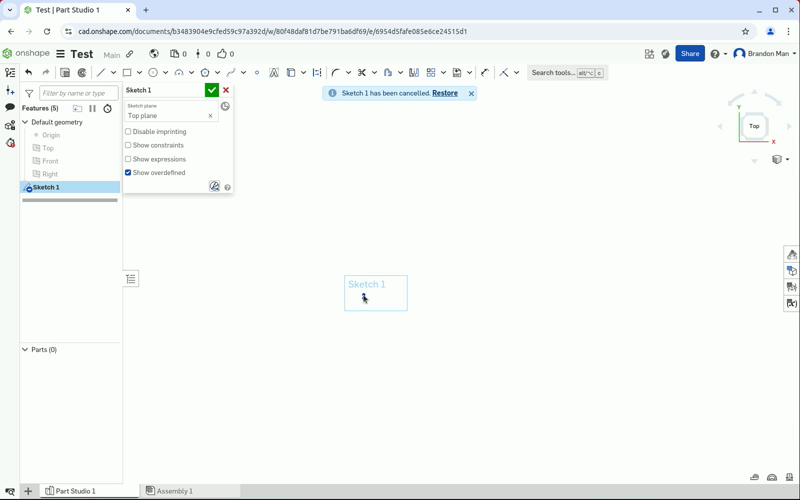
key(a)
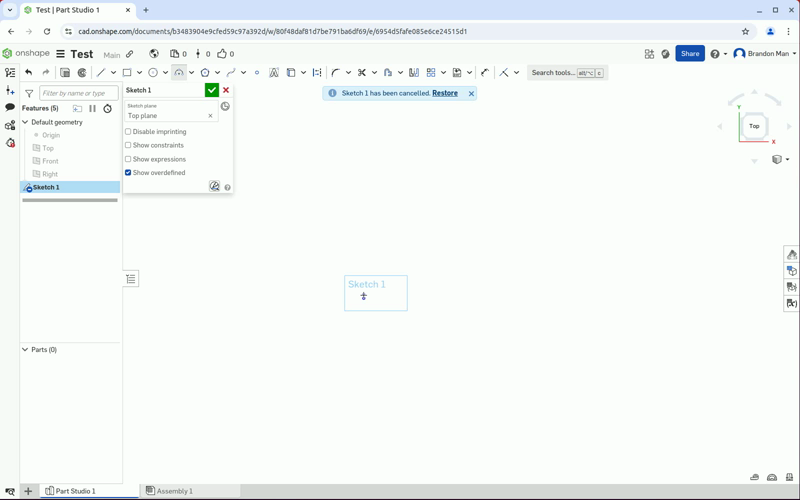
mouse_move(363, 294)
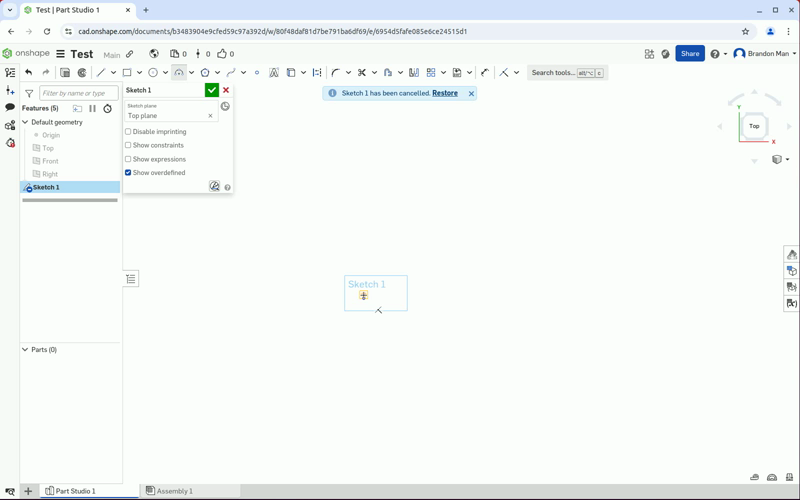
scroll(6)
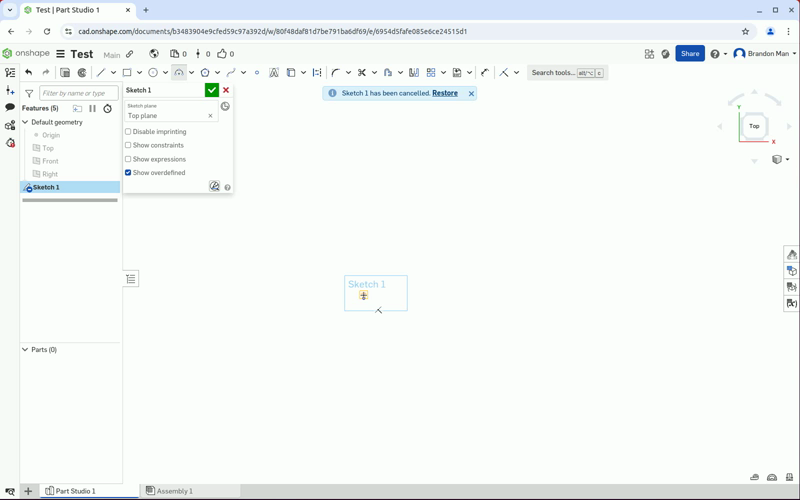
scroll(6)
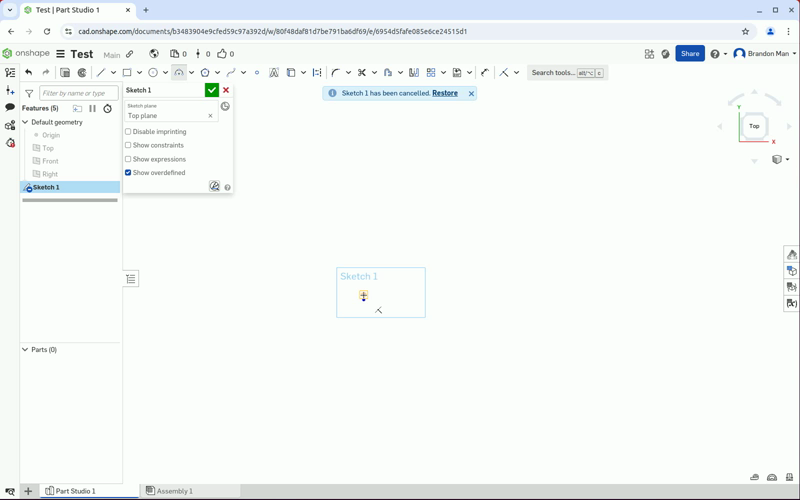
scroll(6)
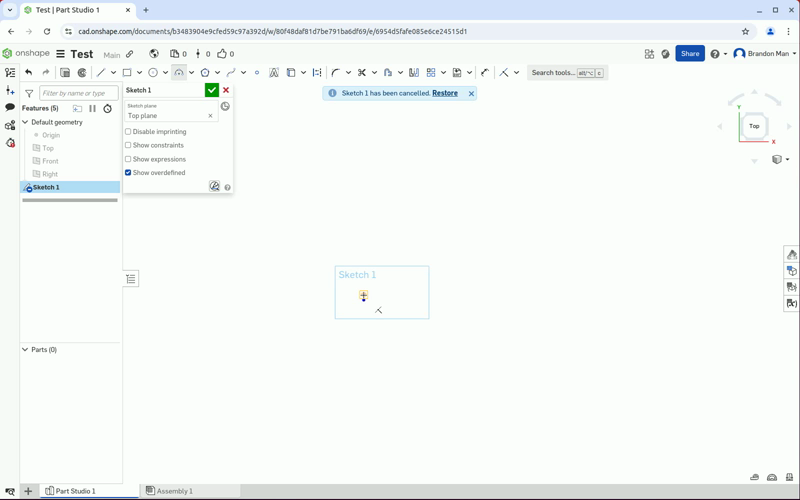
scroll(6)
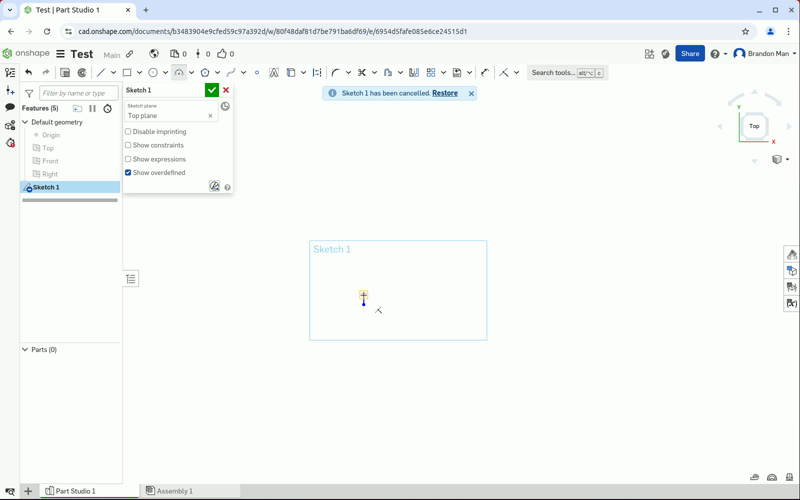
scroll(6)
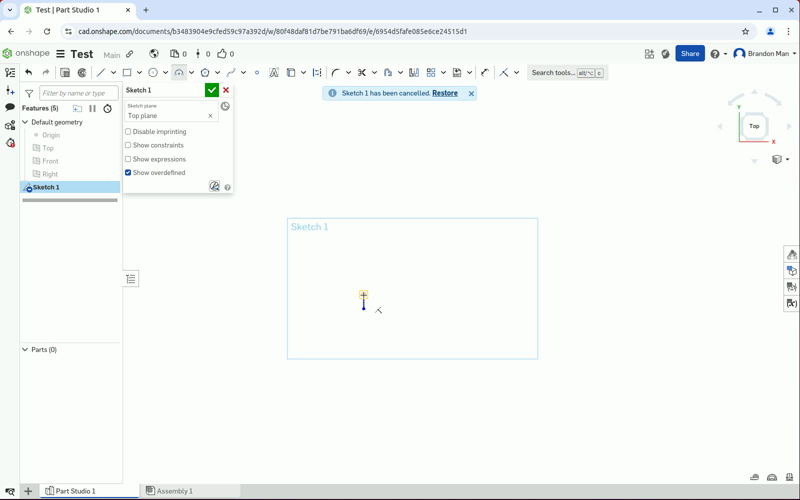
scroll(6)
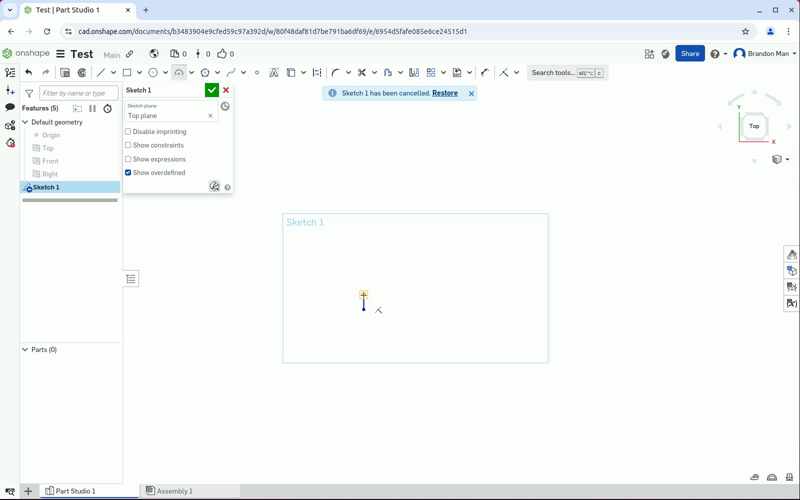
scroll(6)
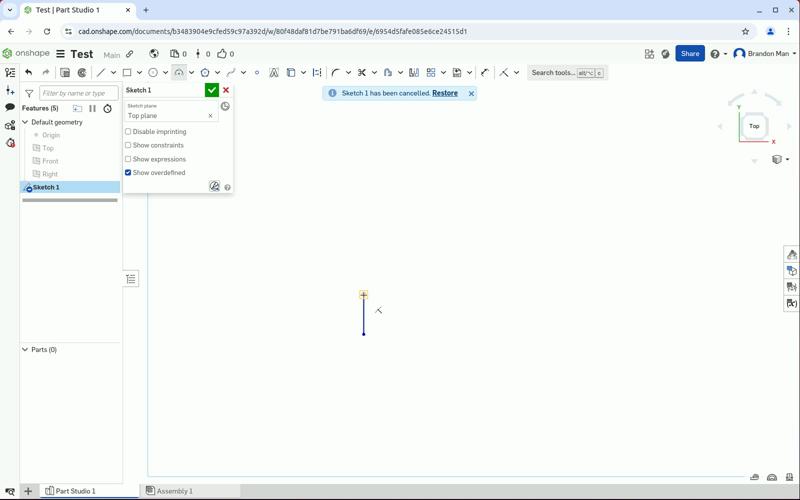
click(363, 294)
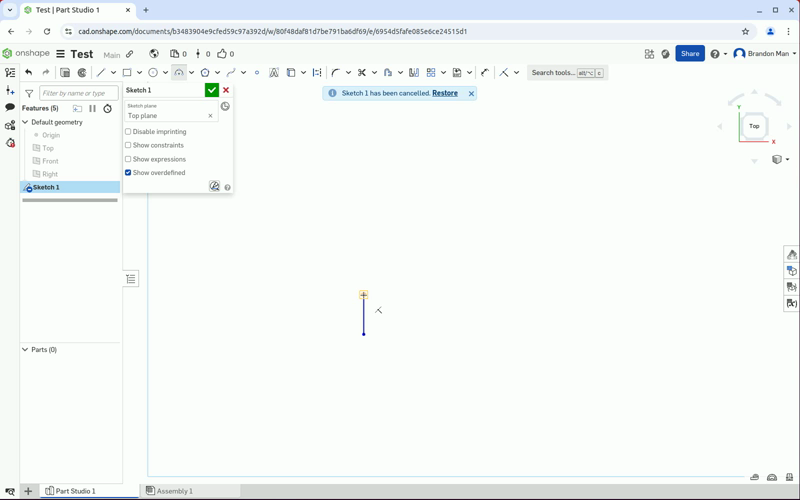
scroll(-6)
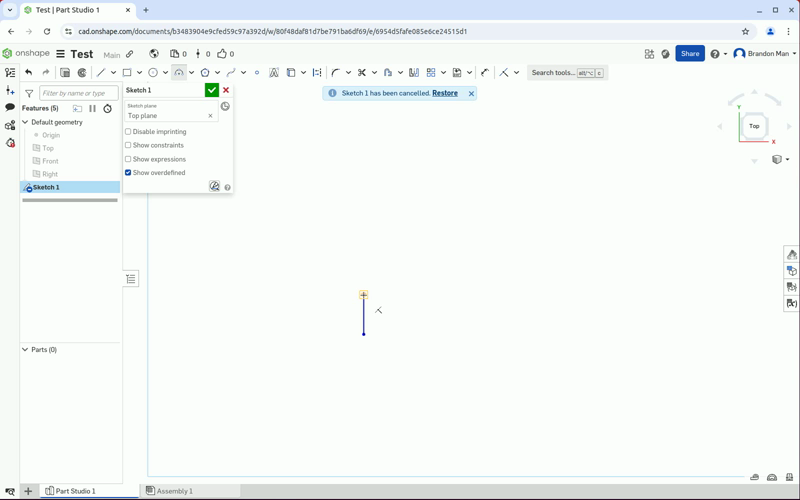
scroll(-6)
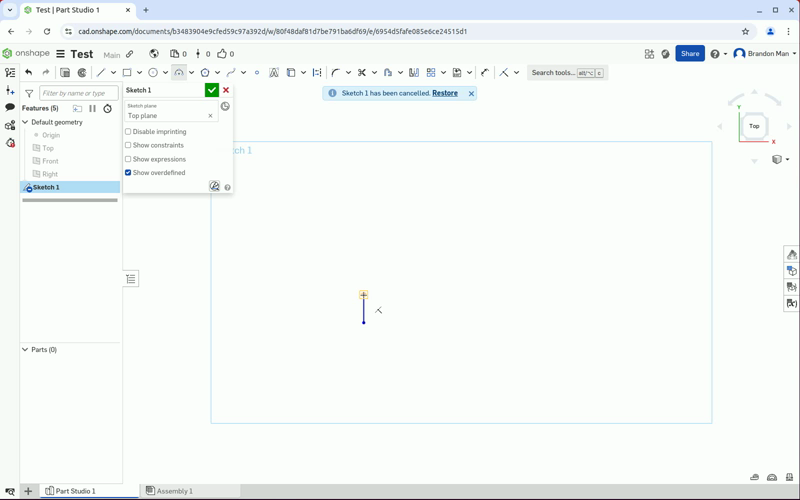
scroll(-6)
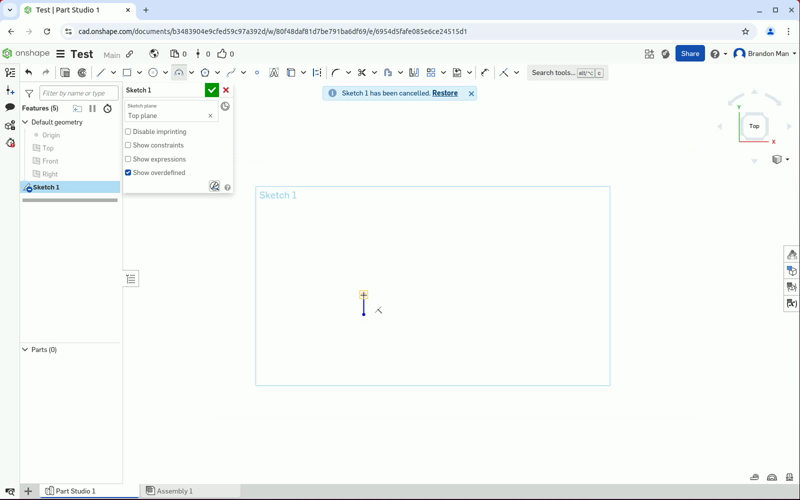
scroll(-6)
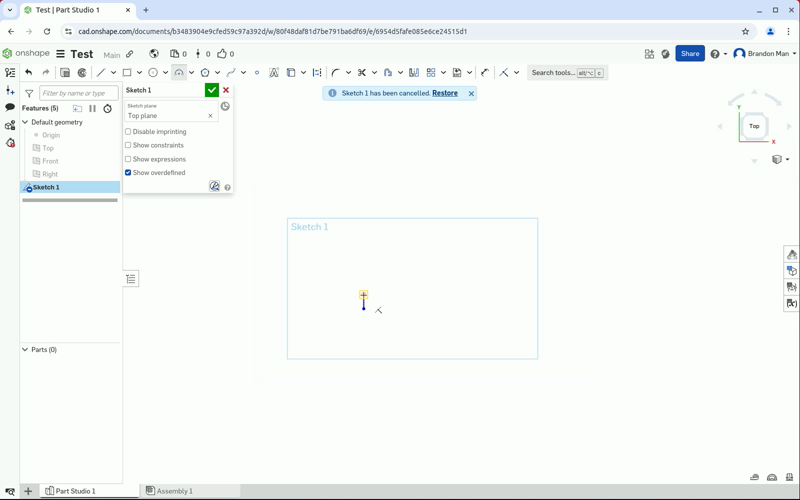
scroll(-6)
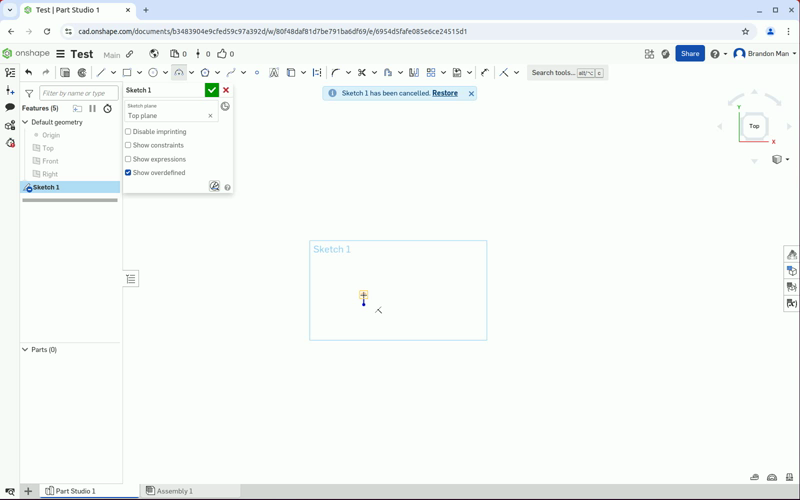
scroll(-6)
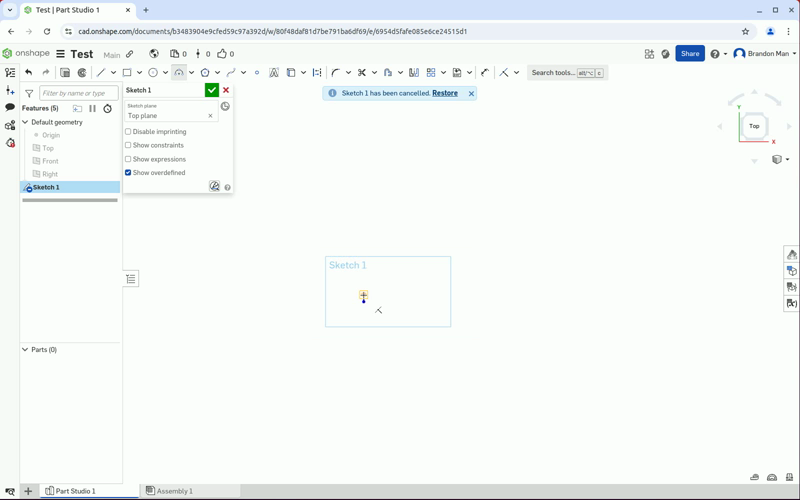
scroll(-6)
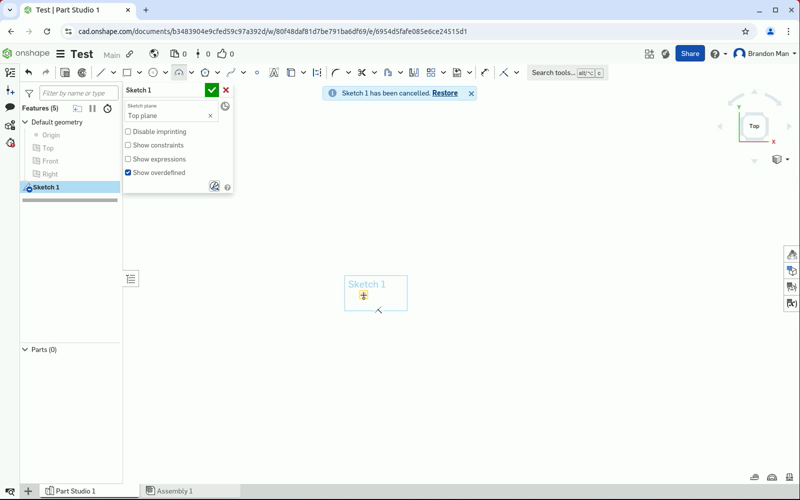
key_down(shift)
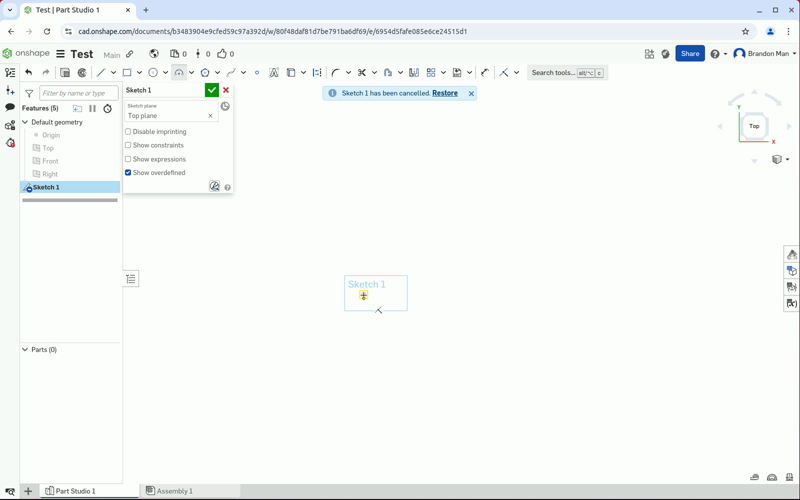
mouse_move(363, 271)
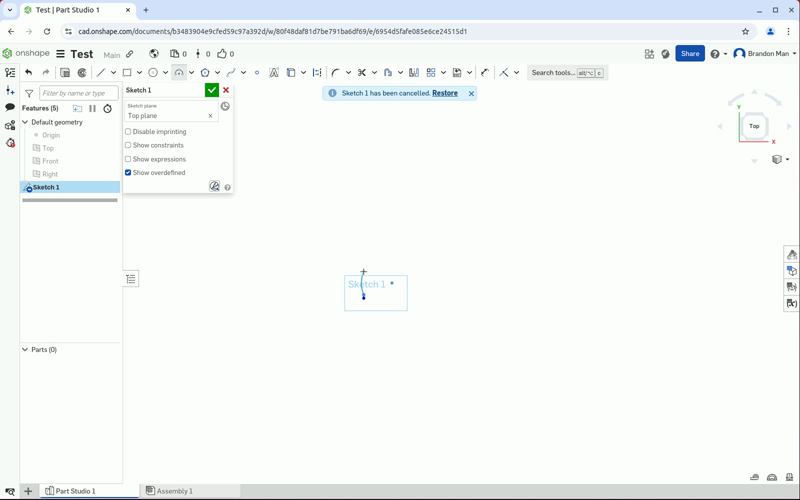
click(363, 271)
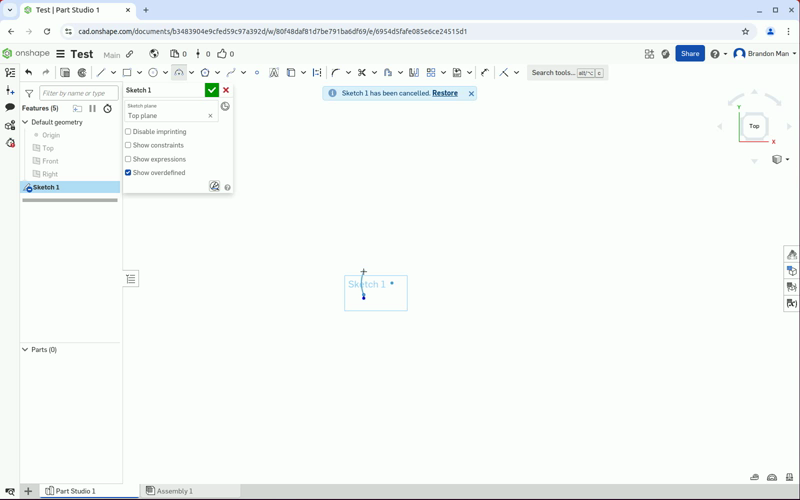
mouse_move(351, 283)
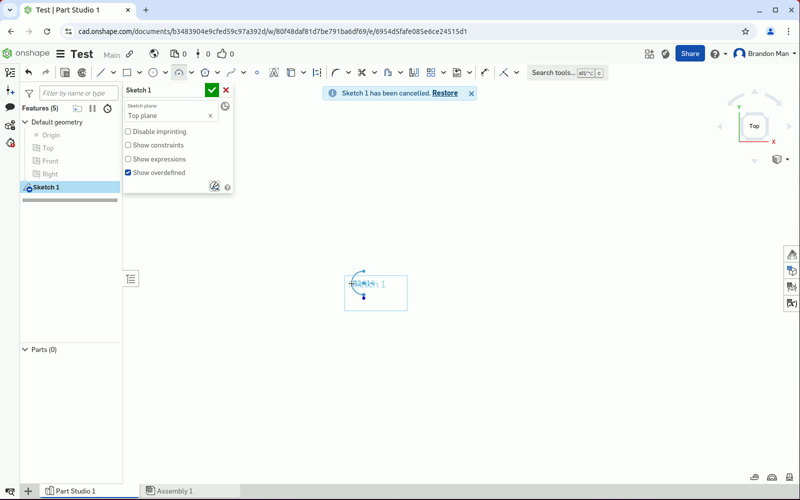
click(351, 283)
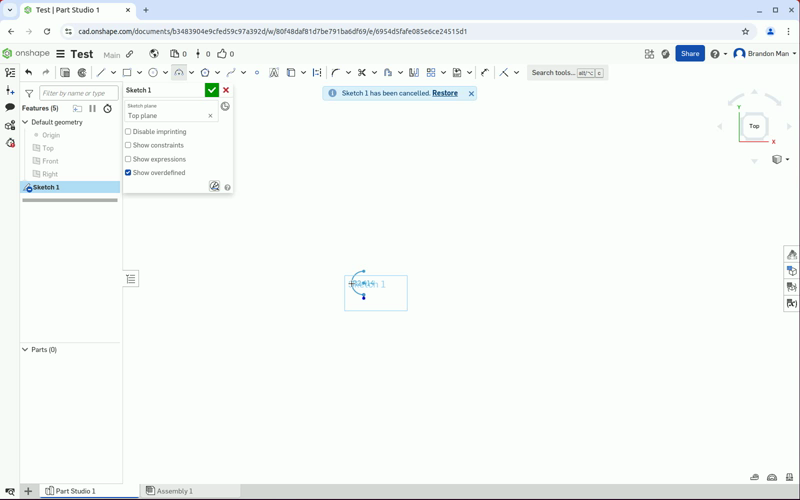
key_up(shift)
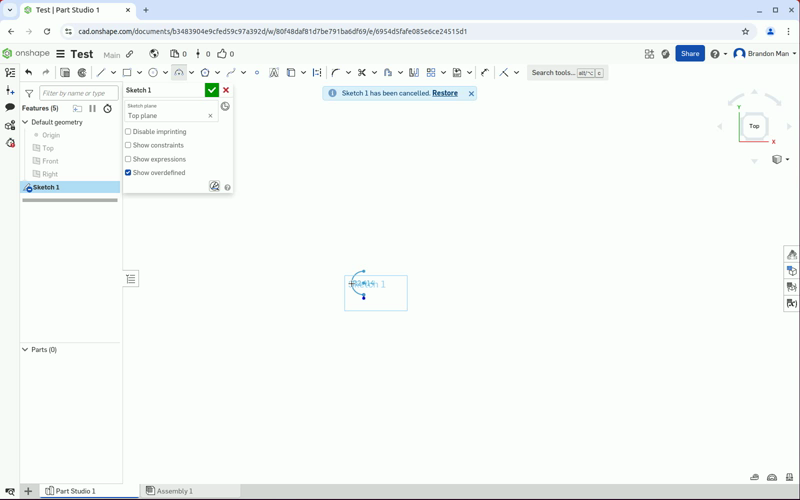
key(esc)
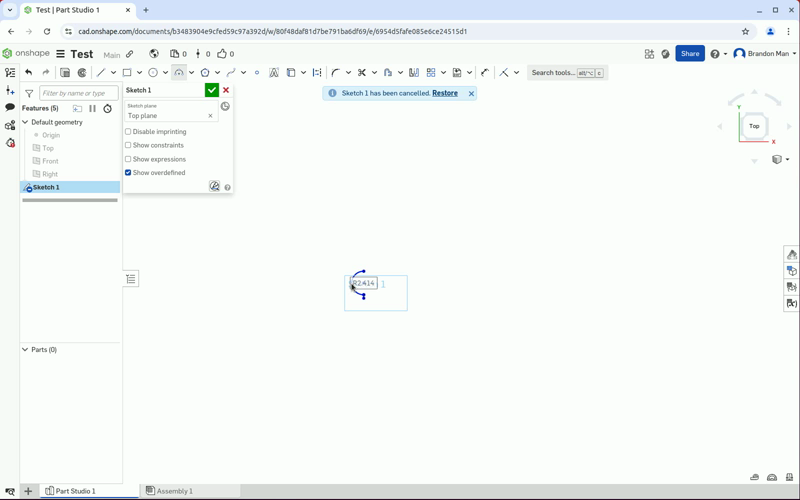
key(l)
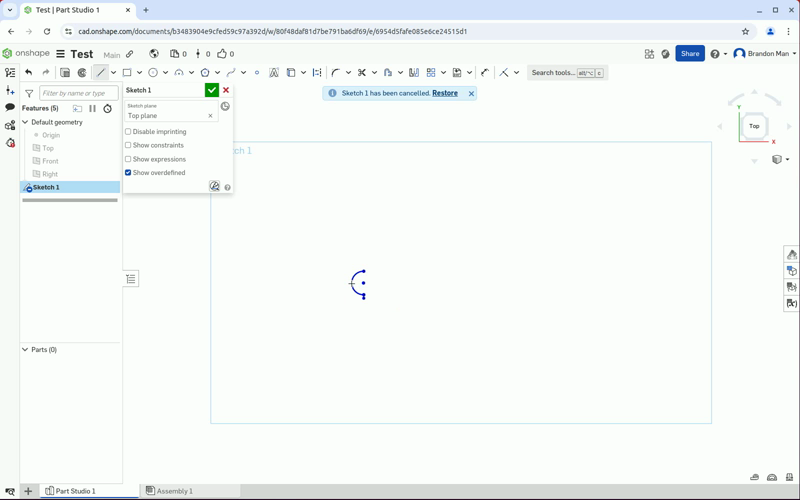
mouse_move(363, 271)
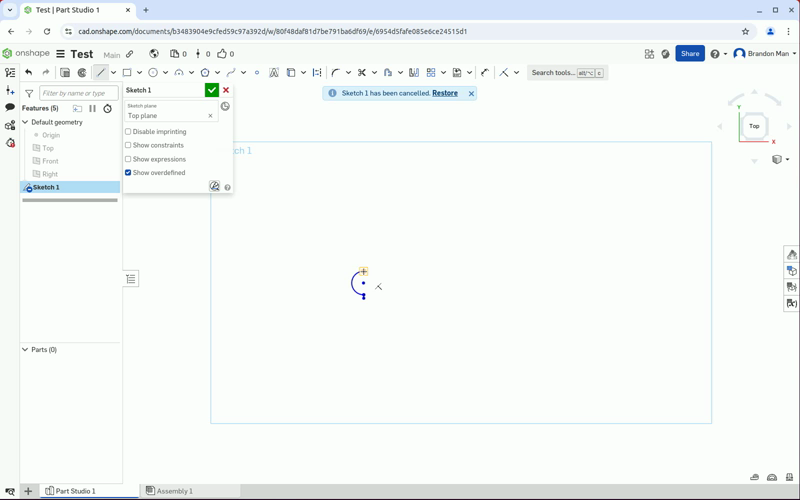
click(363, 271)
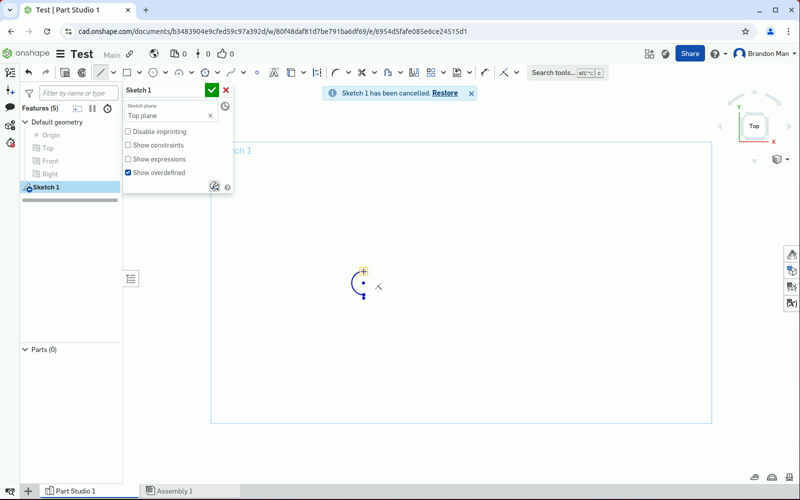
key_down(shift)
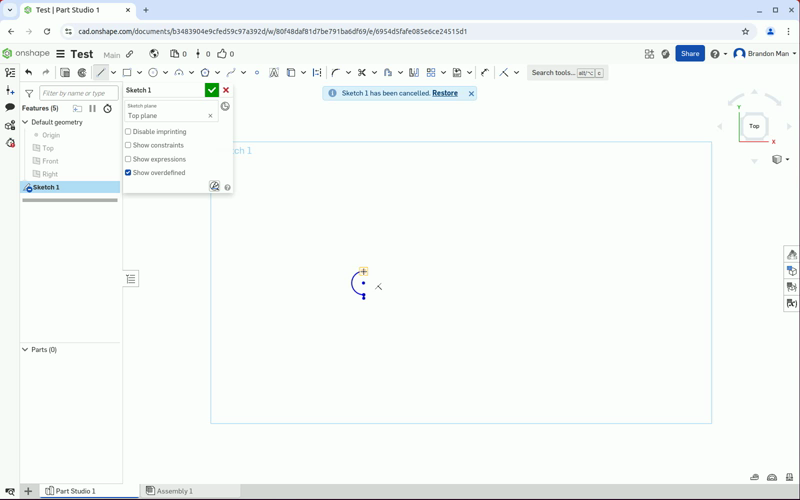
mouse_move(393, 271)
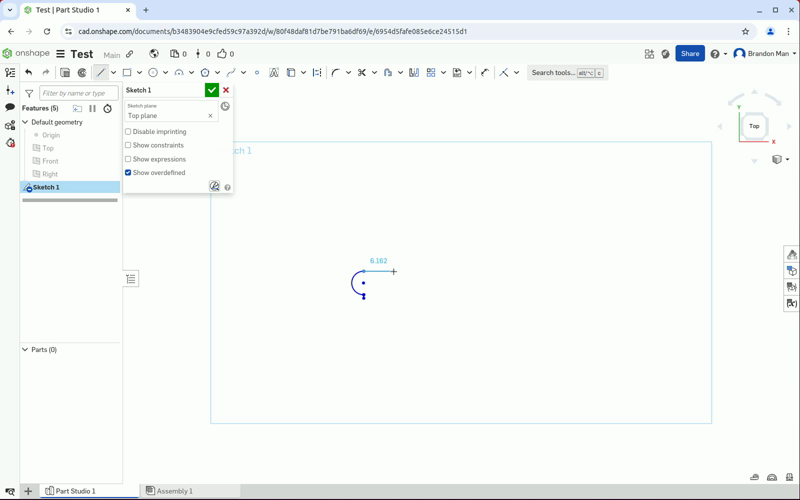
mouse_move(363, 267)
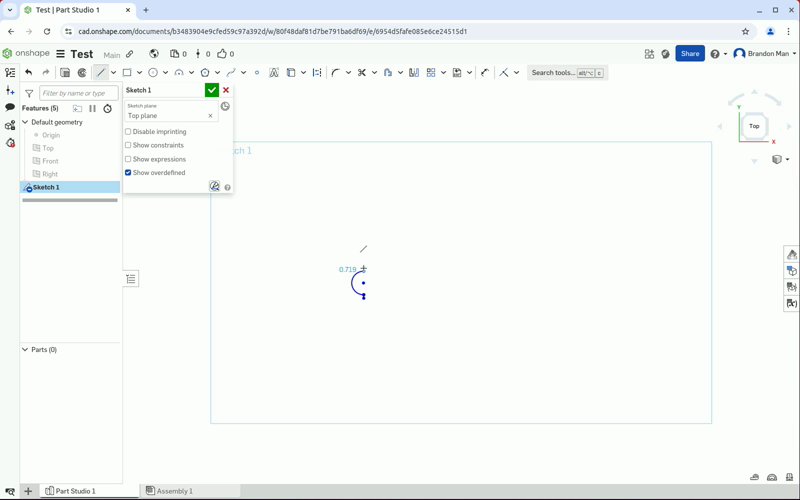
scroll(6)
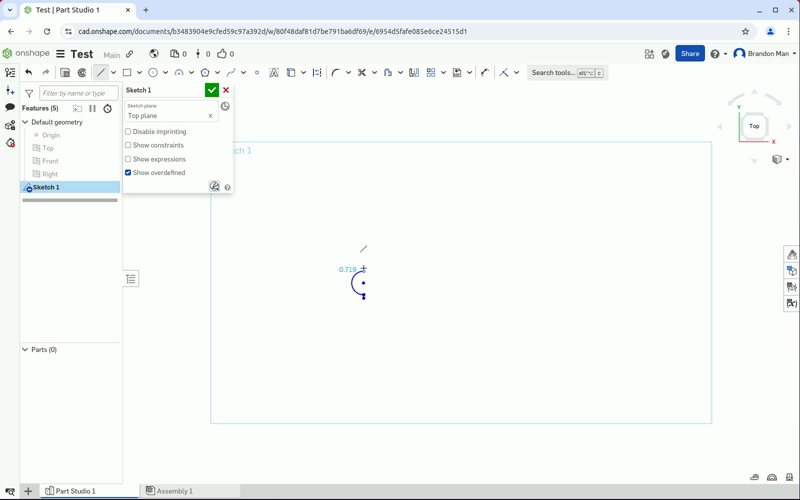
scroll(6)
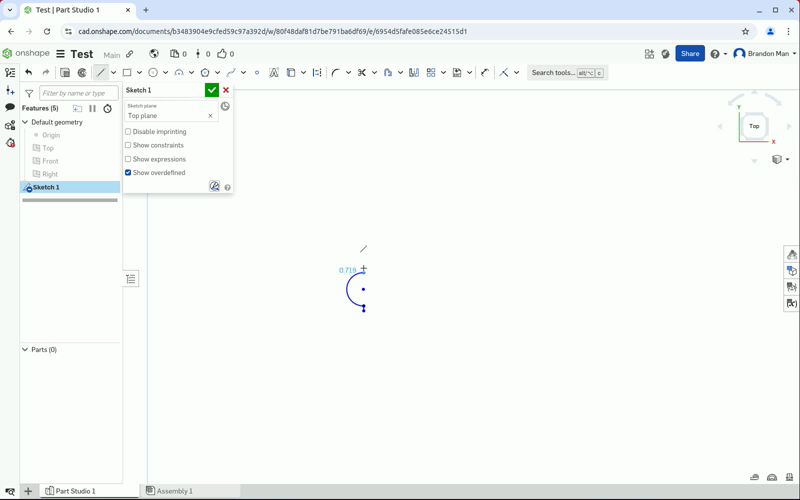
scroll(6)
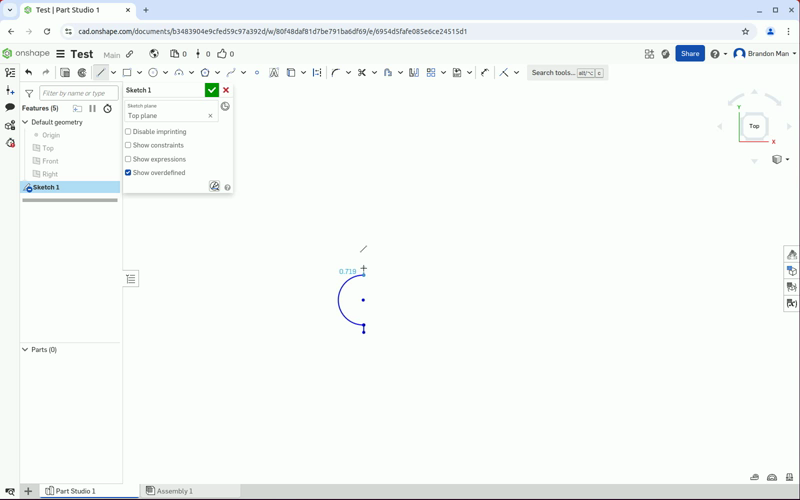
scroll(6)
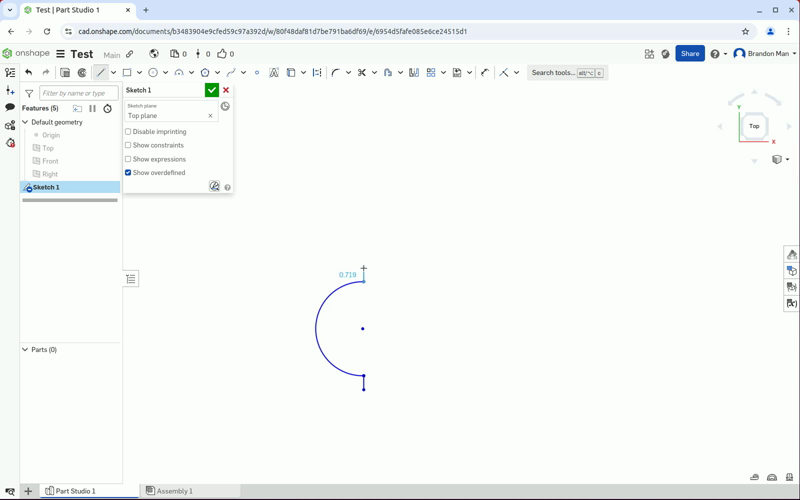
scroll(6)
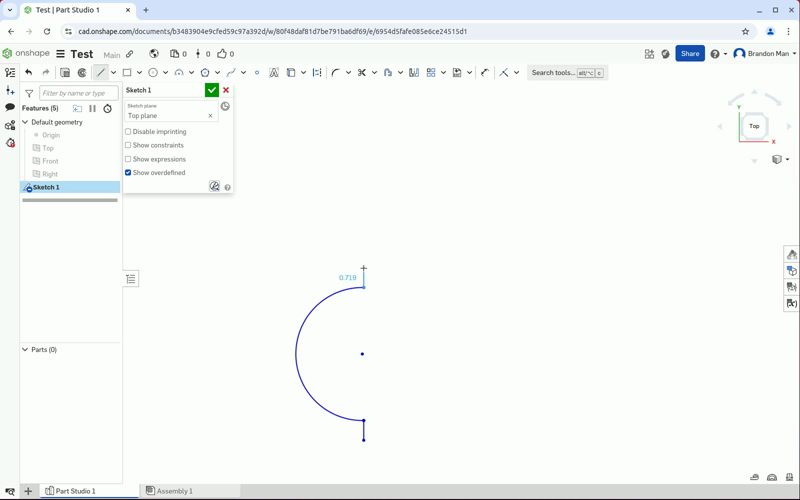
scroll(6)
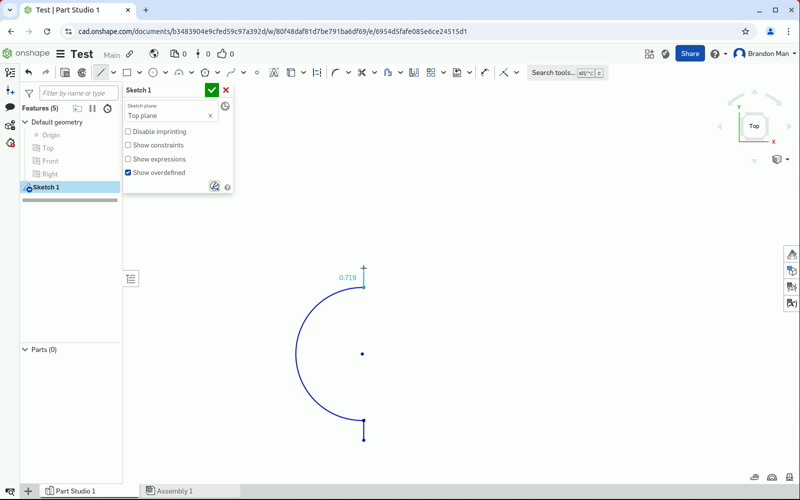
scroll(6)
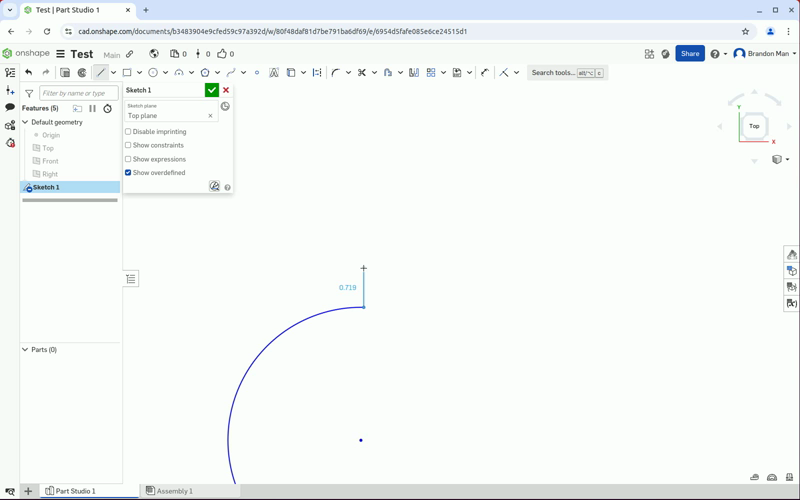
click(363, 267)
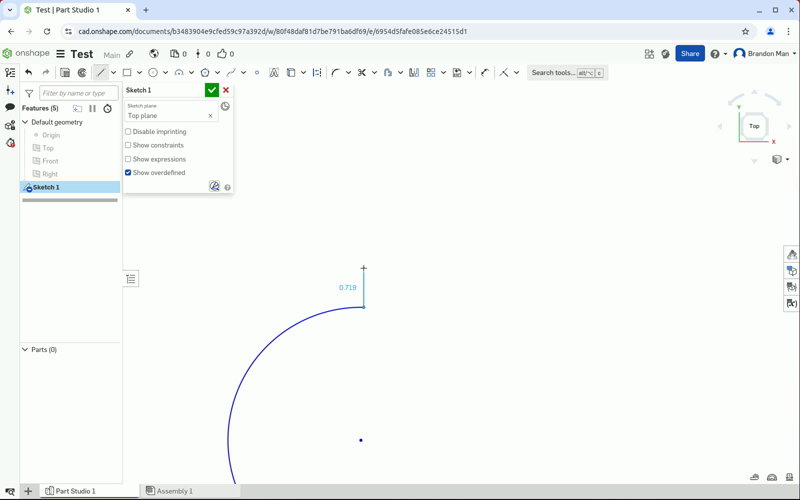
scroll(-6)
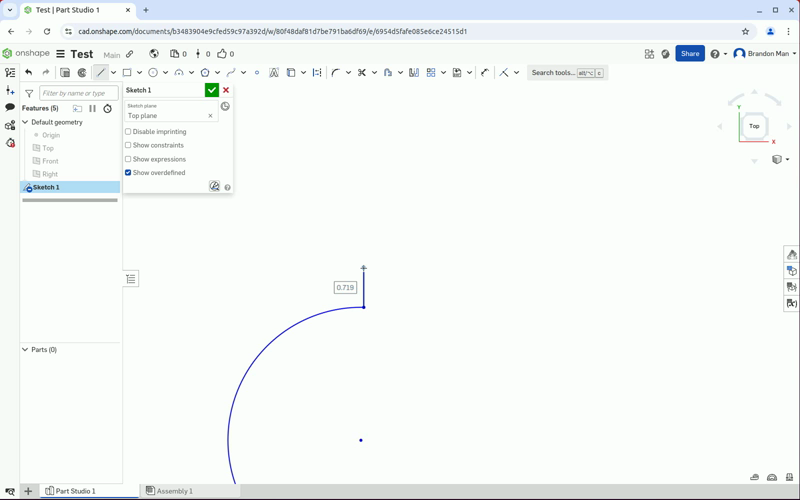
scroll(-6)
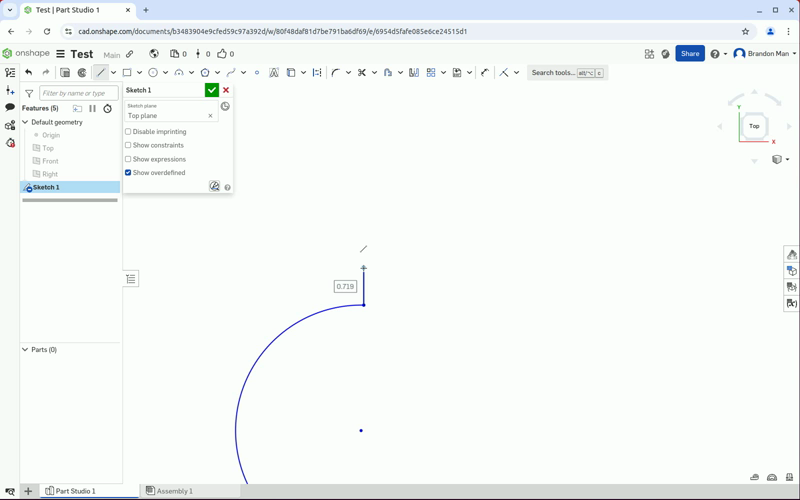
scroll(-6)
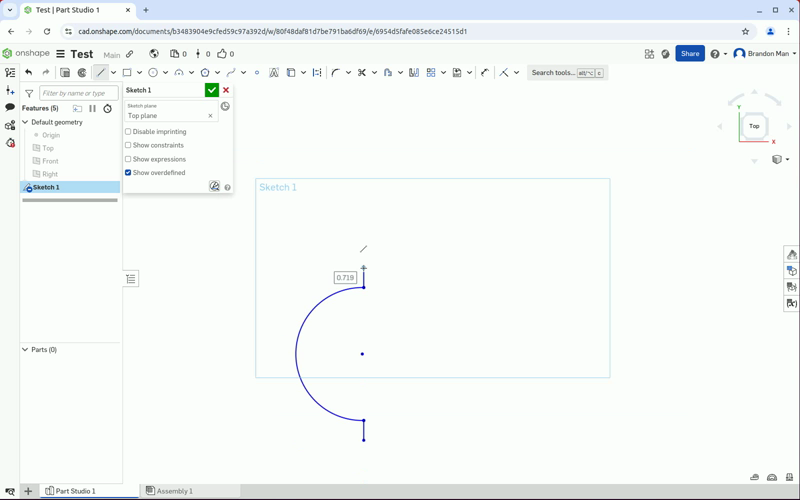
scroll(-6)
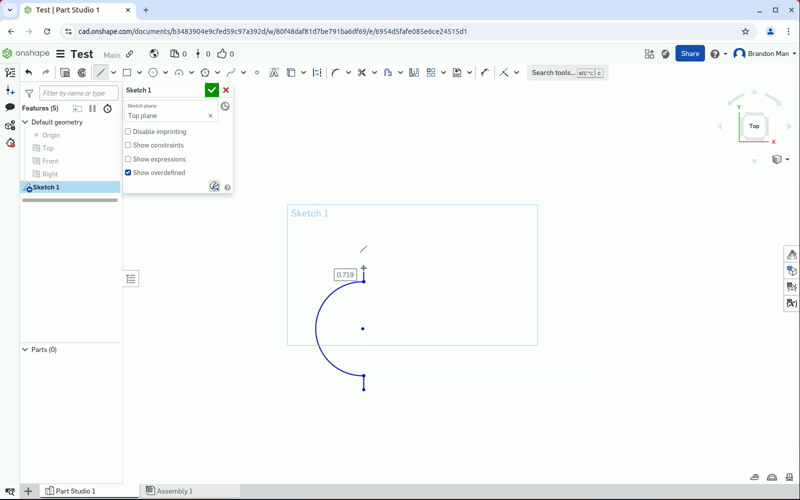
scroll(-6)
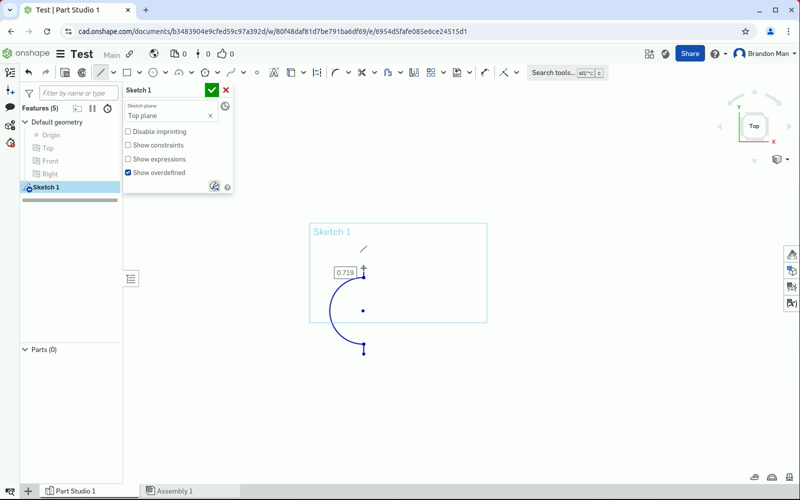
scroll(-6)
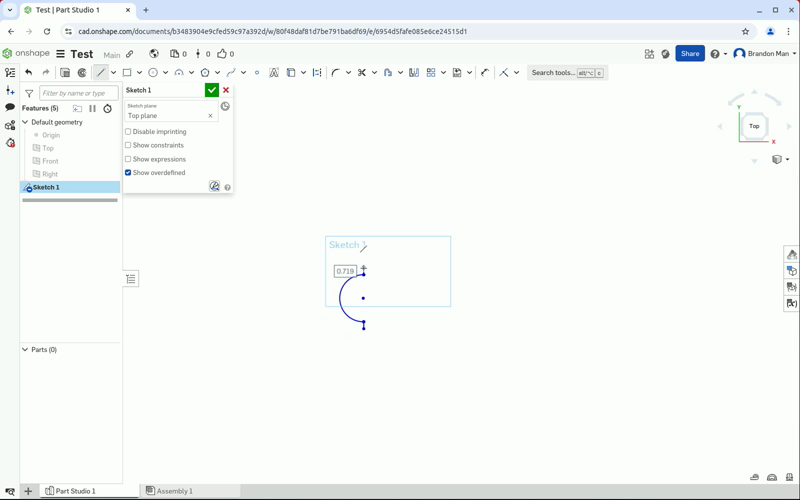
scroll(-6)
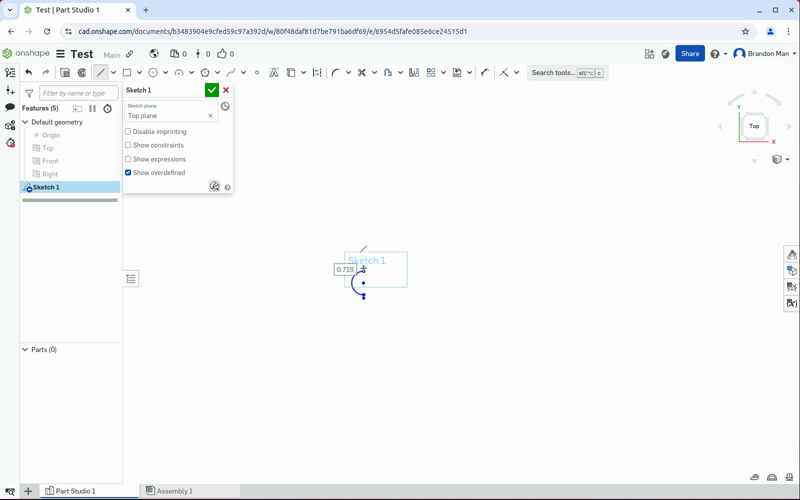
key_up(shift)
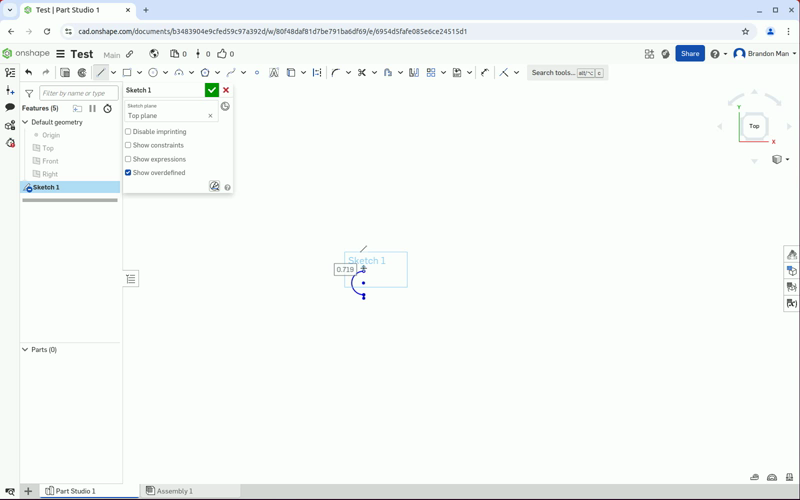
key(esc)
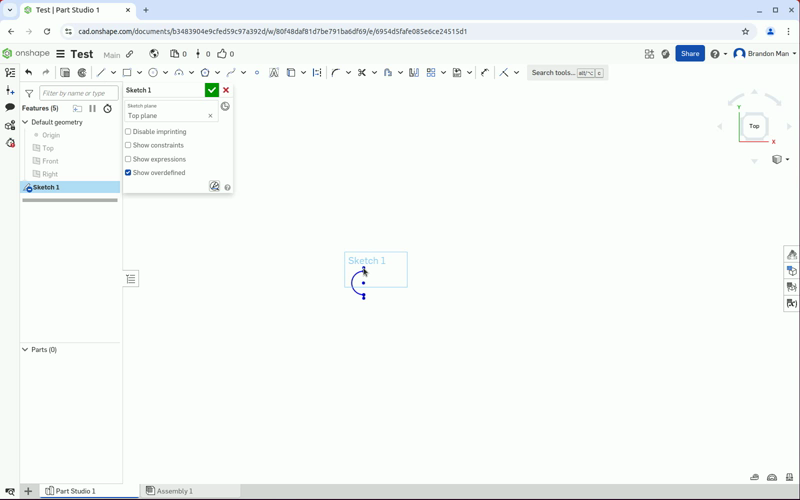
key(a)
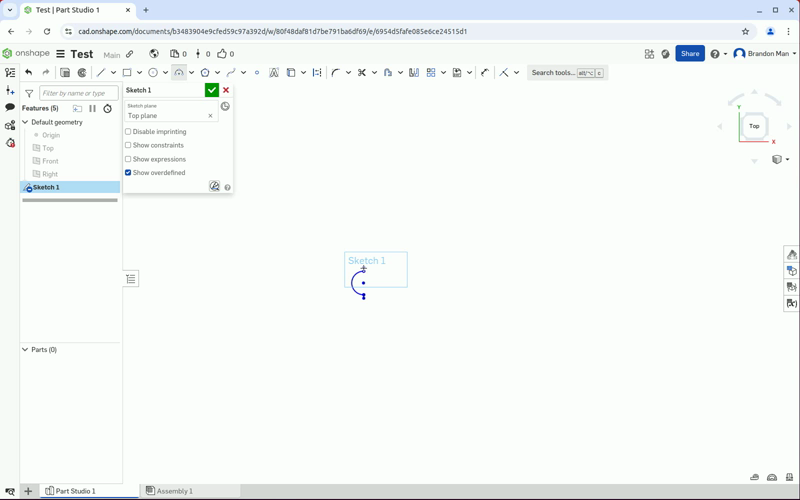
mouse_move(363, 267)
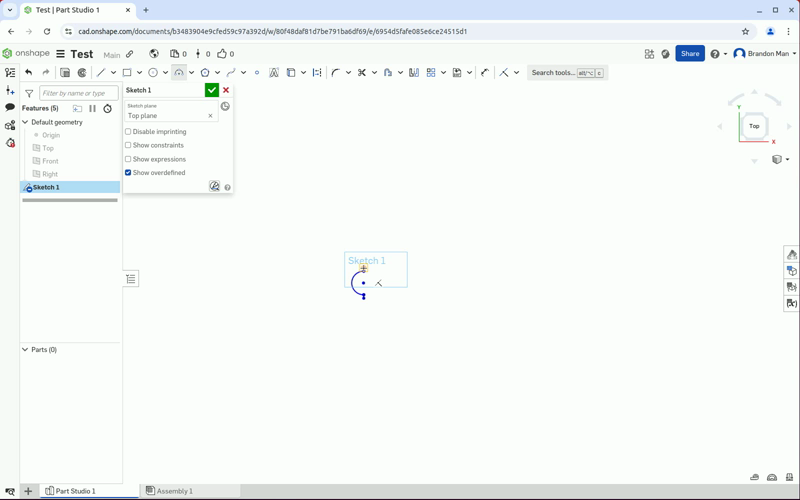
scroll(6)
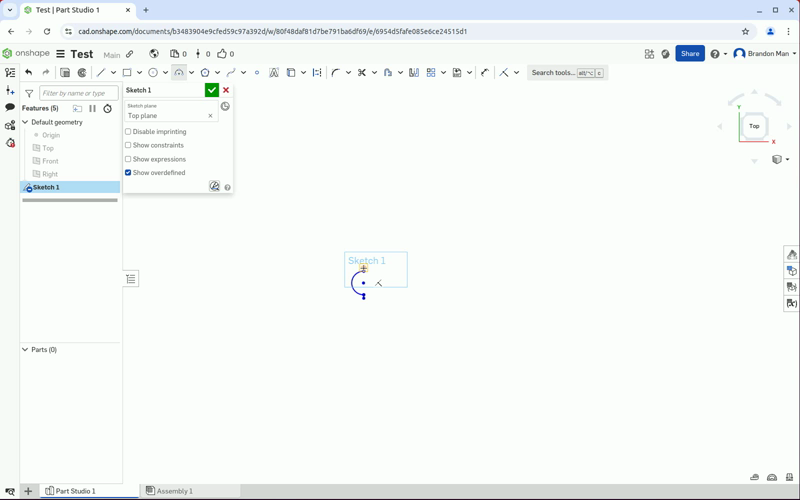
scroll(6)
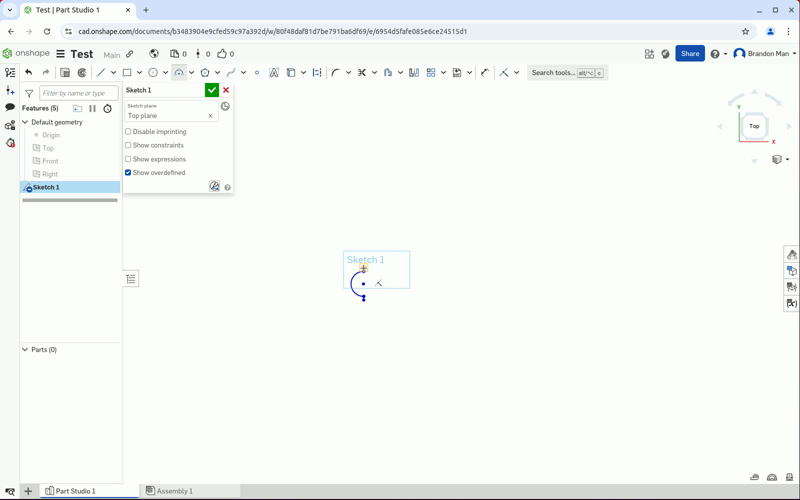
scroll(6)
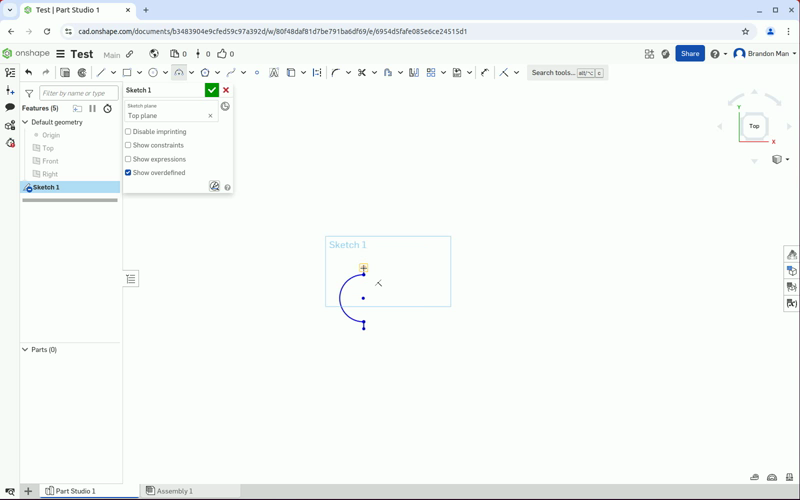
scroll(6)
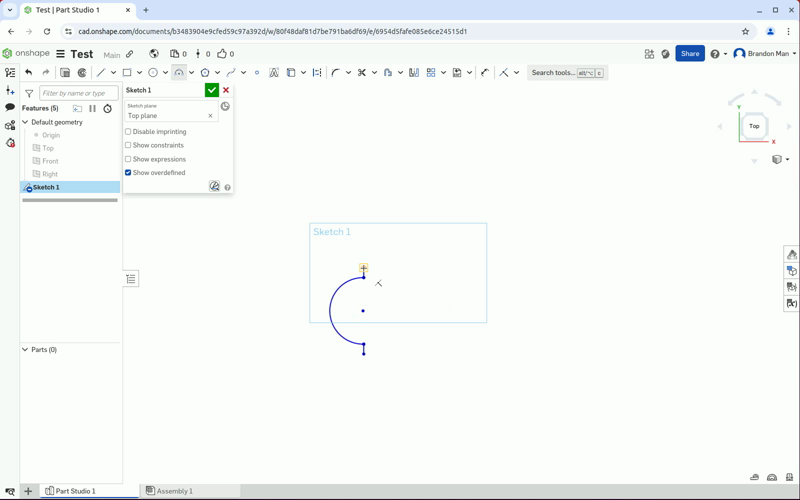
scroll(6)
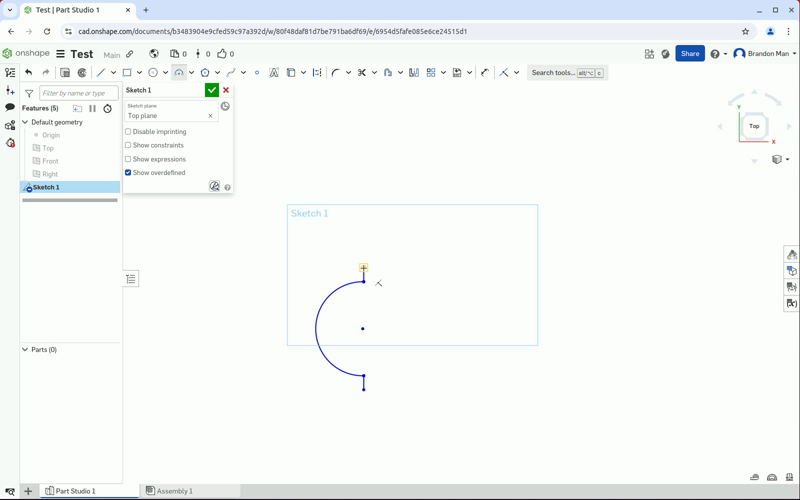
scroll(6)
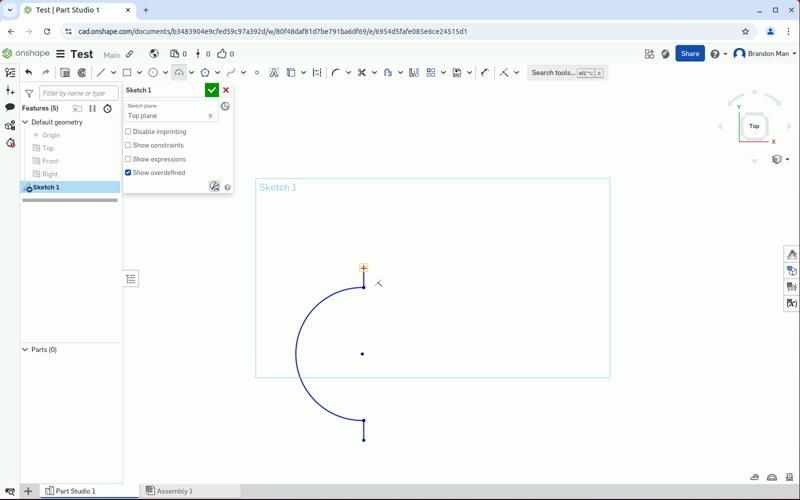
scroll(6)
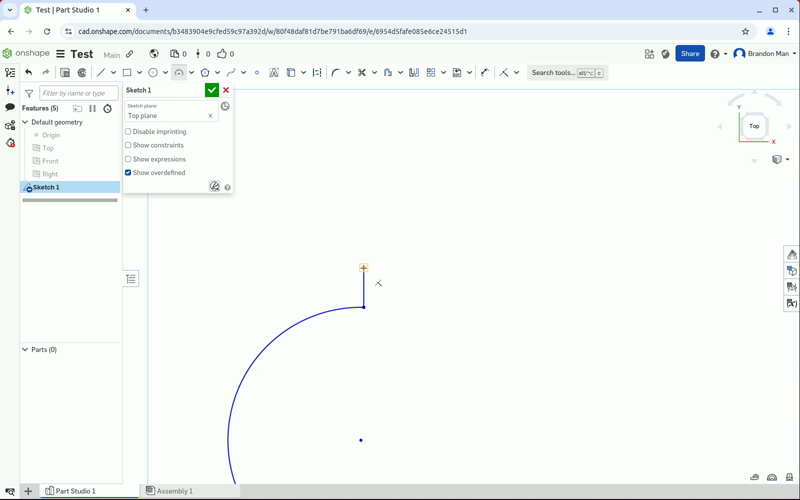
click(363, 267)
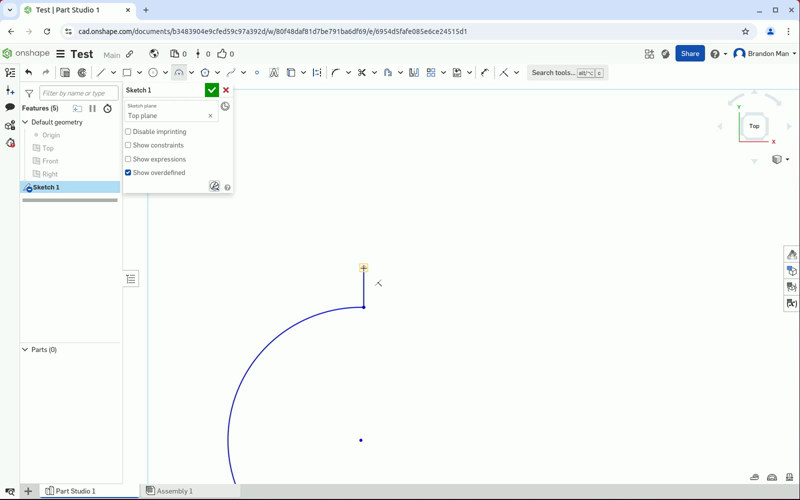
scroll(-6)
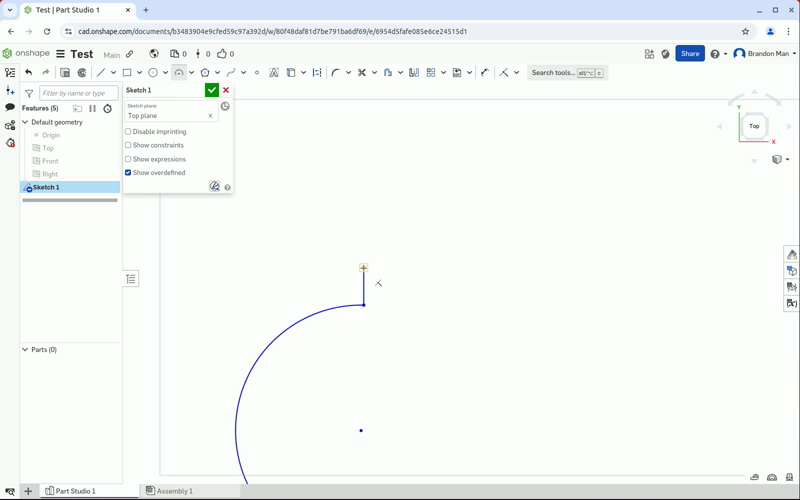
scroll(-6)
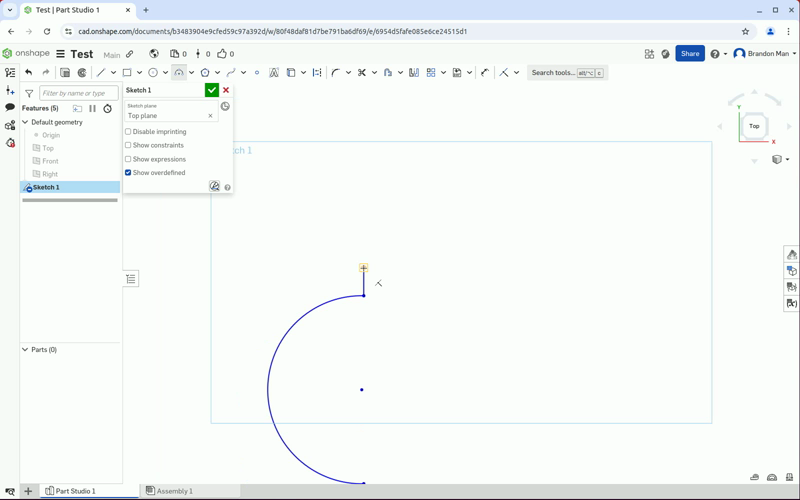
scroll(-6)
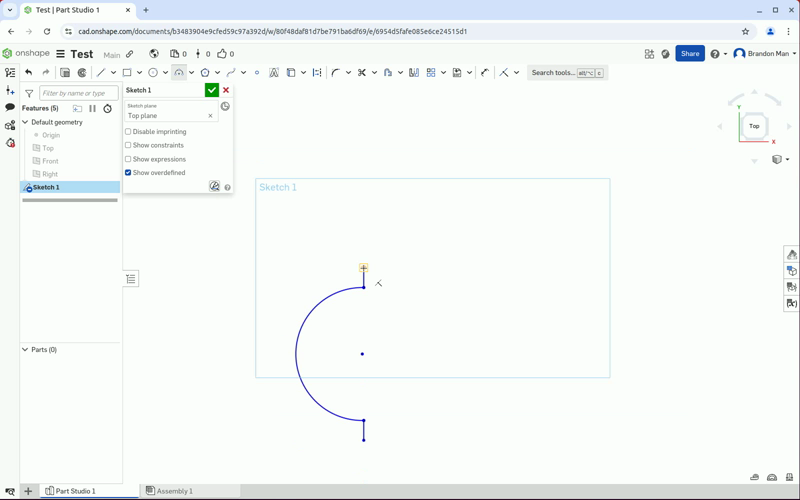
scroll(-6)
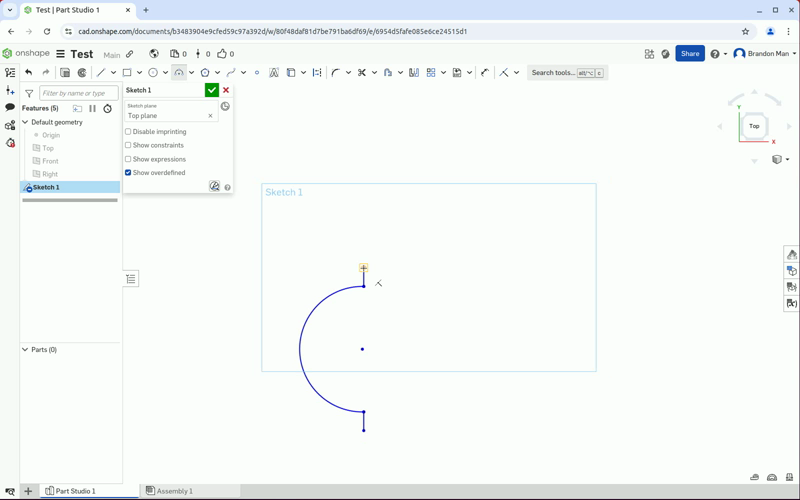
scroll(-6)
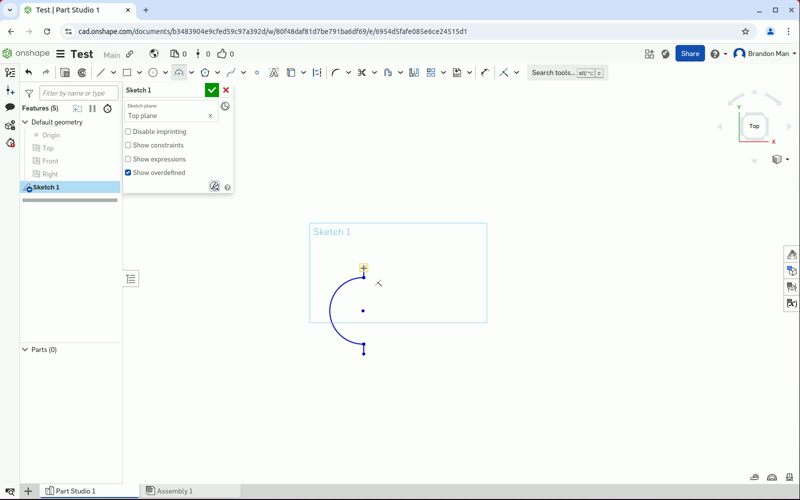
scroll(-6)
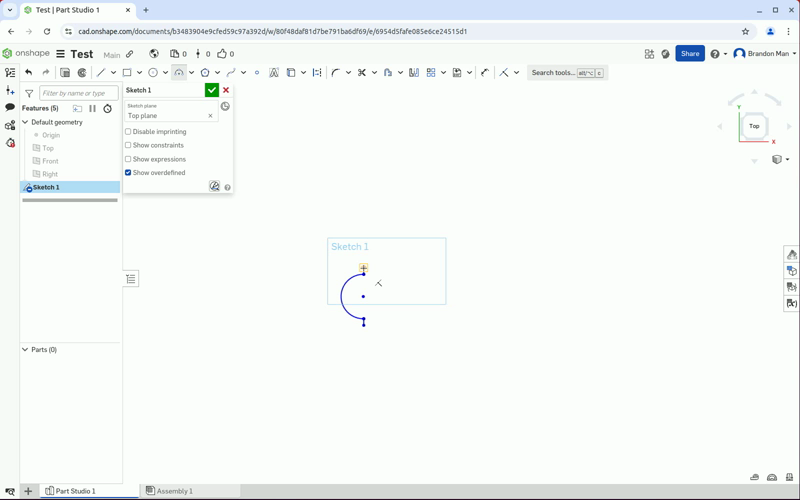
scroll(-6)
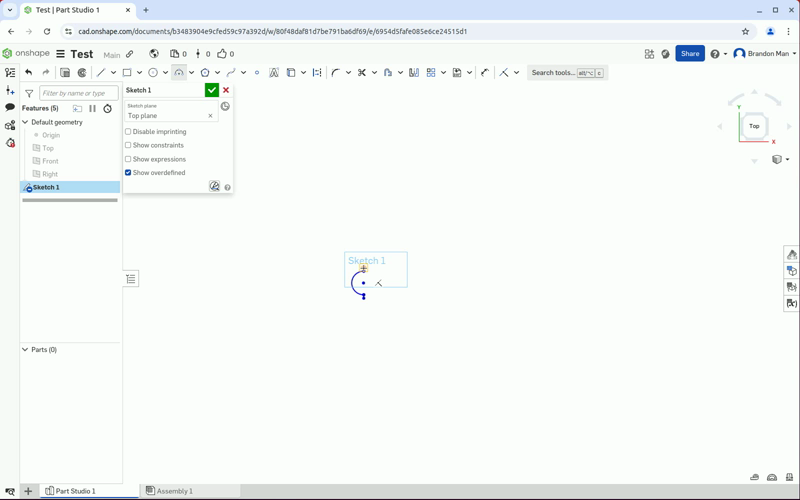
mouse_move(363, 298)
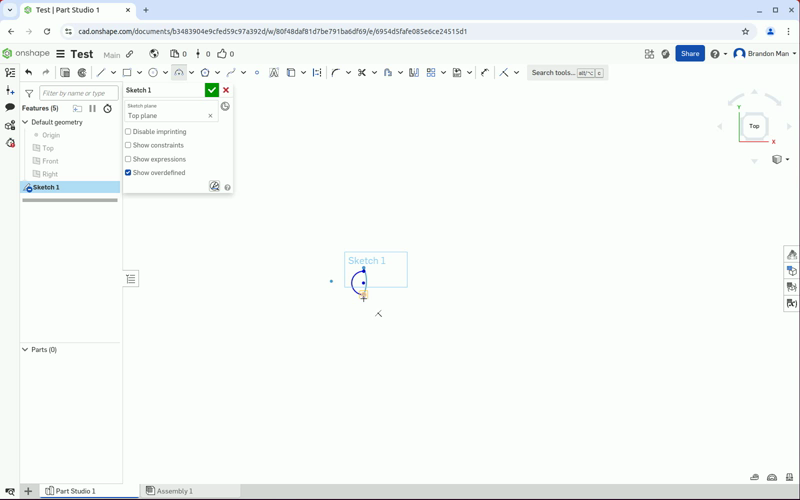
scroll(6)
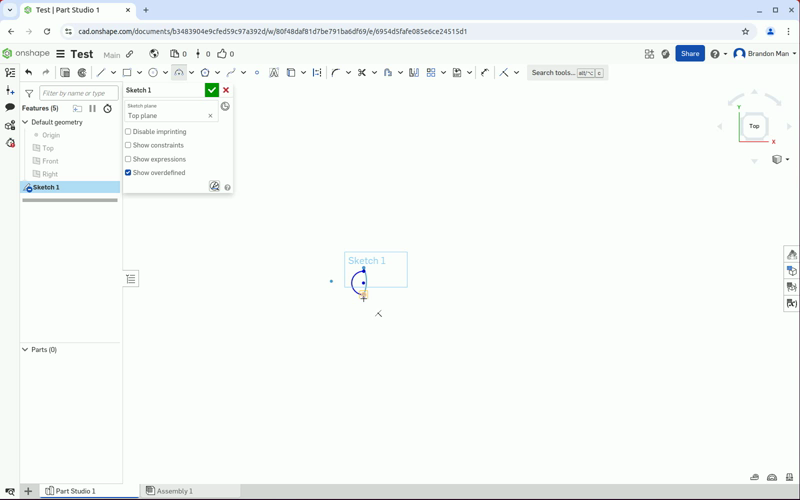
scroll(6)
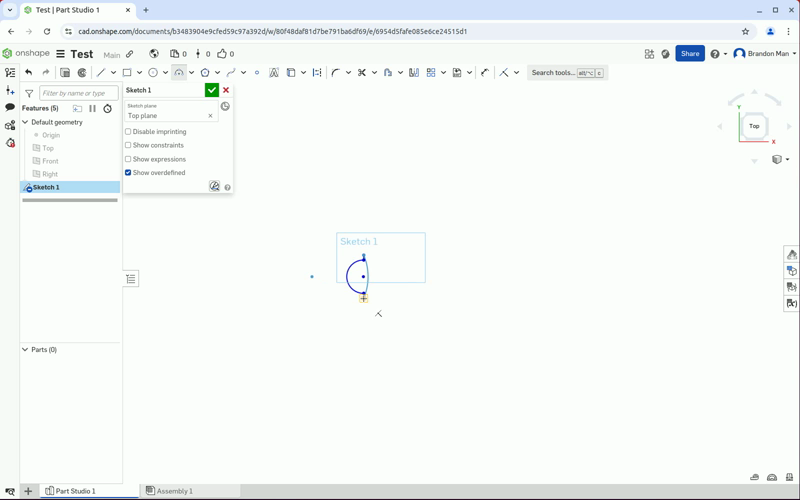
scroll(6)
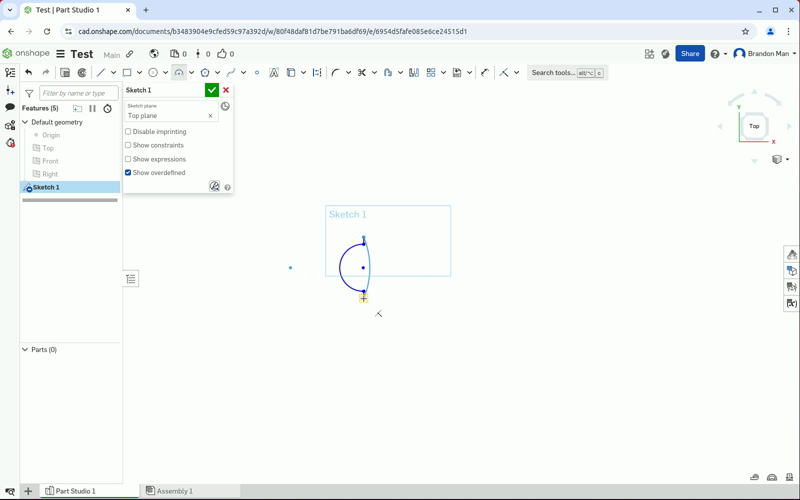
scroll(6)
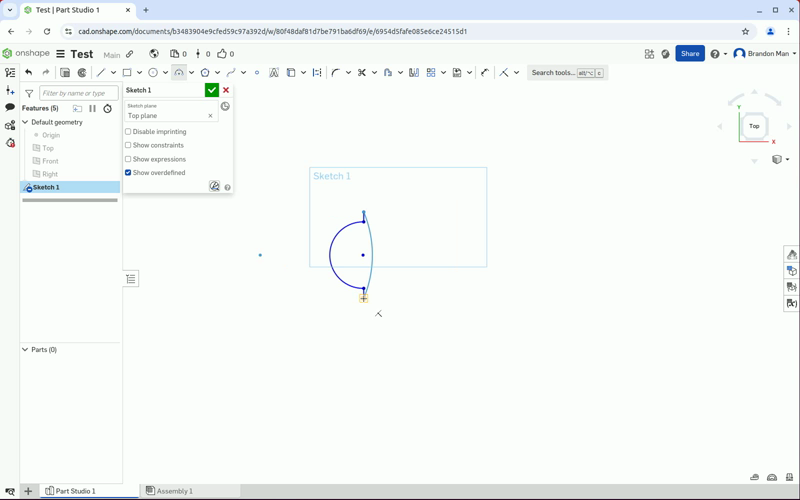
scroll(6)
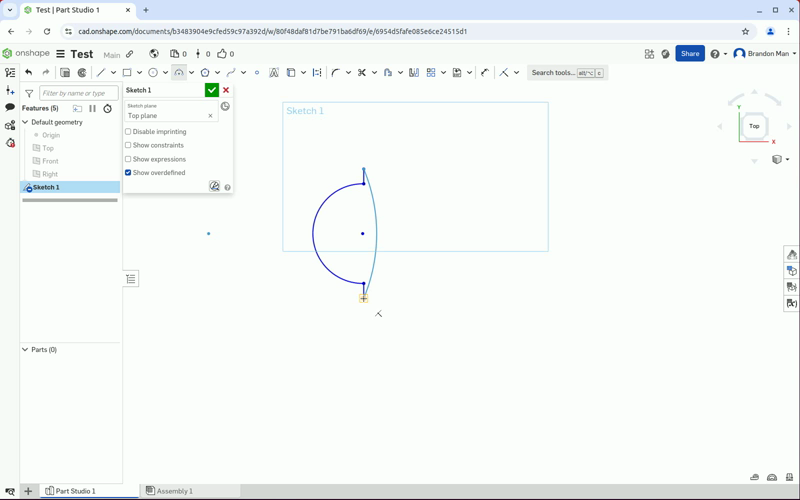
scroll(6)
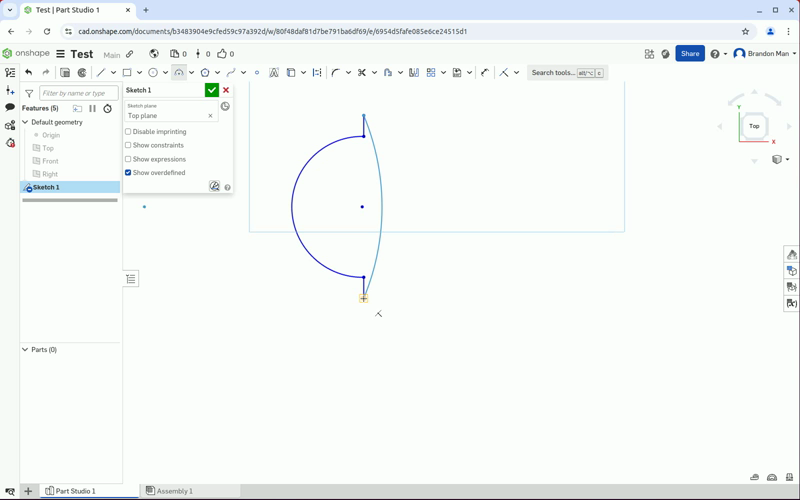
scroll(6)
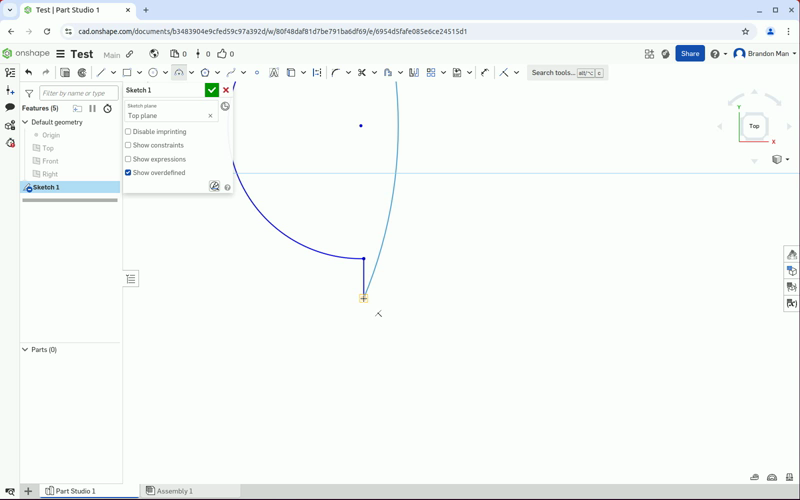
click(363, 298)
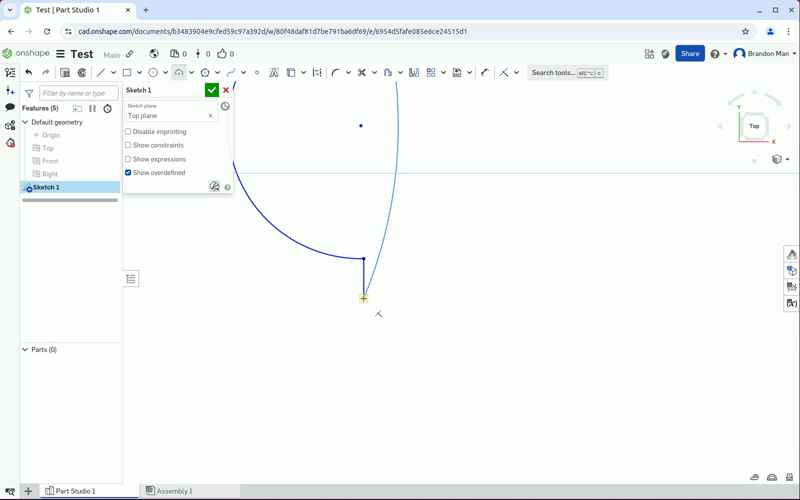
scroll(-6)
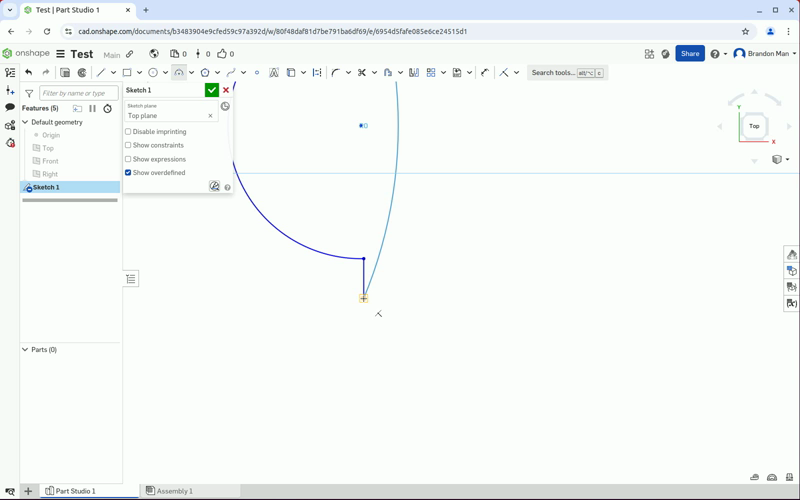
scroll(-6)
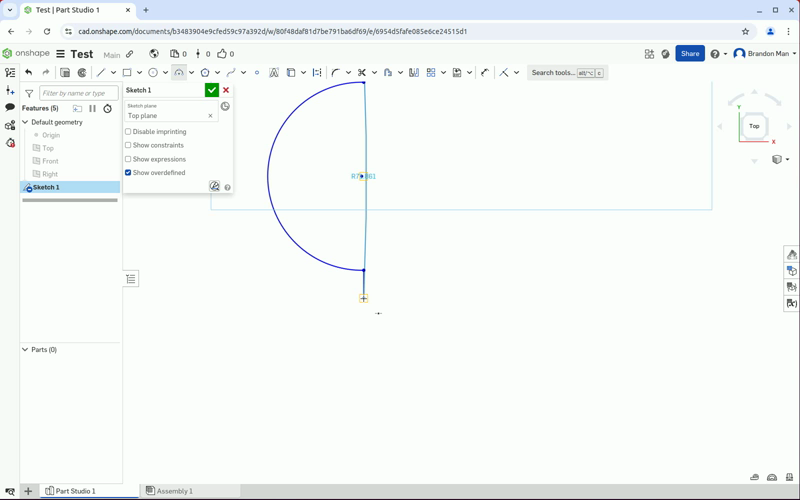
scroll(-6)
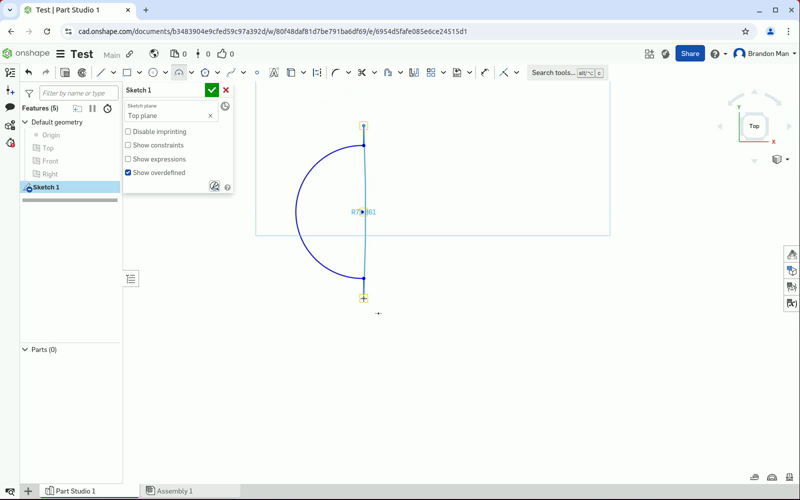
scroll(-6)
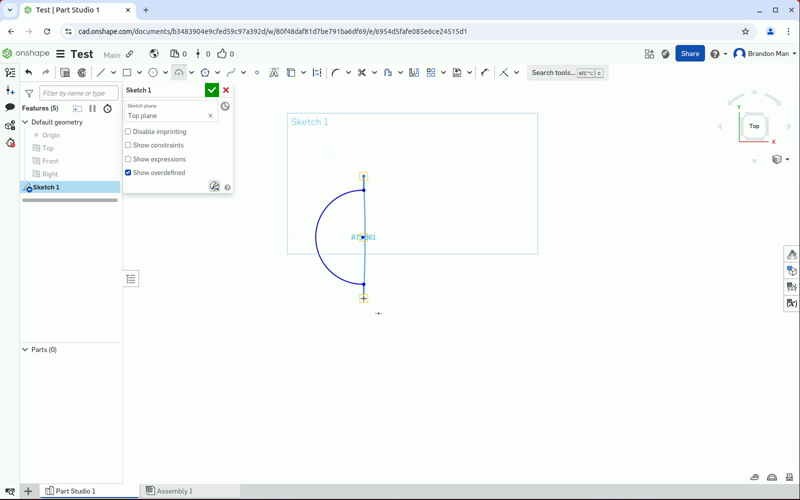
scroll(-6)
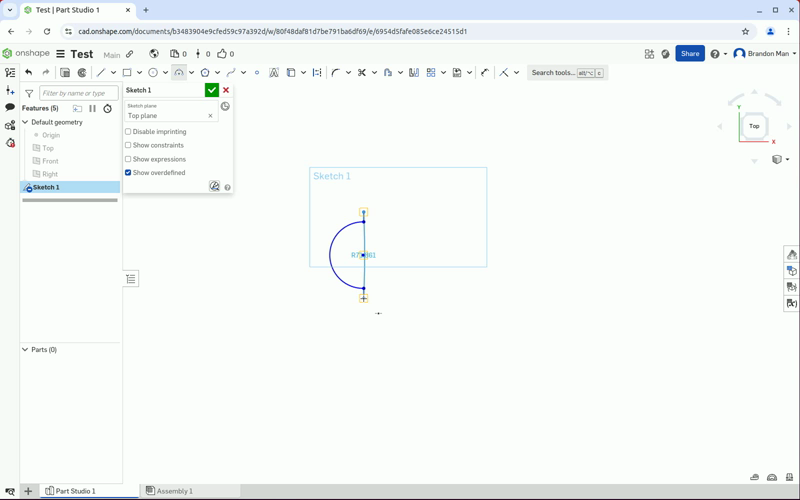
scroll(-6)
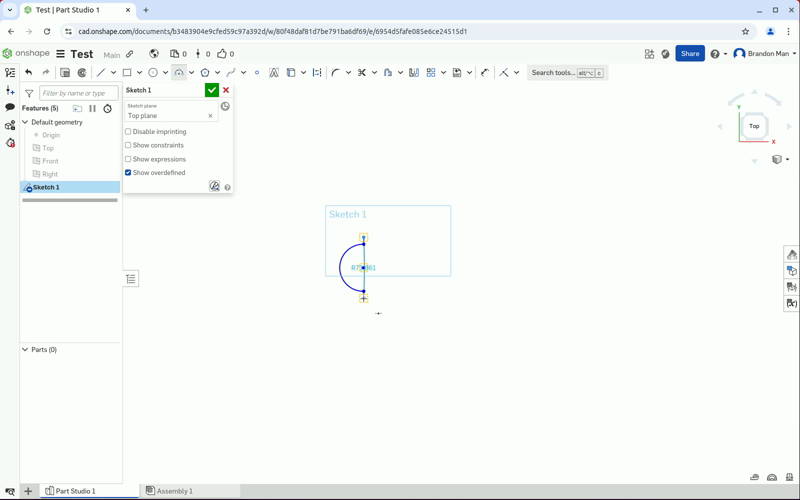
scroll(-6)
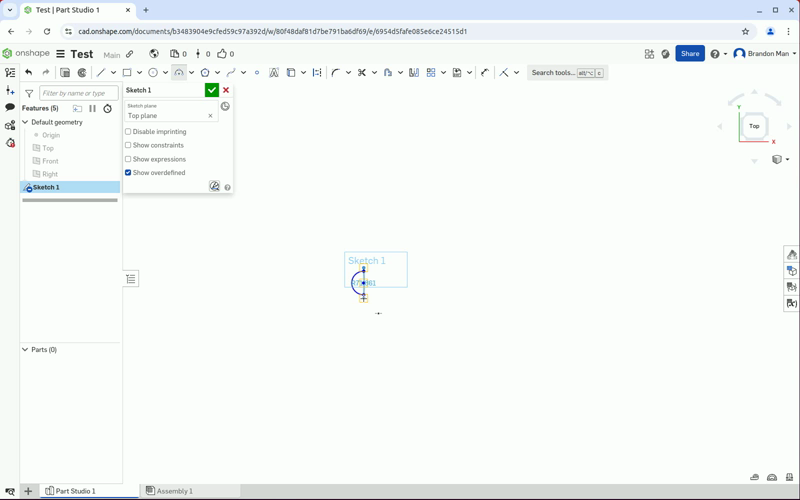
key_down(shift)
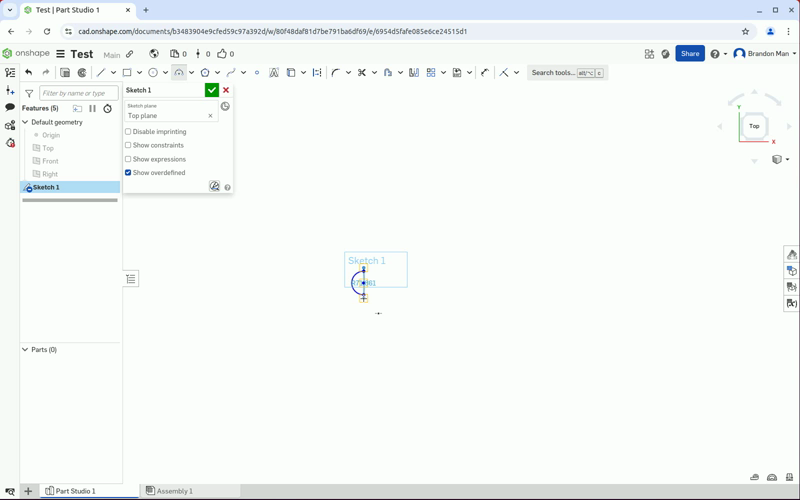
mouse_move(348, 283)
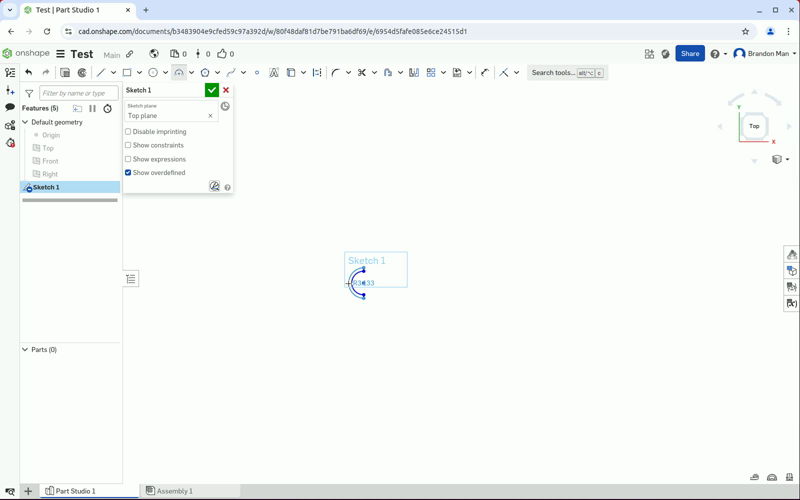
scroll(6)
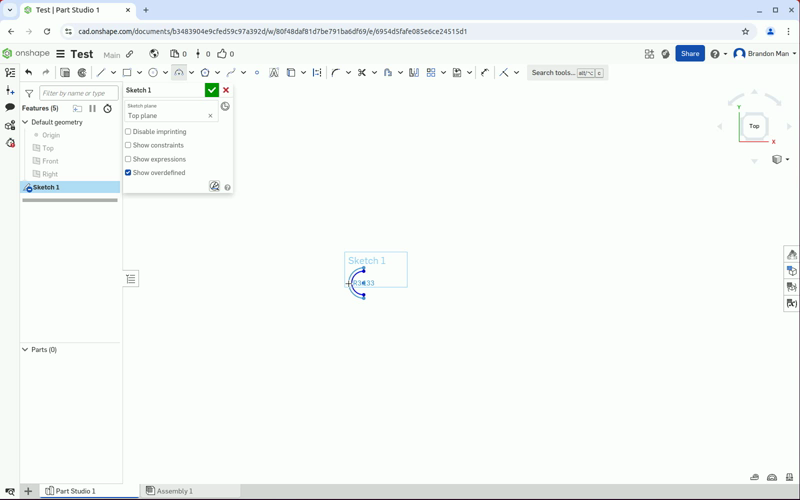
scroll(6)
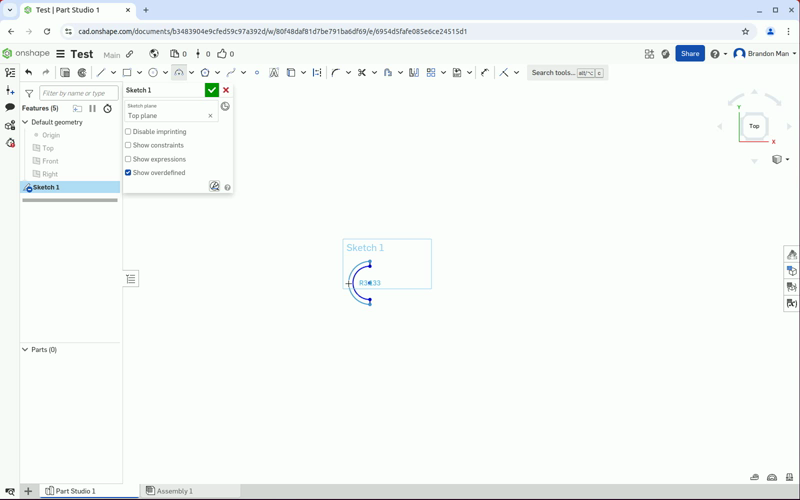
scroll(6)
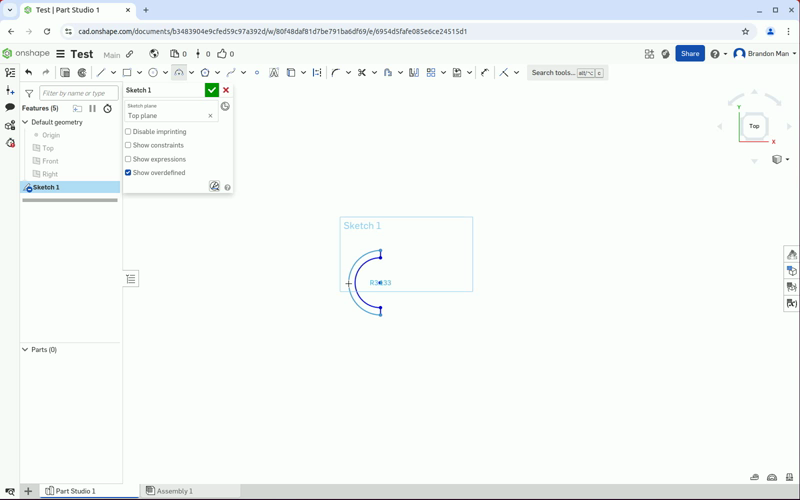
scroll(6)
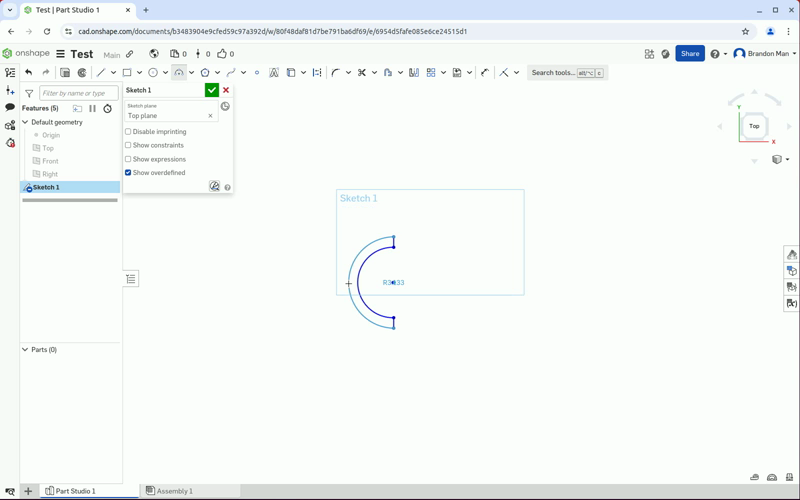
scroll(6)
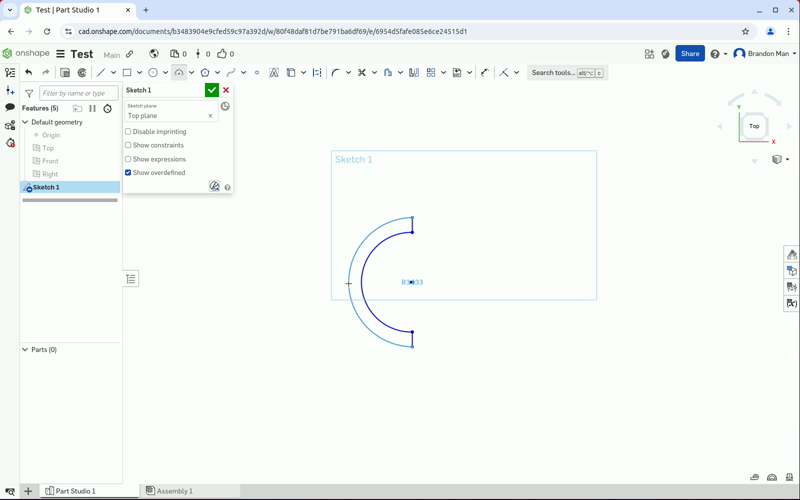
scroll(6)
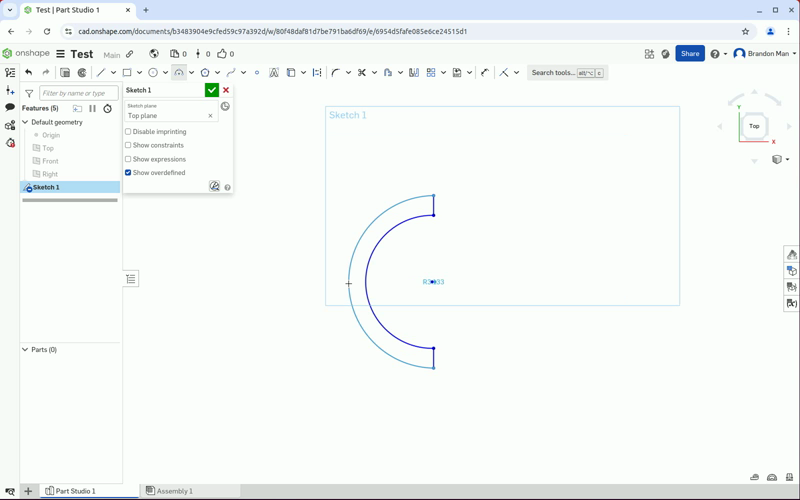
scroll(6)
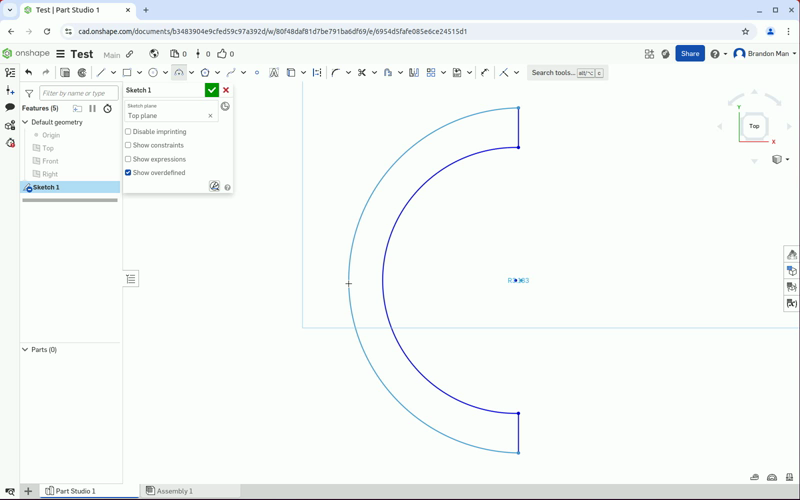
click(348, 283)
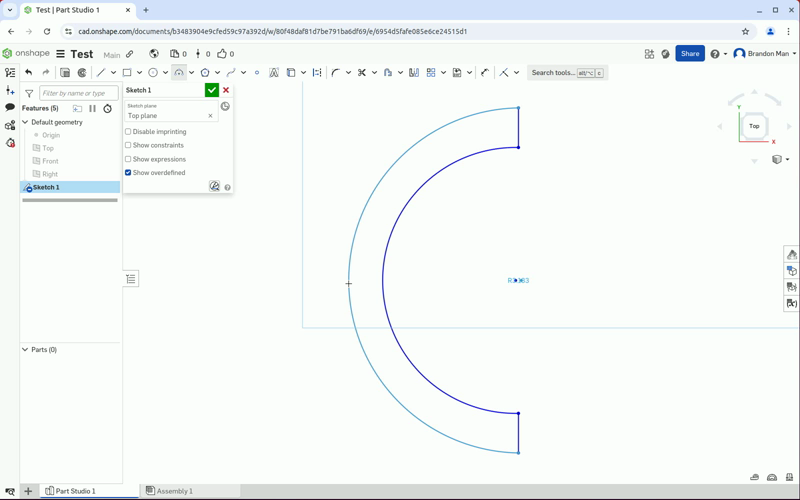
scroll(-6)
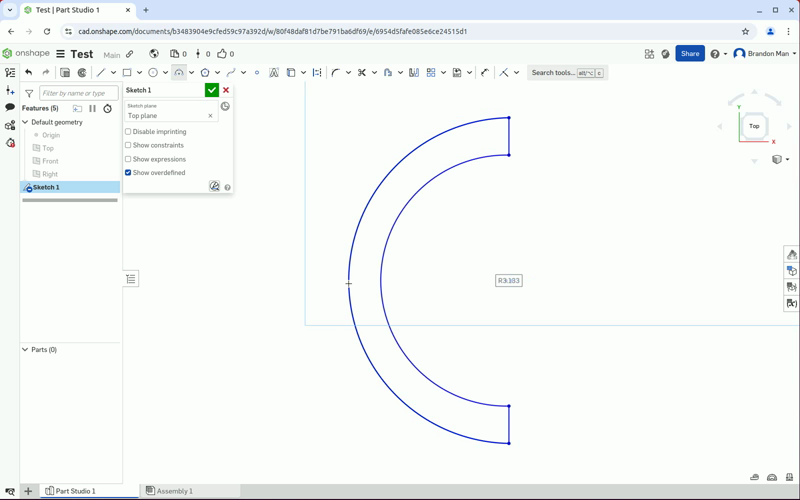
scroll(-6)
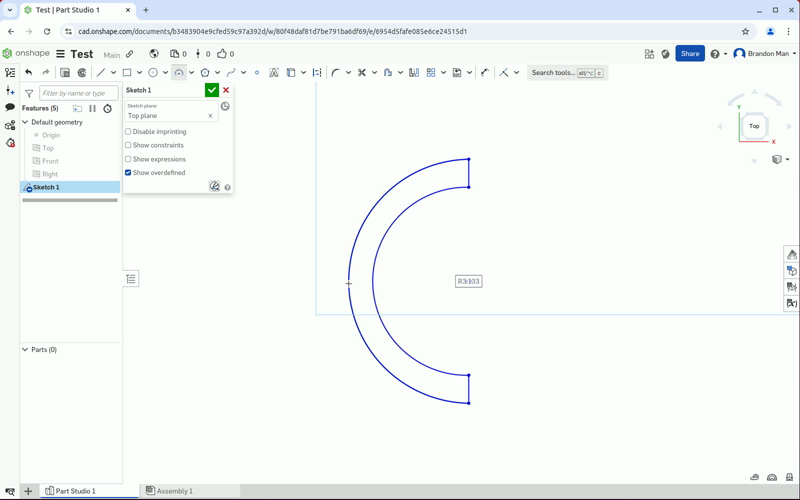
scroll(-6)
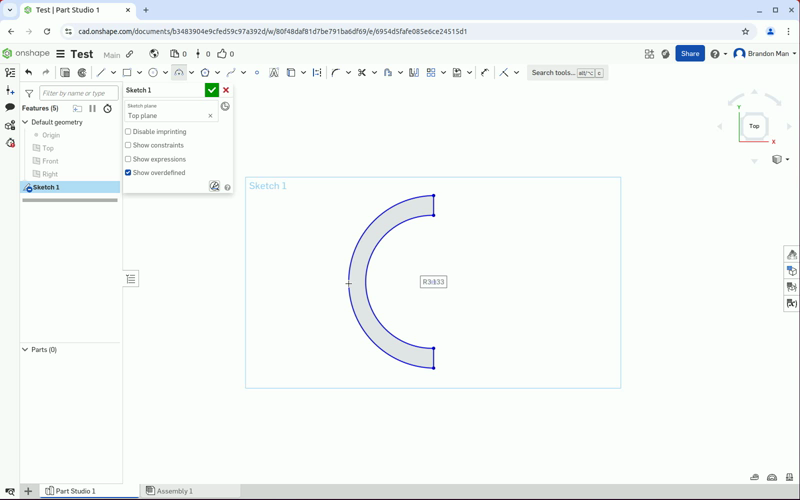
scroll(-6)
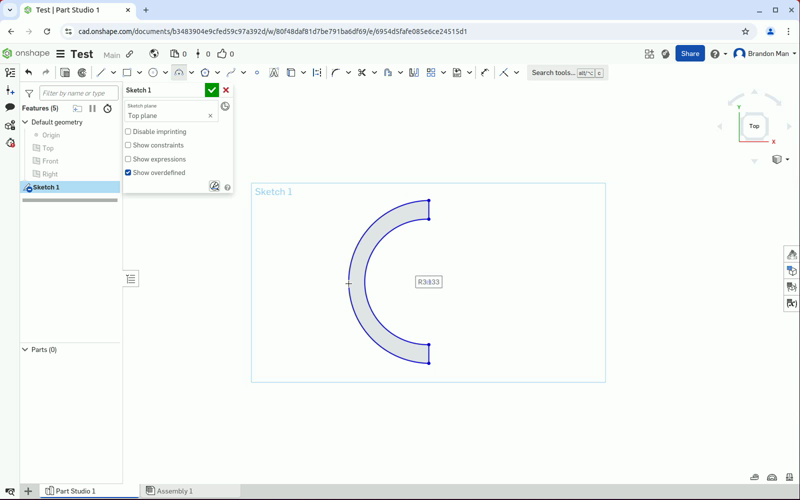
scroll(-6)
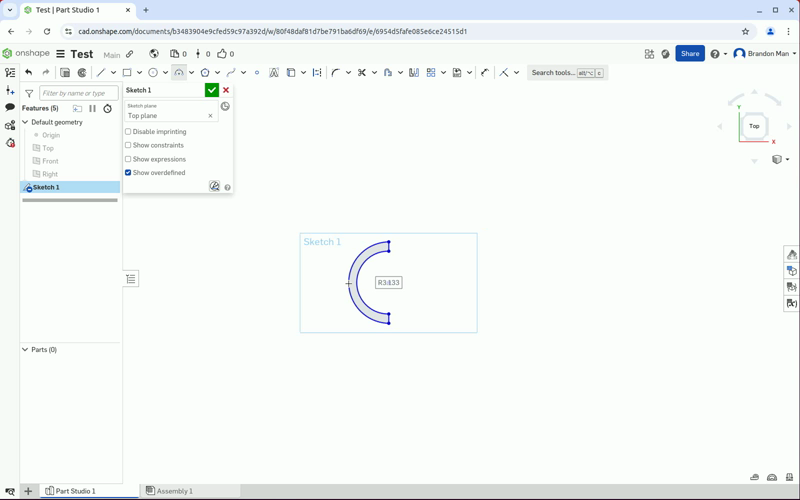
scroll(-6)
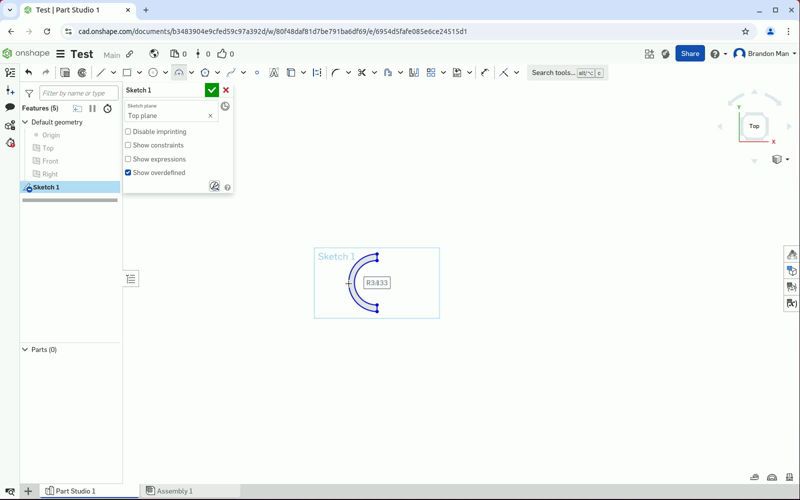
scroll(-6)
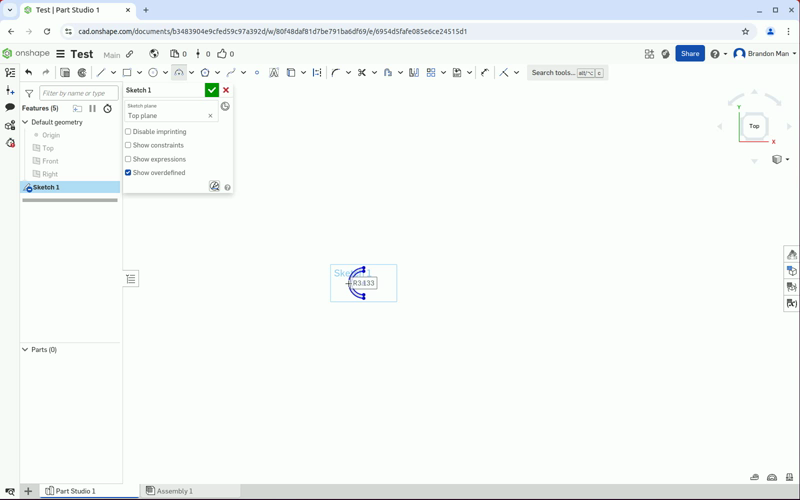
key_up(shift)
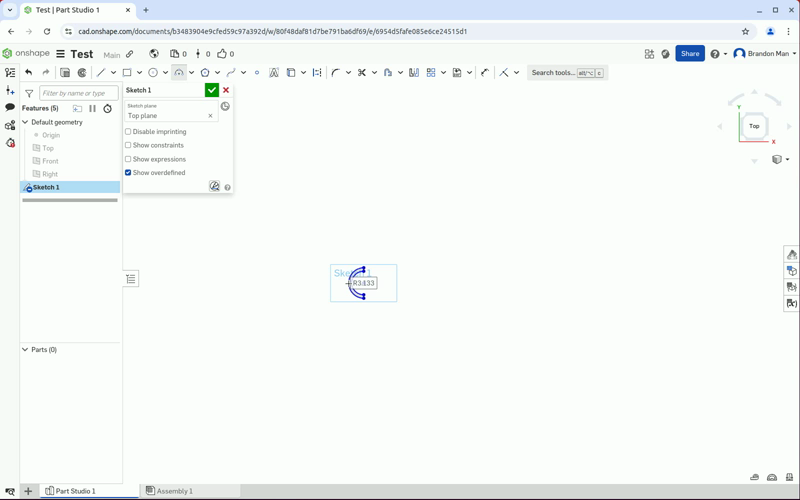
key(esc)
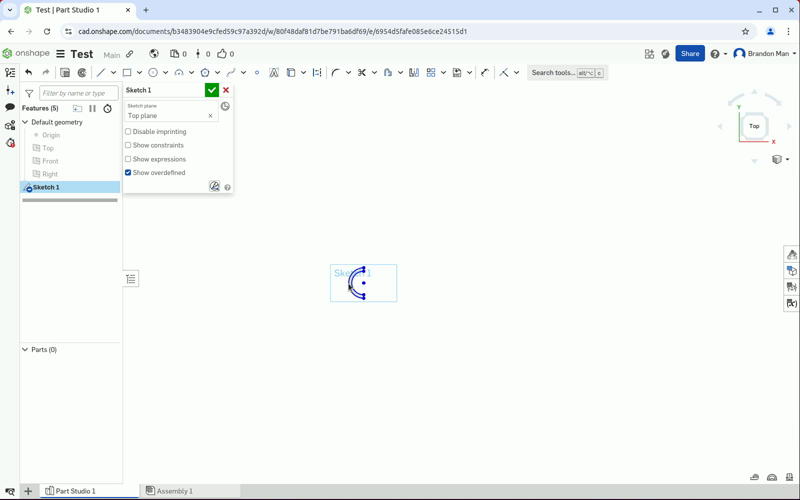
mouse_move(361, 285)
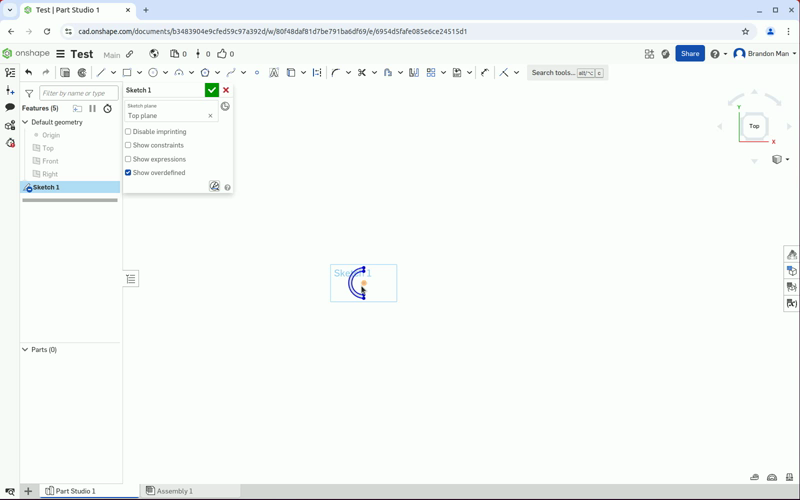
scroll(6)
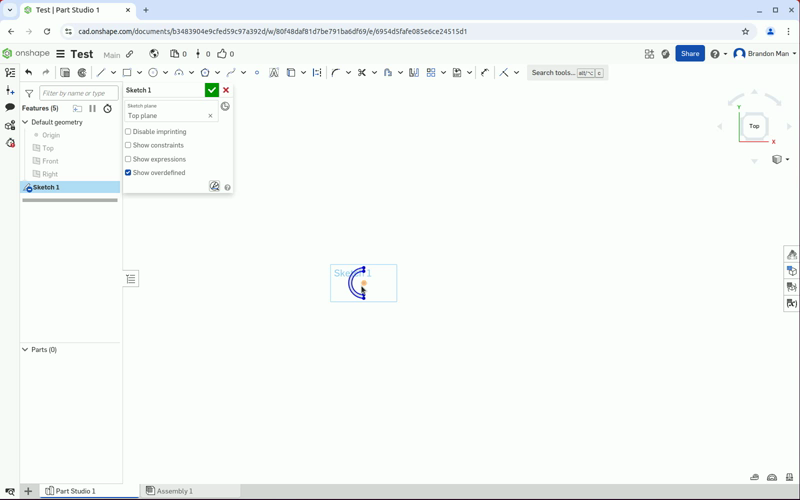
scroll(6)
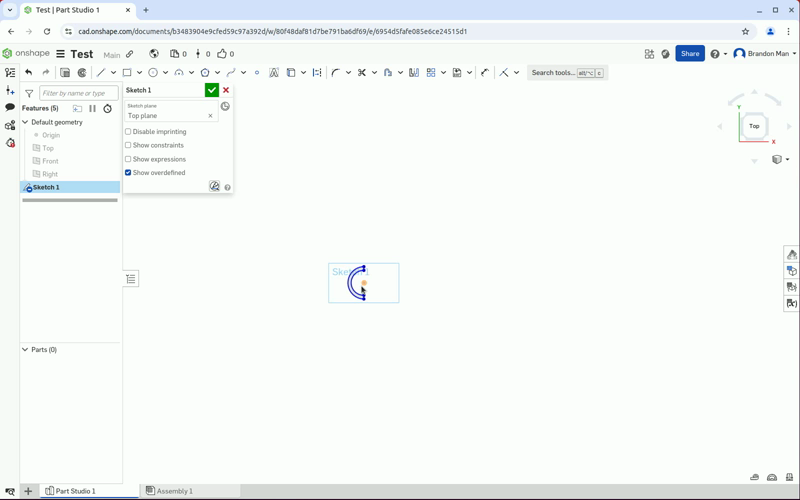
scroll(6)
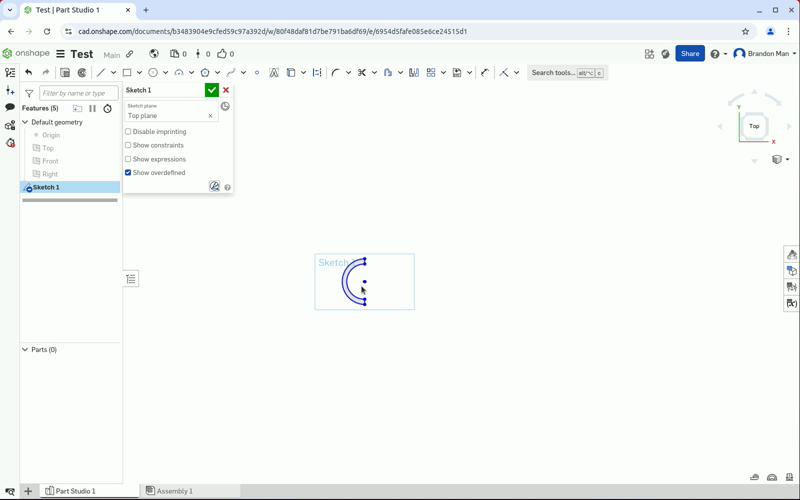
scroll(6)
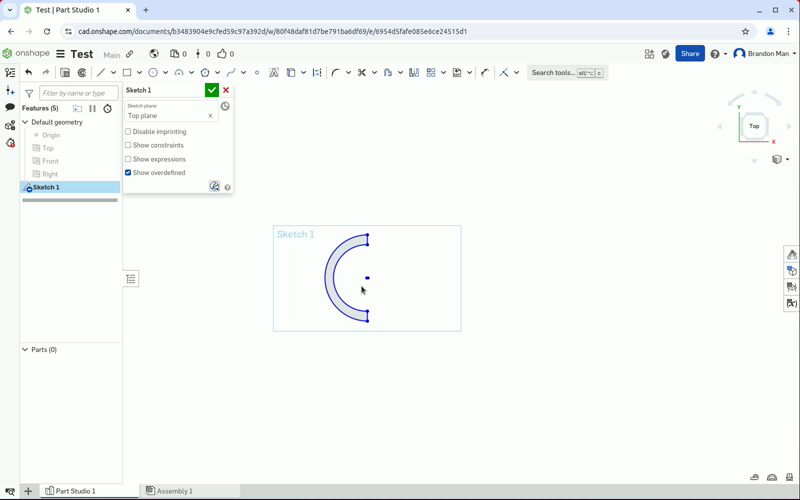
scroll(6)
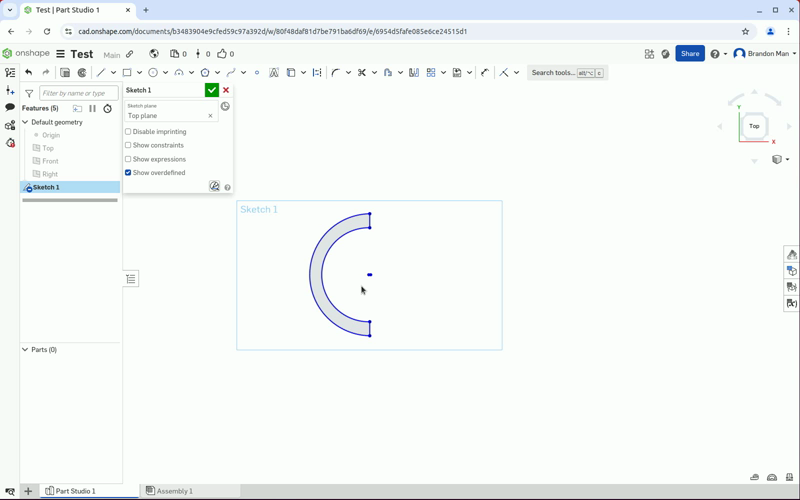
scroll(6)
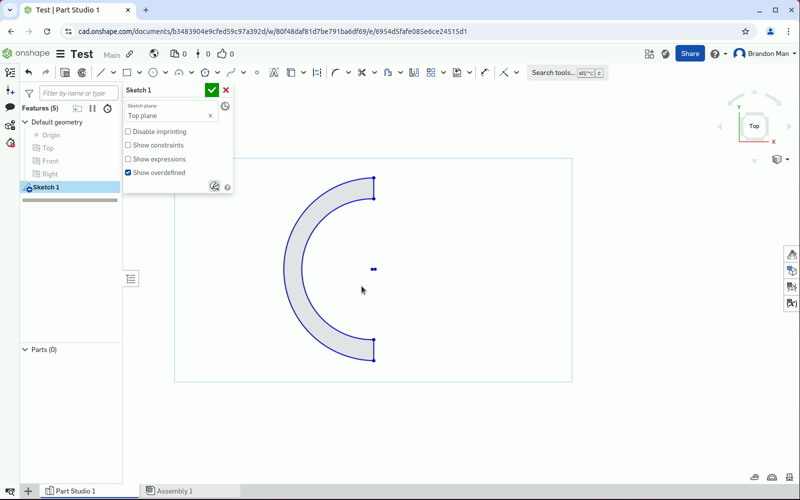
scroll(6)
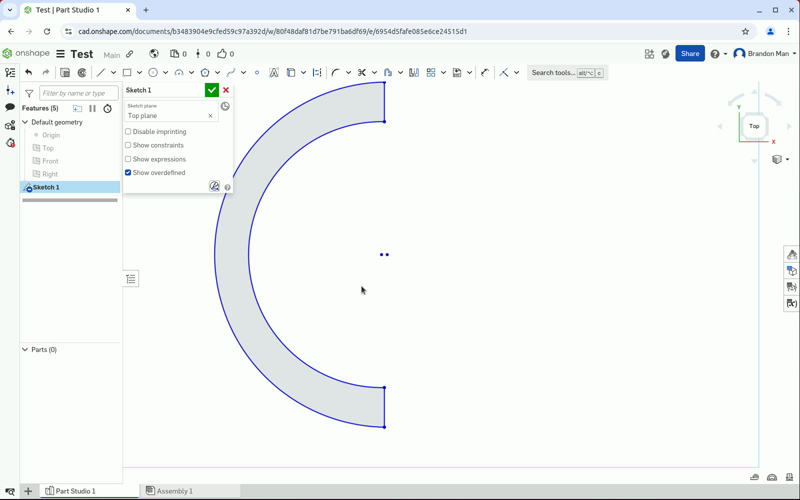
click(361, 285)
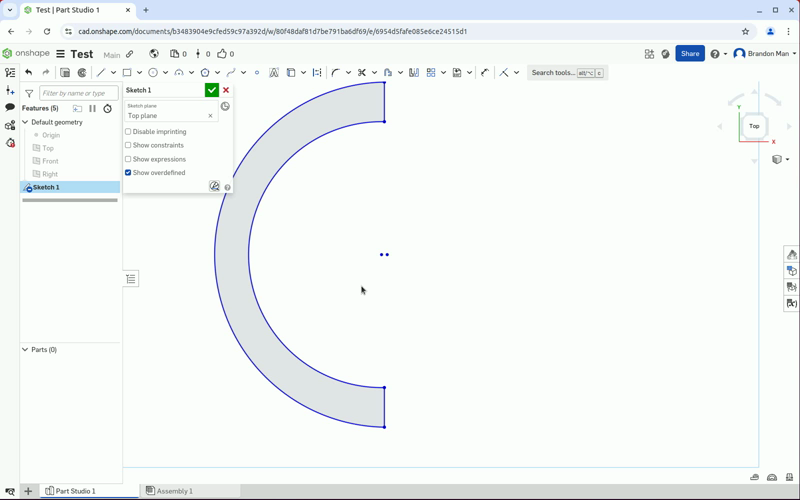
scroll(-6)
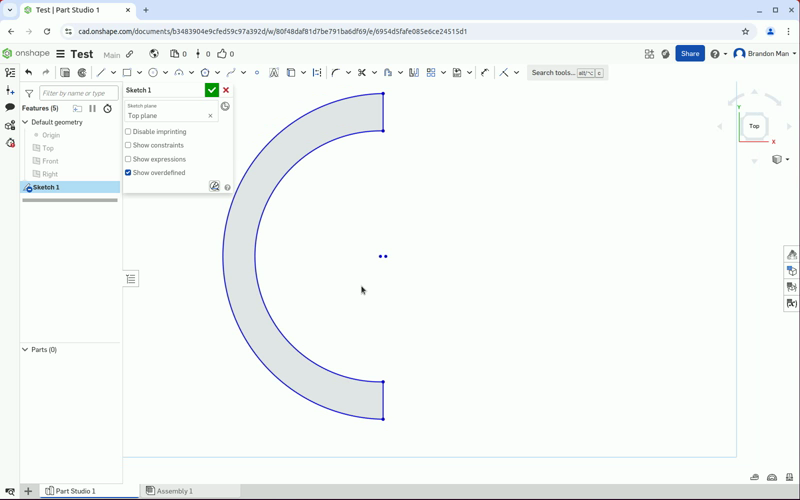
scroll(-6)
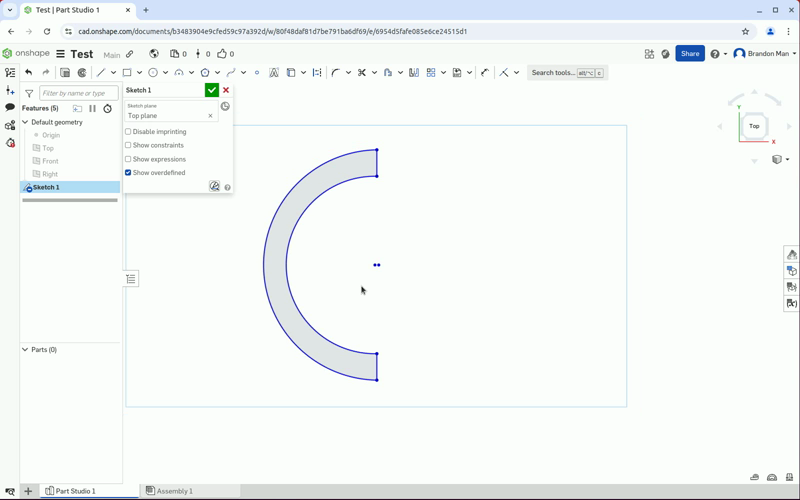
scroll(-6)
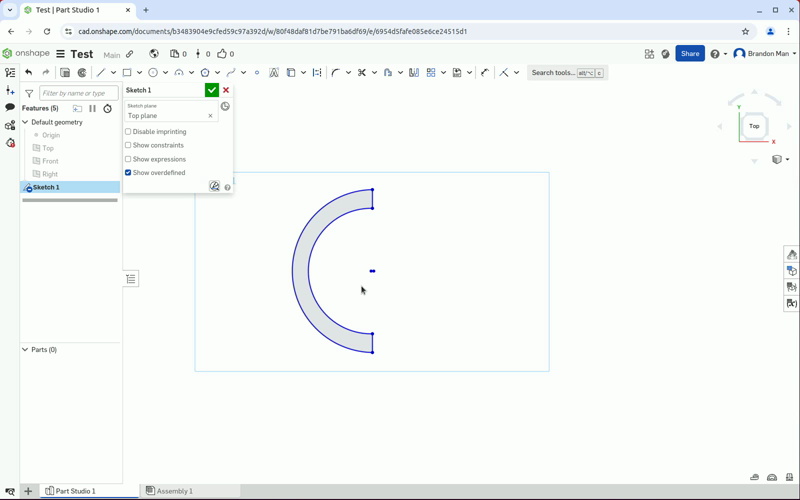
scroll(-6)
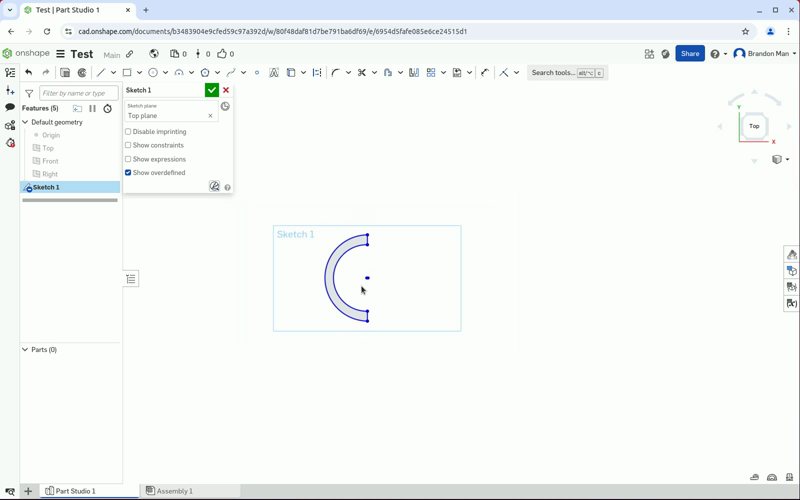
scroll(-6)
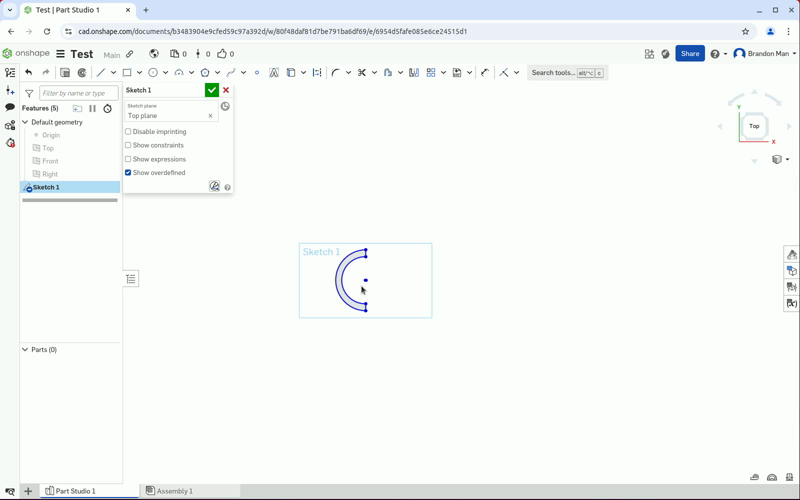
scroll(-6)
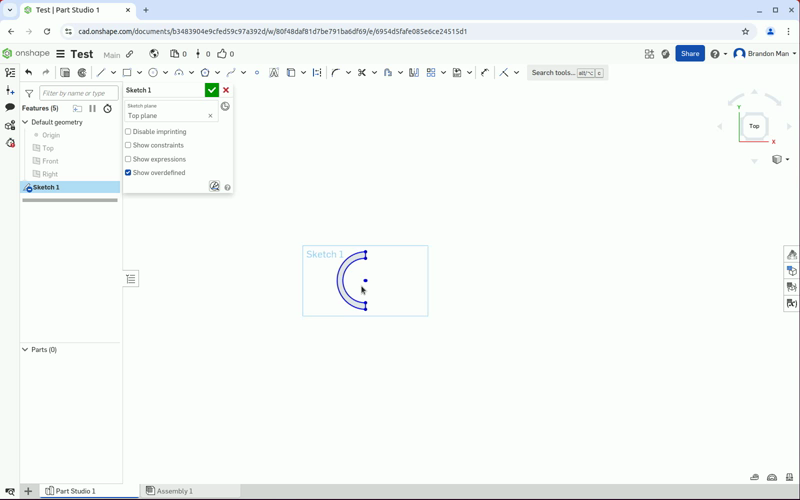
scroll(-6)
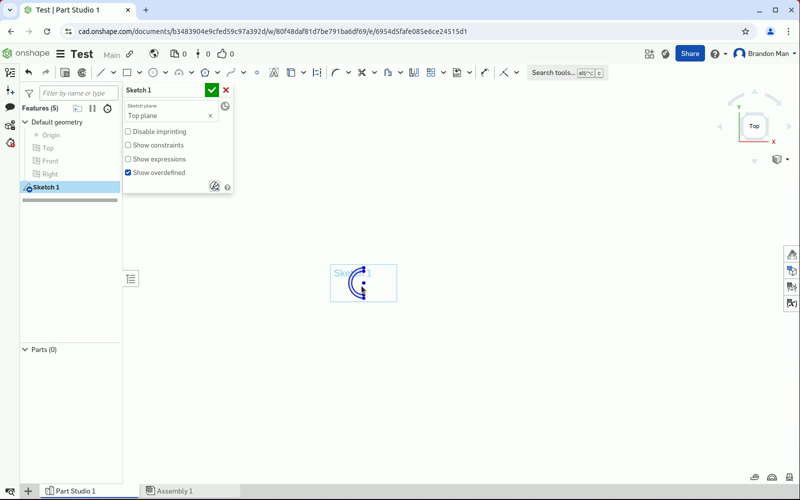
mouse_move(73, 352)
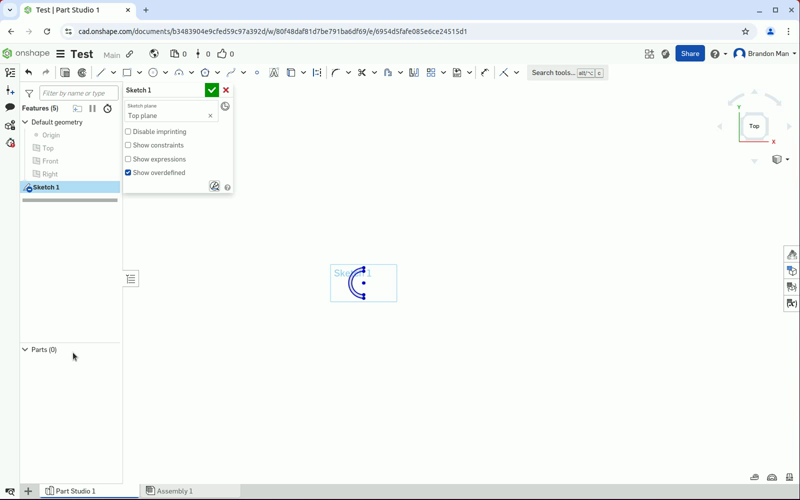
key(shift+y)
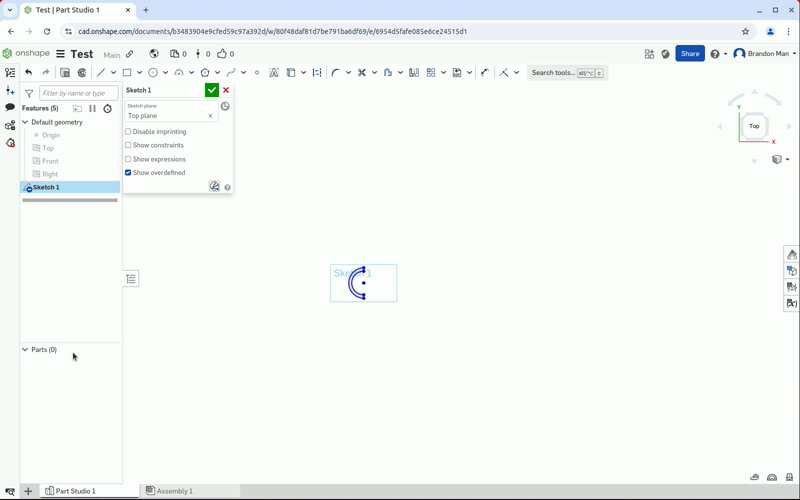
key(shift+e)
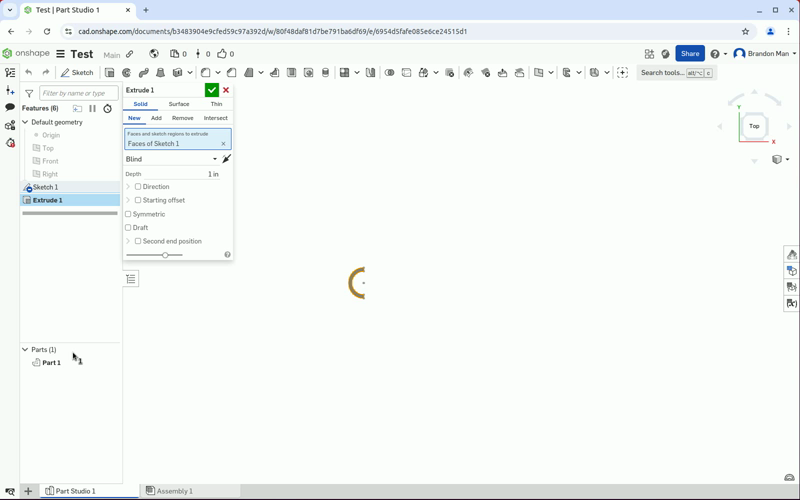
mouse_move(143, 106)
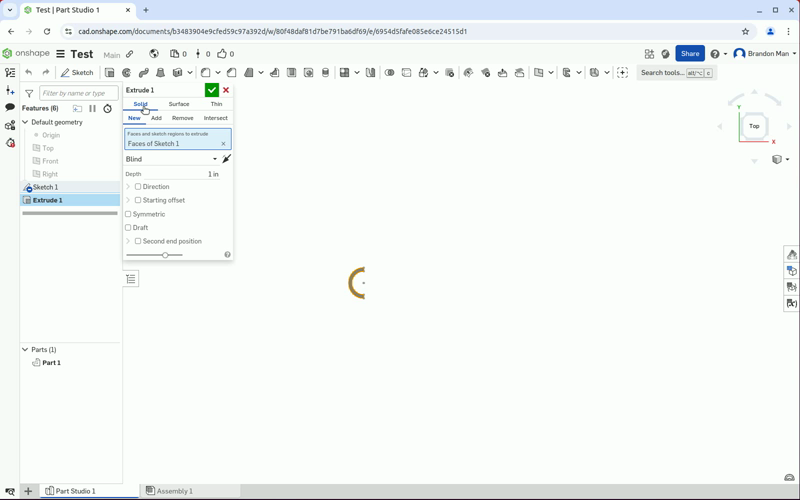
click(143, 106)
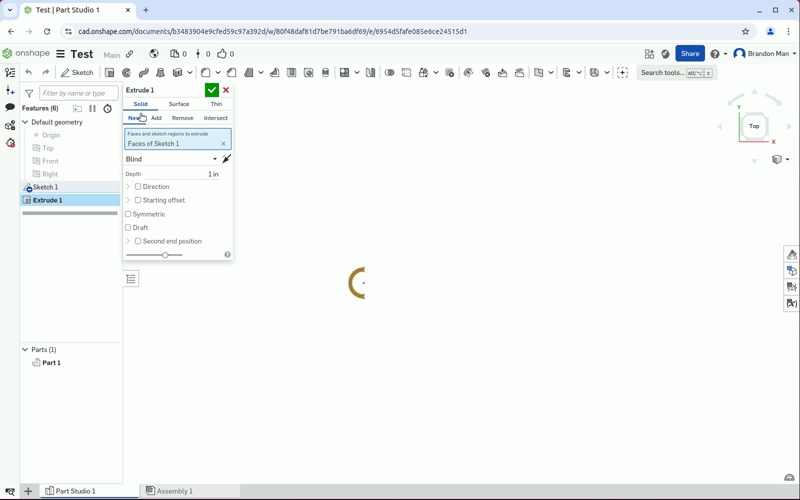
mouse_move(137, 120)
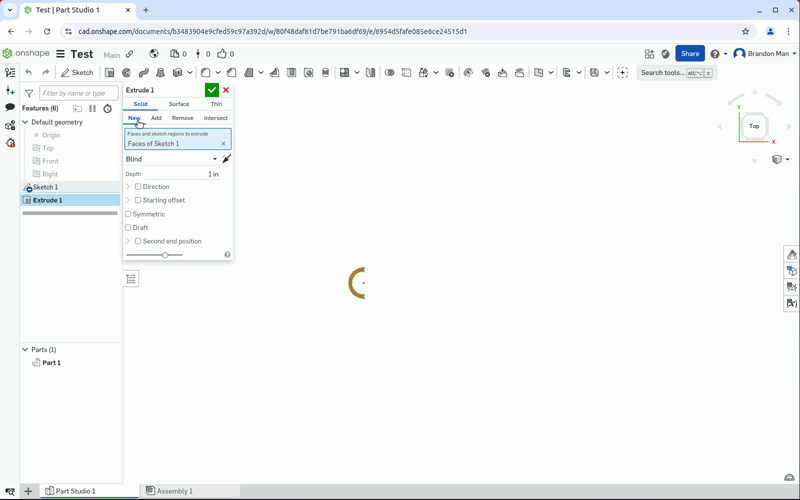
click(137, 120)
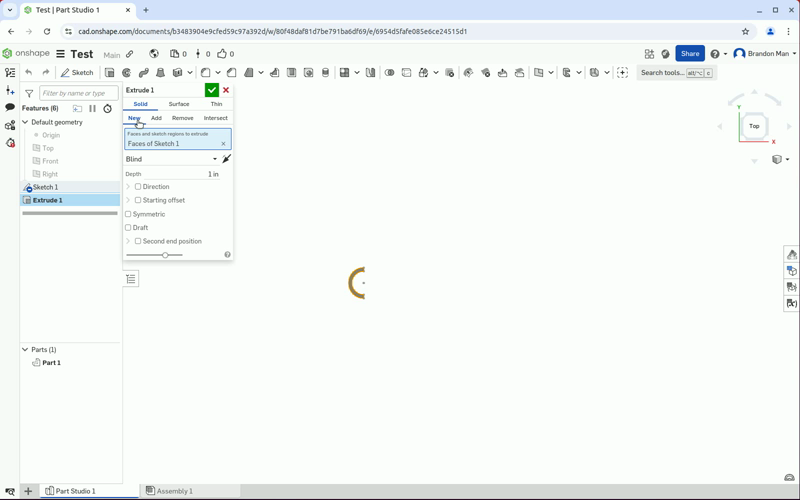
key(tab, 4)
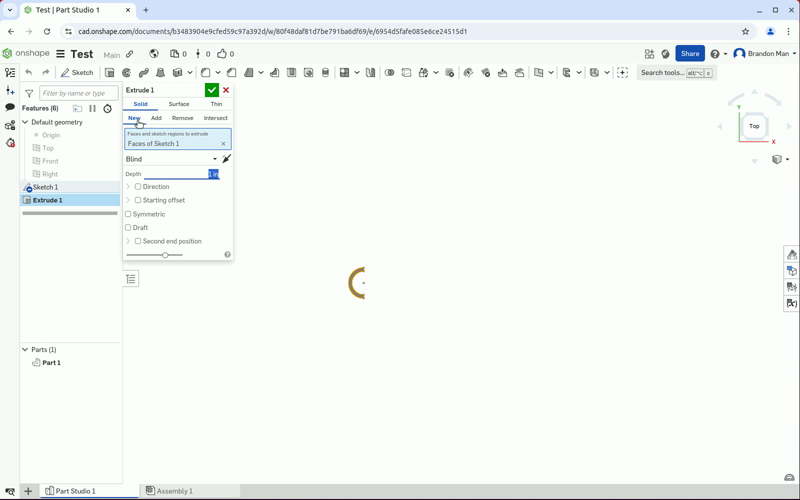
text(3.851)
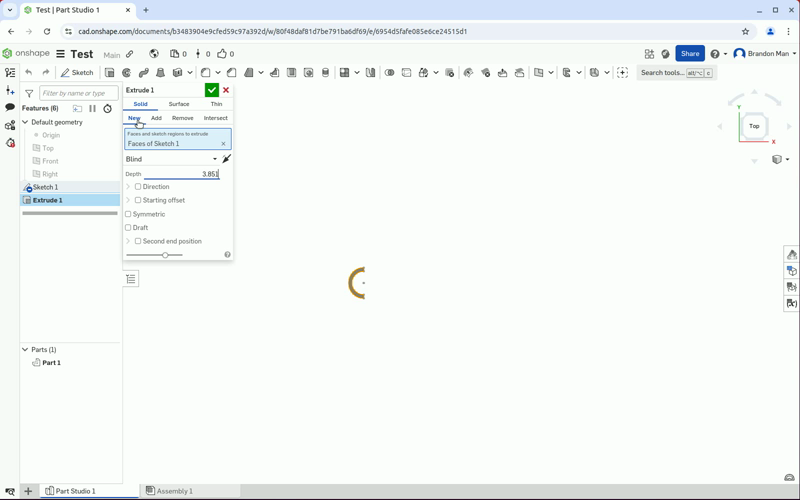
key(enter)
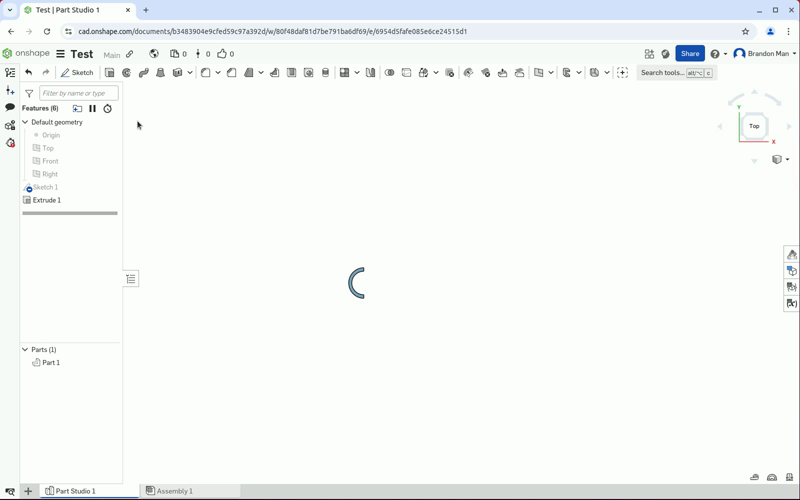
key(shift+h)
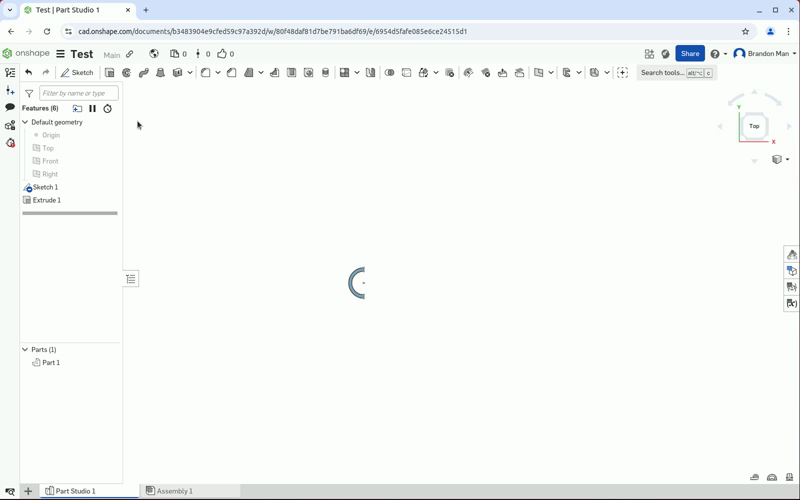
key(shift+h)
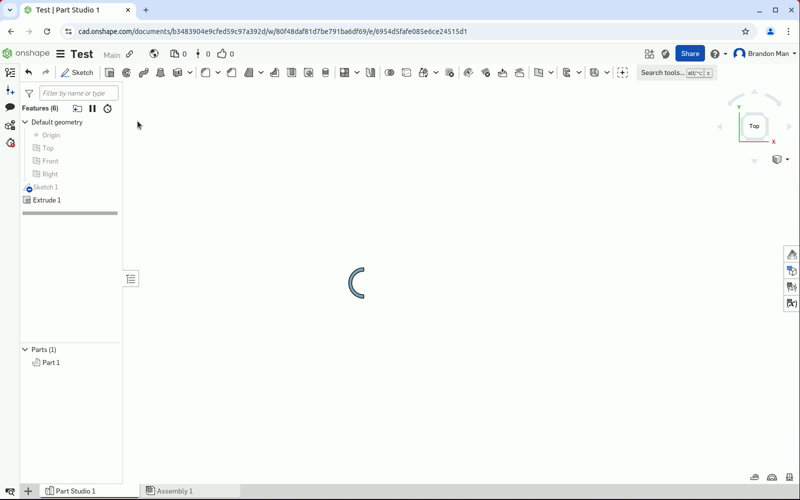
mouse_move(73, 189)
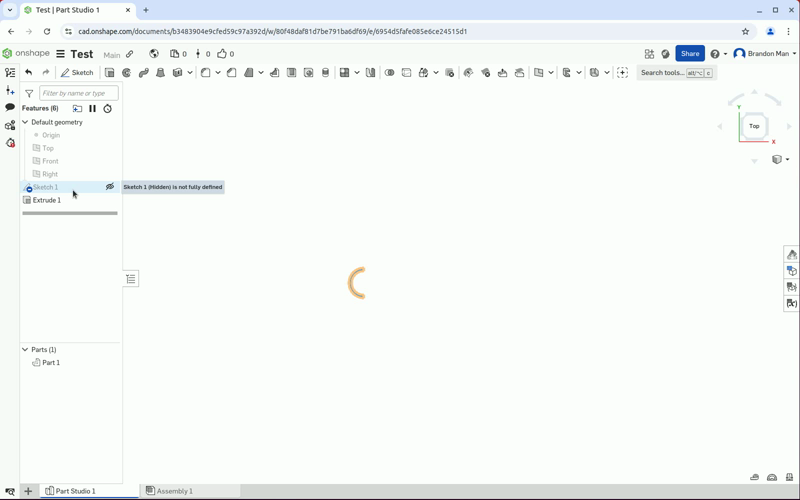
click(73, 189)
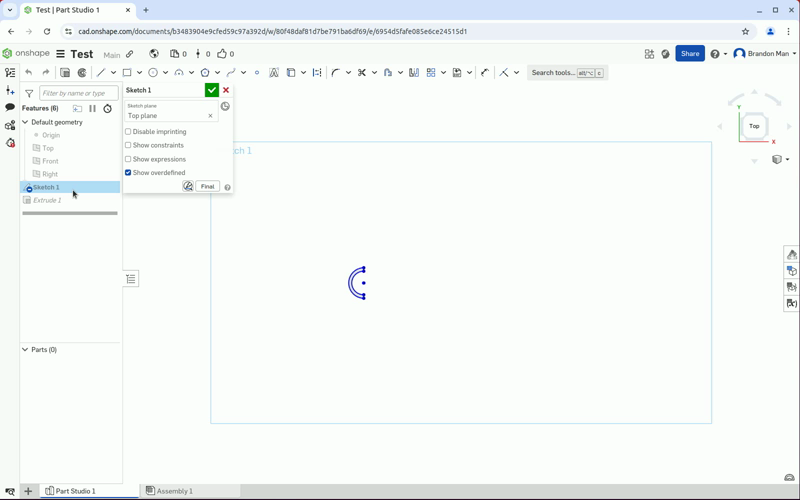
mouse_move(229, 92)
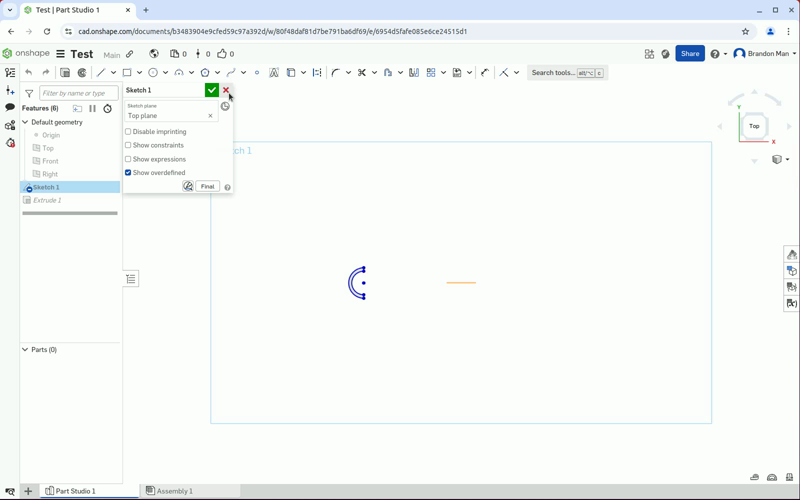
click(229, 92)
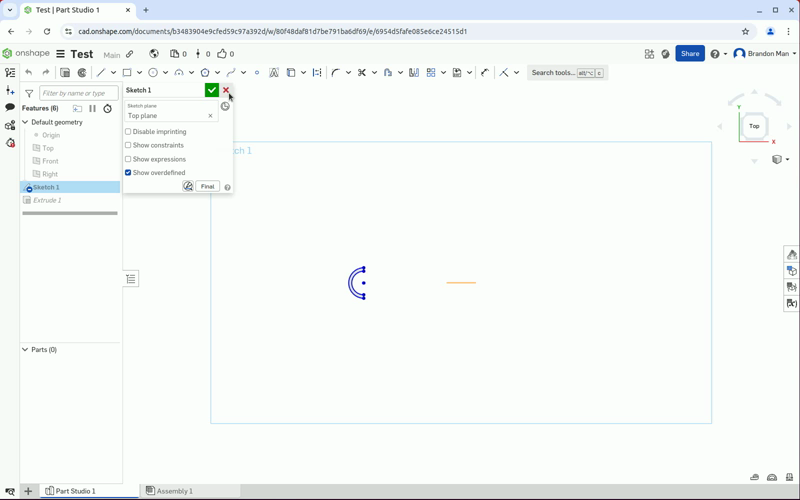
key(shift+s)
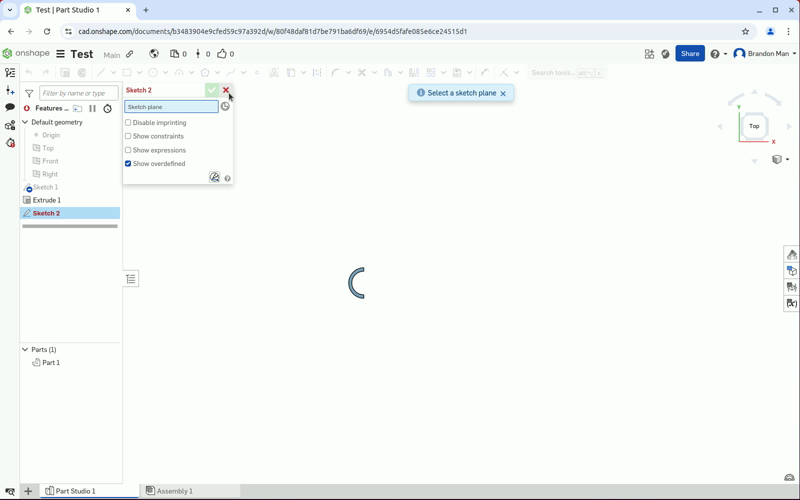
mouse_move(73, 150)
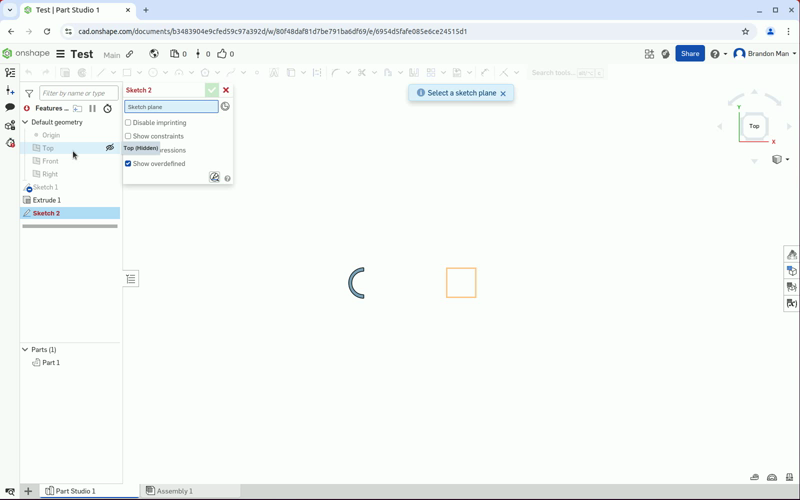
click(73, 150)
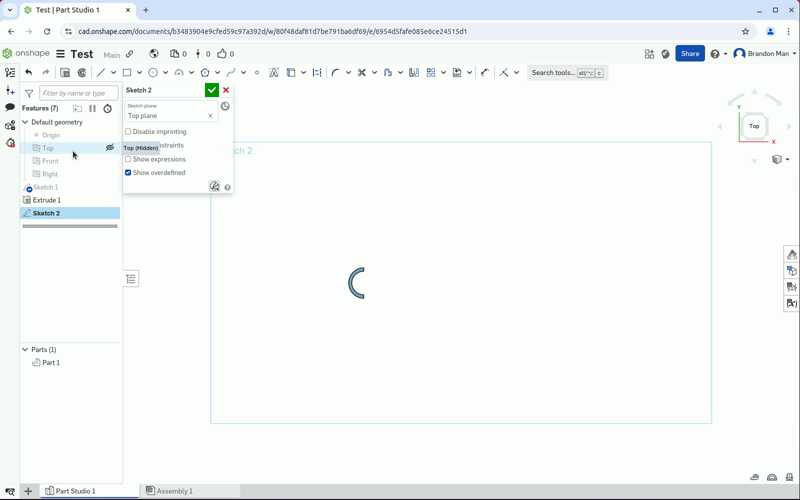
mouse_move(73, 352)
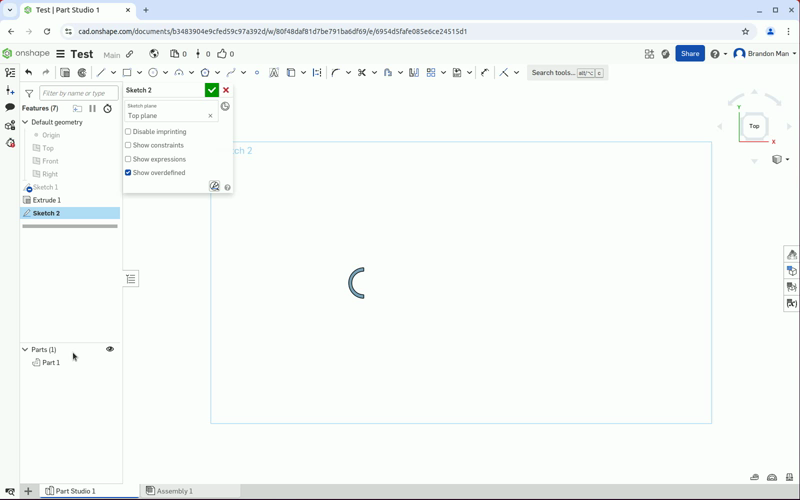
key(y)
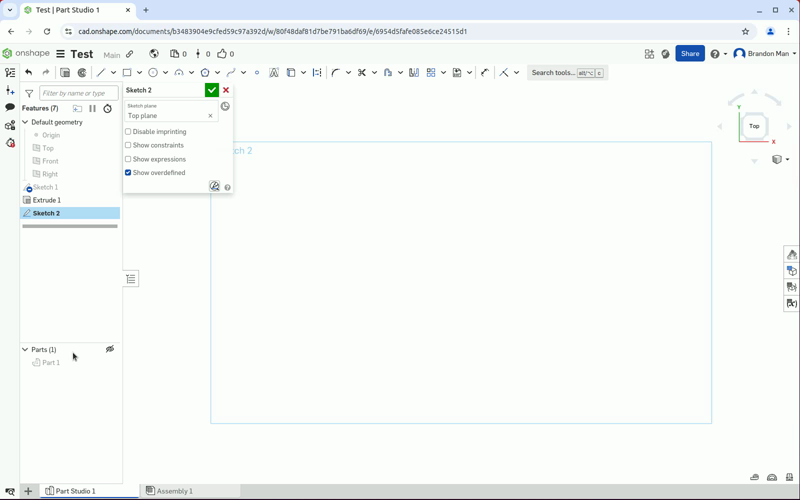
key(a)
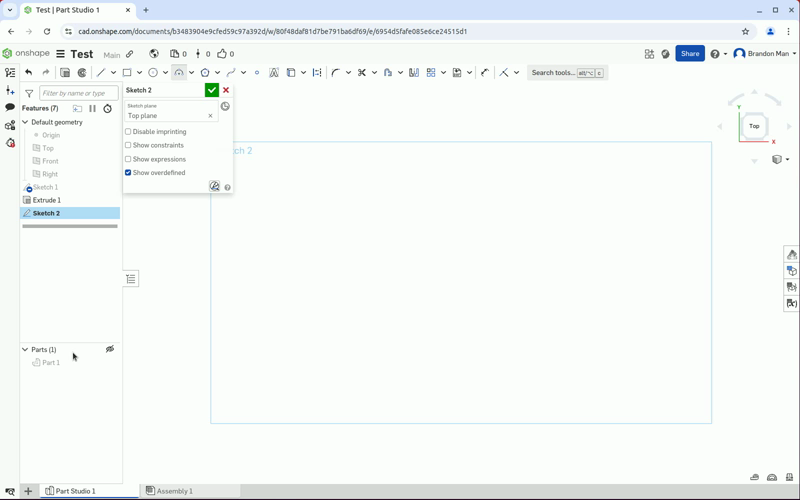
key_down(shift)
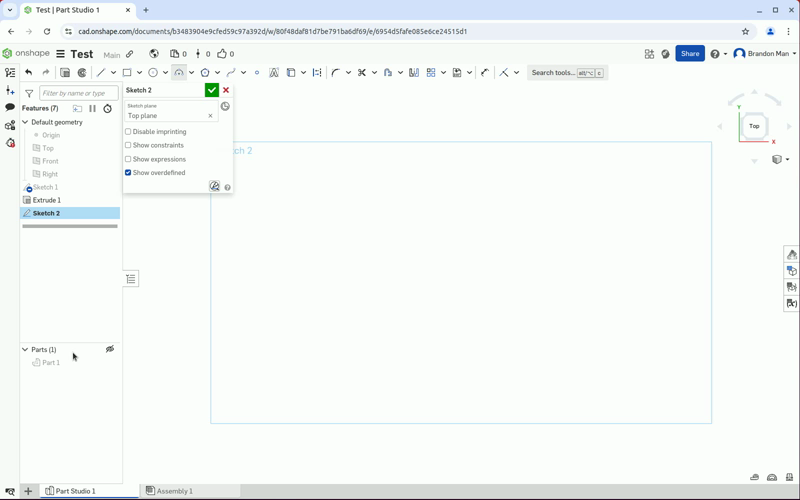
mouse_move(558, 298)
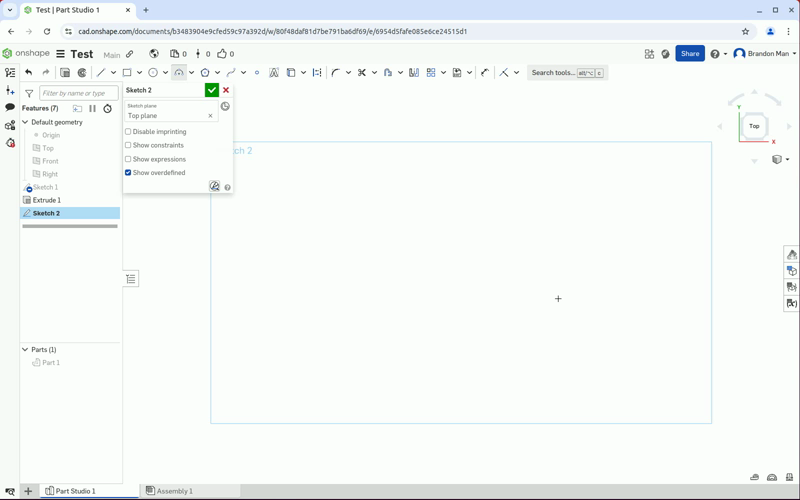
click(558, 298)
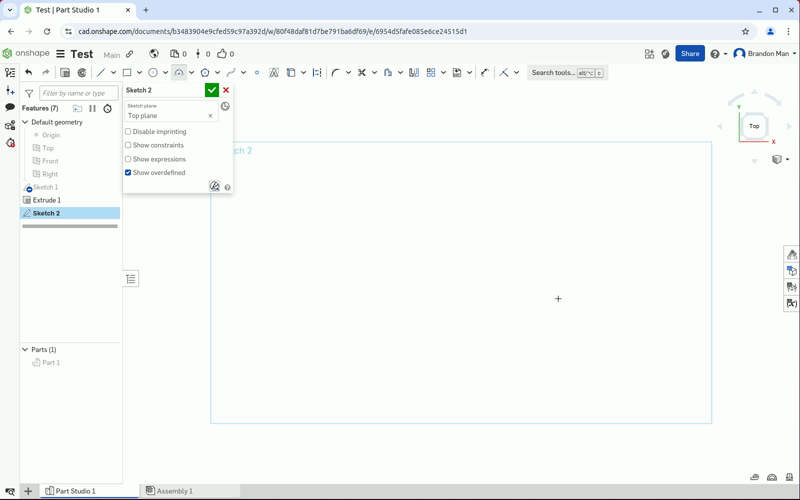
key_up(shift)
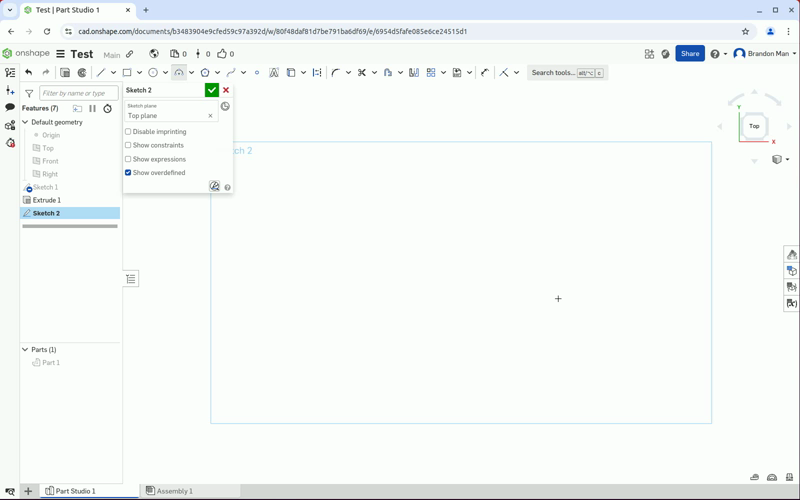
key_down(shift)
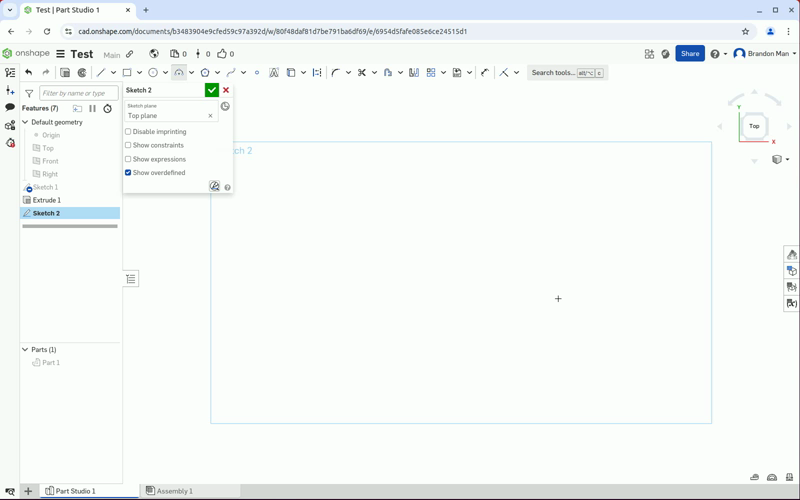
mouse_move(558, 267)
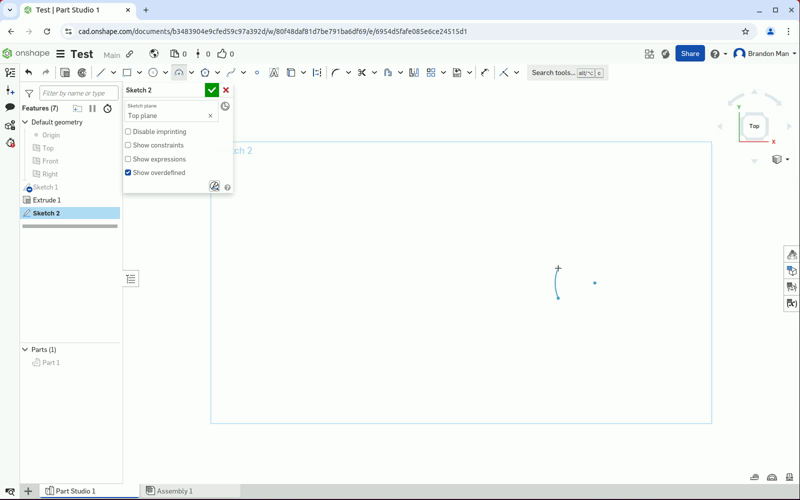
click(558, 267)
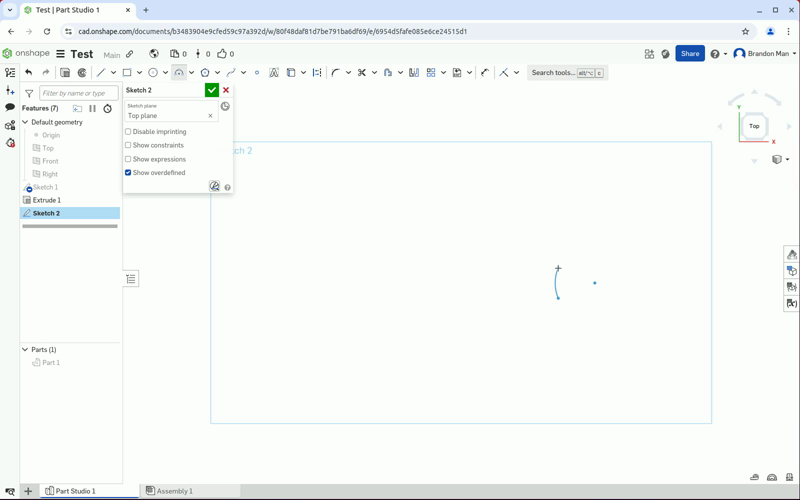
mouse_move(573, 283)
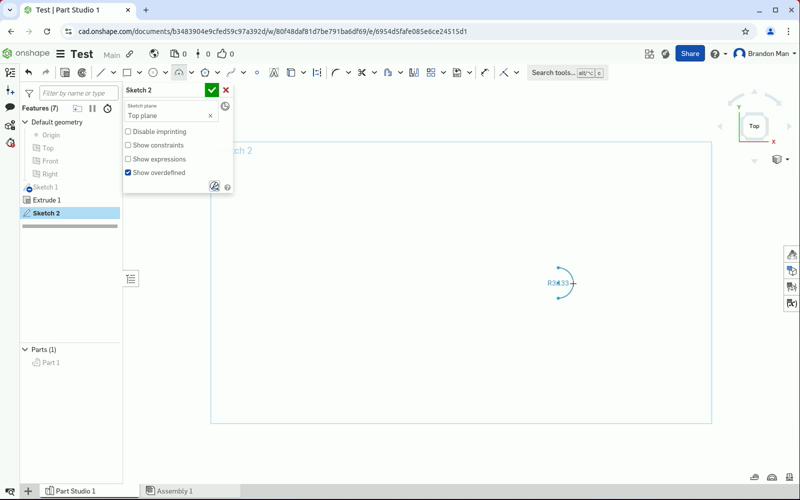
click(573, 283)
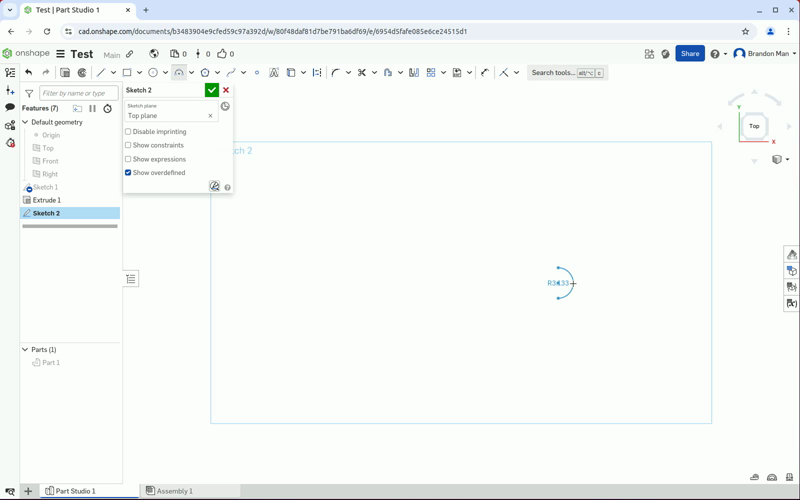
key_up(shift)
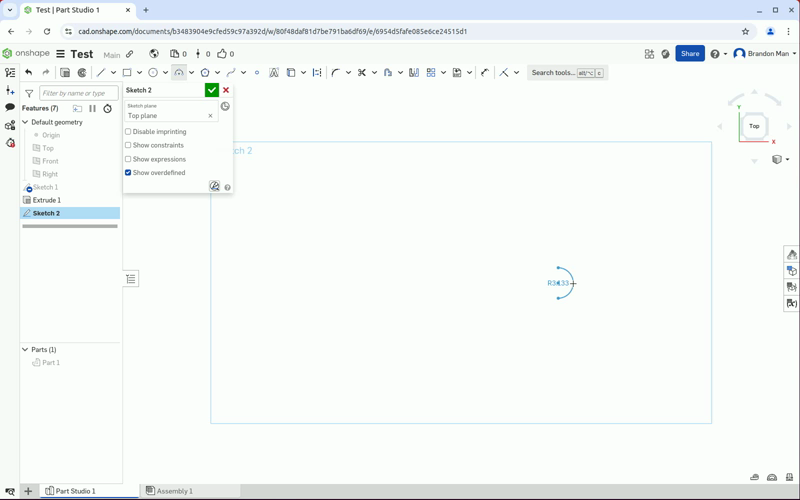
key(esc)
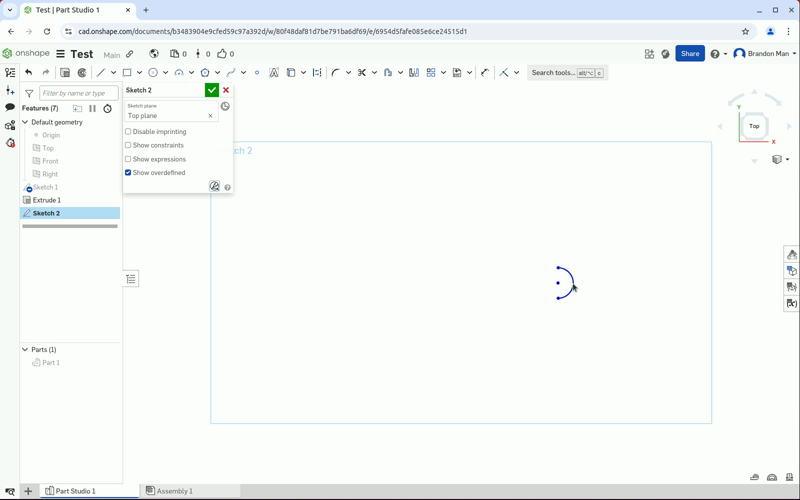
key(l)
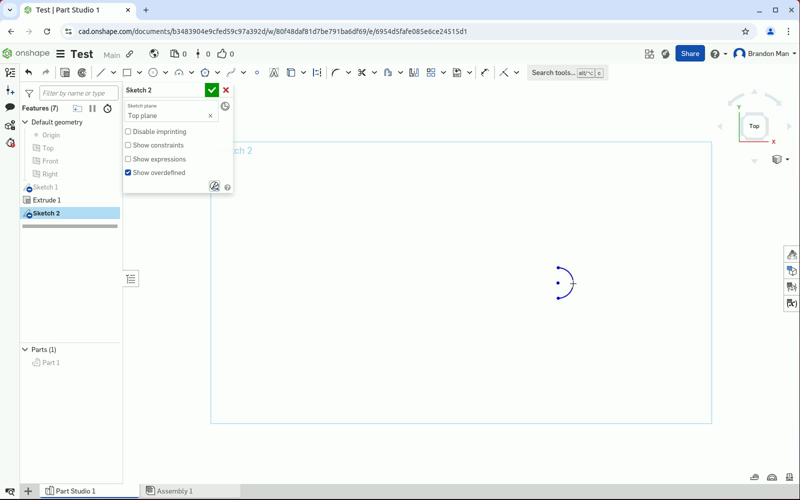
mouse_move(558, 267)
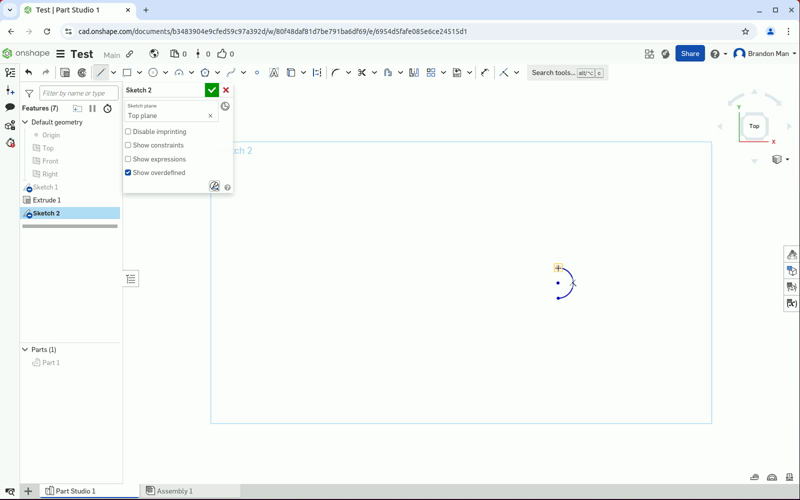
click(558, 267)
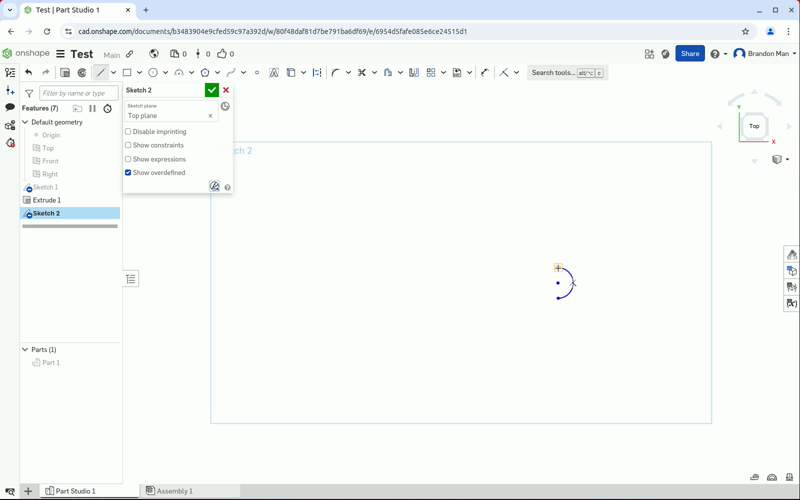
key_down(shift)
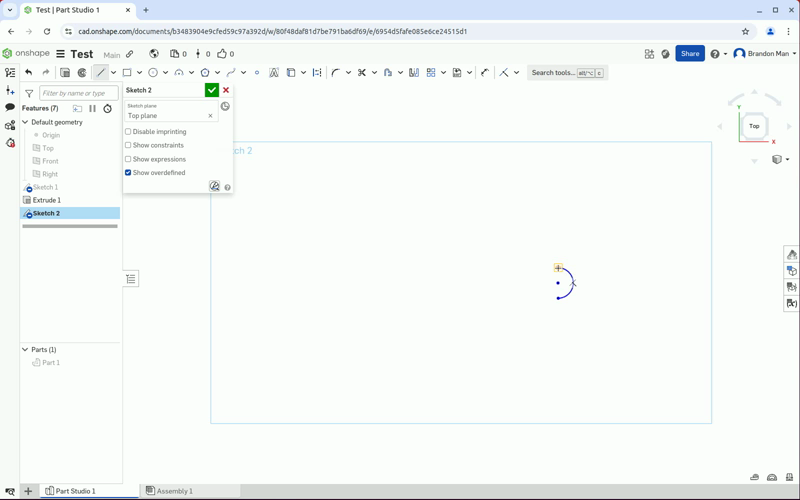
mouse_move(588, 267)
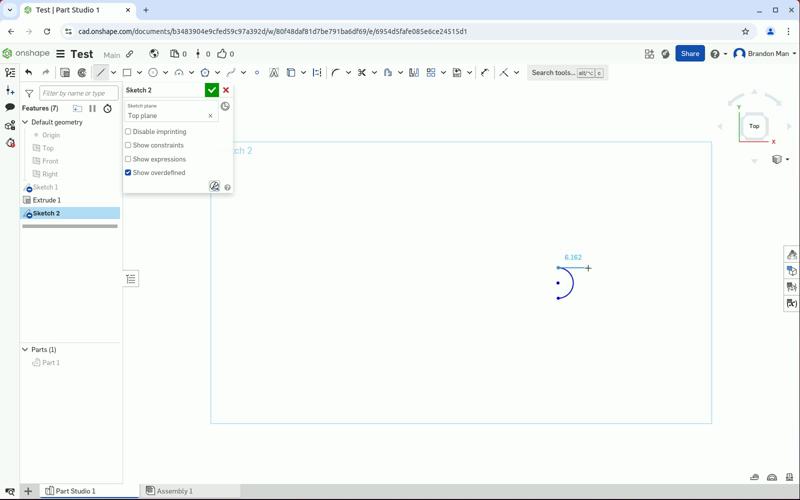
mouse_move(558, 271)
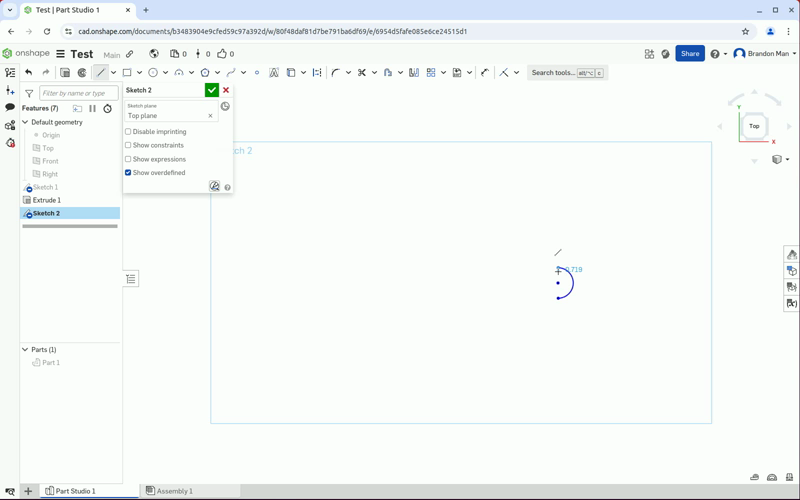
scroll(6)
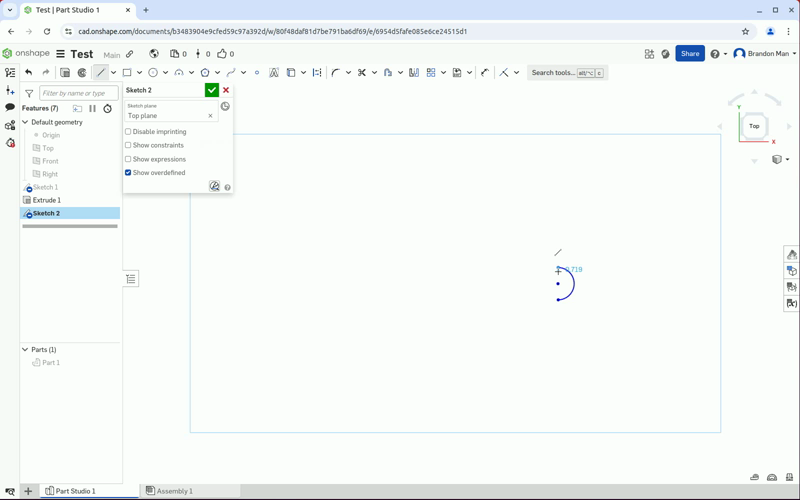
scroll(6)
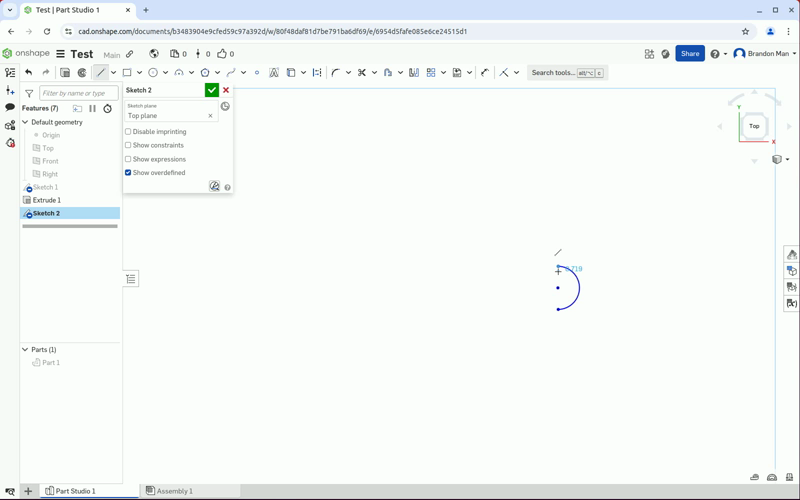
scroll(6)
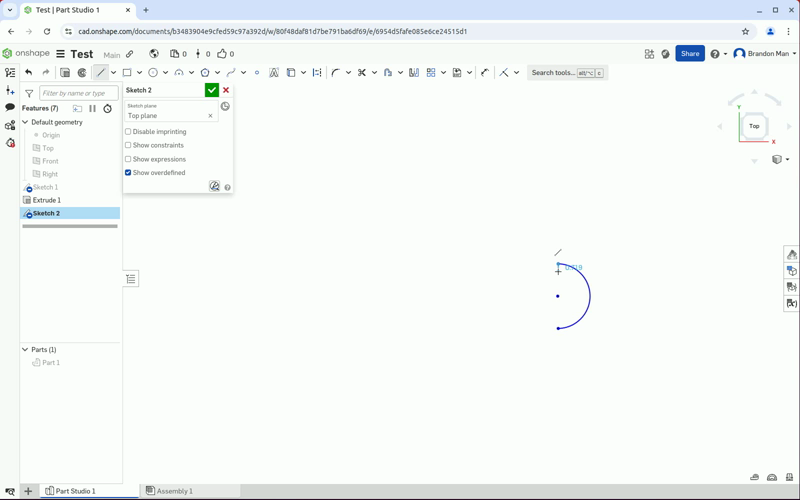
scroll(6)
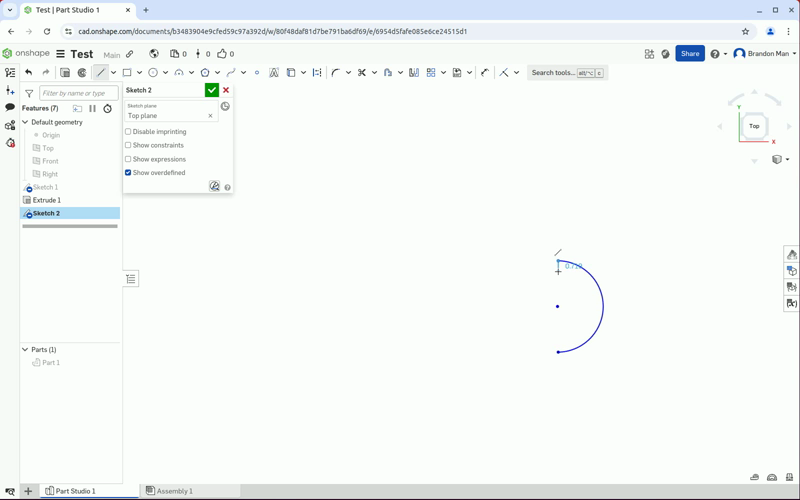
scroll(6)
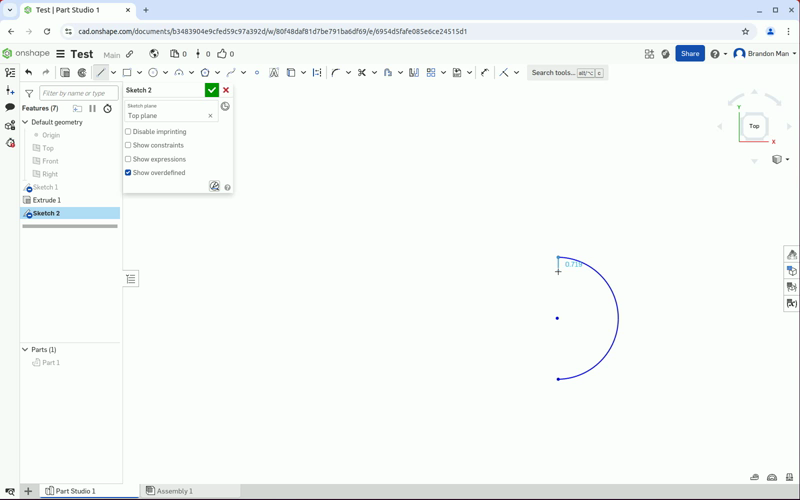
scroll(6)
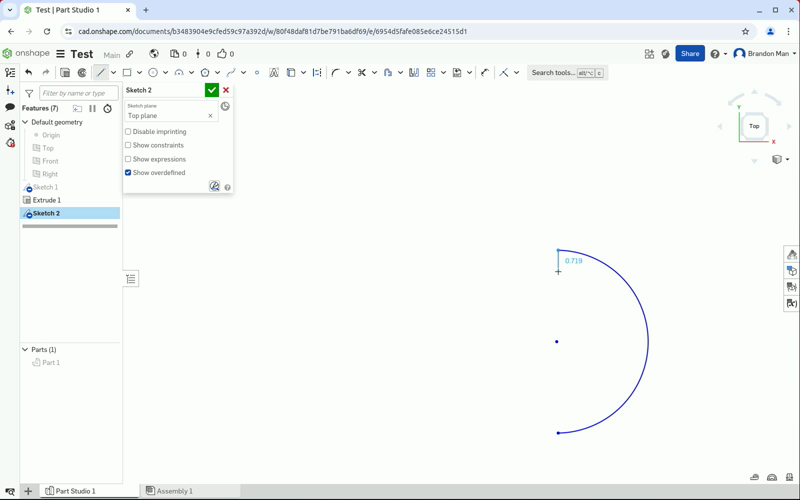
scroll(6)
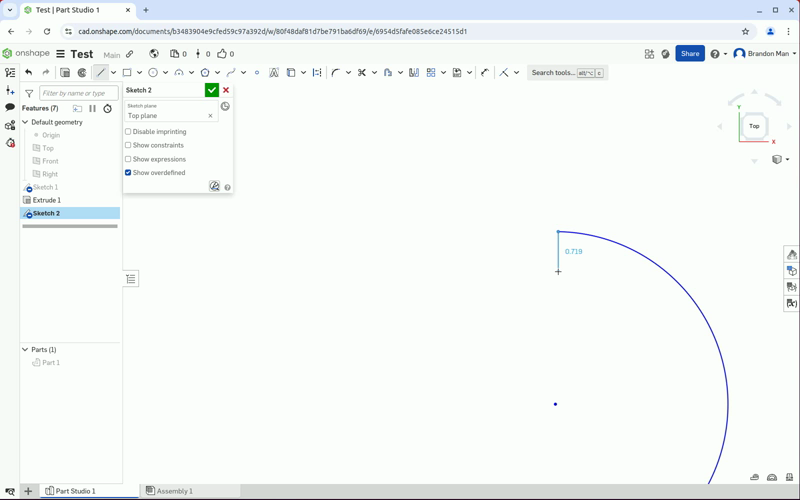
click(558, 271)
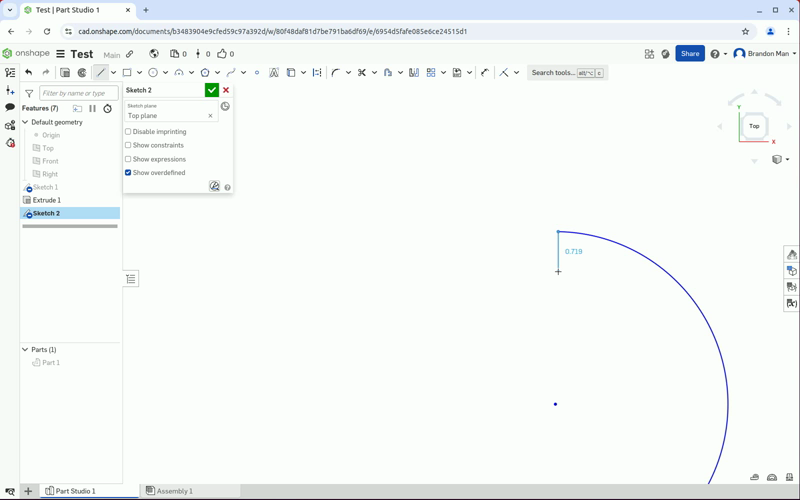
scroll(-6)
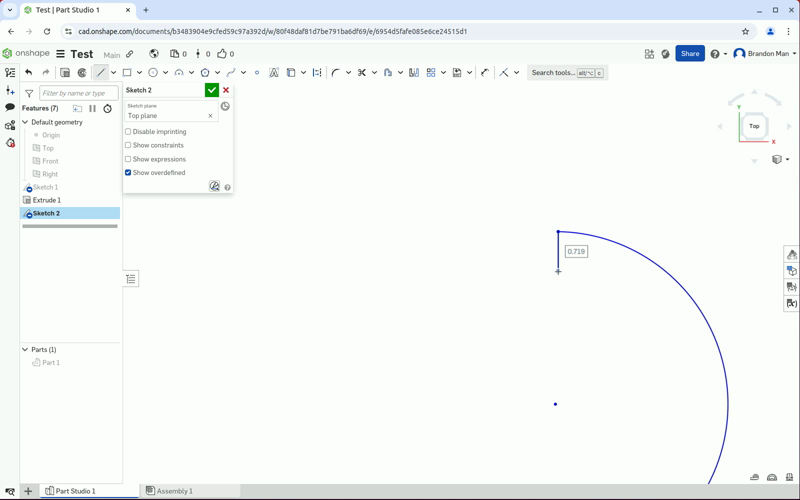
scroll(-6)
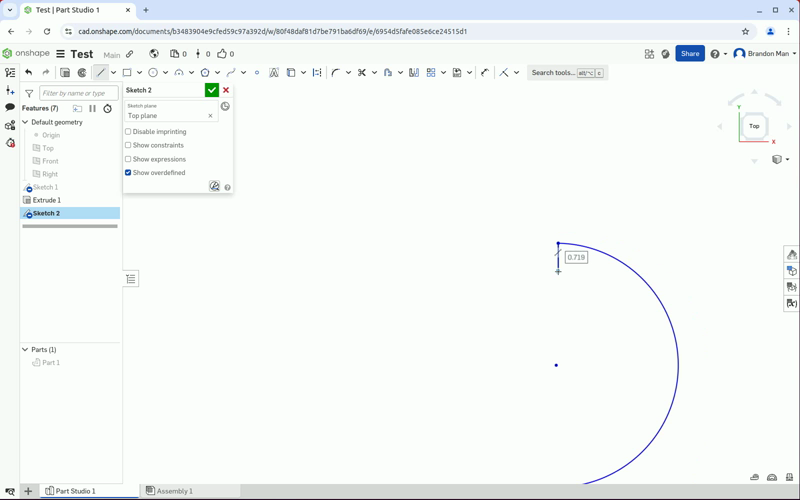
scroll(-6)
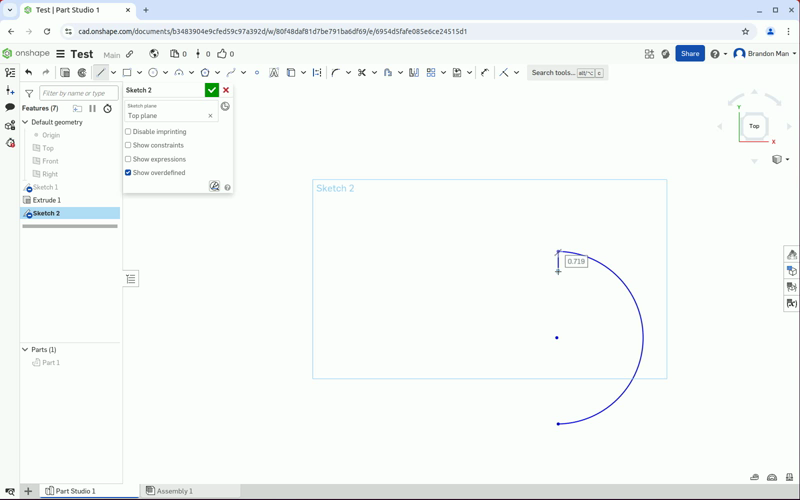
scroll(-6)
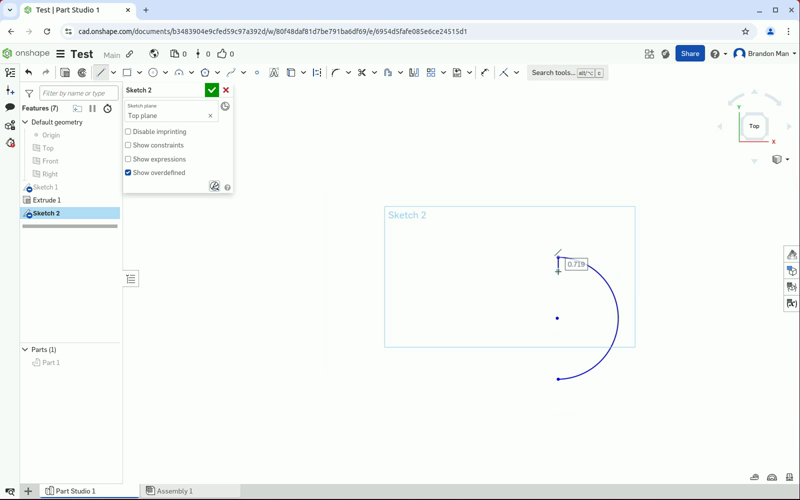
scroll(-6)
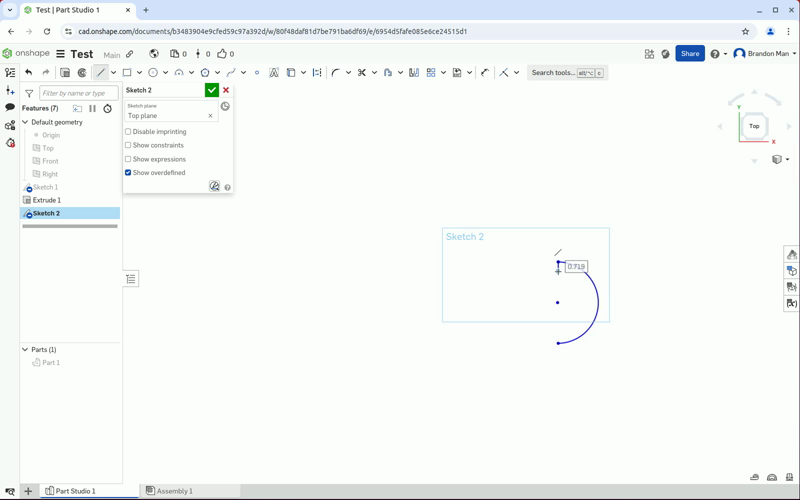
scroll(-6)
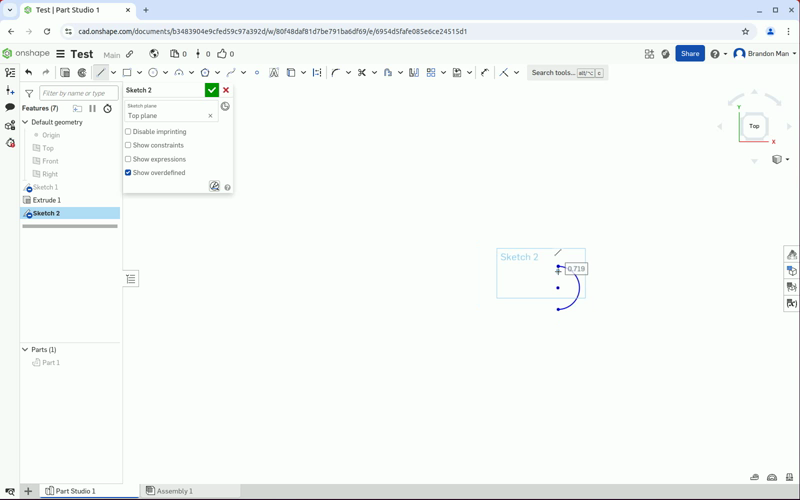
scroll(-6)
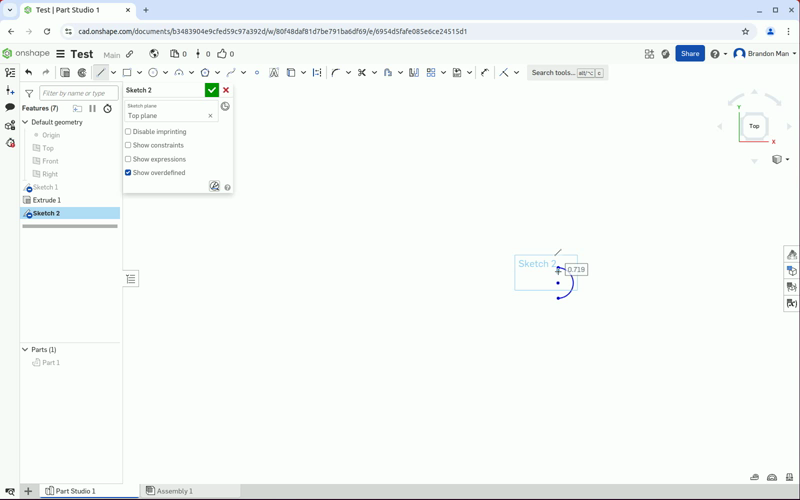
key_up(shift)
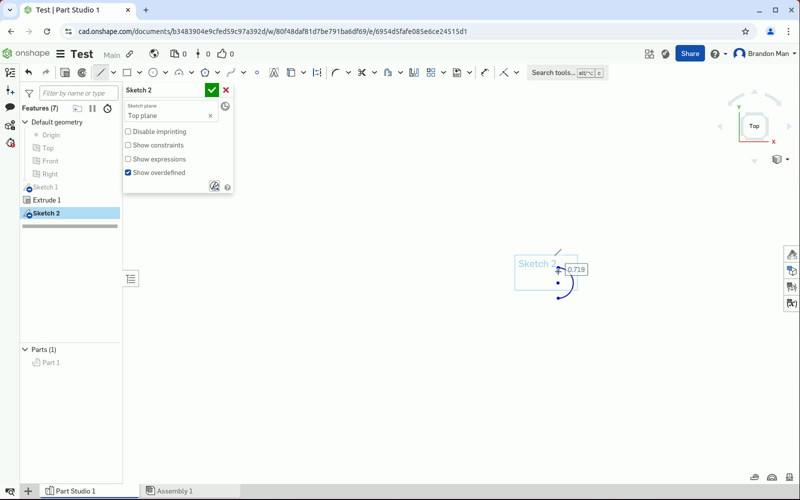
key(esc)
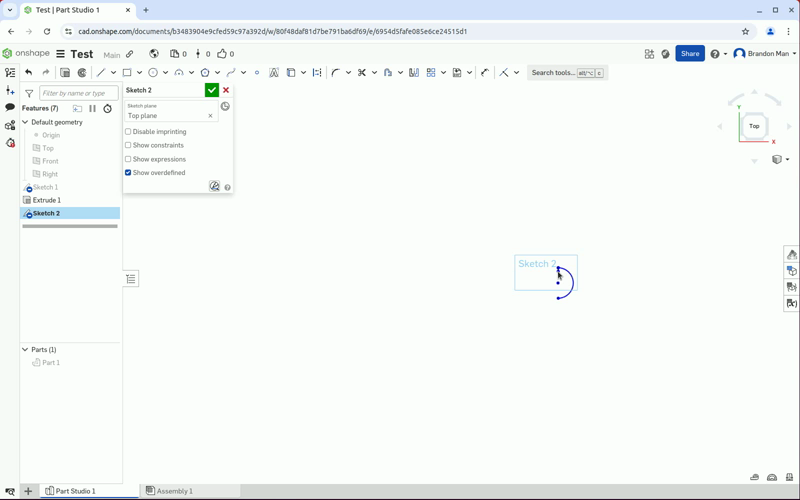
key(a)
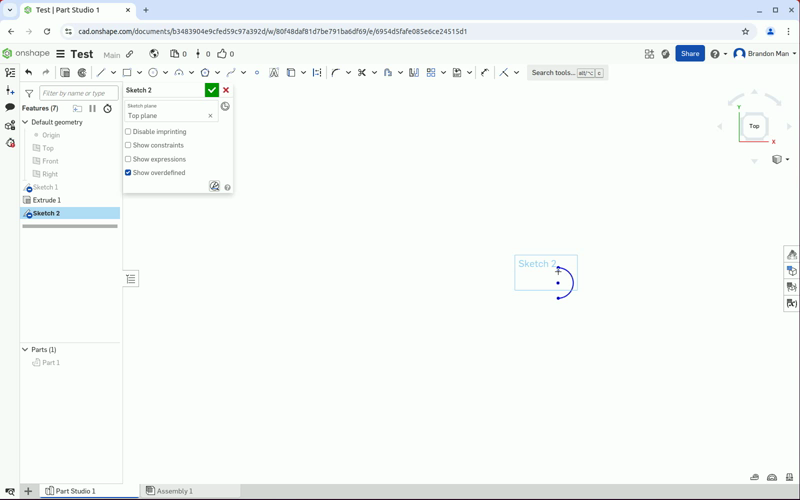
mouse_move(558, 271)
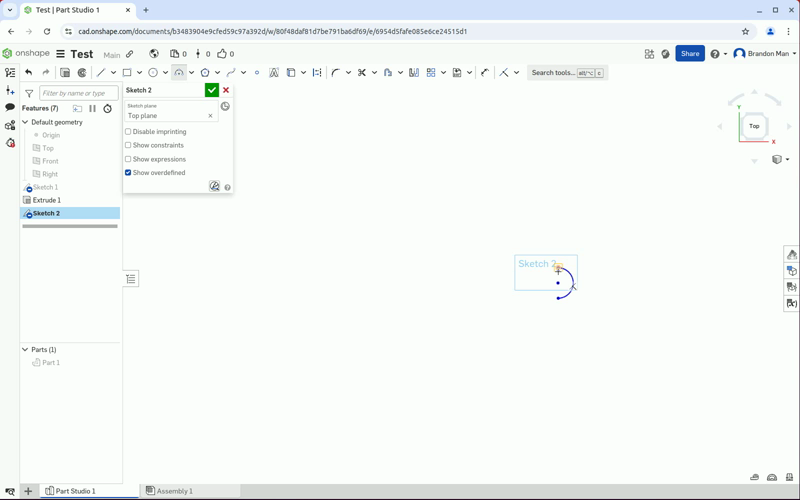
scroll(6)
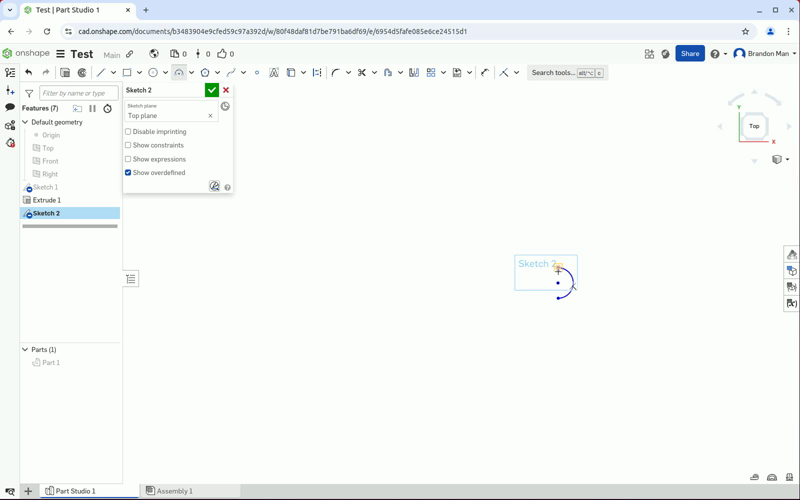
scroll(6)
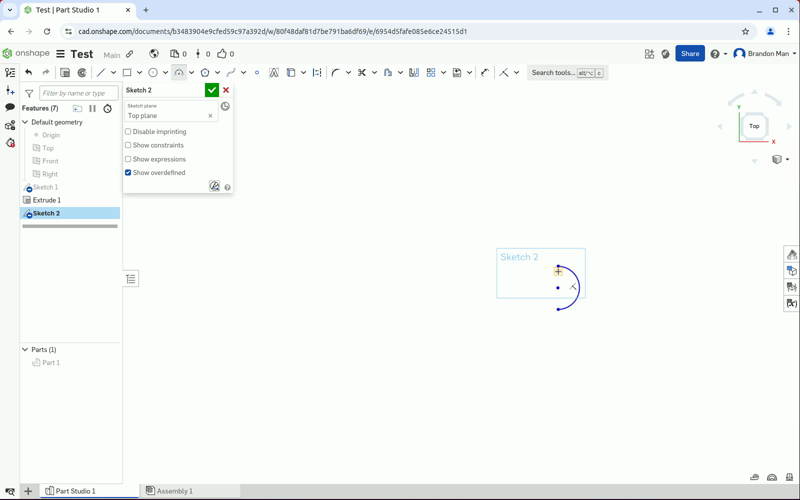
scroll(6)
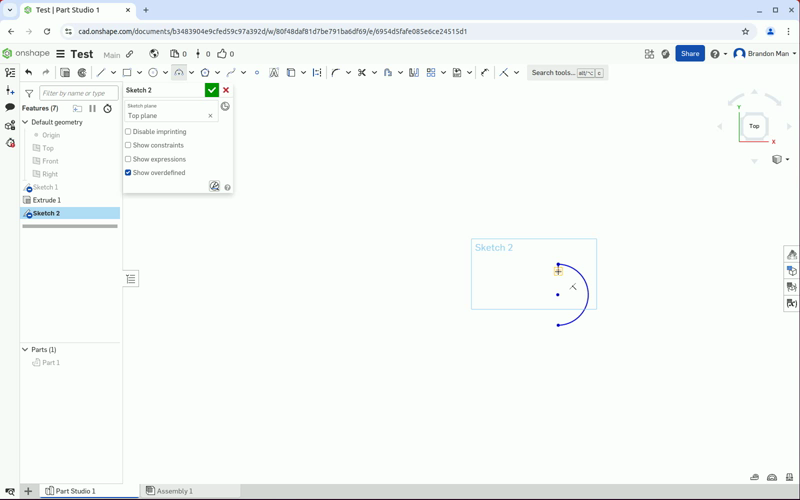
scroll(6)
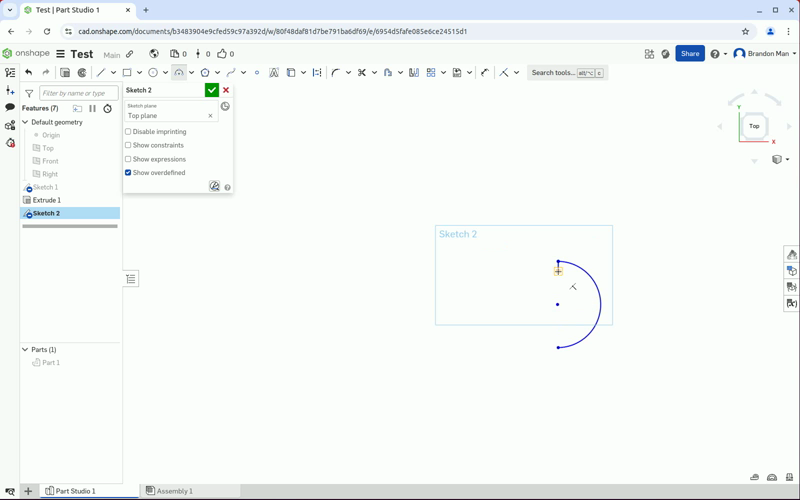
scroll(6)
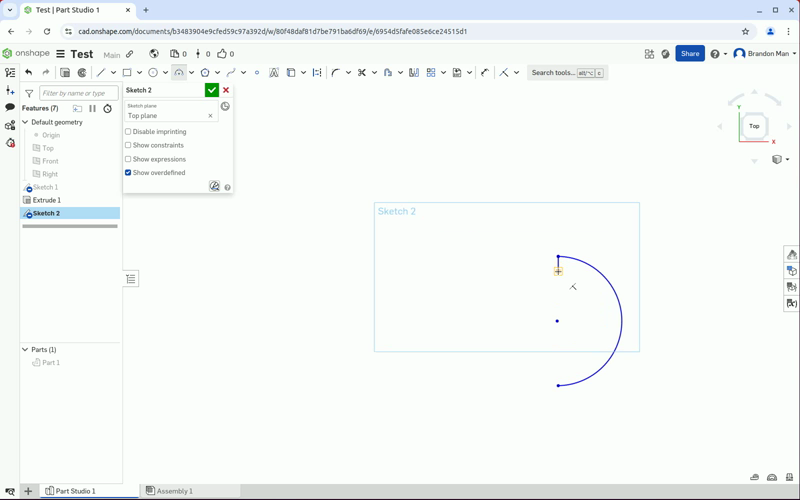
scroll(6)
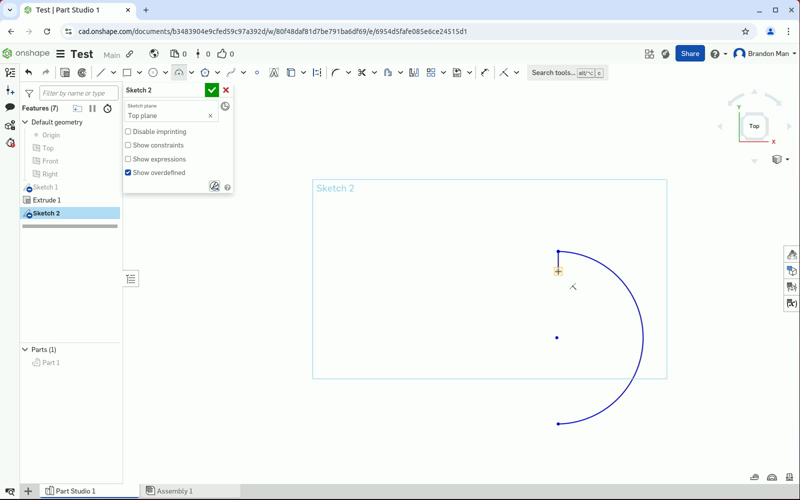
scroll(6)
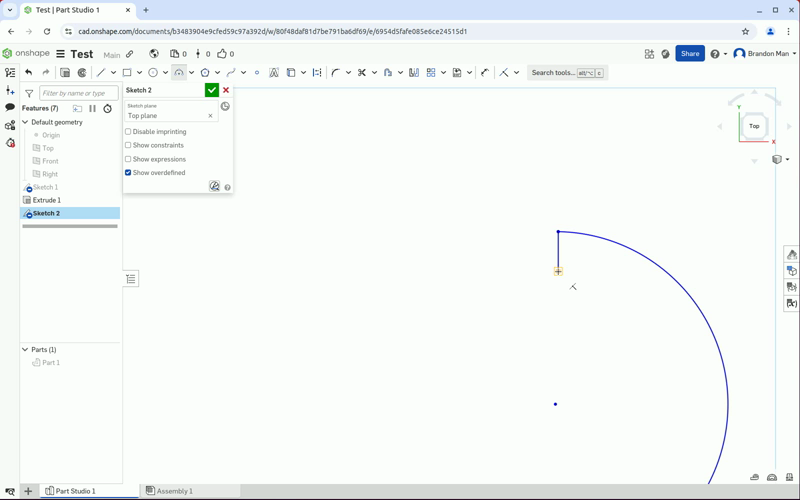
click(558, 271)
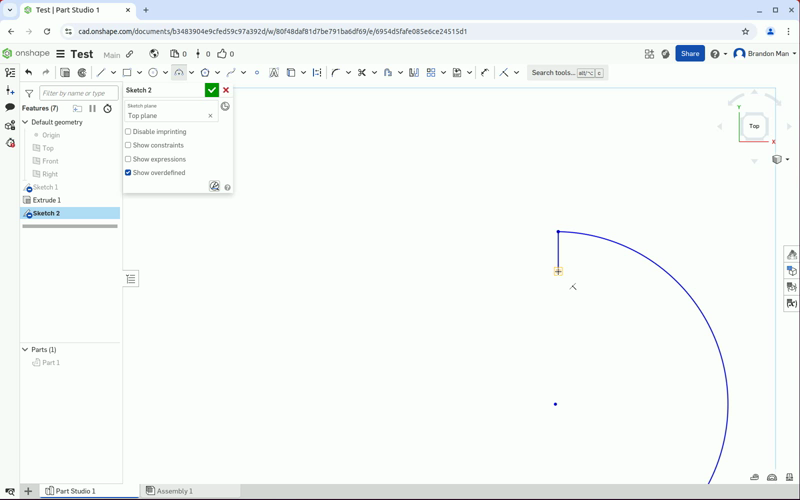
scroll(-6)
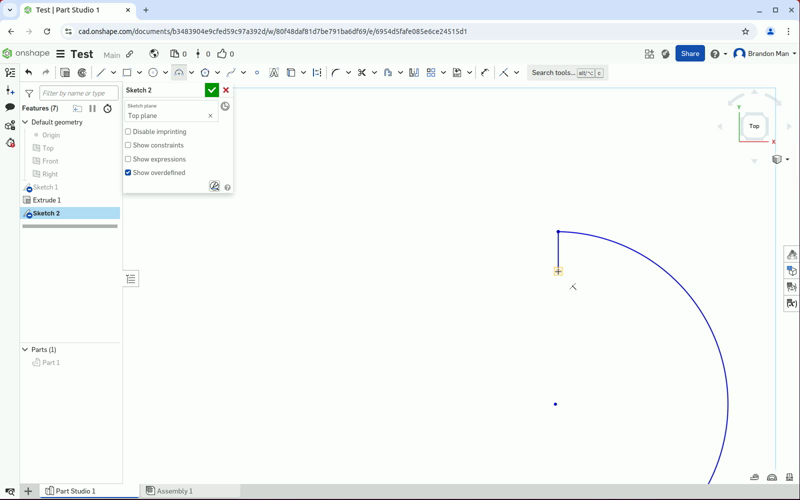
scroll(-6)
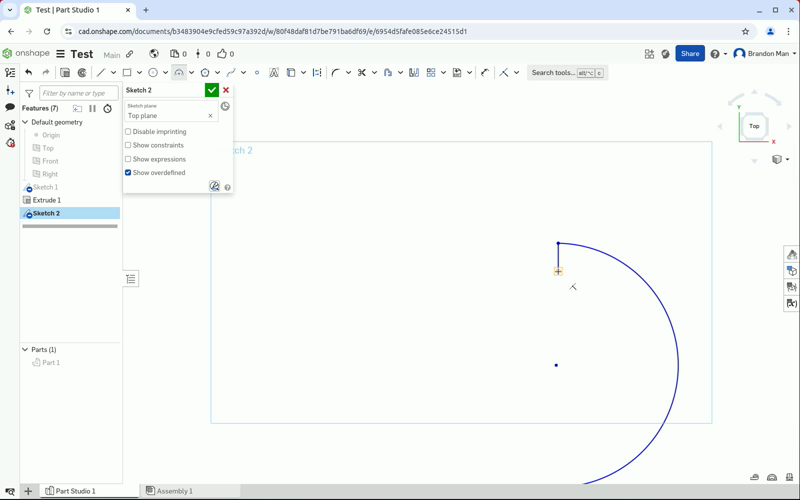
scroll(-6)
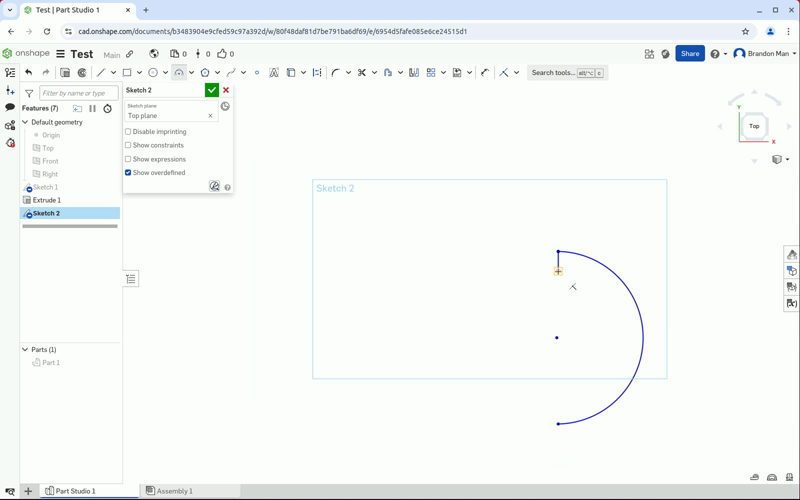
scroll(-6)
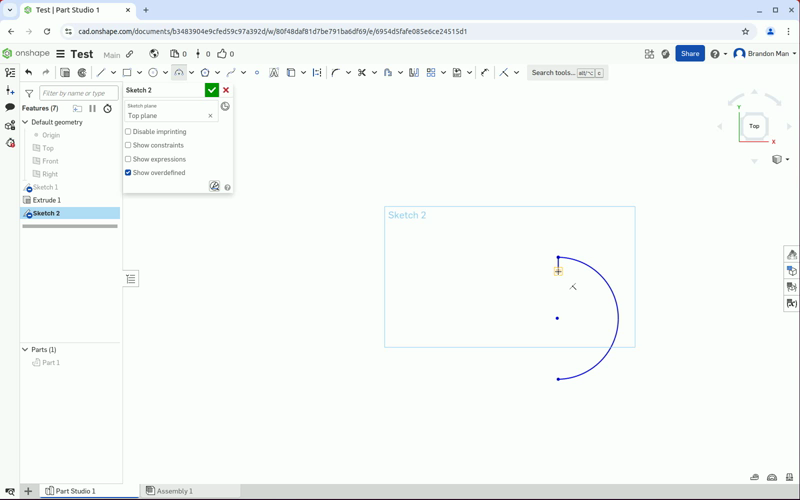
scroll(-6)
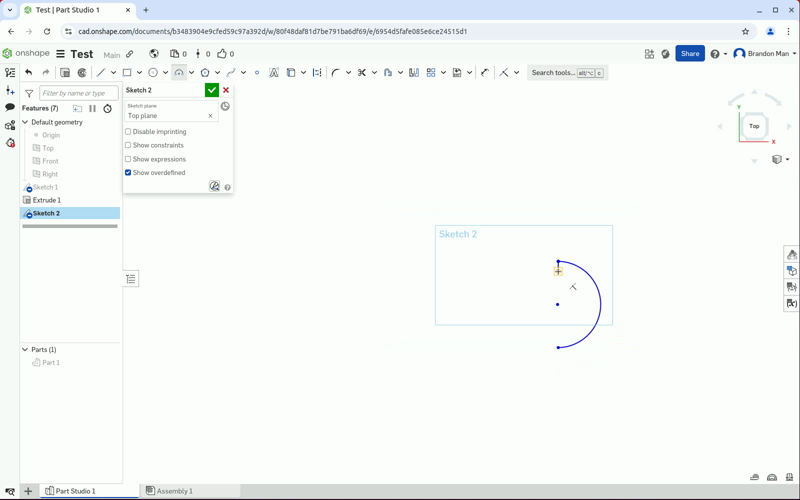
scroll(-6)
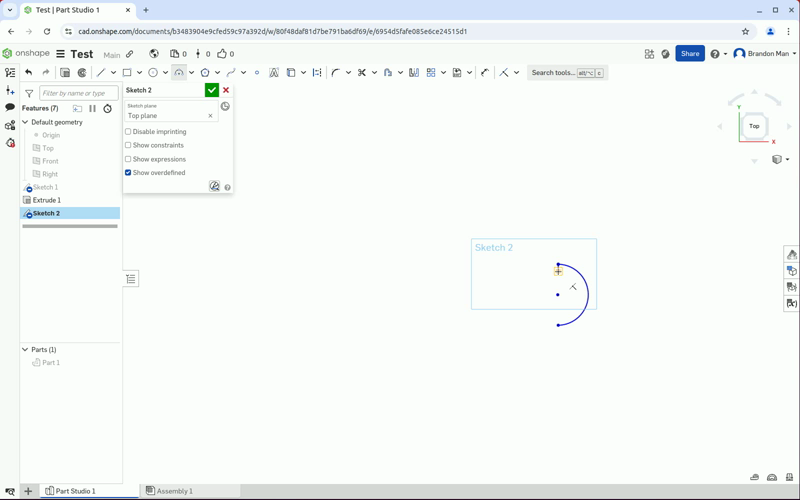
scroll(-6)
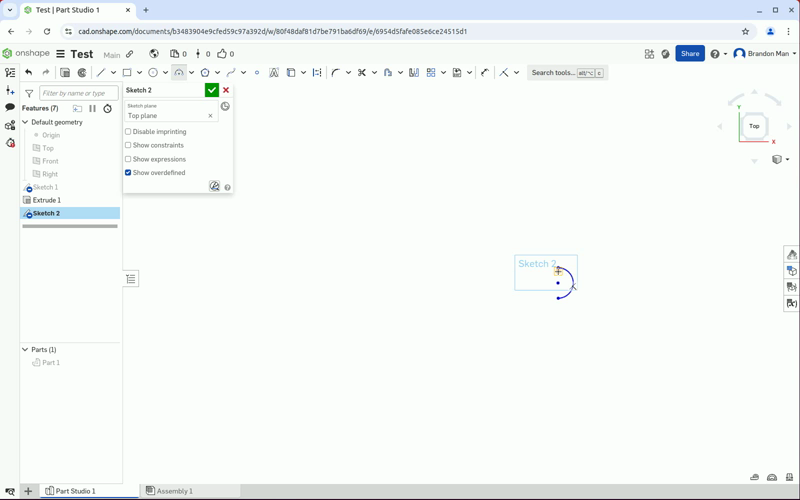
key_down(shift)
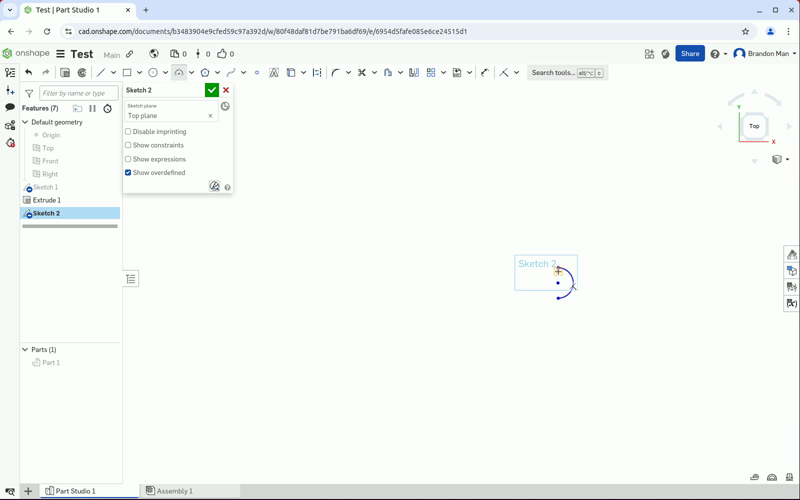
mouse_move(558, 294)
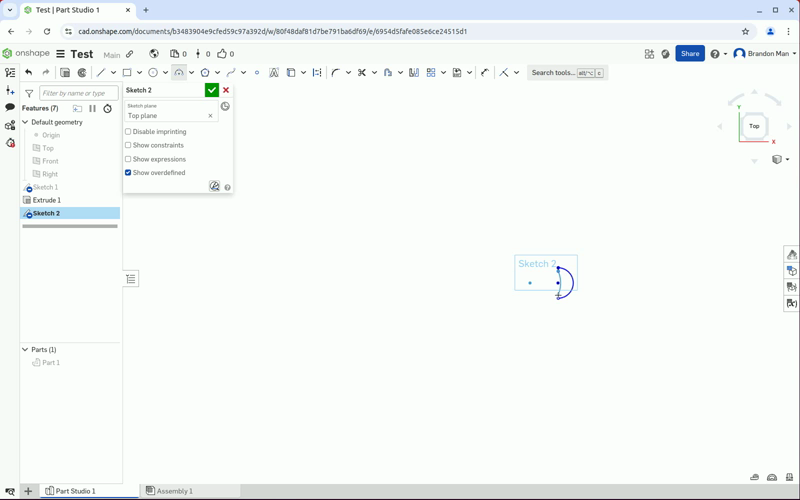
scroll(6)
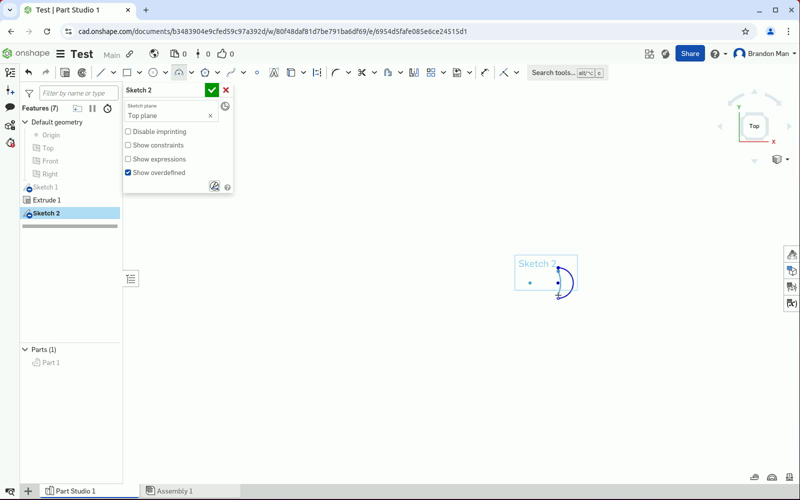
scroll(6)
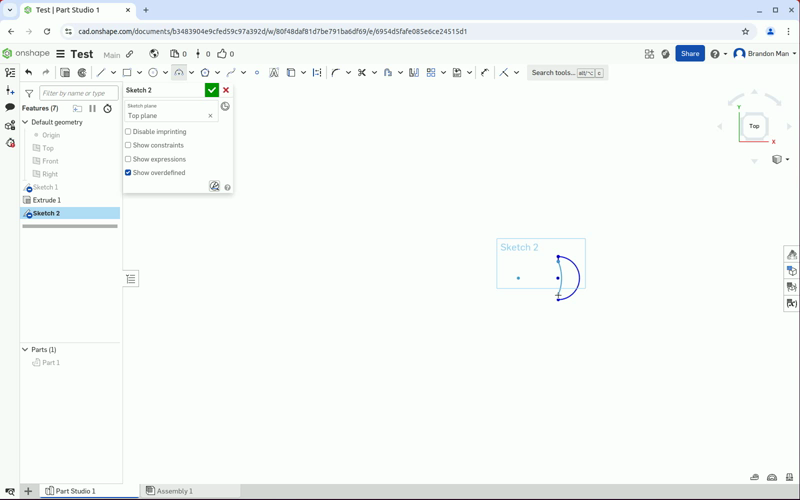
scroll(6)
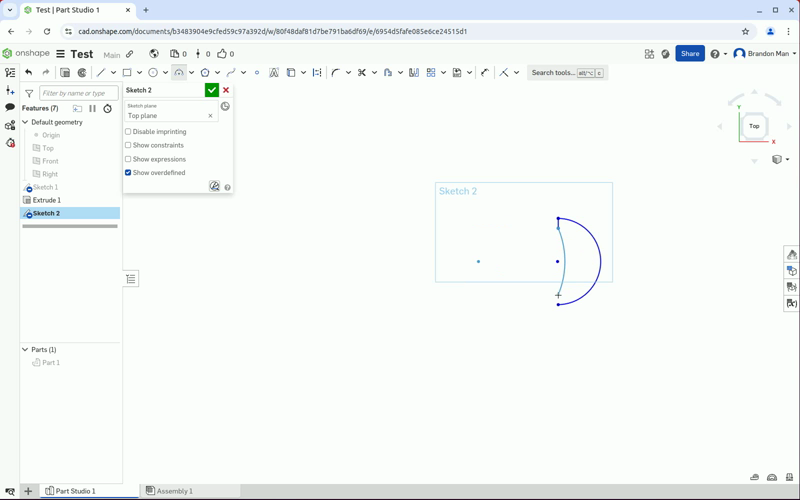
scroll(6)
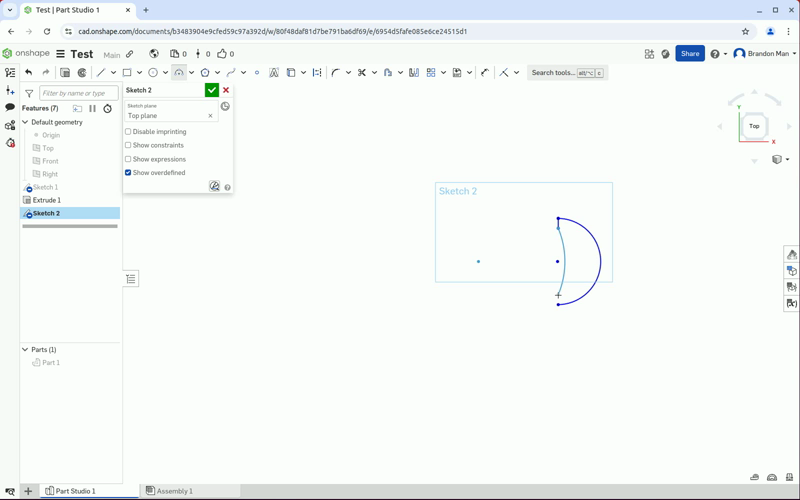
scroll(6)
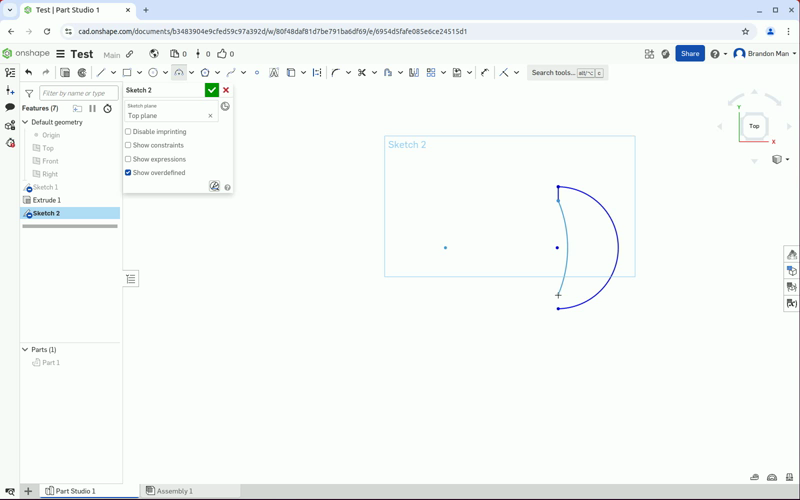
scroll(6)
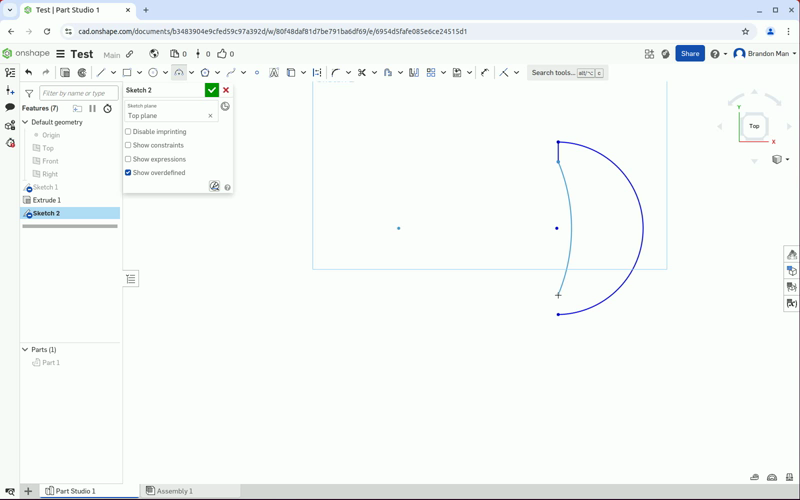
scroll(6)
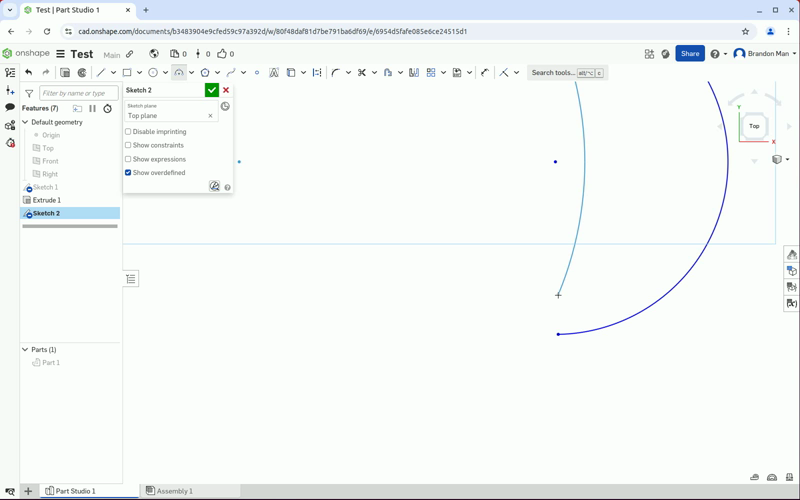
click(558, 294)
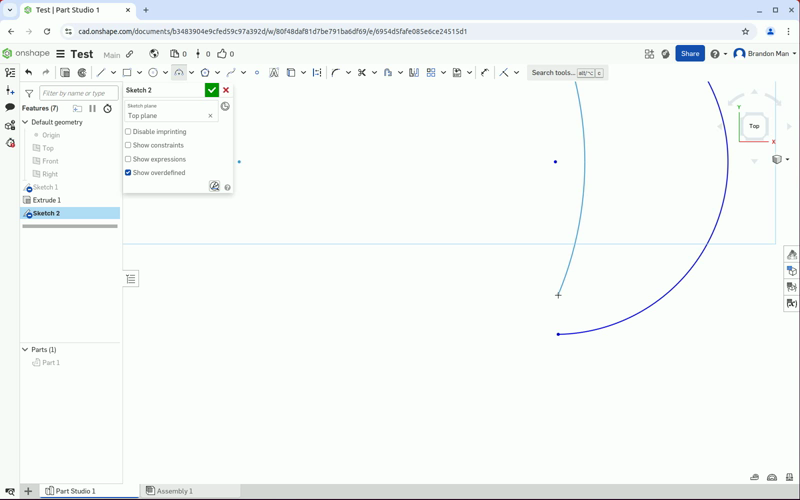
scroll(-6)
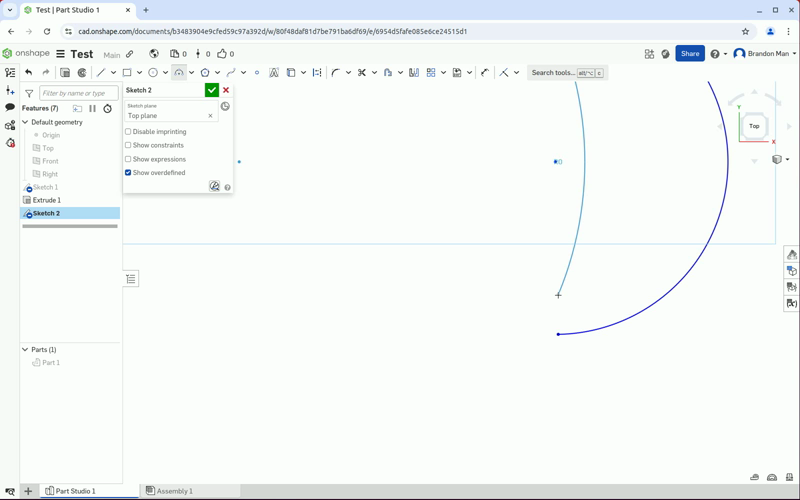
scroll(-6)
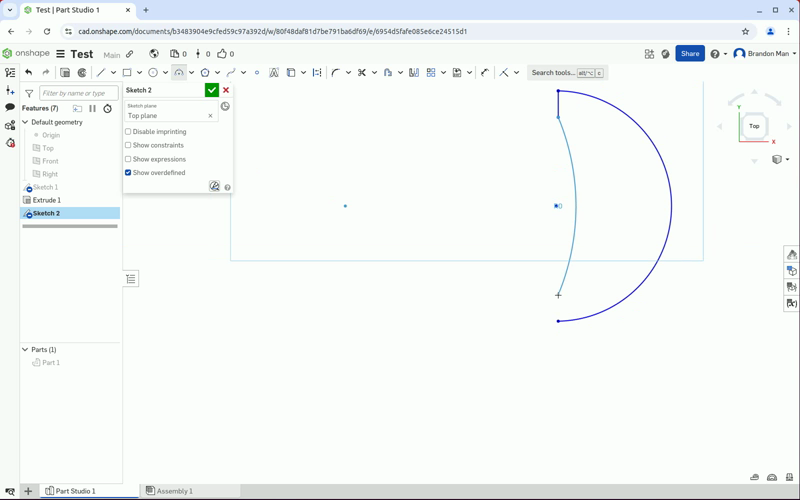
scroll(-6)
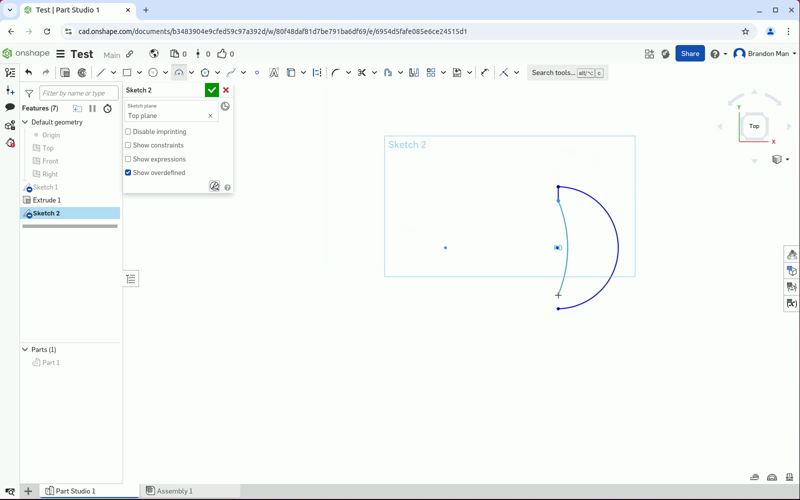
scroll(-6)
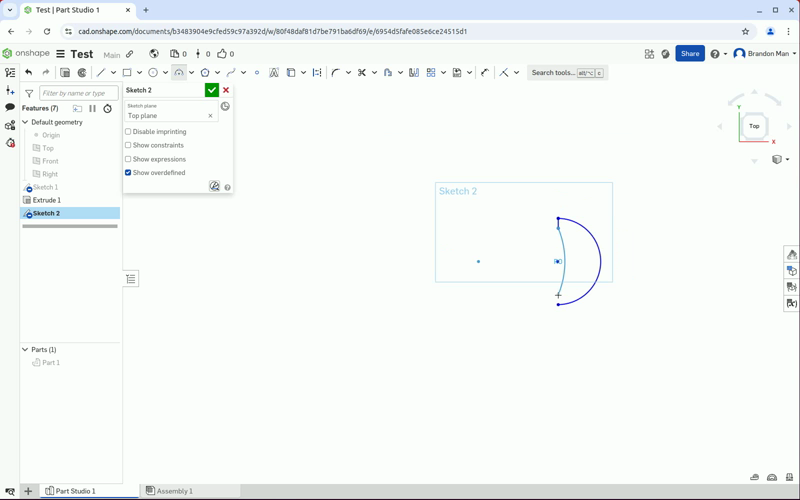
scroll(-6)
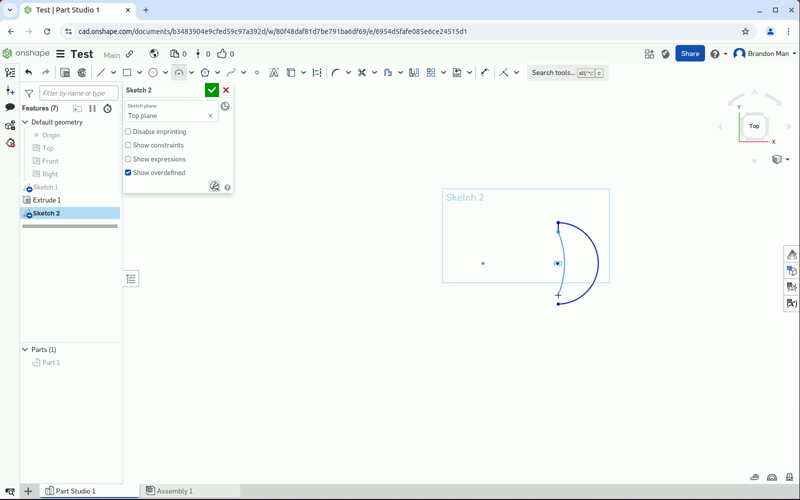
scroll(-6)
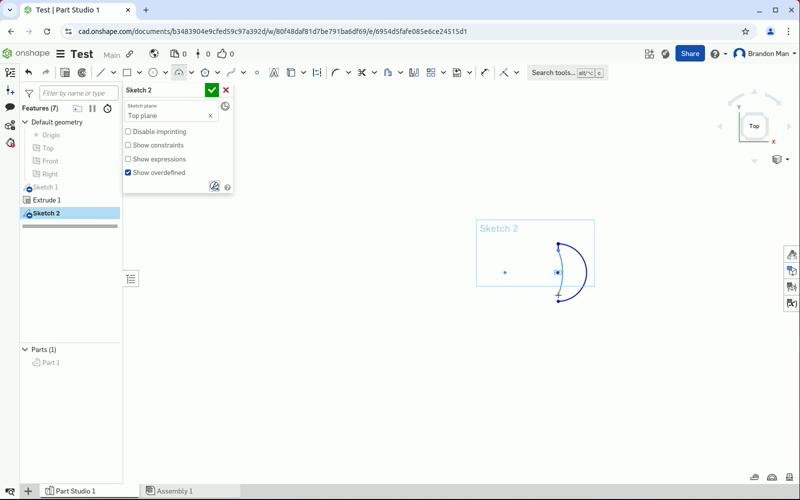
scroll(-6)
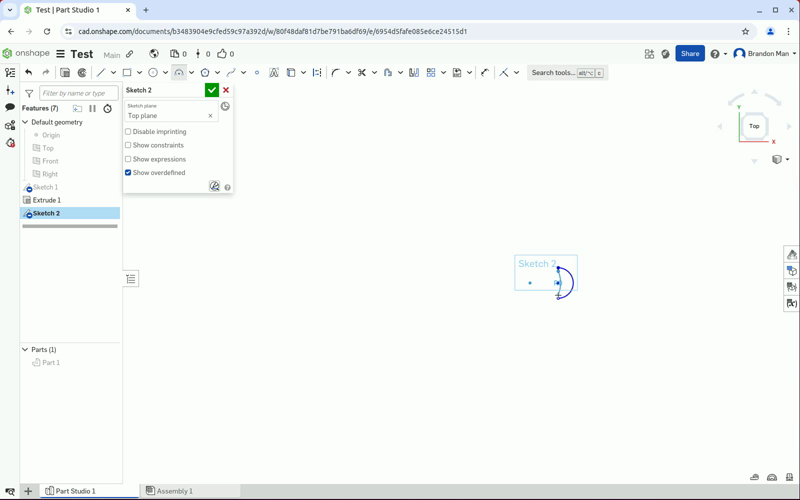
mouse_move(570, 283)
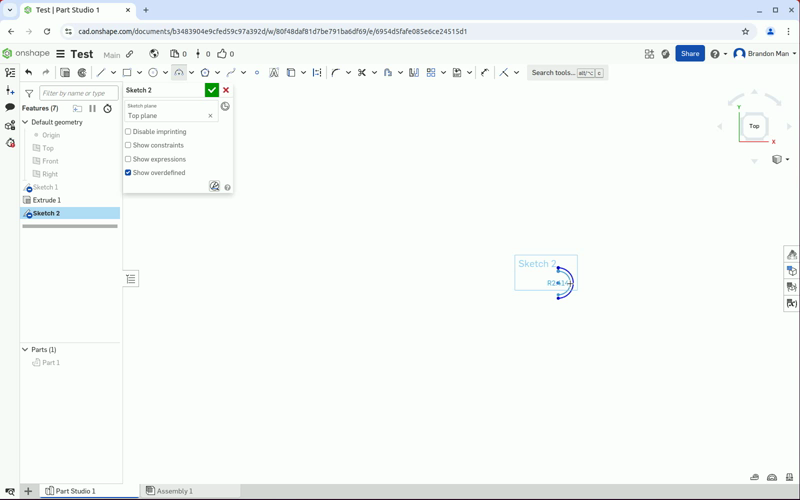
scroll(6)
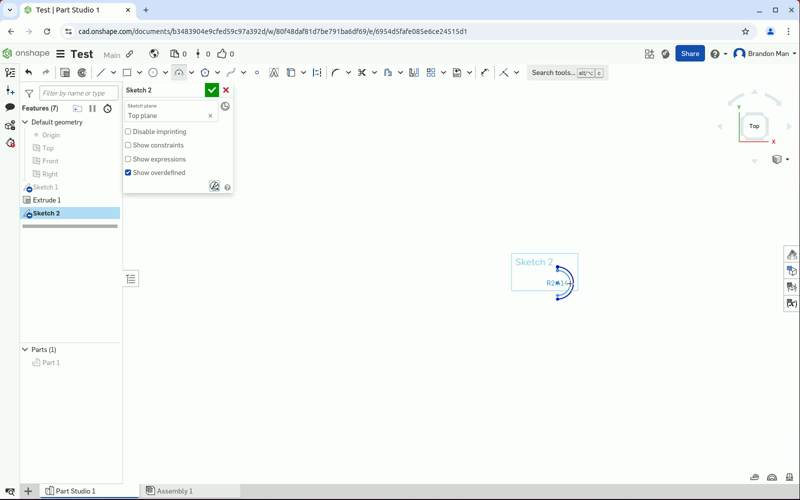
scroll(6)
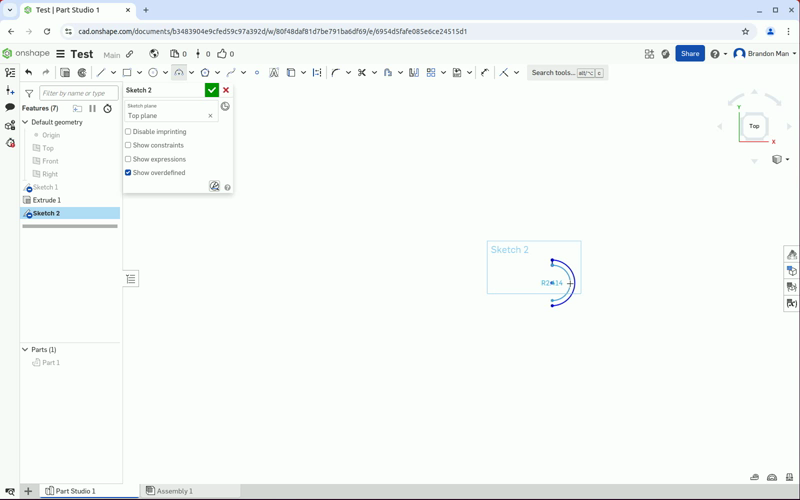
scroll(6)
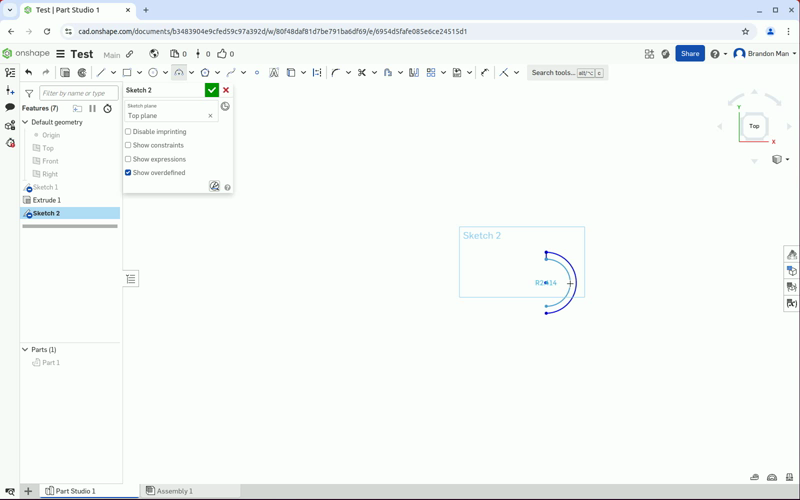
scroll(6)
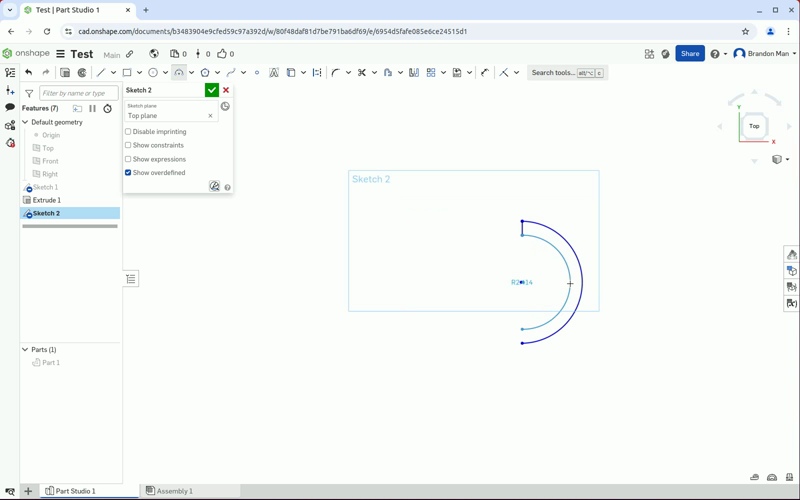
scroll(6)
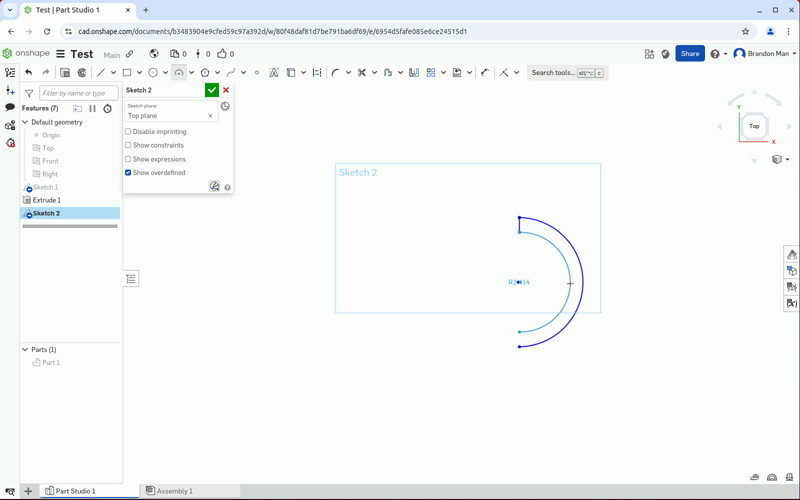
scroll(6)
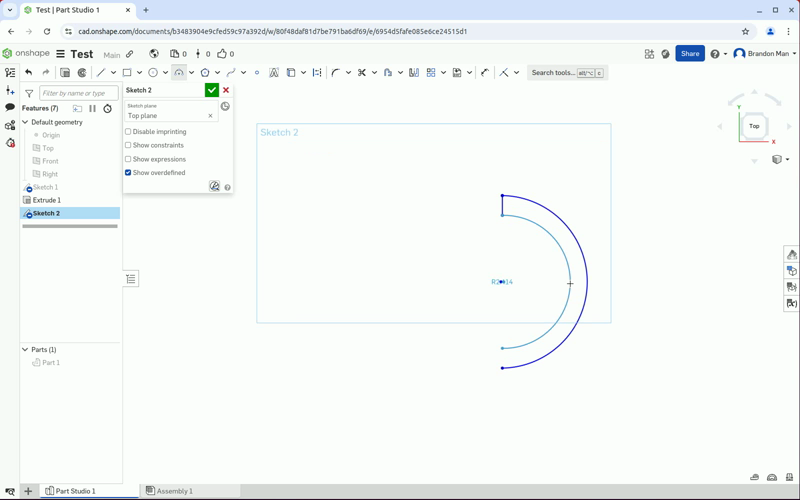
scroll(6)
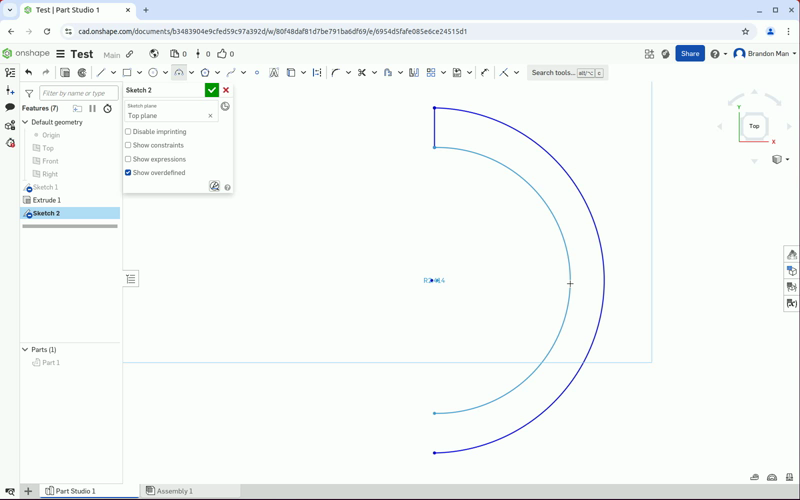
click(570, 283)
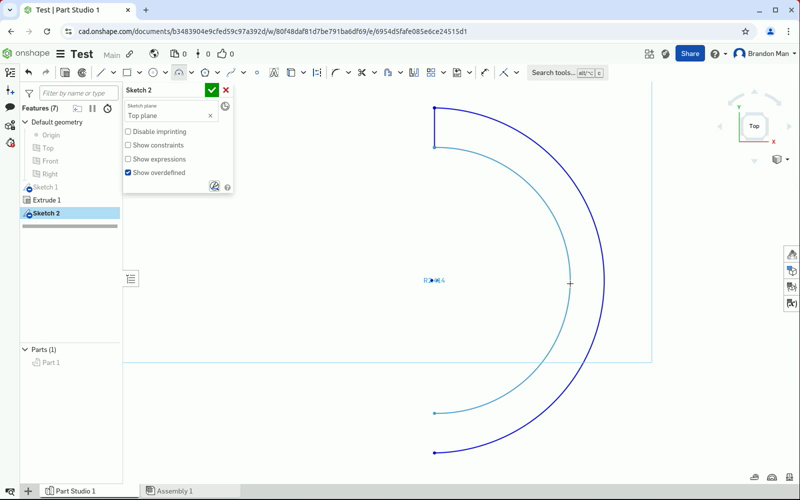
scroll(-6)
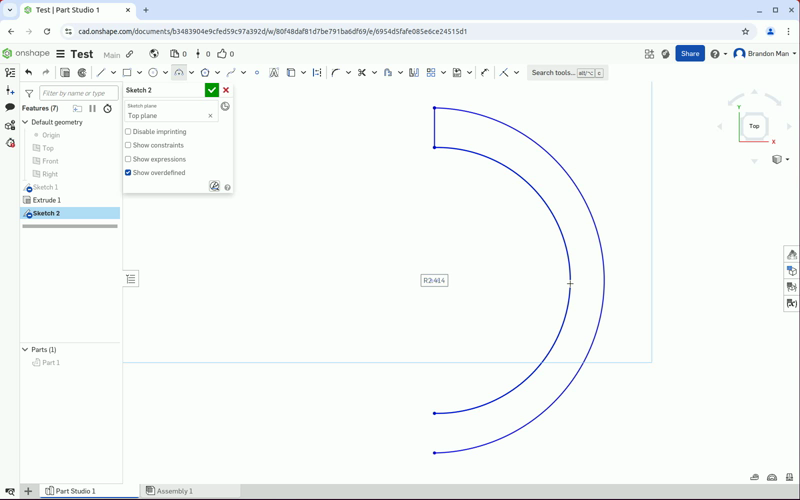
scroll(-6)
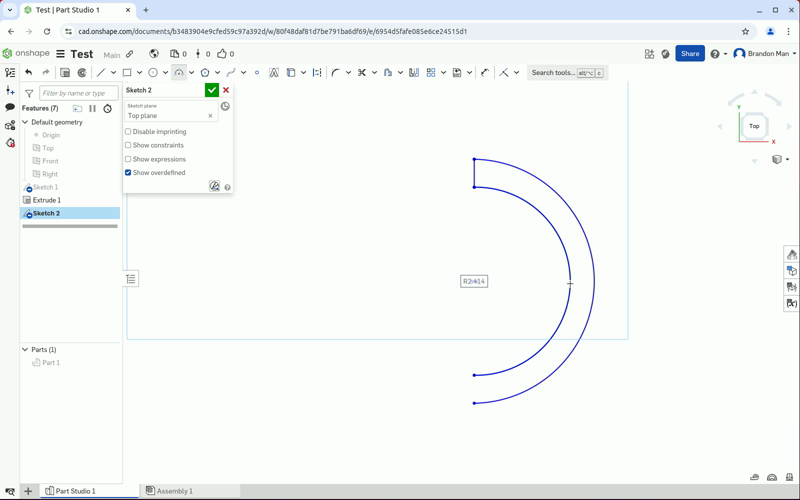
scroll(-6)
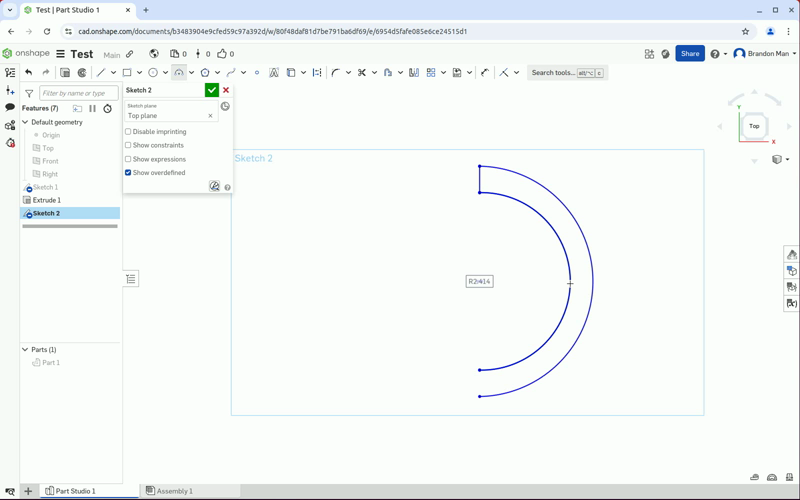
scroll(-6)
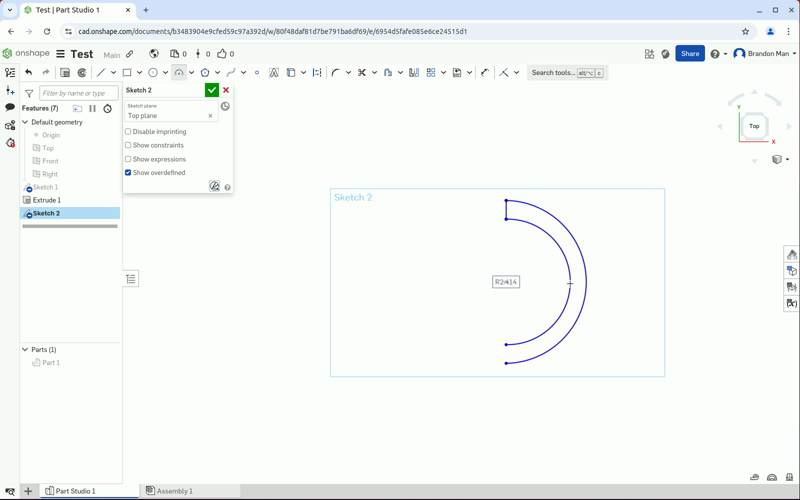
scroll(-6)
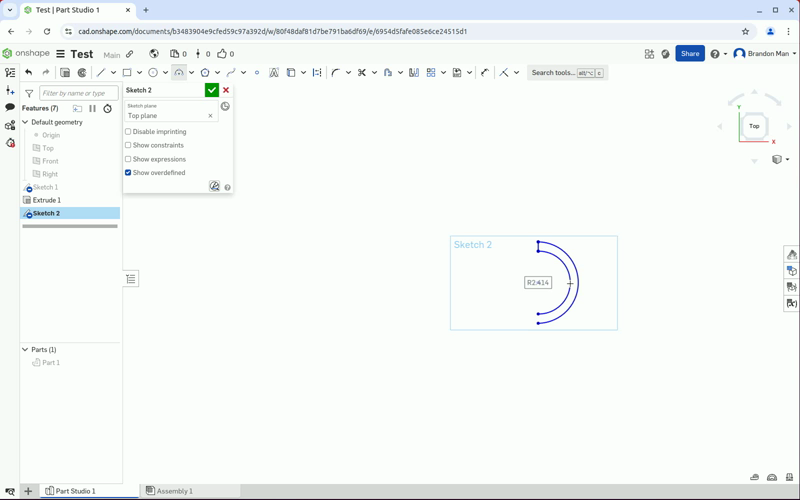
scroll(-6)
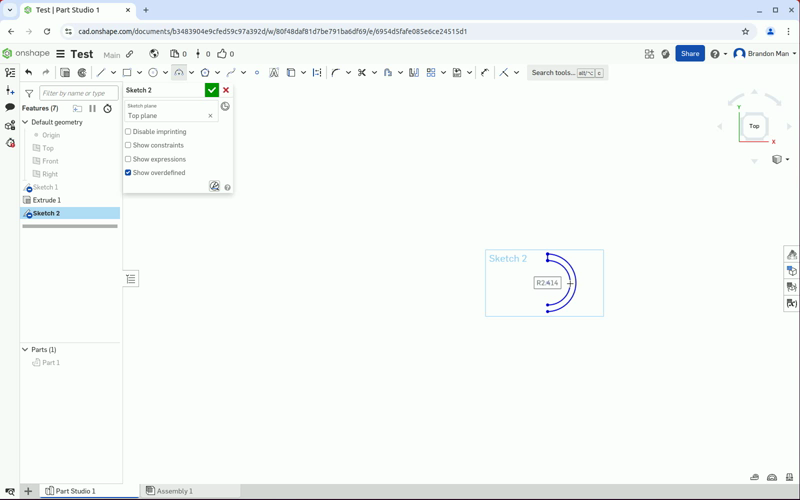
scroll(-6)
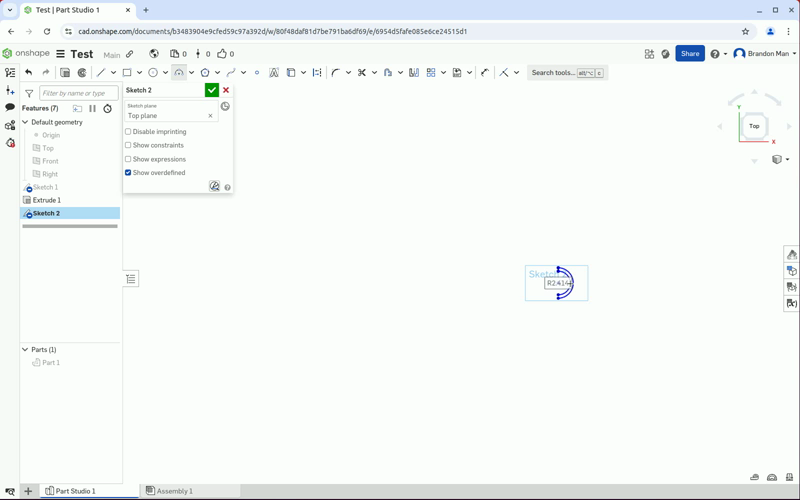
key_up(shift)
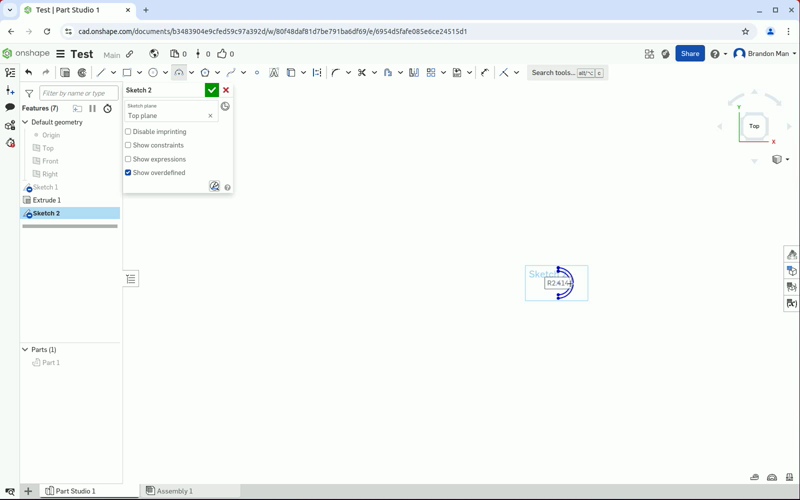
key(esc)
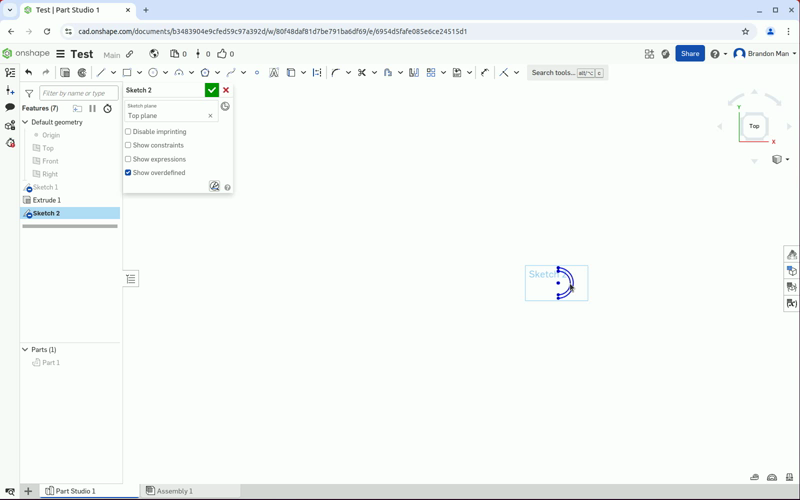
key(l)
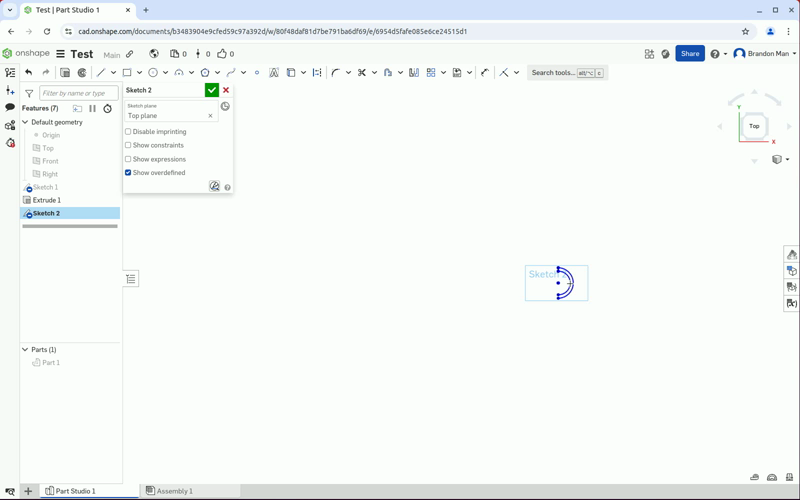
mouse_move(558, 294)
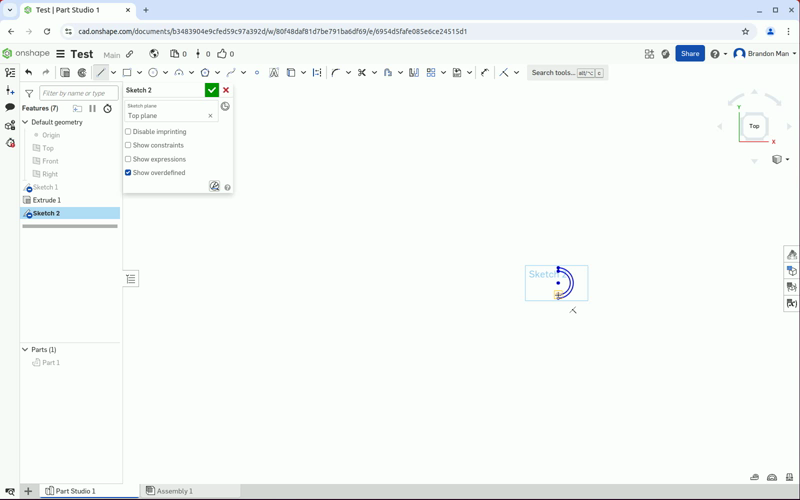
scroll(6)
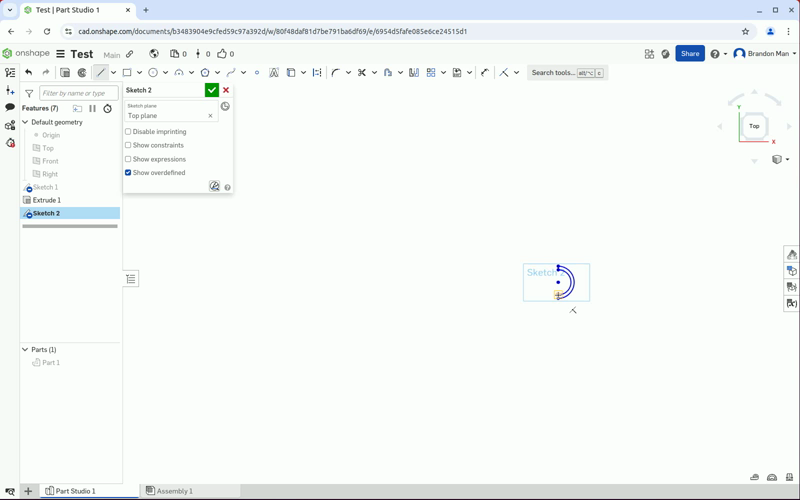
scroll(6)
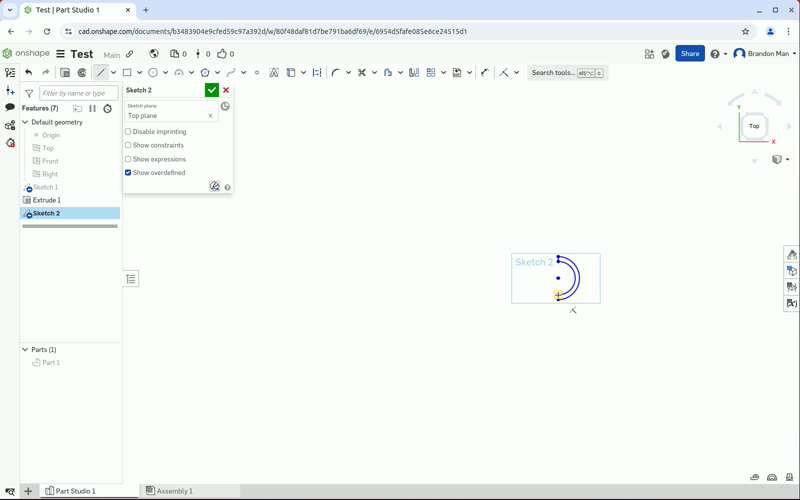
scroll(6)
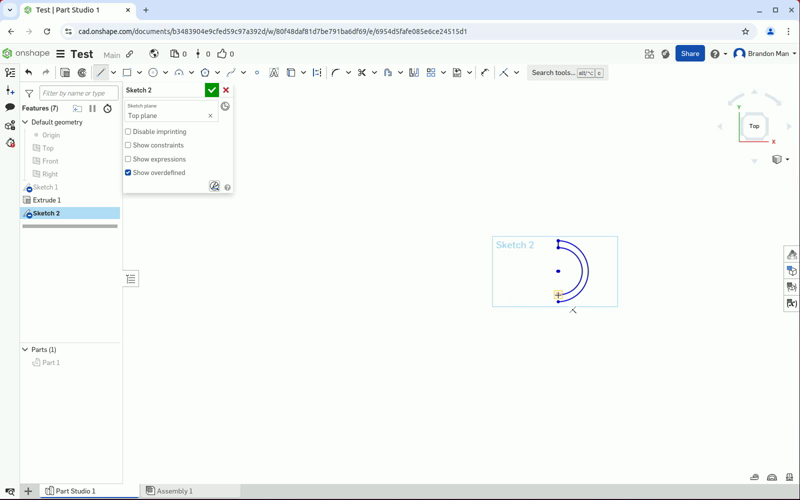
scroll(6)
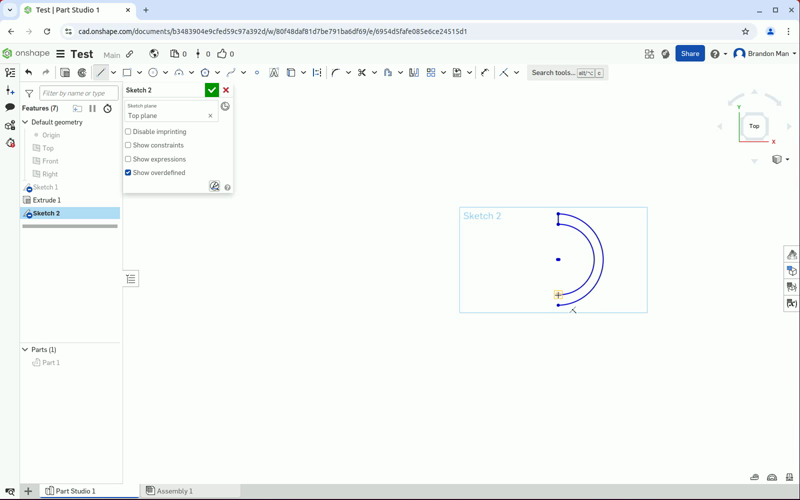
scroll(6)
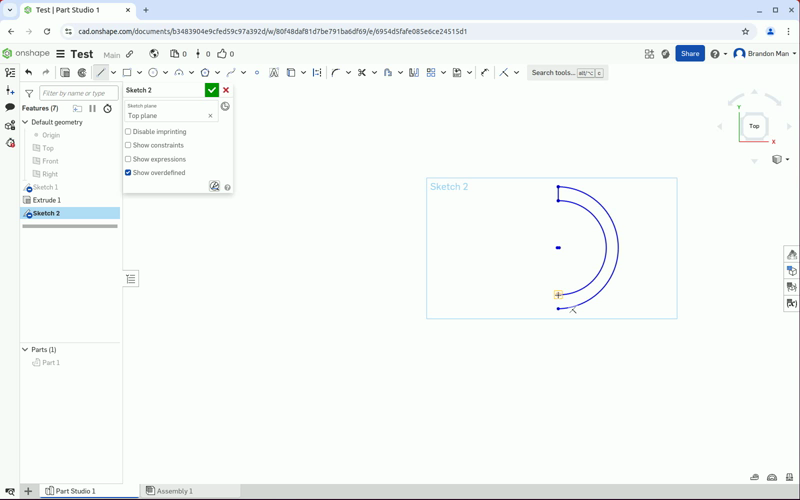
scroll(6)
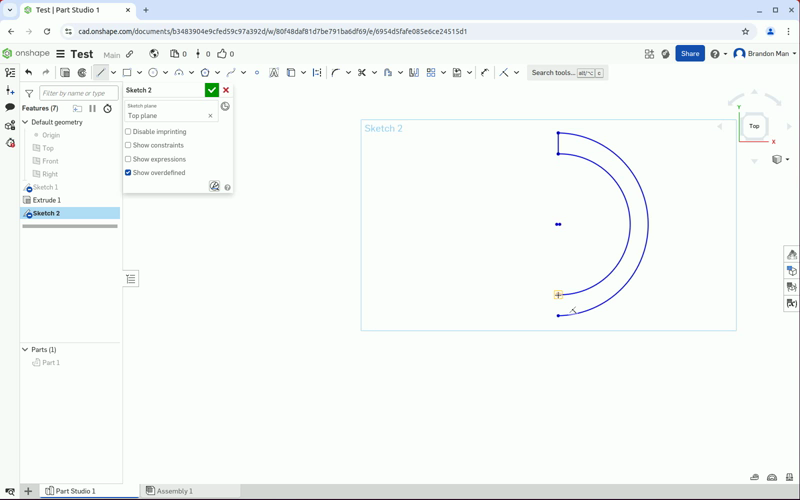
scroll(6)
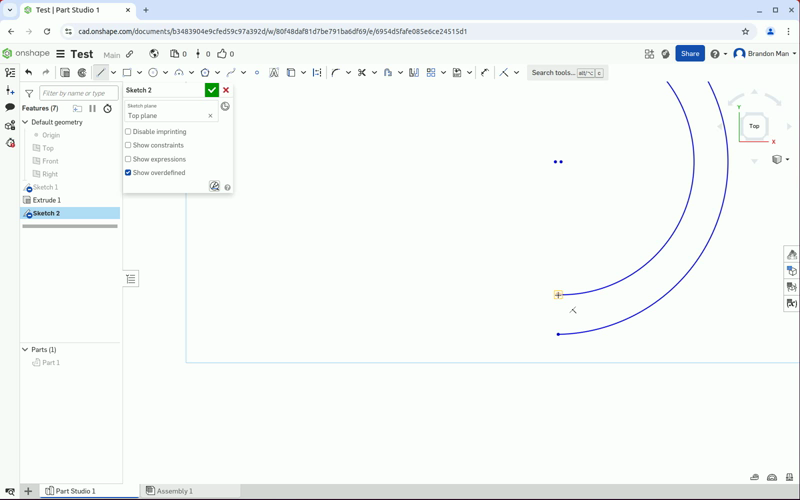
click(558, 294)
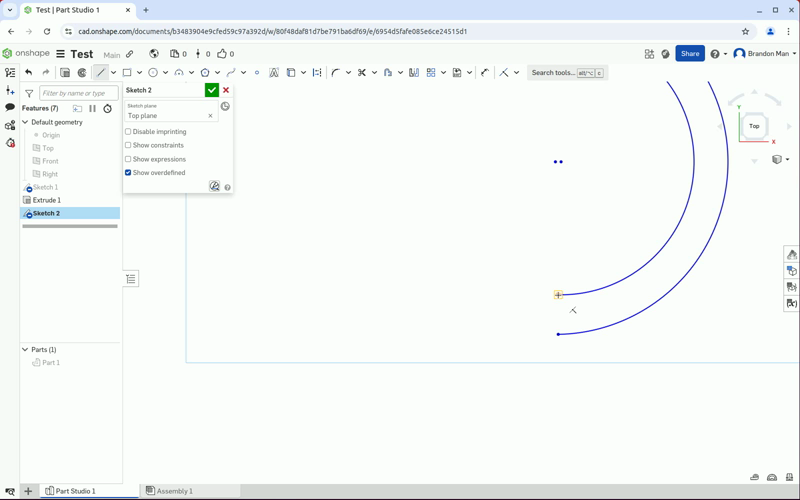
scroll(-6)
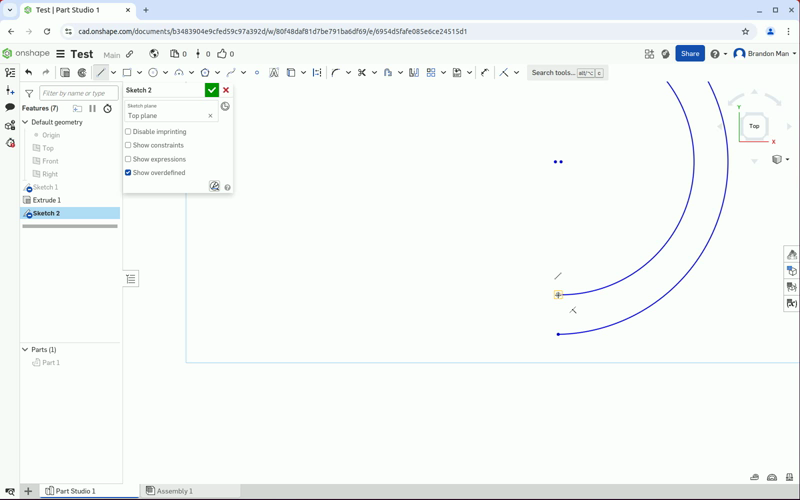
scroll(-6)
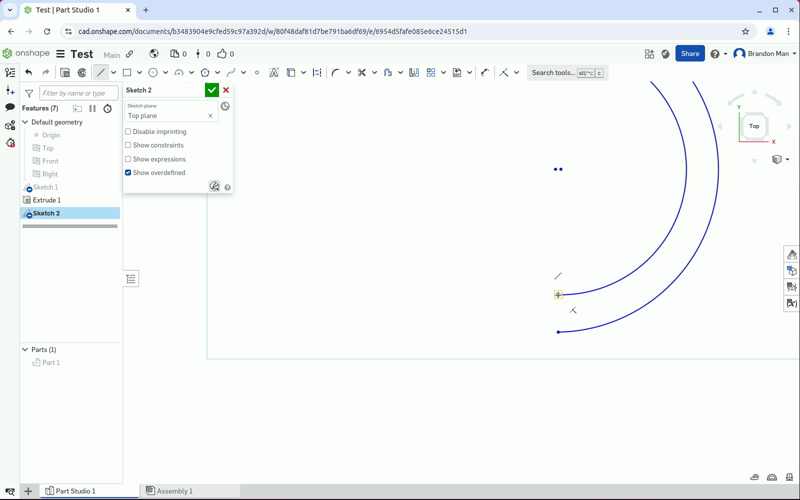
scroll(-6)
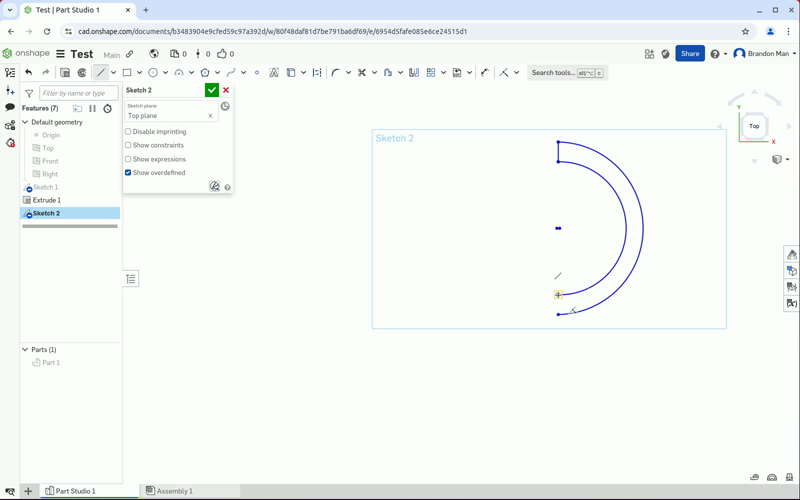
scroll(-6)
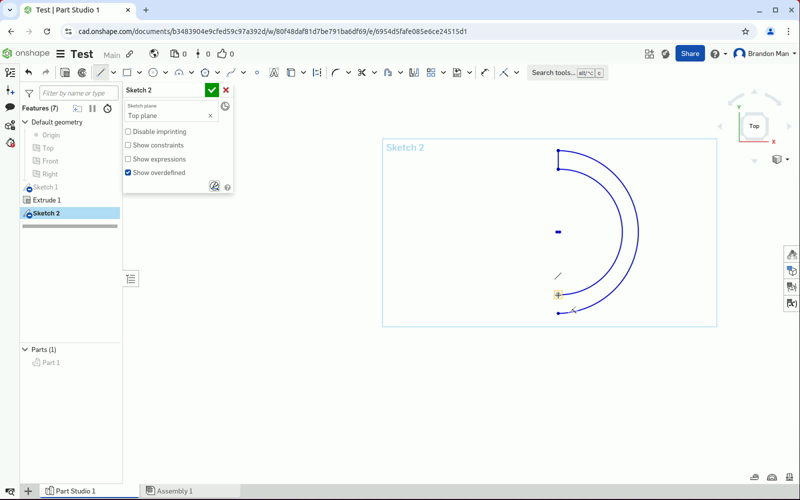
scroll(-6)
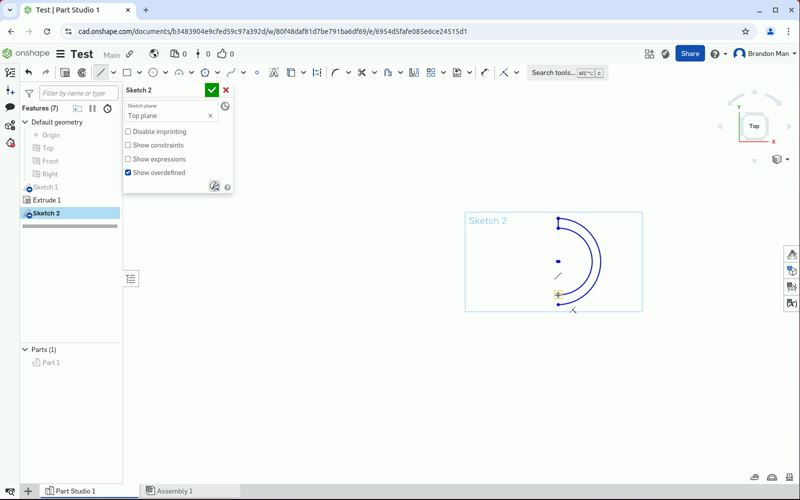
scroll(-6)
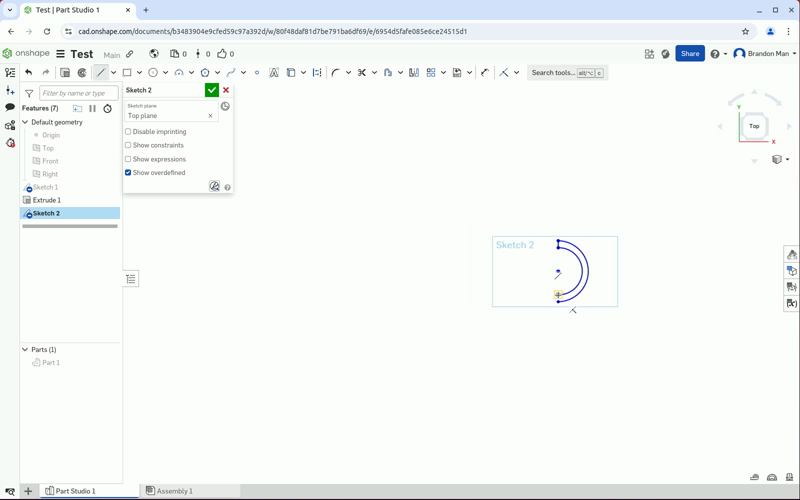
scroll(-6)
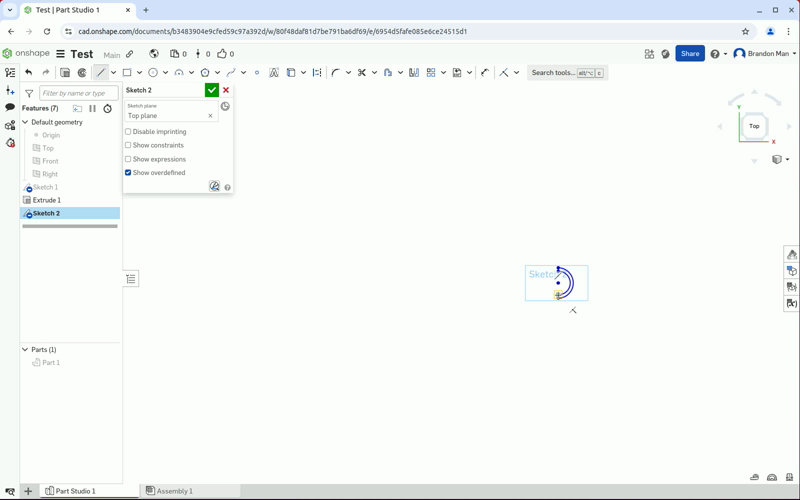
mouse_move(588, 294)
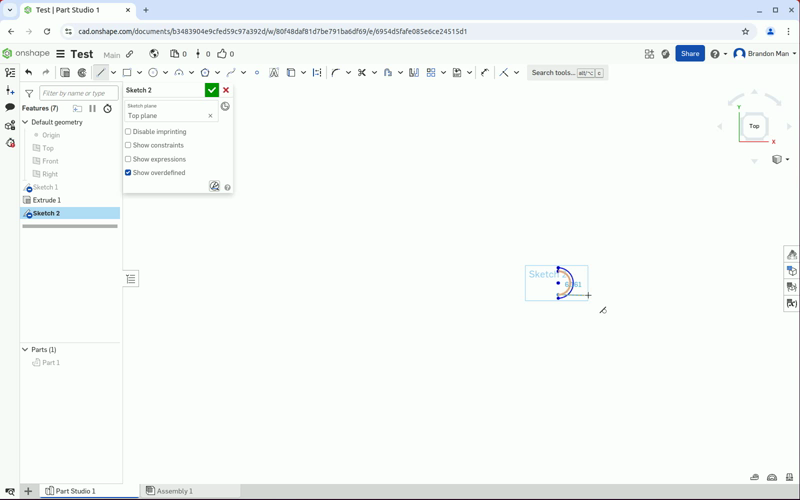
key_down(shift)
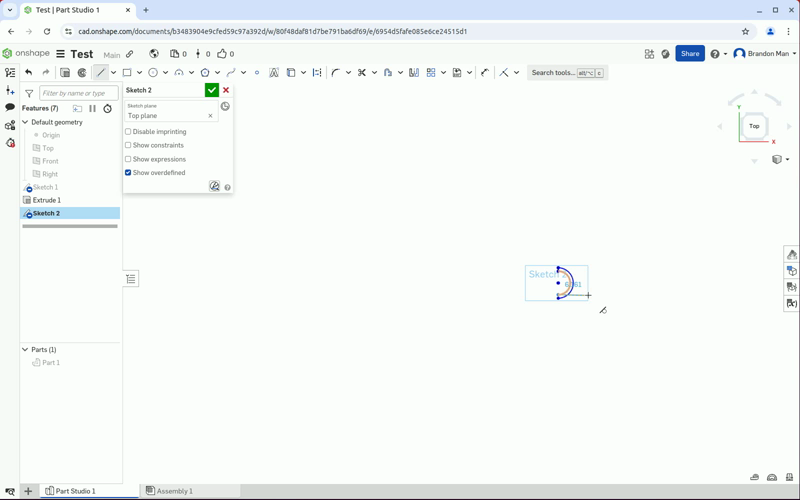
mouse_move(558, 298)
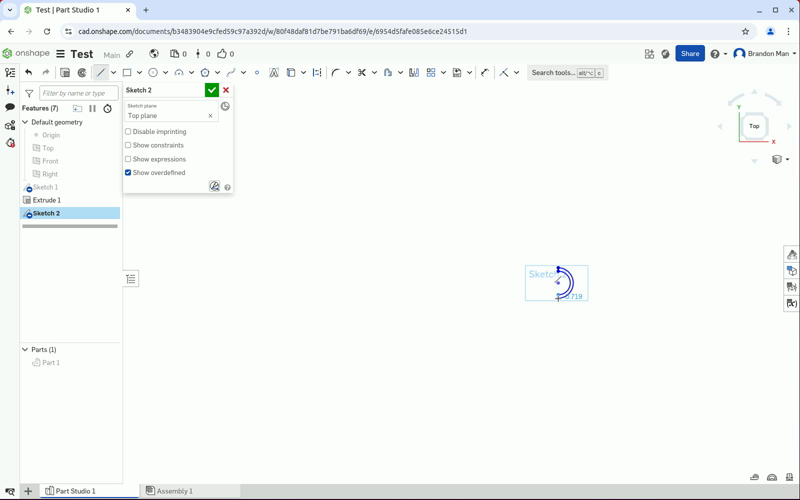
scroll(6)
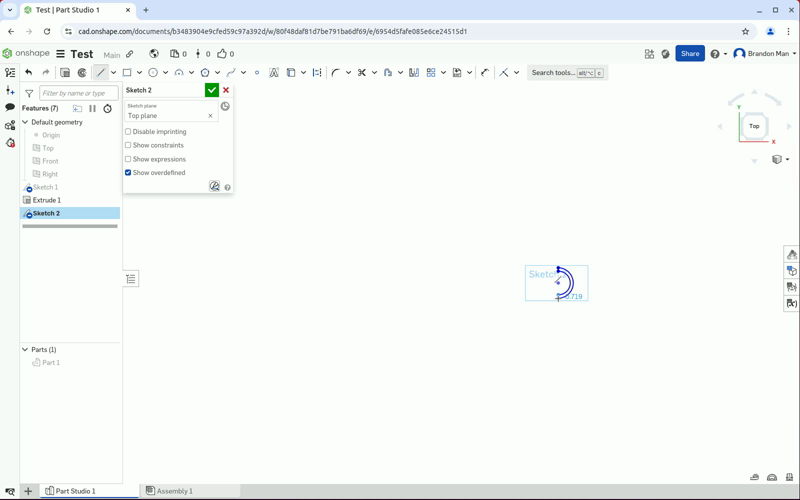
scroll(6)
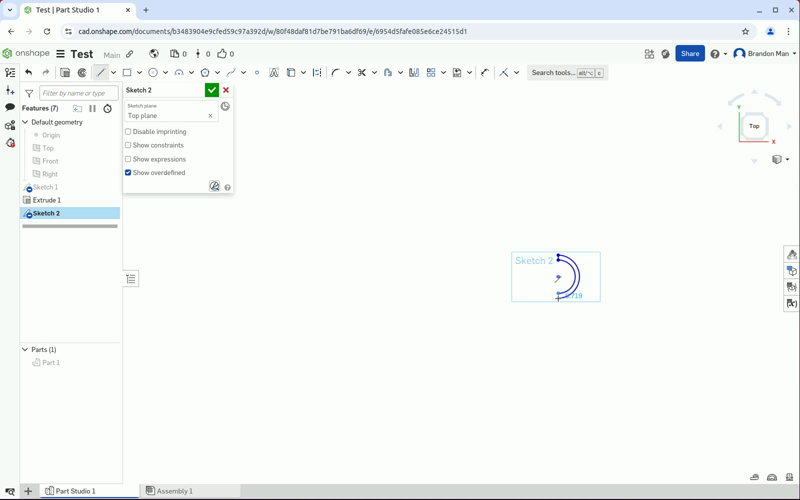
scroll(6)
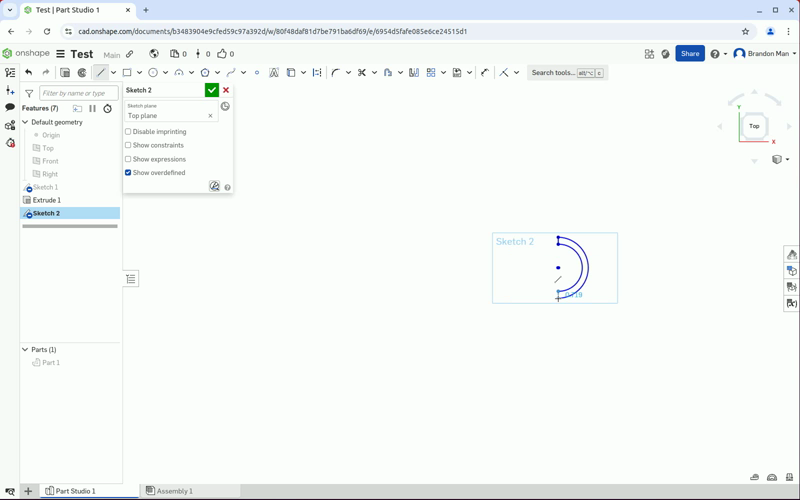
scroll(6)
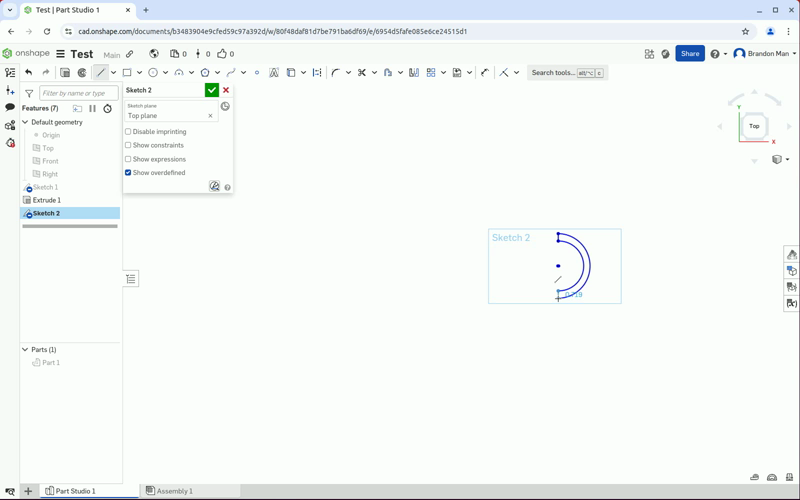
scroll(6)
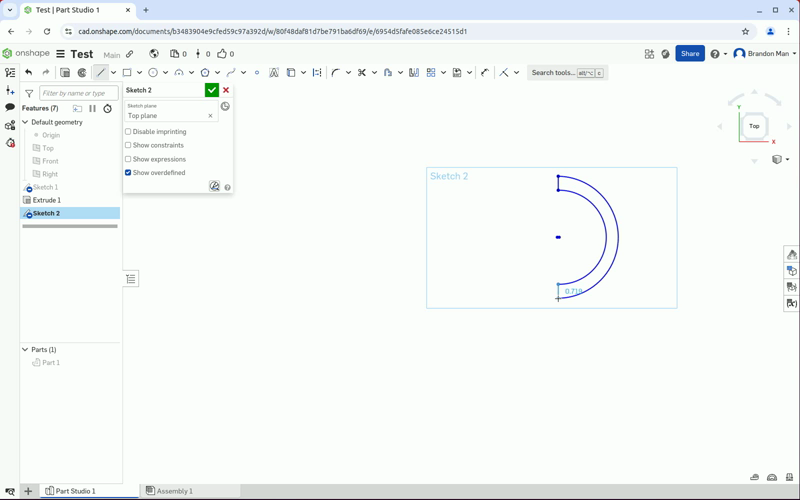
scroll(6)
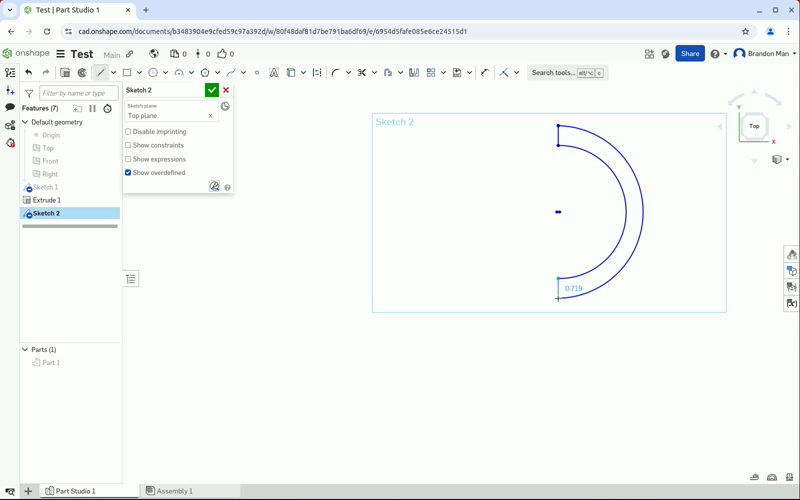
scroll(6)
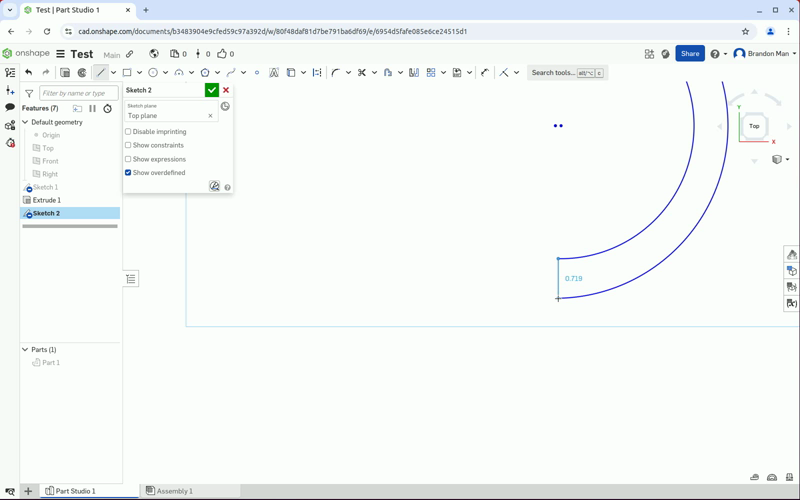
key_up(shift)
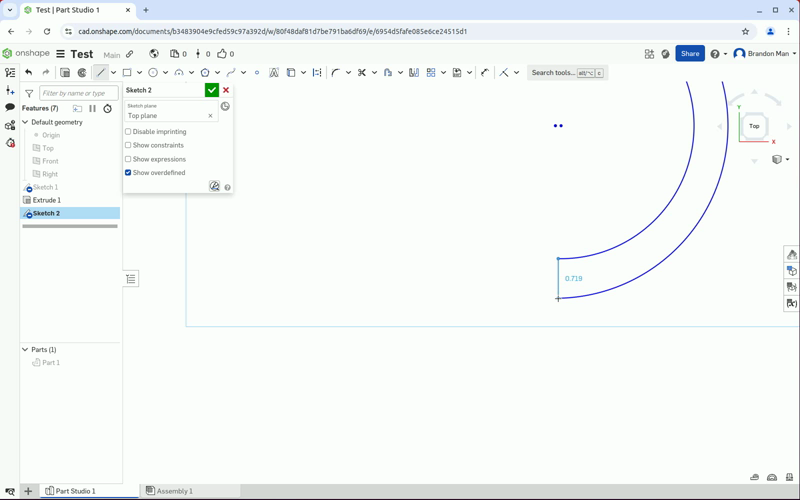
click(558, 298)
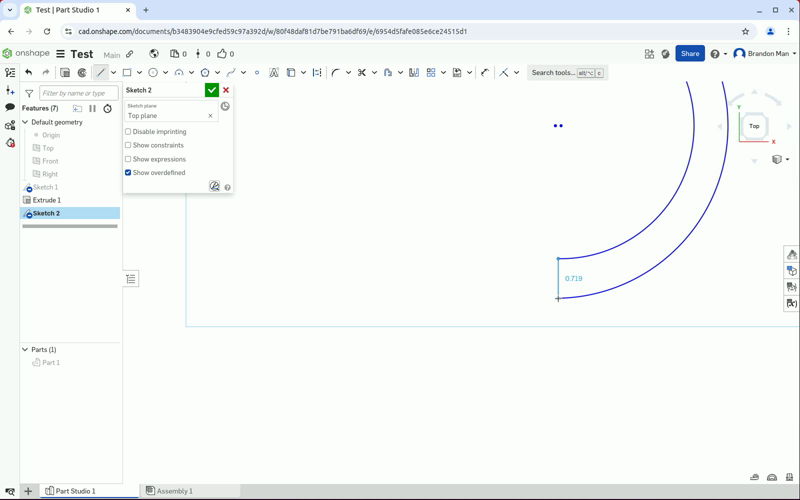
scroll(-6)
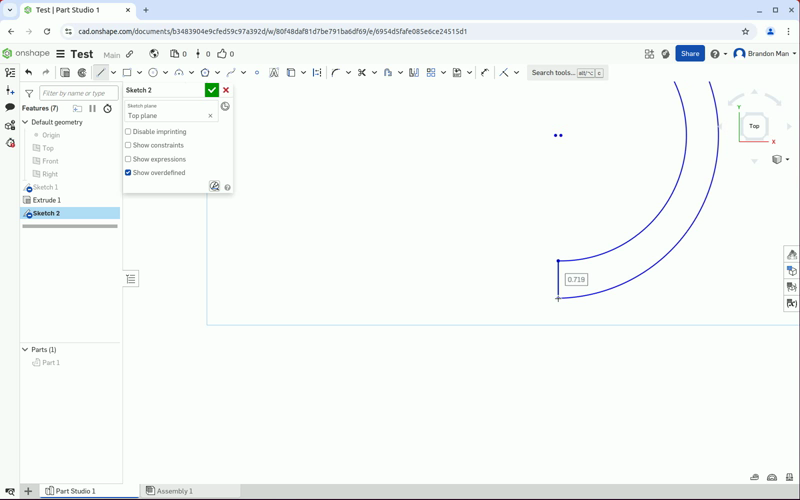
scroll(-6)
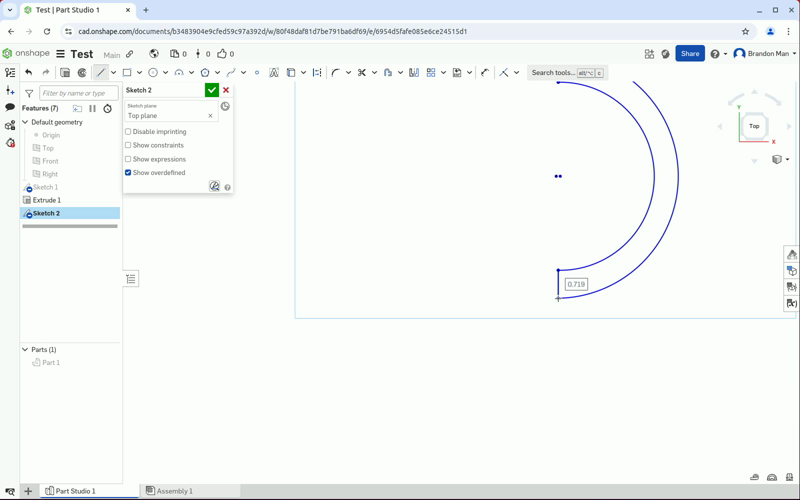
scroll(-6)
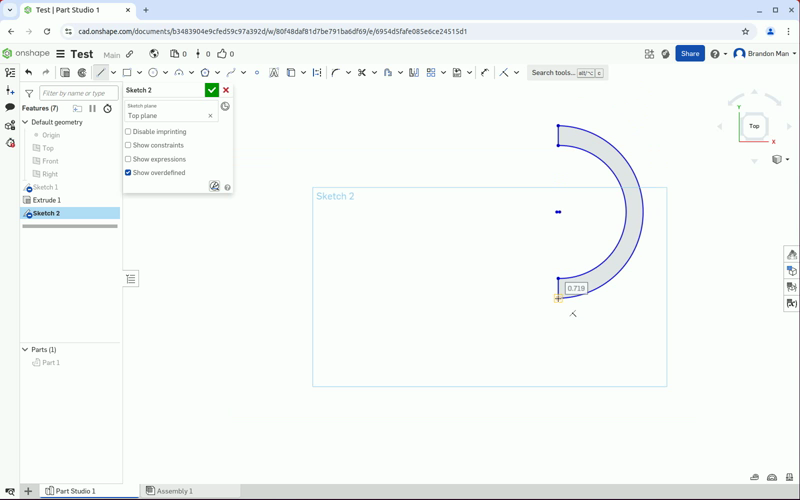
scroll(-6)
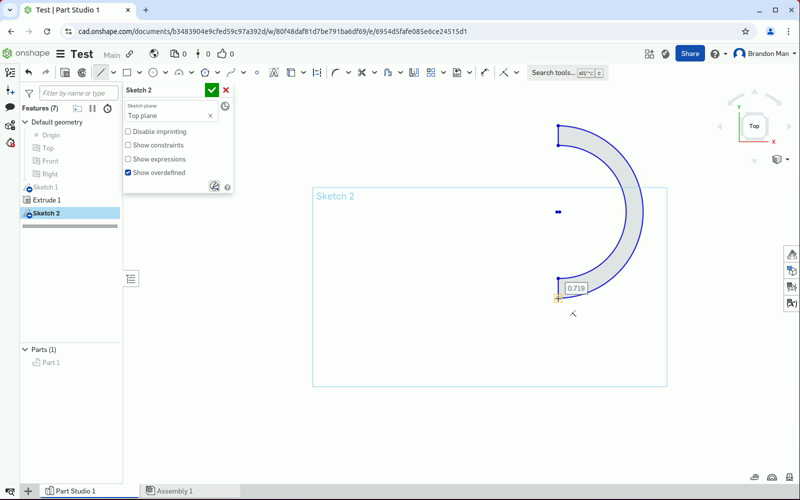
scroll(-6)
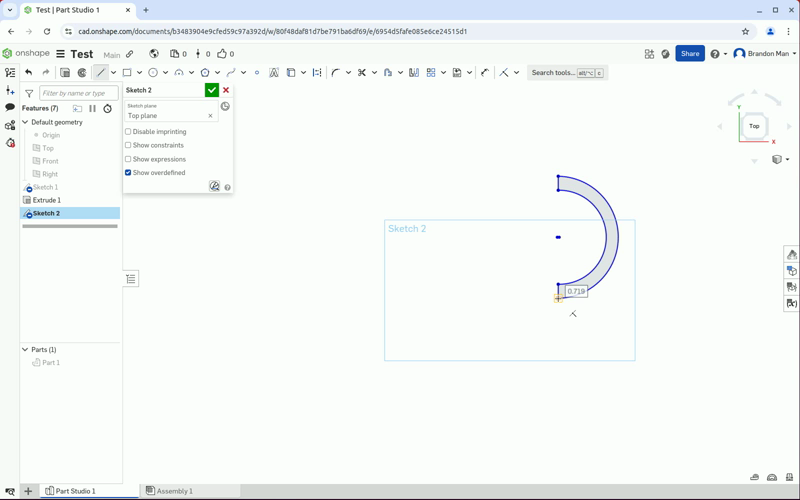
scroll(-6)
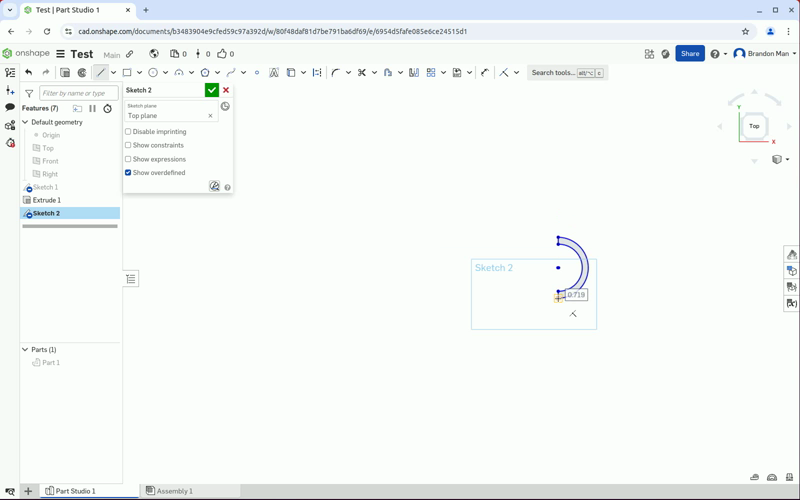
scroll(-6)
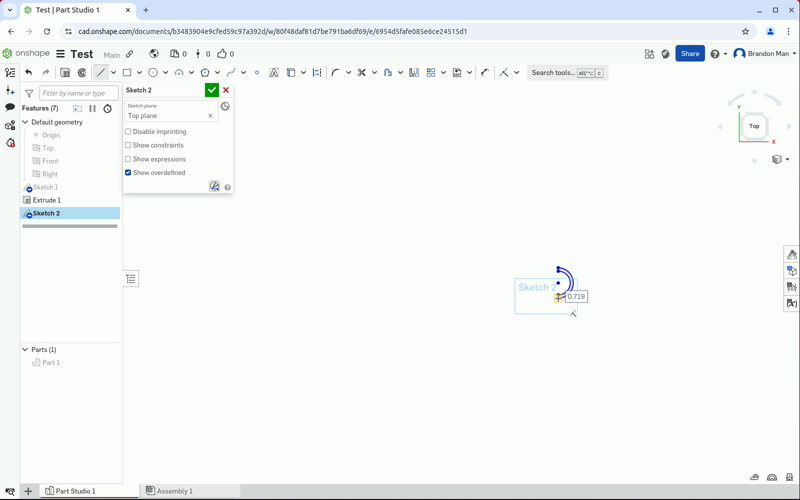
key(esc)
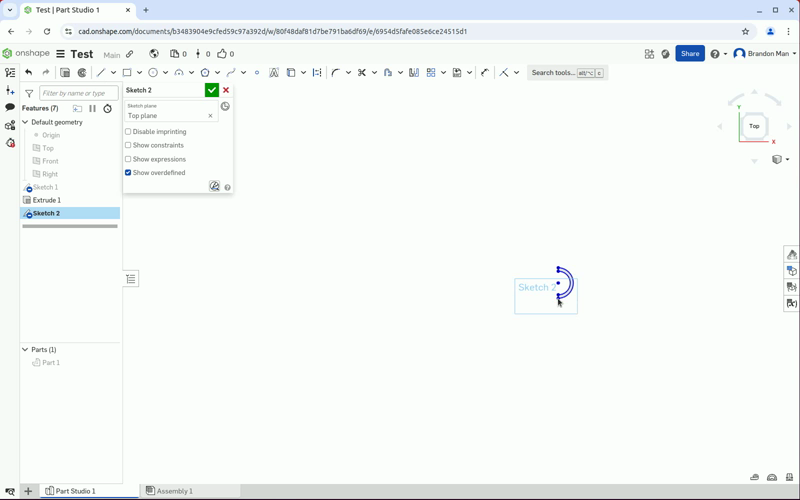
mouse_move(564, 276)
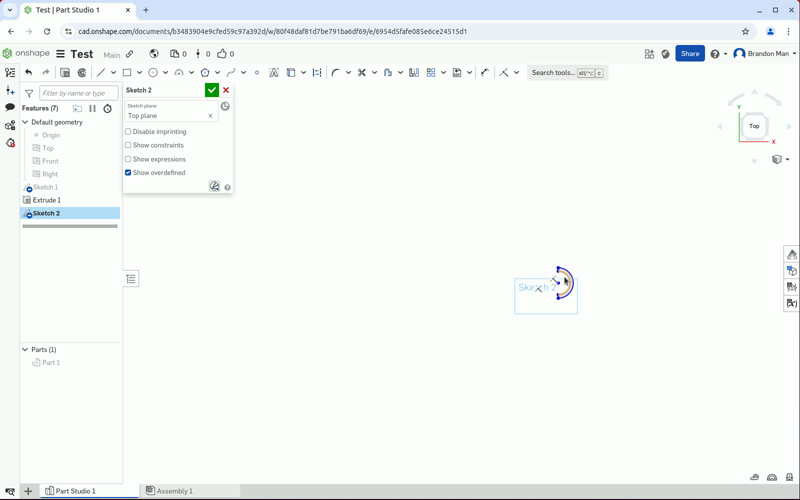
scroll(6)
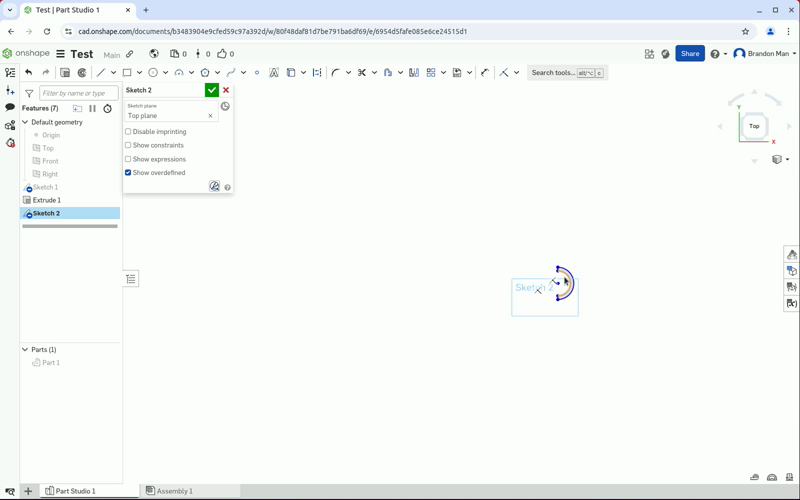
scroll(6)
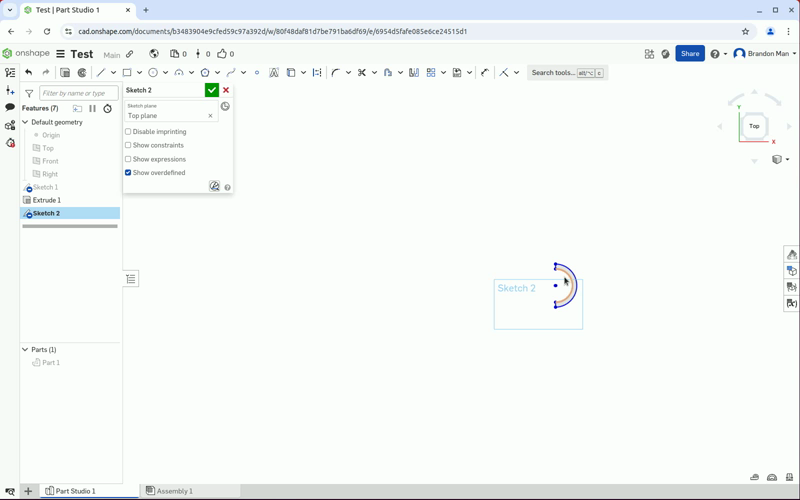
scroll(6)
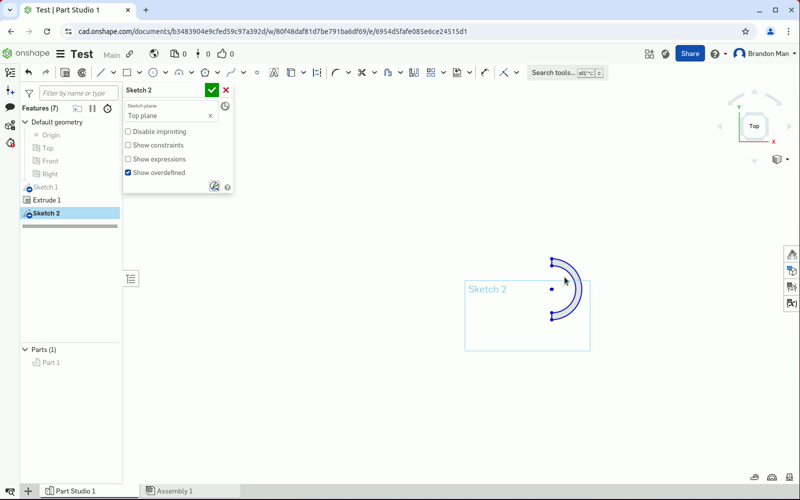
scroll(6)
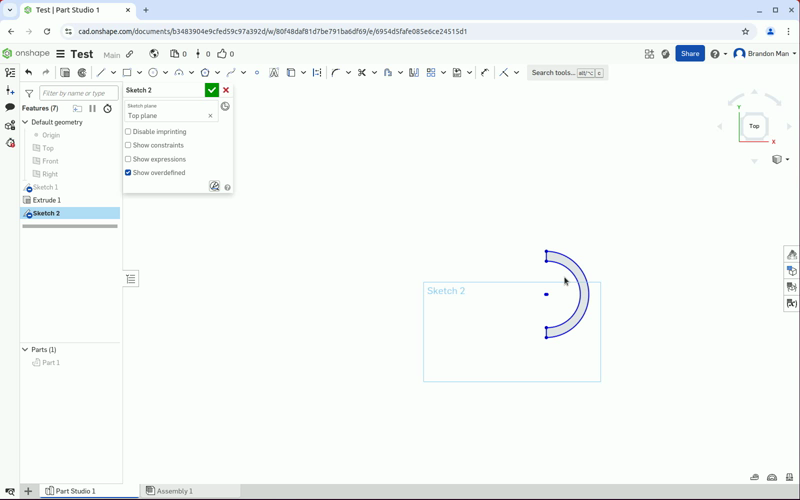
scroll(6)
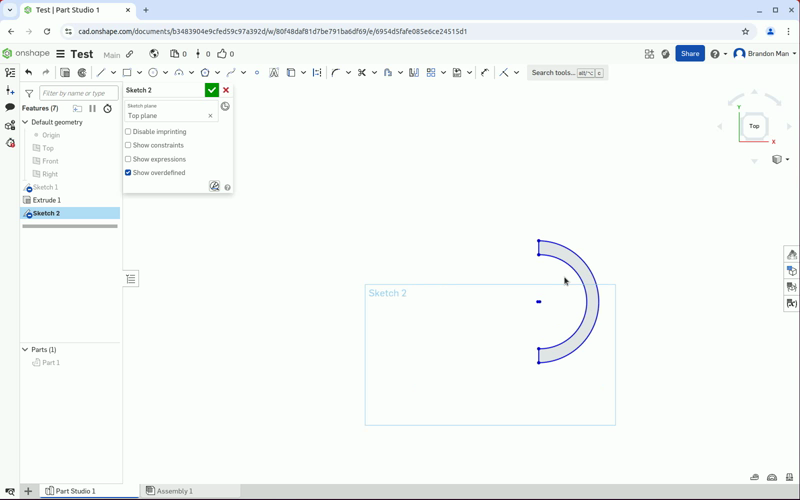
scroll(6)
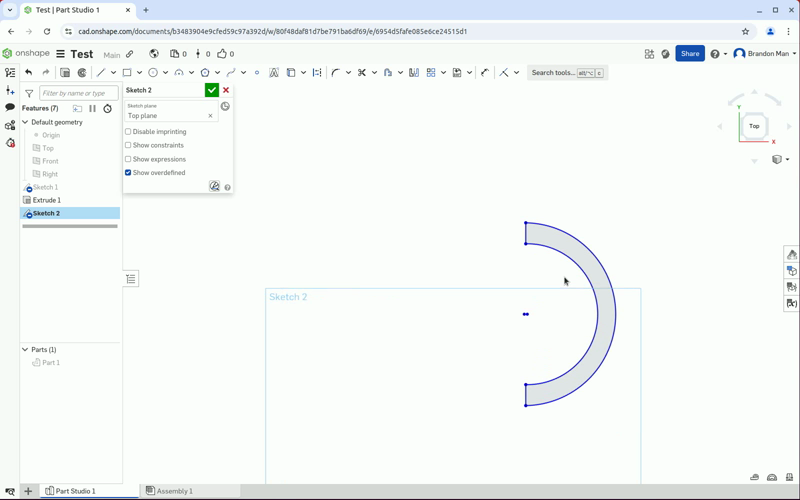
scroll(6)
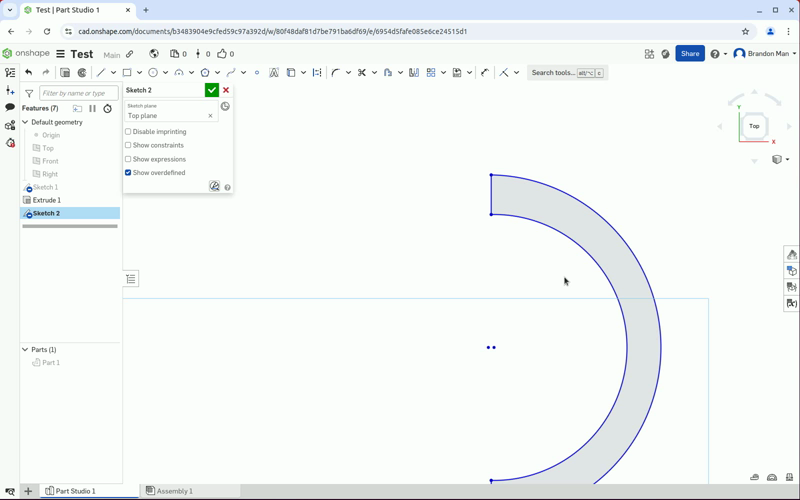
click(564, 276)
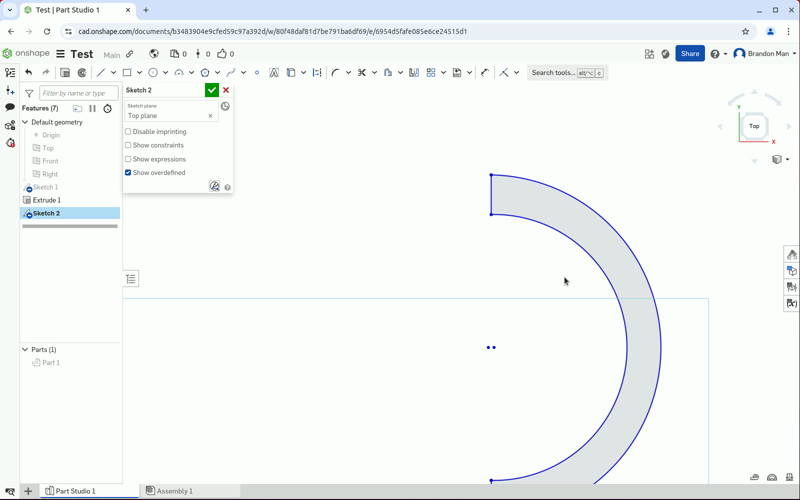
scroll(-6)
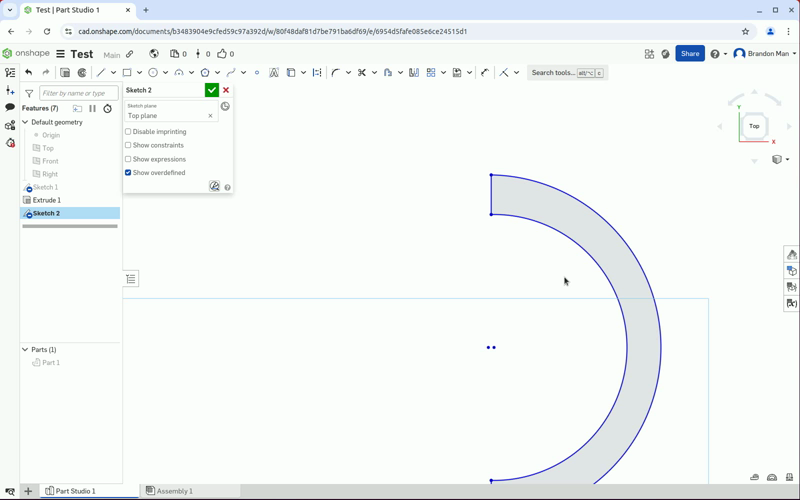
scroll(-6)
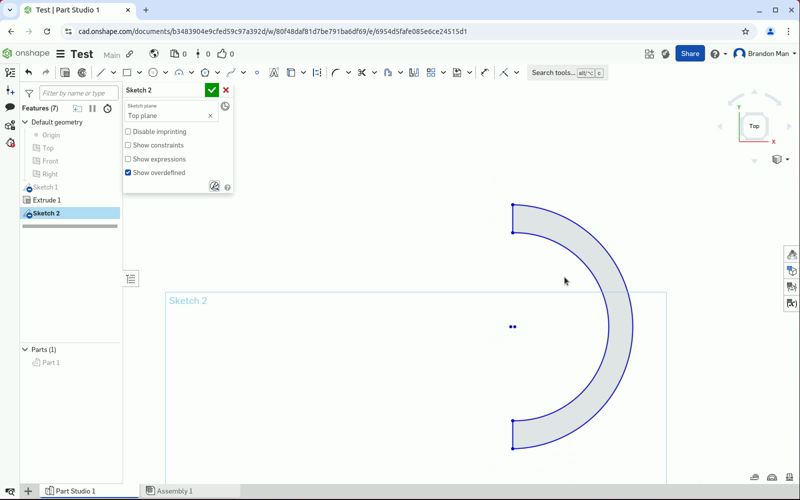
scroll(-6)
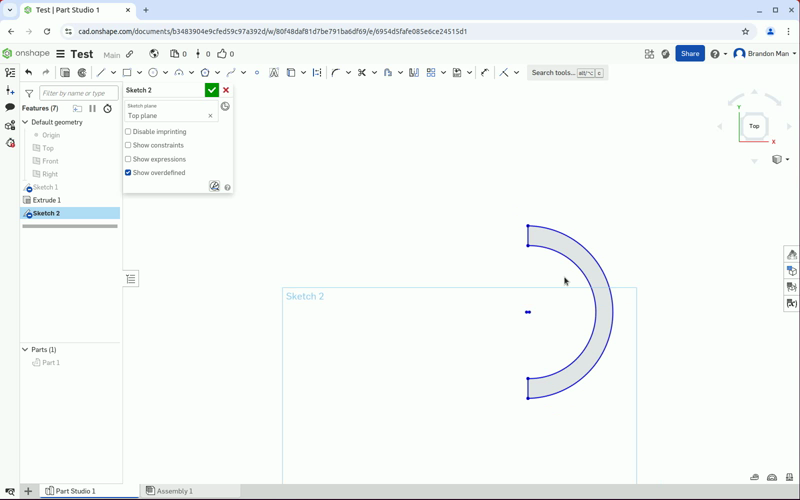
scroll(-6)
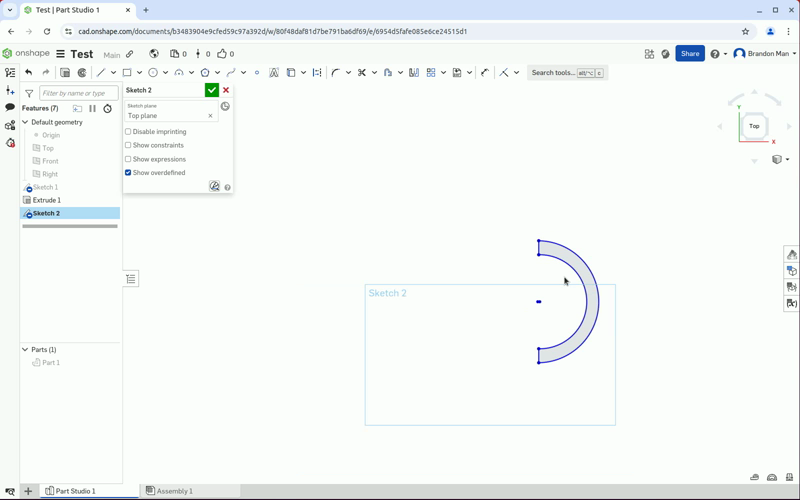
scroll(-6)
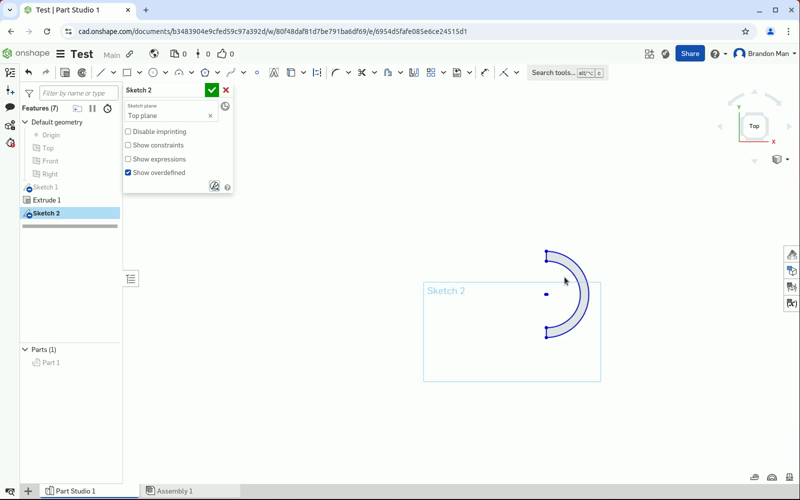
scroll(-6)
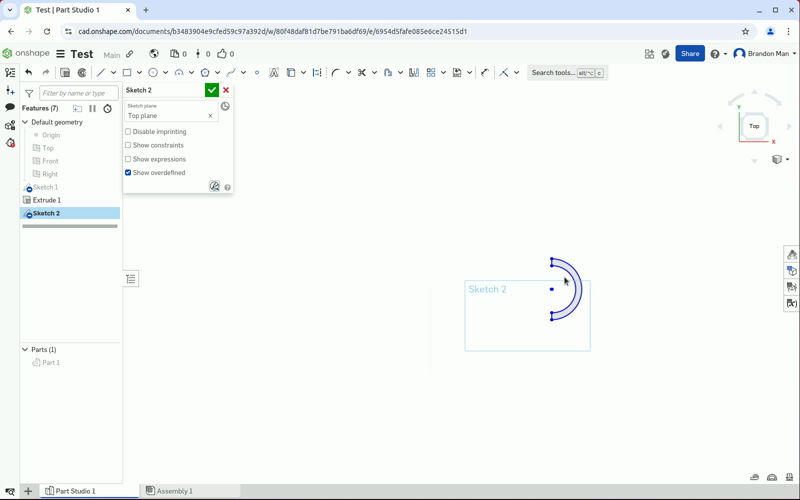
scroll(-6)
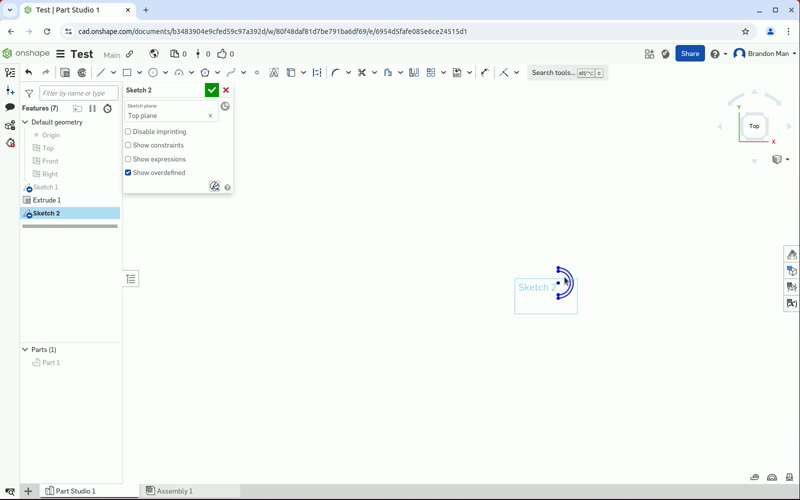
mouse_move(73, 352)
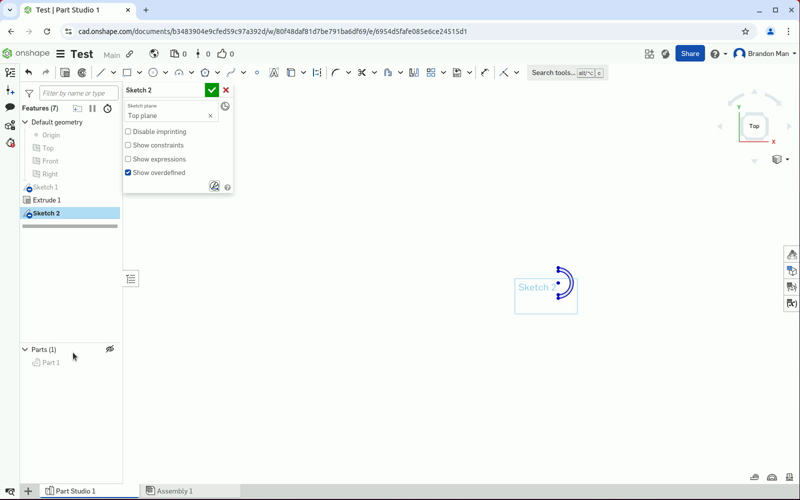
key(shift+y)
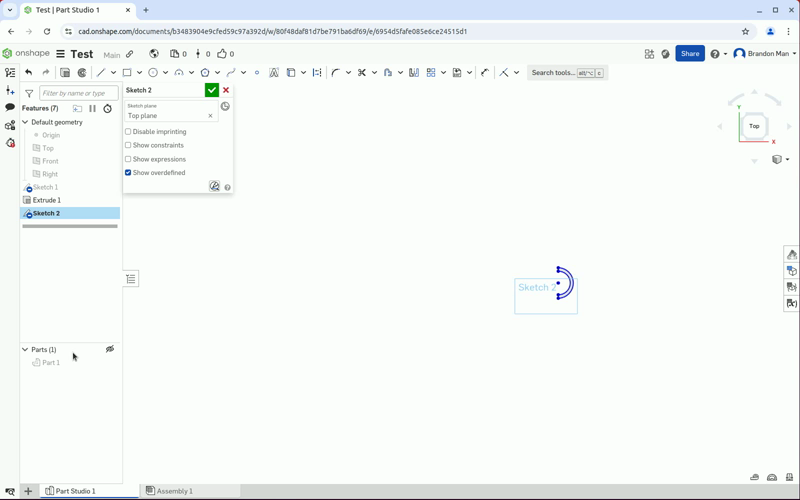
key(shift+e)
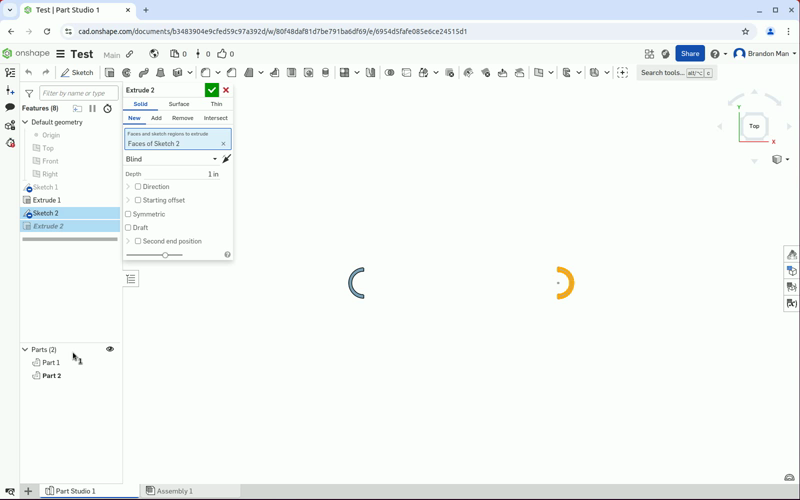
mouse_move(143, 106)
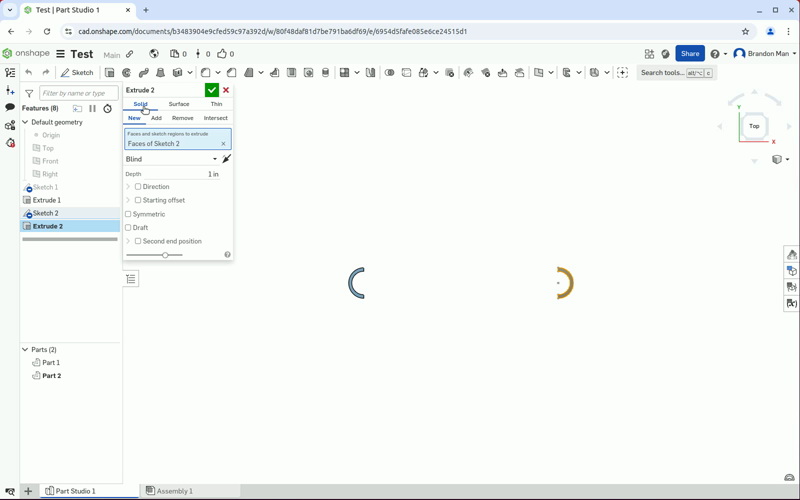
click(143, 106)
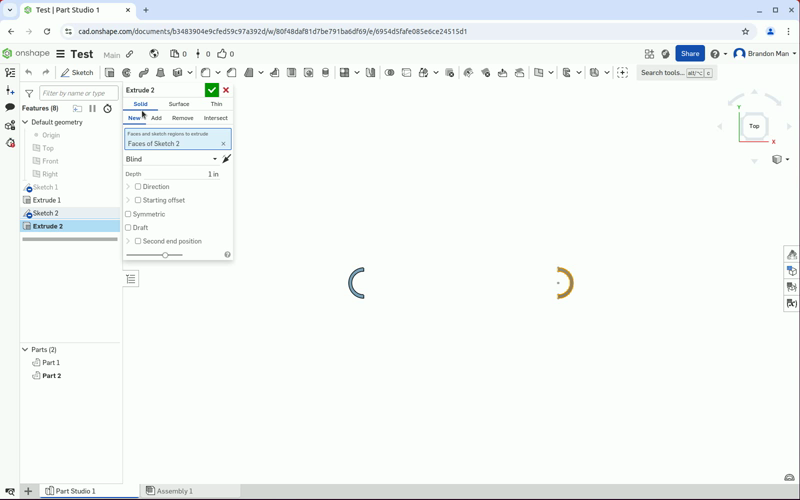
mouse_move(137, 120)
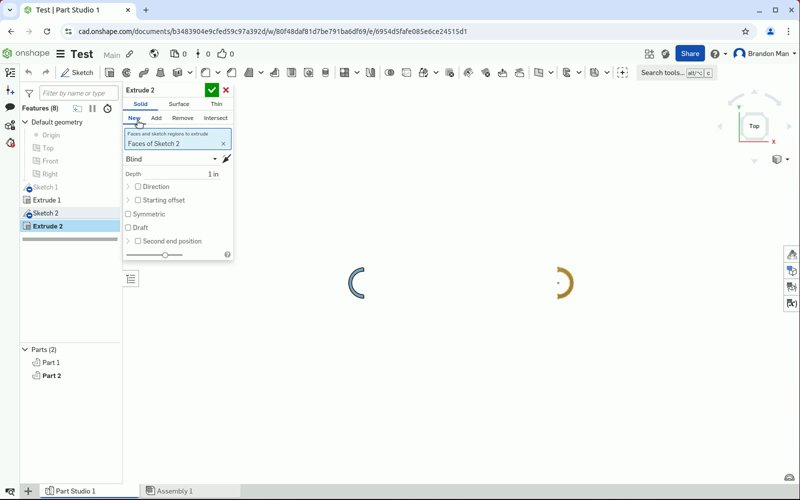
click(137, 120)
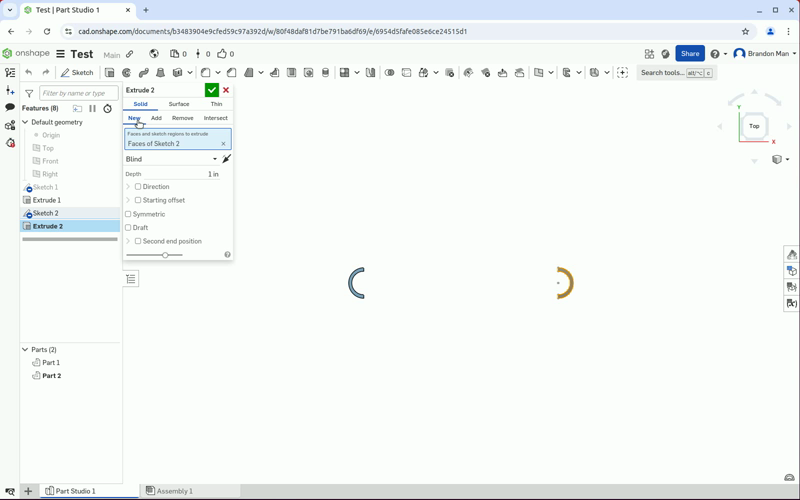
key(tab, 4)
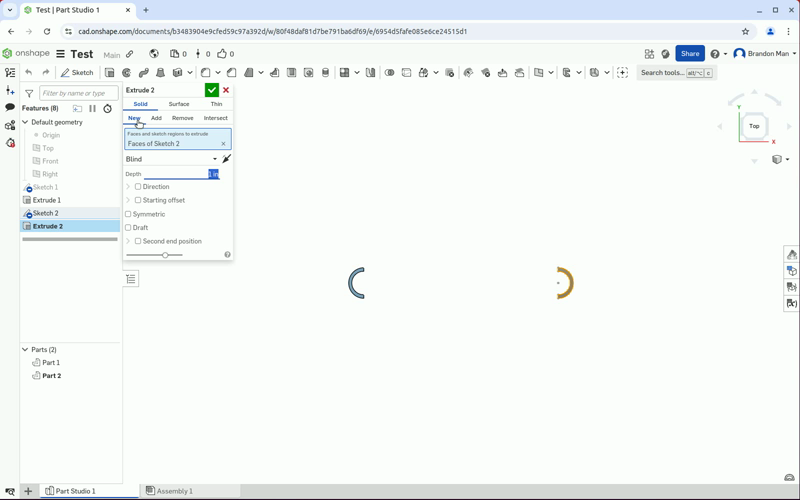
text(3.851)
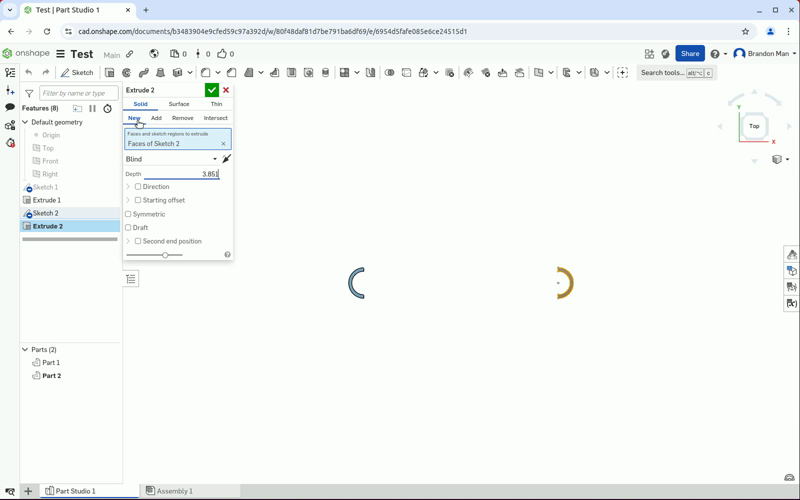
key(enter)
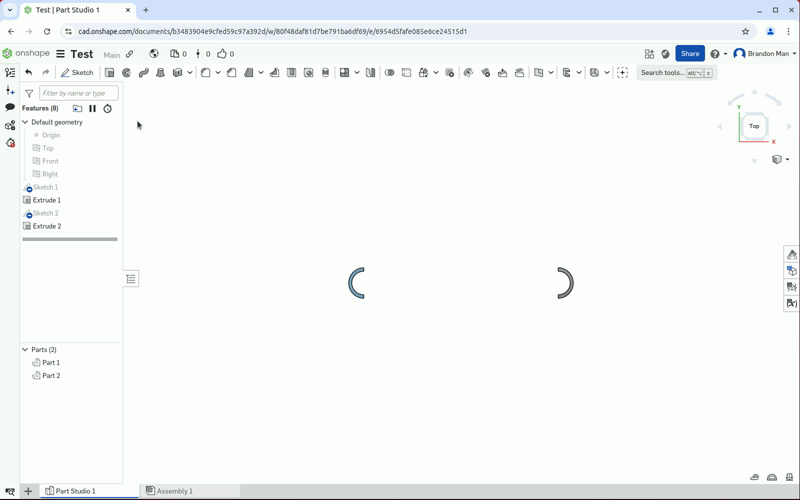
key(shift+h)
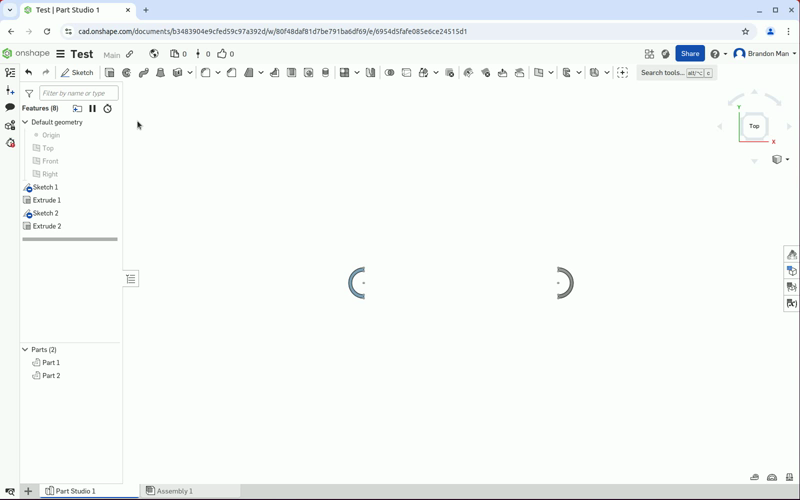
key(shift+h)
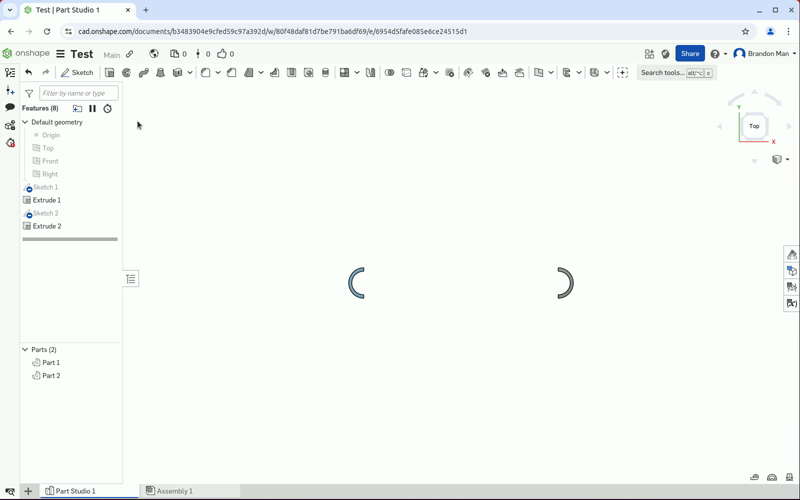
mouse_move(73, 189)
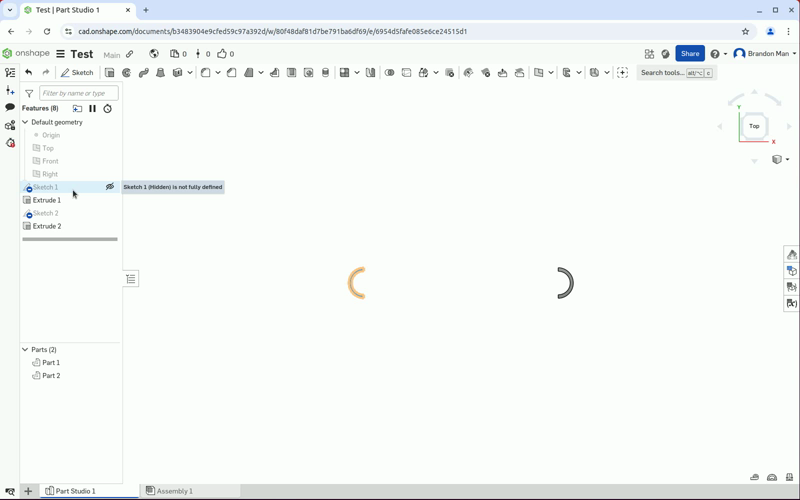
click(73, 189)
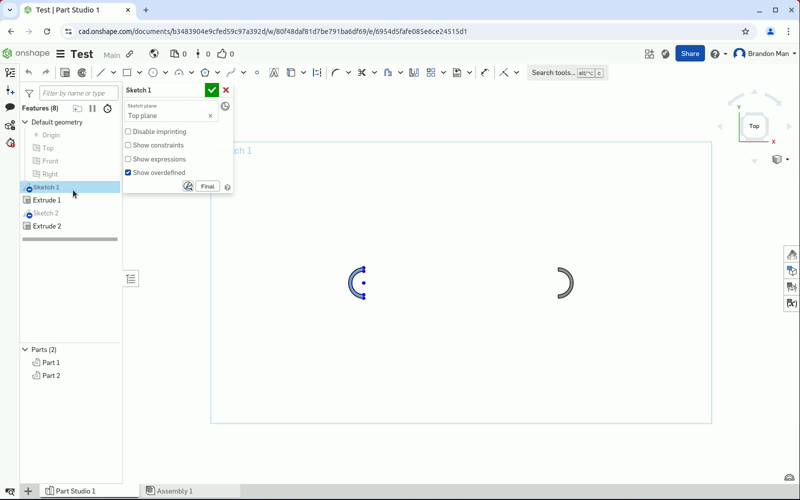
mouse_move(229, 92)
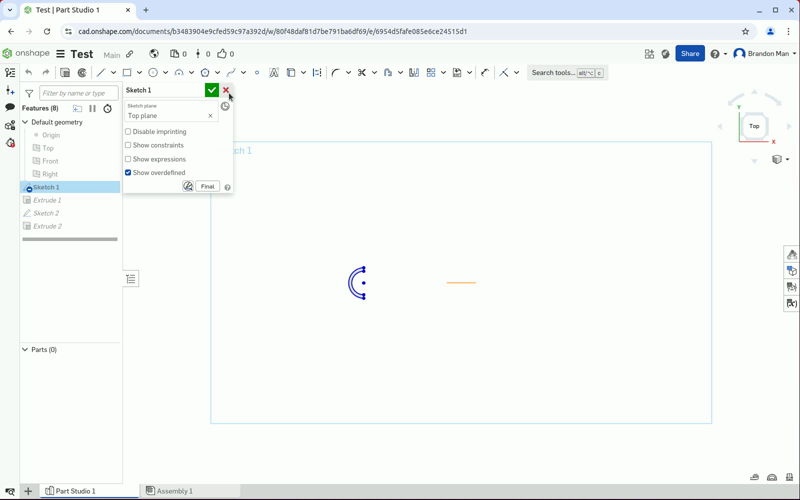
click(229, 92)
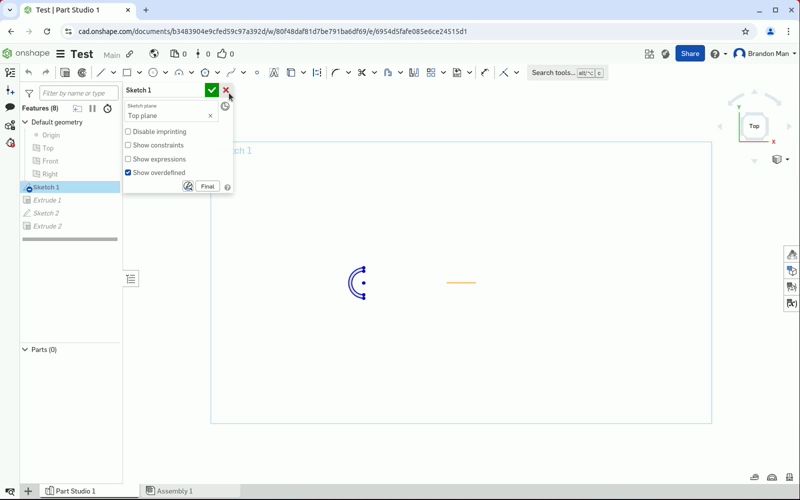
key(shift+s)
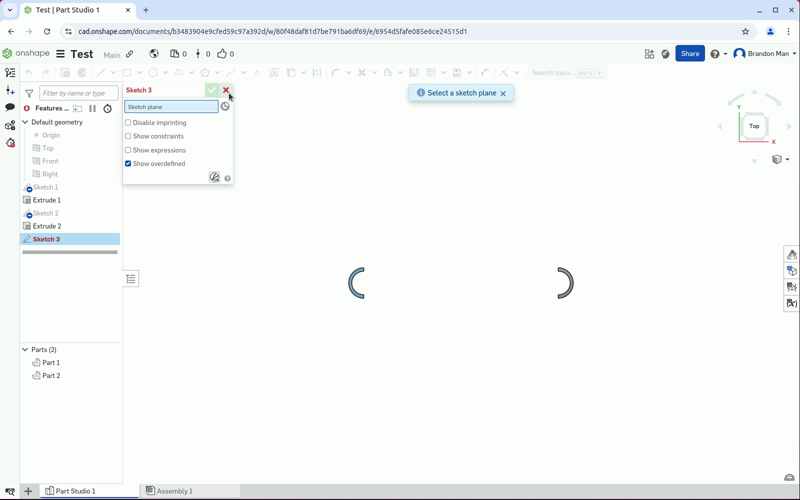
mouse_move(73, 150)
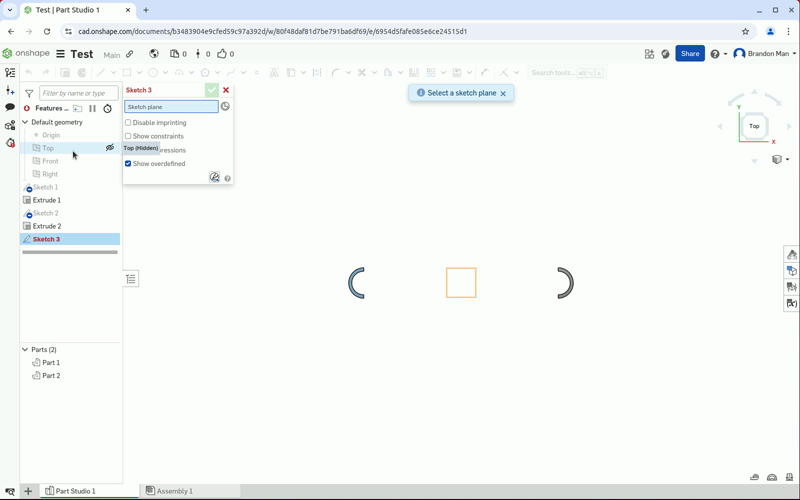
click(73, 150)
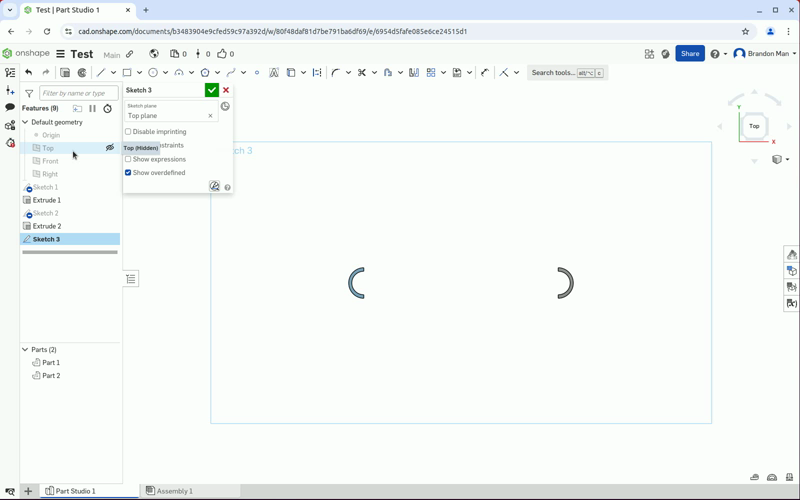
mouse_move(73, 352)
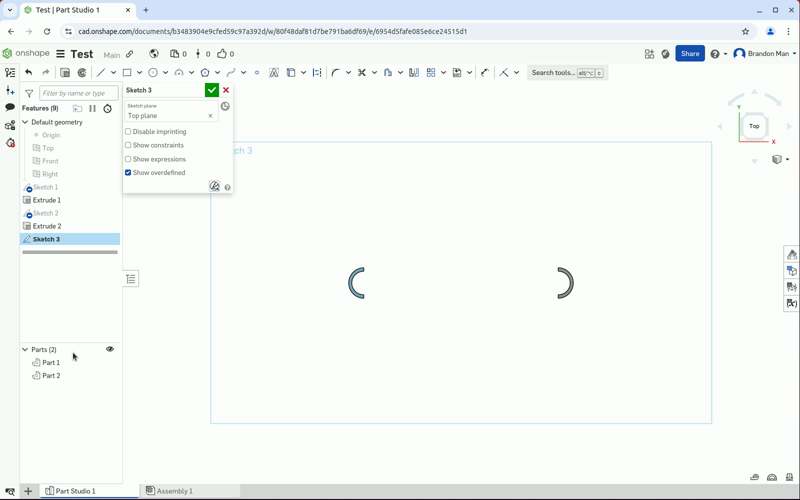
key(y)
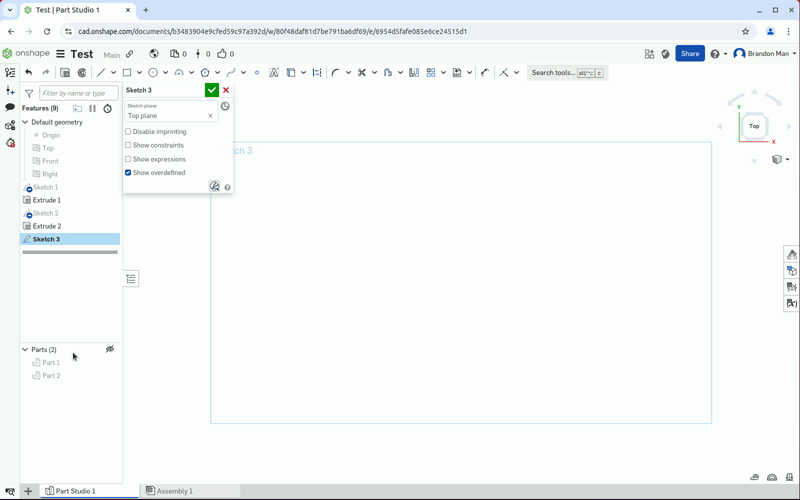
key(l)
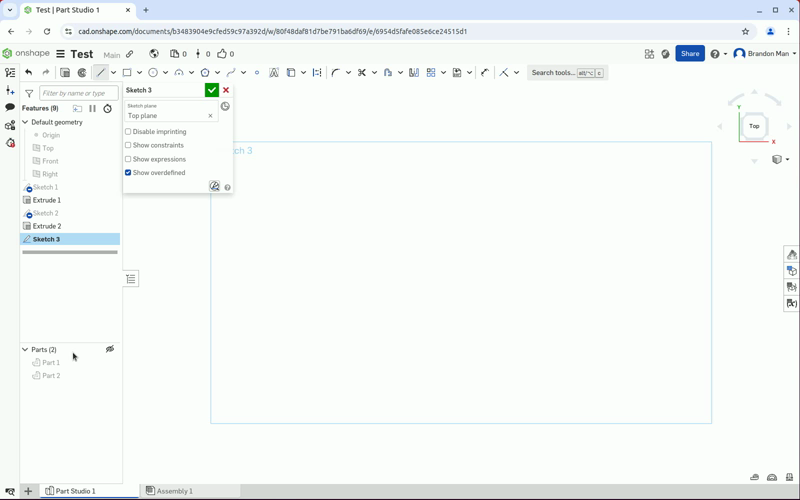
key_down(shift)
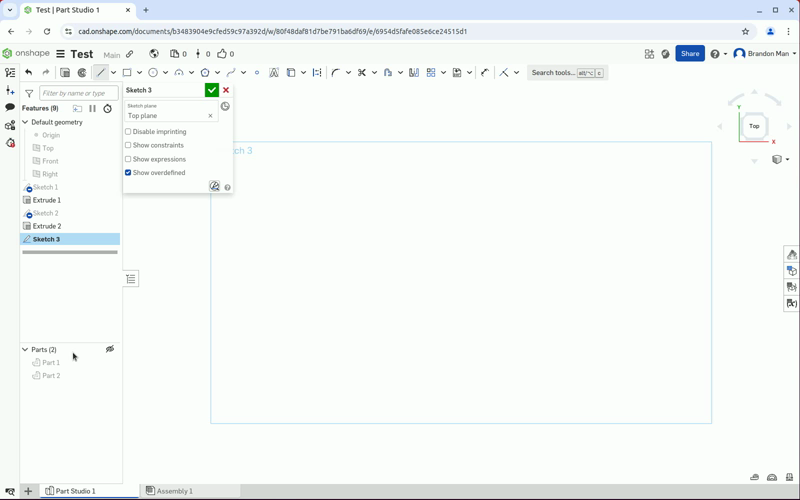
mouse_move(363, 298)
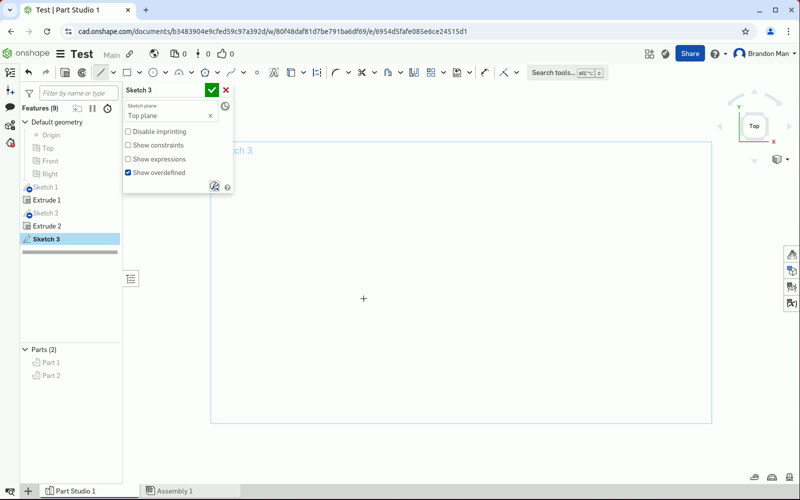
click(363, 298)
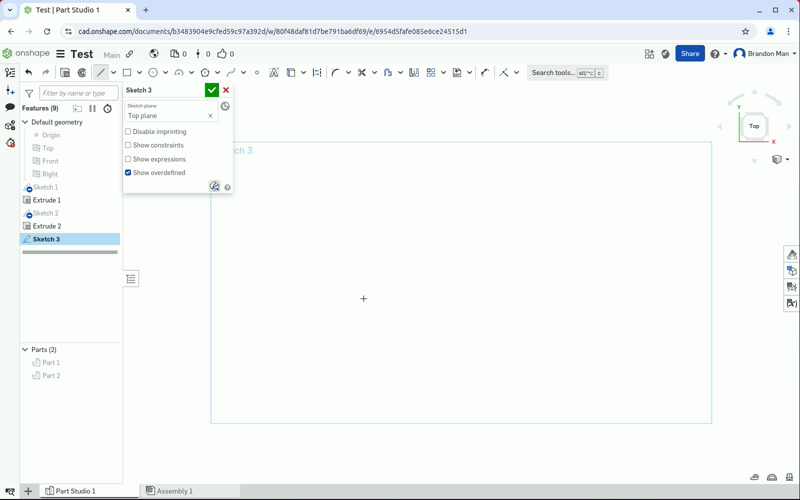
key_up(shift)
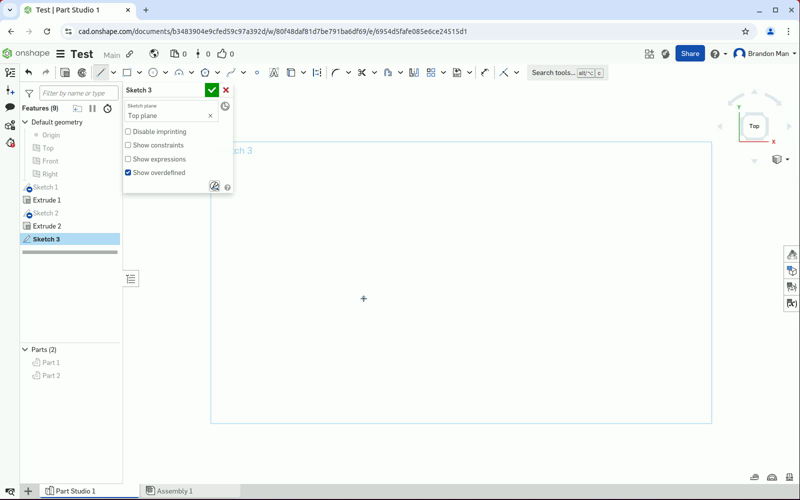
key_down(shift)
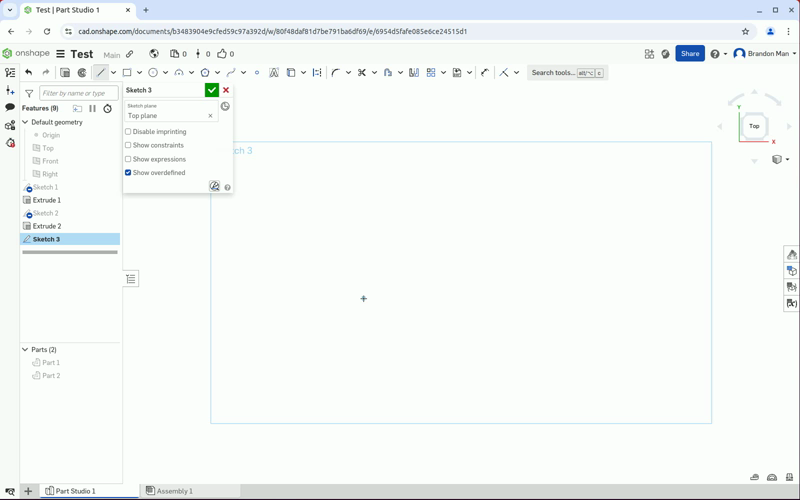
mouse_move(461, 298)
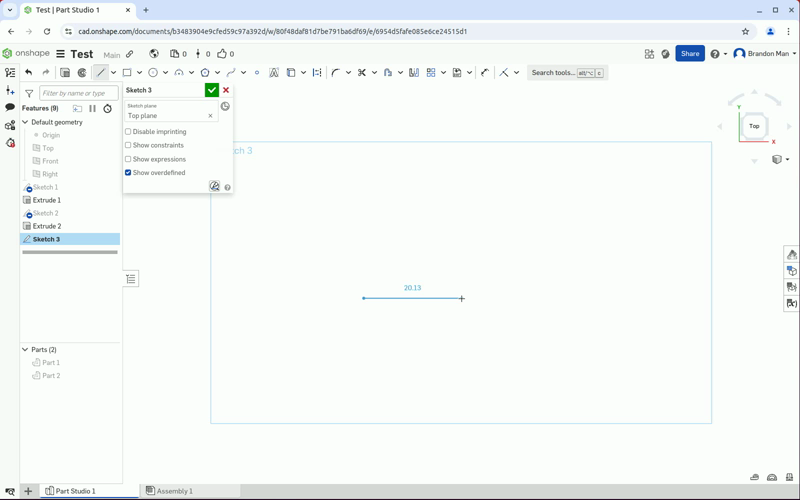
click(461, 298)
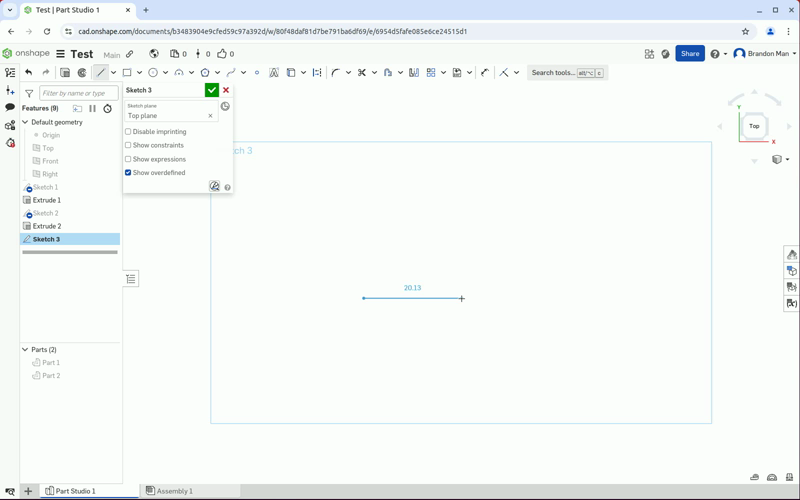
key_up(shift)
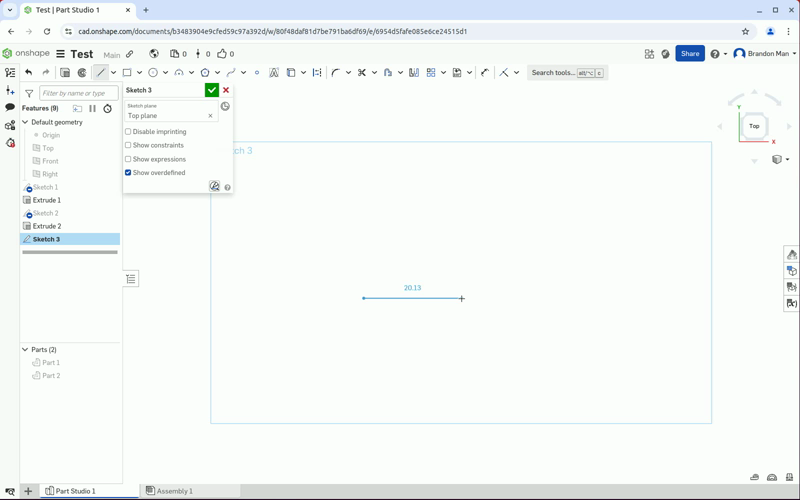
key_down(shift)
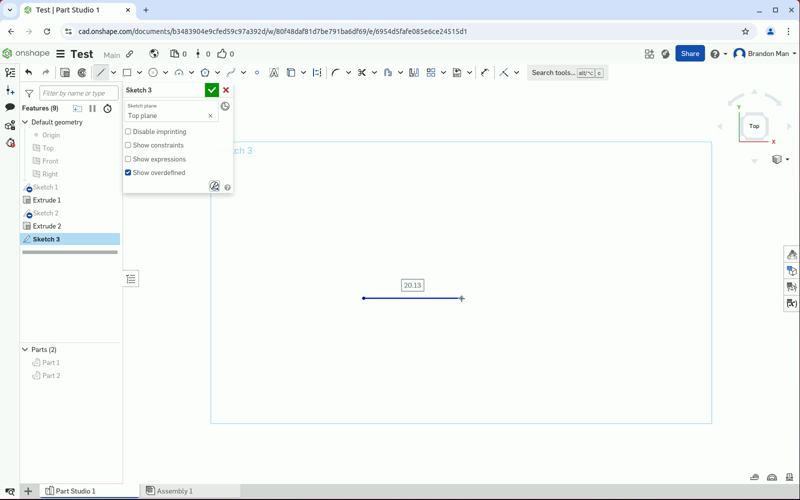
mouse_move(558, 298)
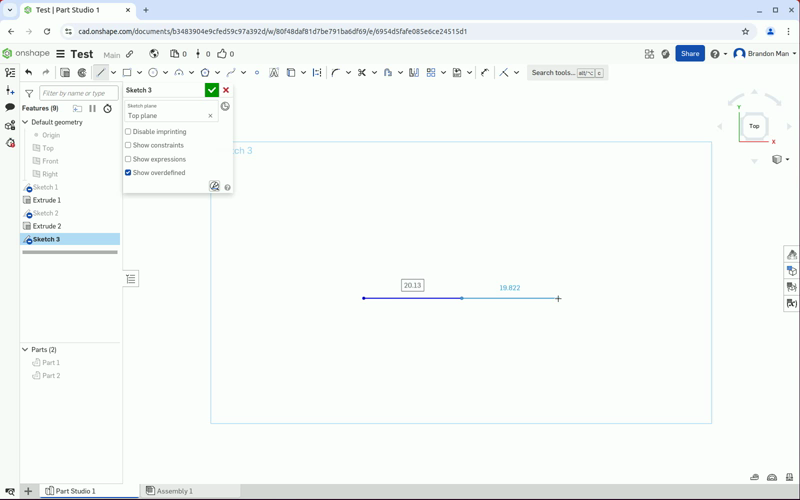
click(558, 298)
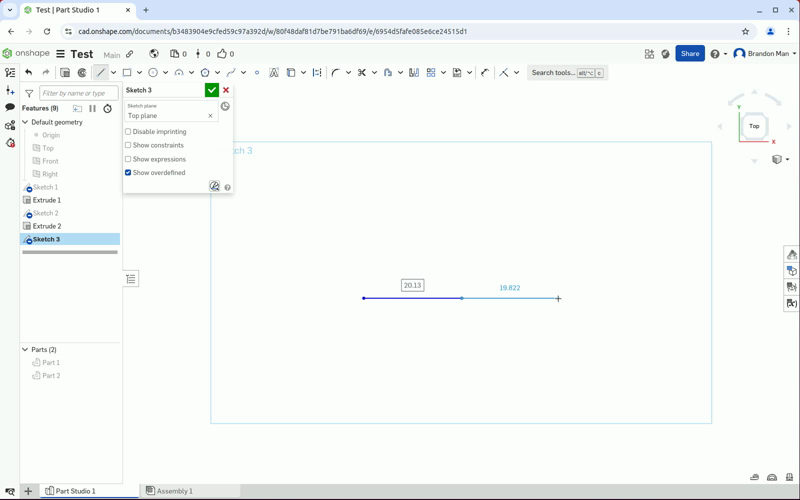
key_up(shift)
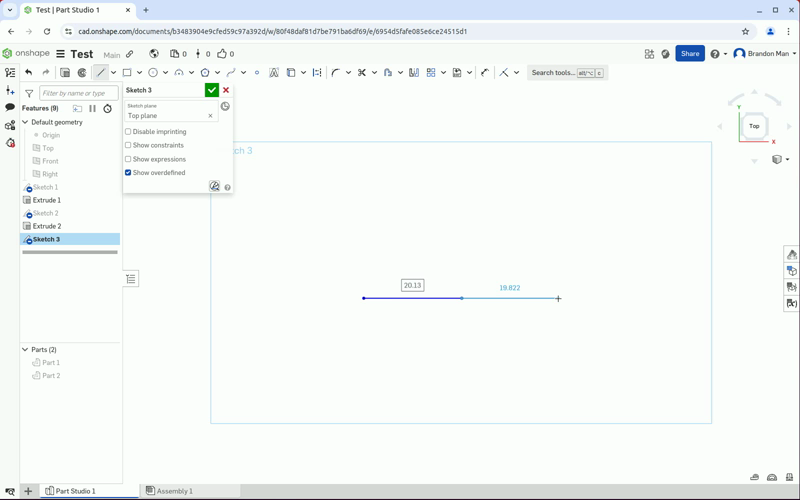
key_down(shift)
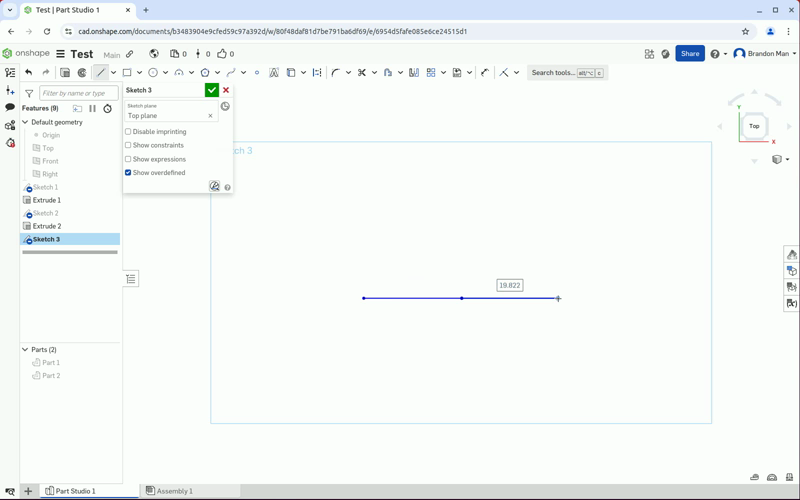
mouse_move(588, 298)
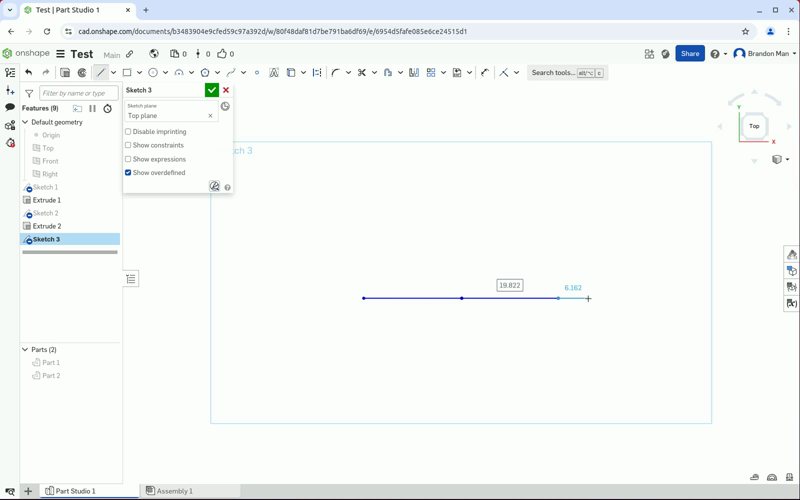
mouse_move(558, 296)
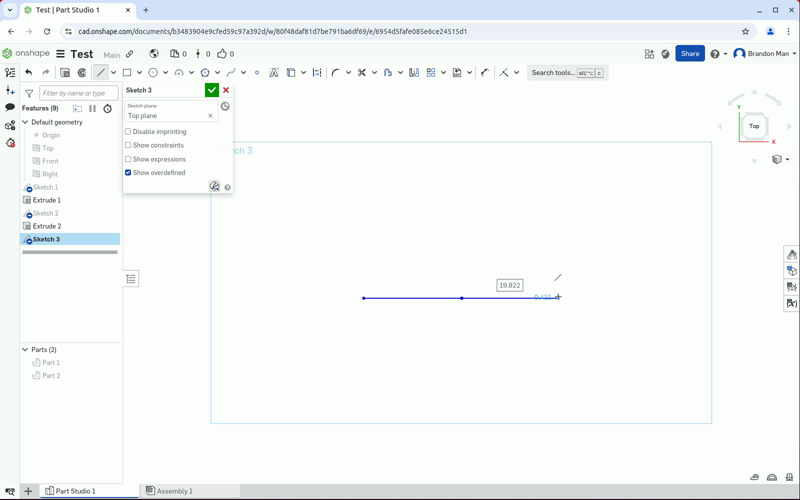
scroll(6)
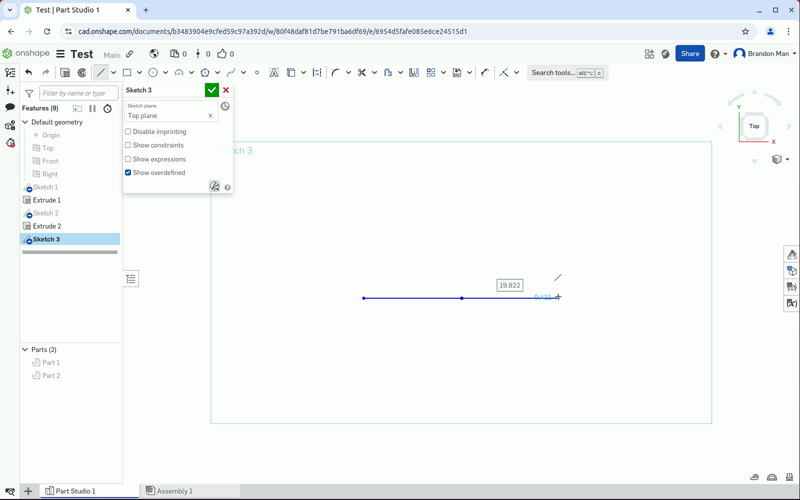
scroll(6)
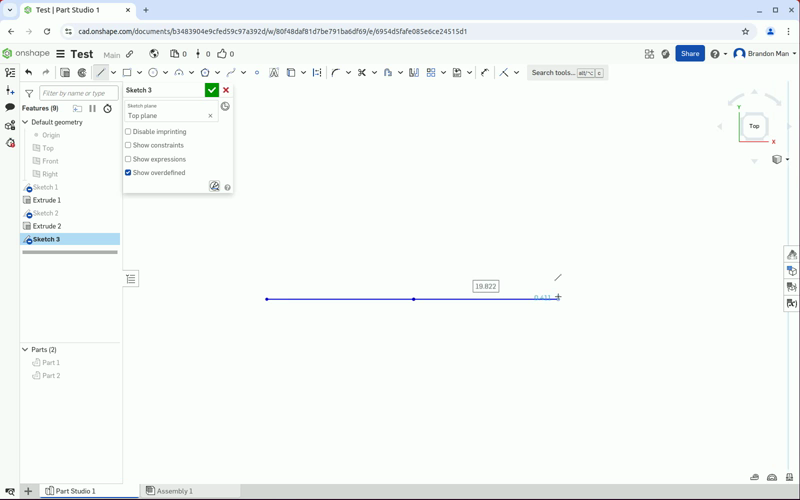
scroll(6)
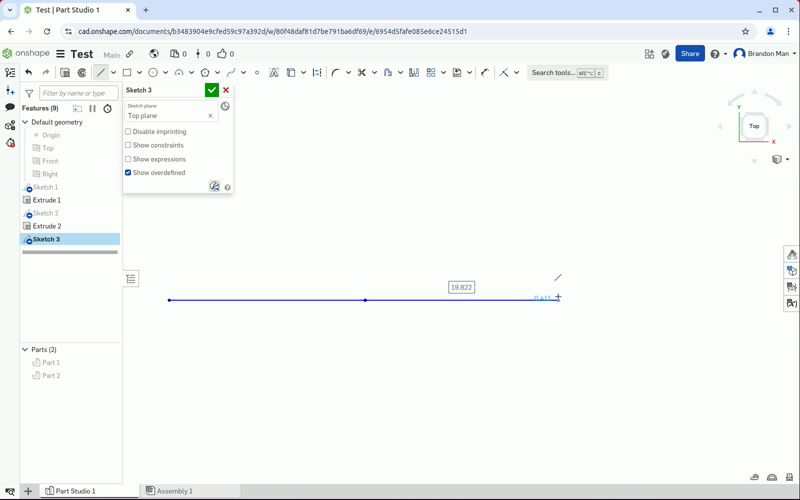
scroll(6)
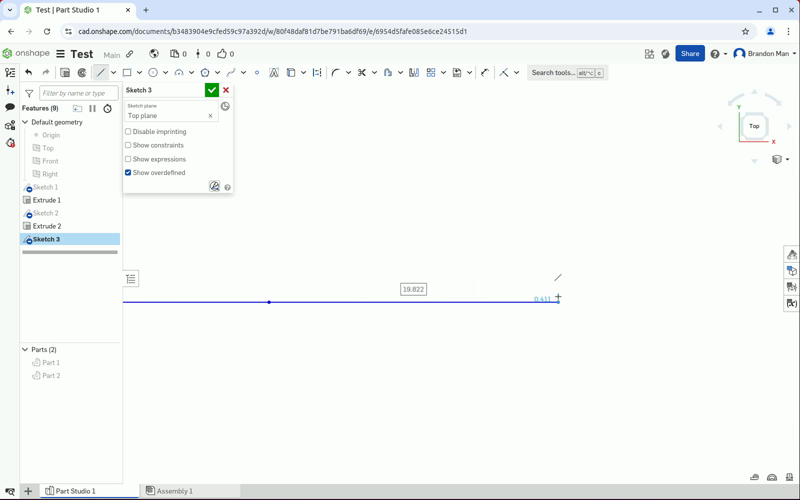
scroll(6)
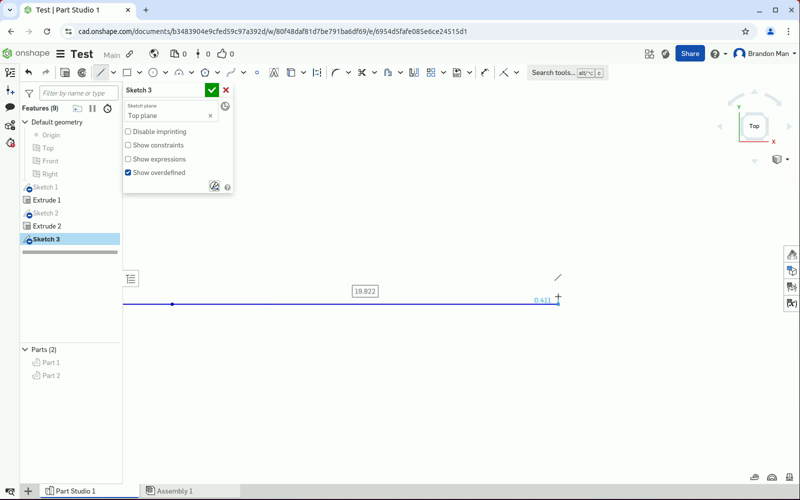
scroll(6)
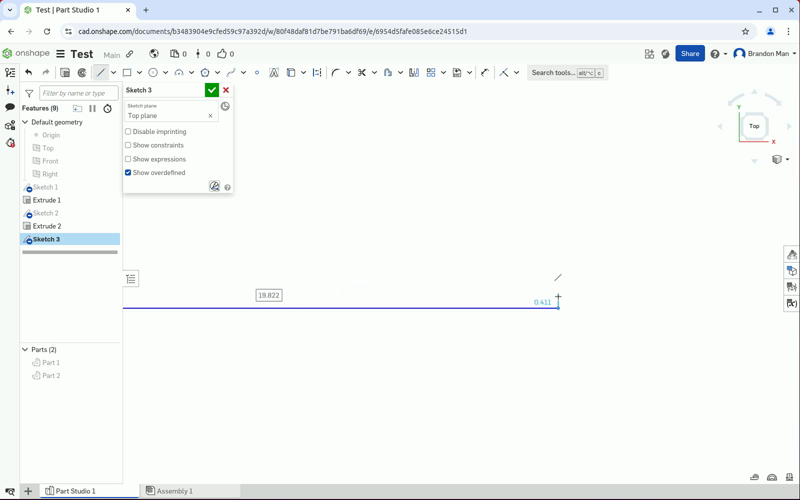
scroll(6)
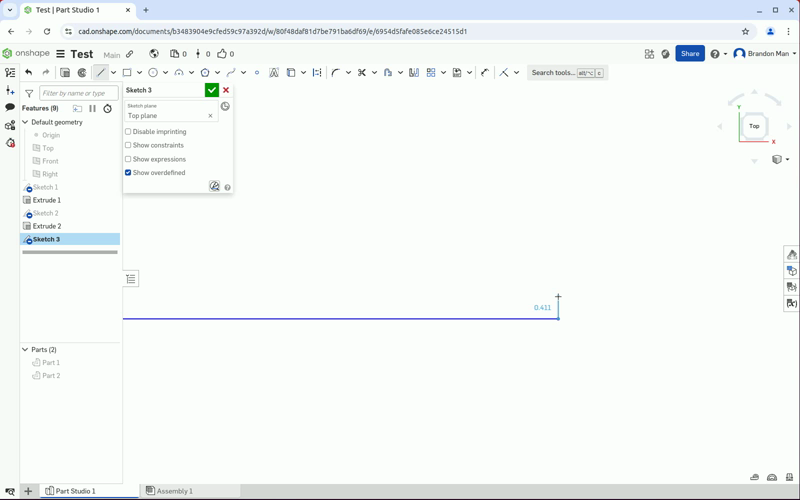
click(558, 296)
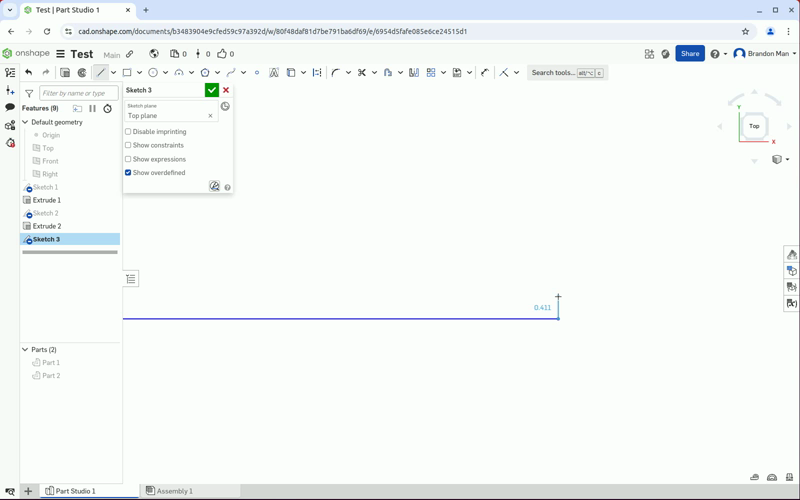
scroll(-6)
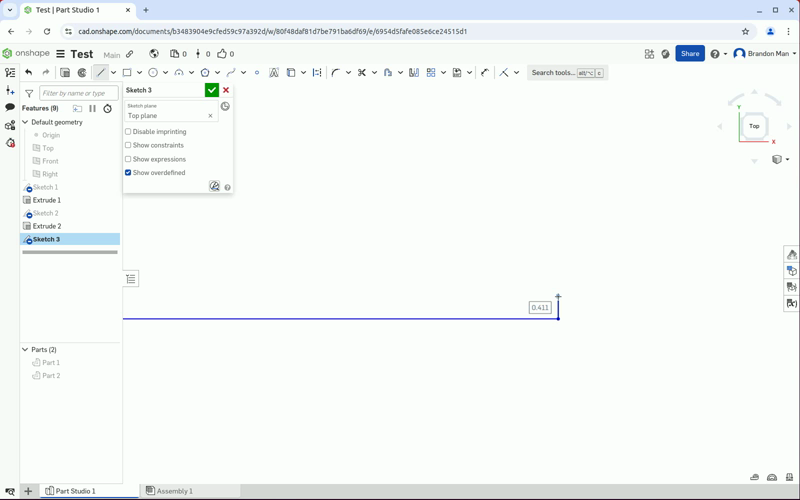
scroll(-6)
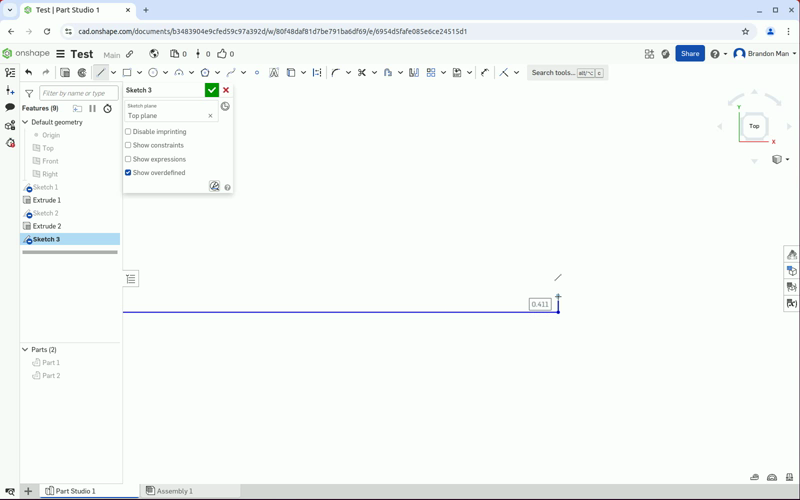
scroll(-6)
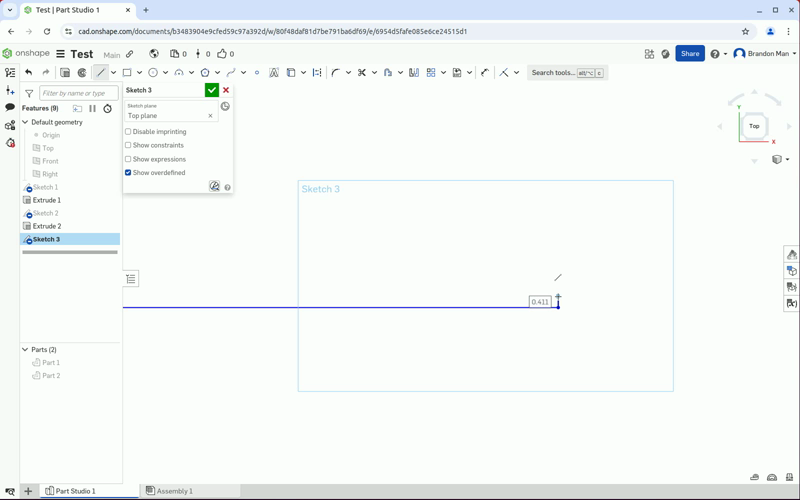
scroll(-6)
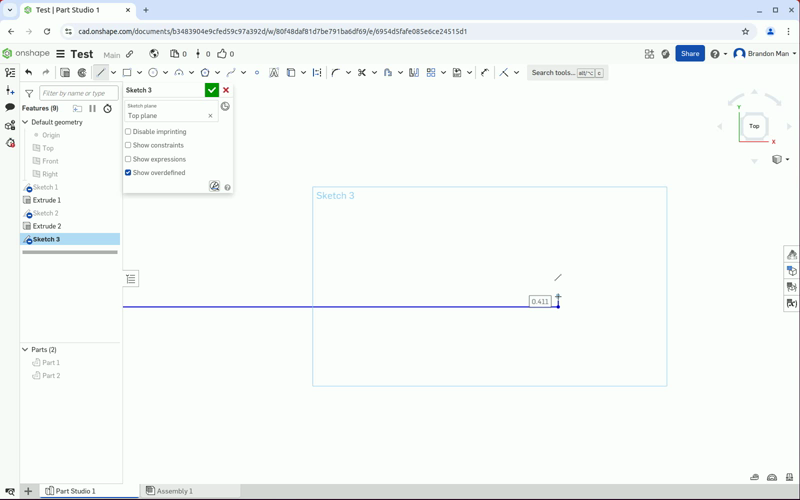
scroll(-6)
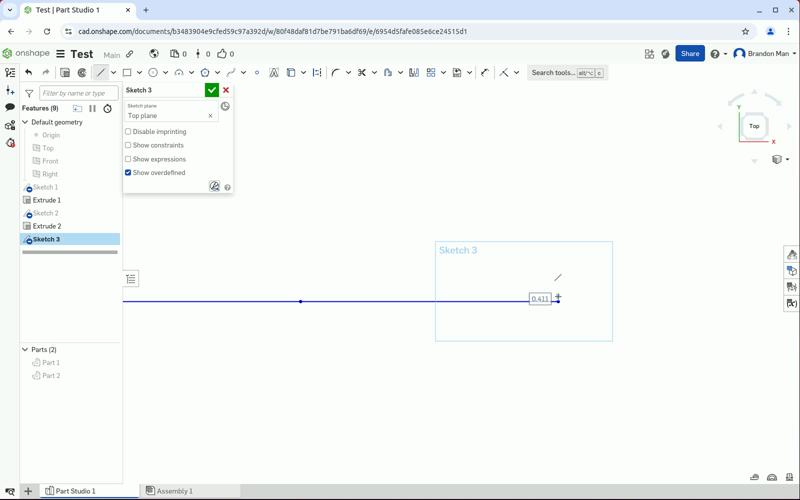
scroll(-6)
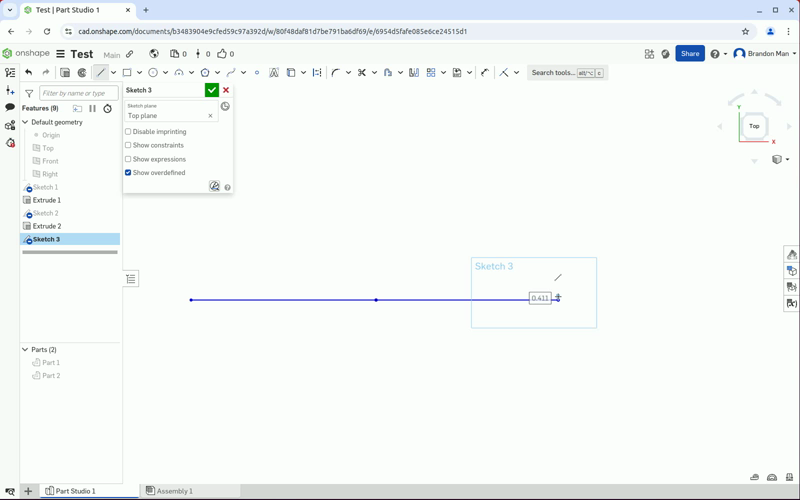
scroll(-6)
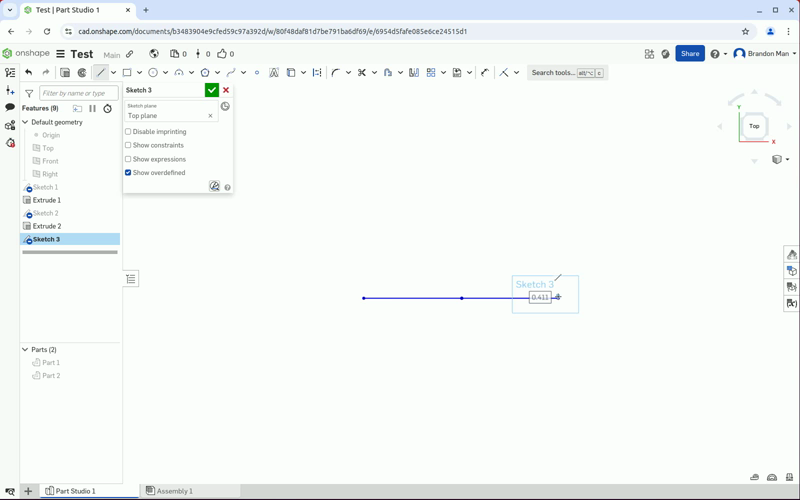
key_up(shift)
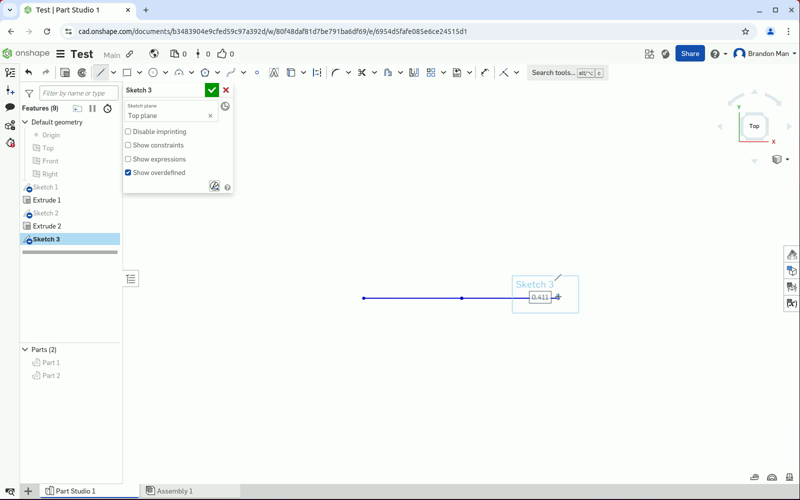
key(esc)
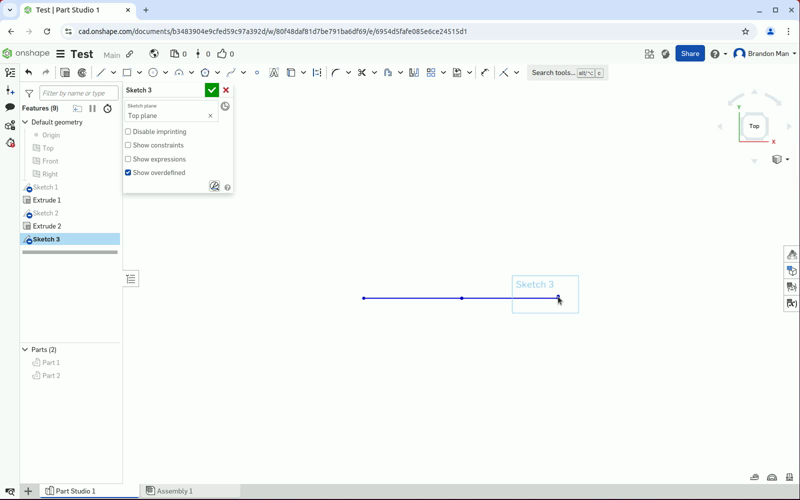
key(a)
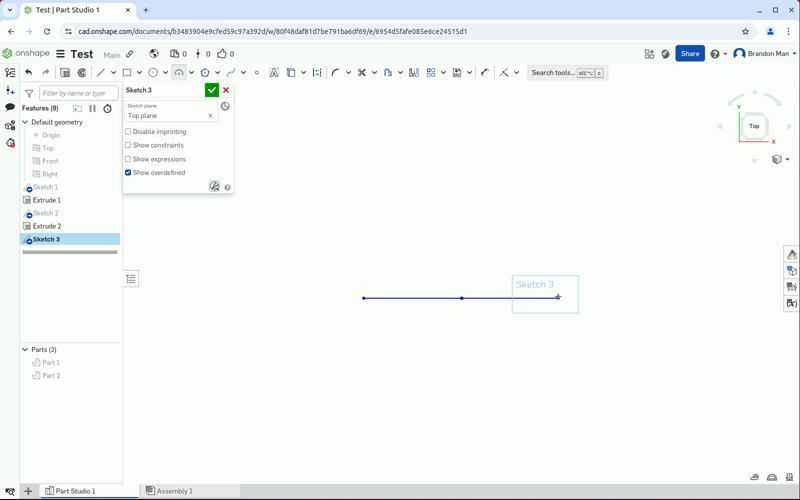
mouse_move(558, 296)
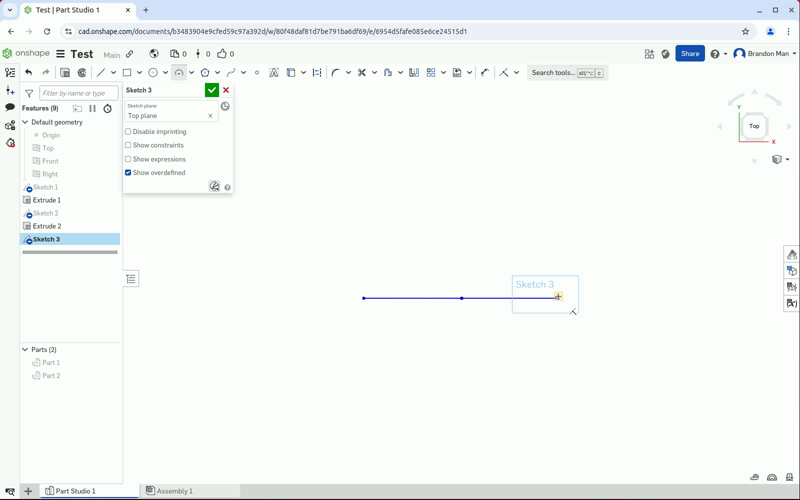
scroll(6)
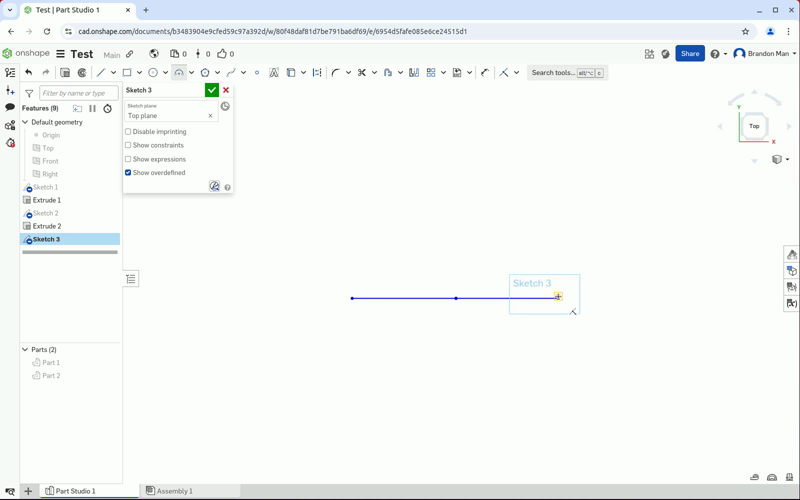
scroll(6)
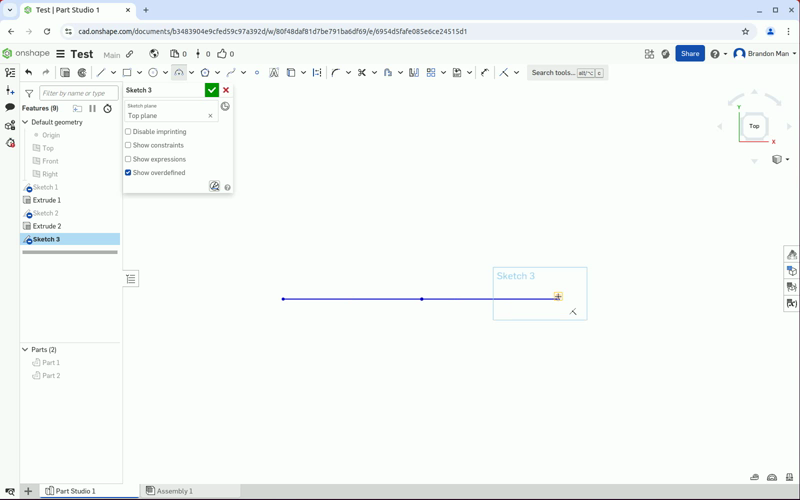
scroll(6)
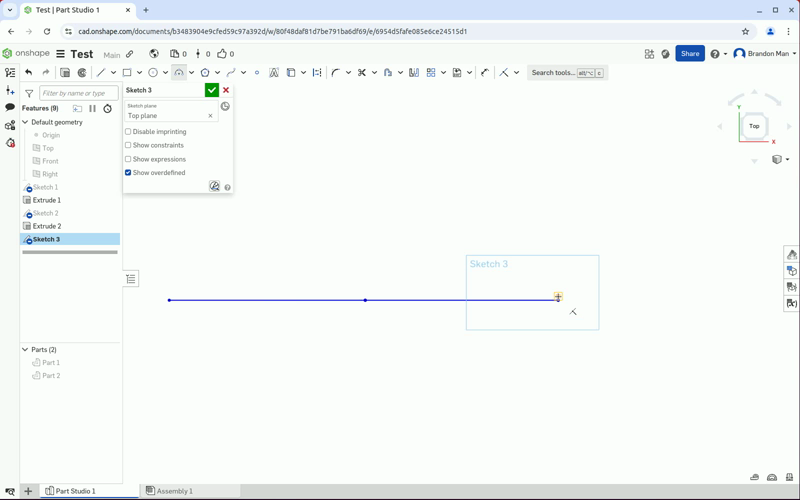
scroll(6)
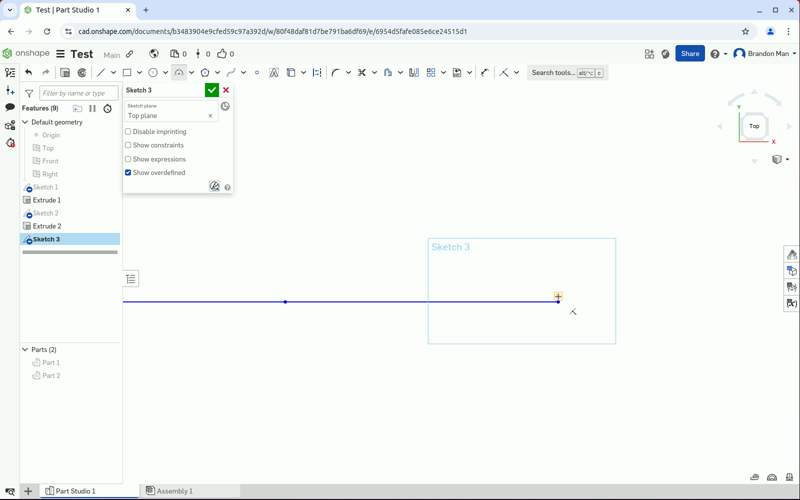
scroll(6)
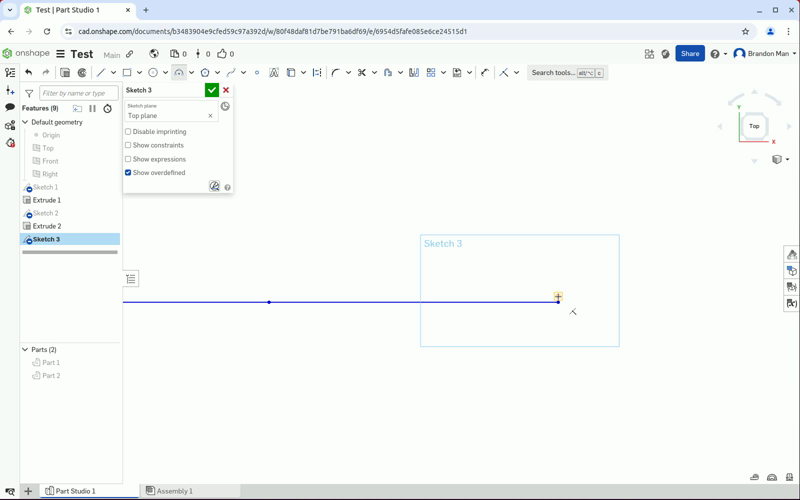
scroll(6)
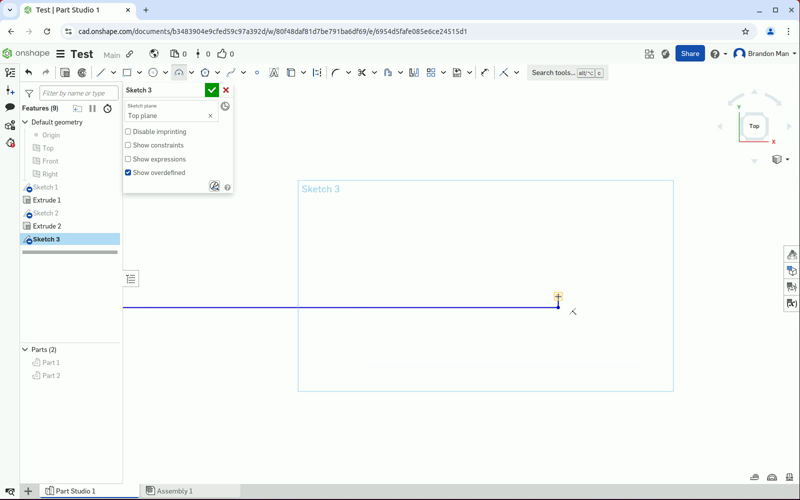
scroll(6)
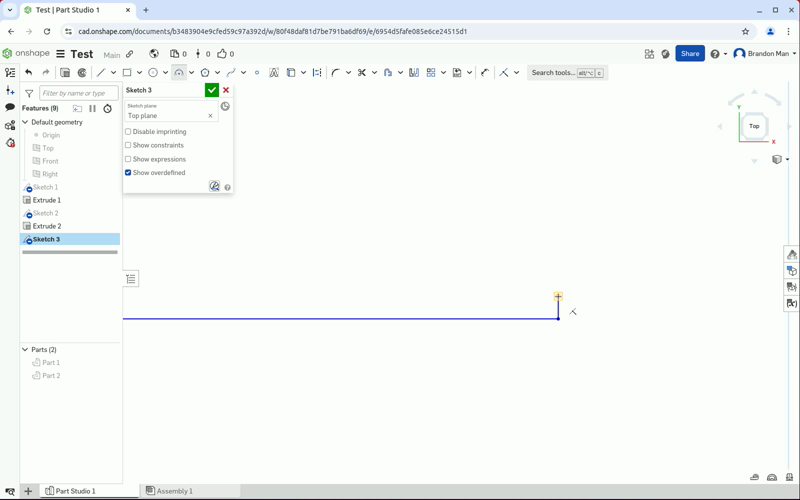
click(558, 296)
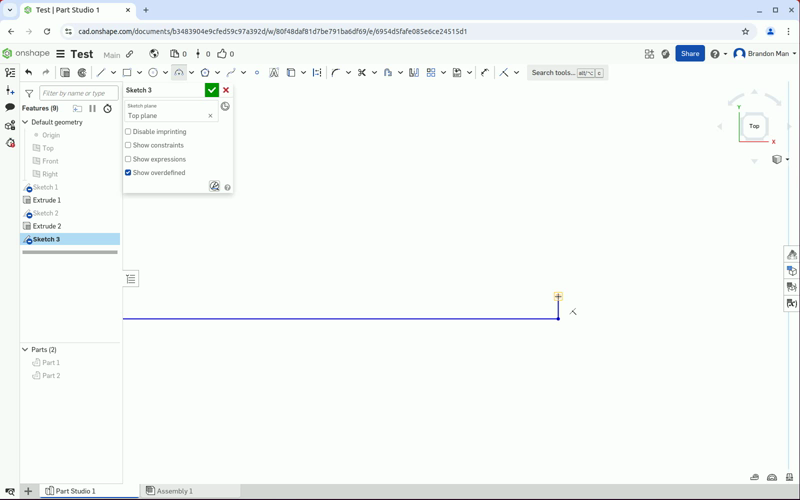
scroll(-6)
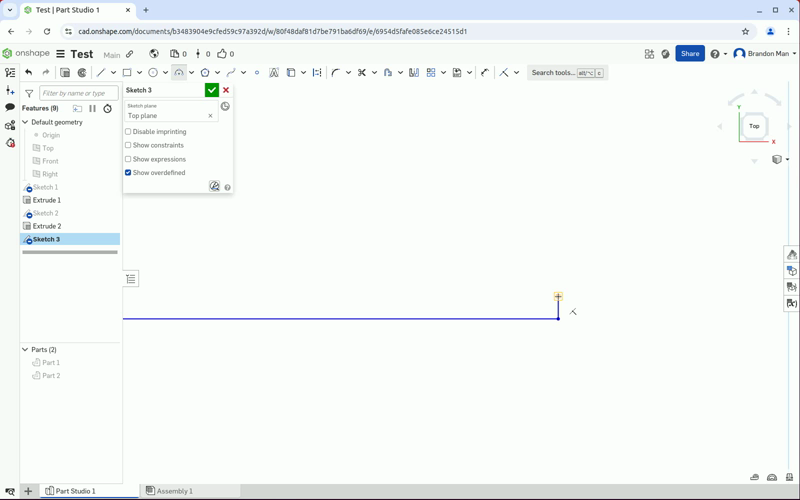
scroll(-6)
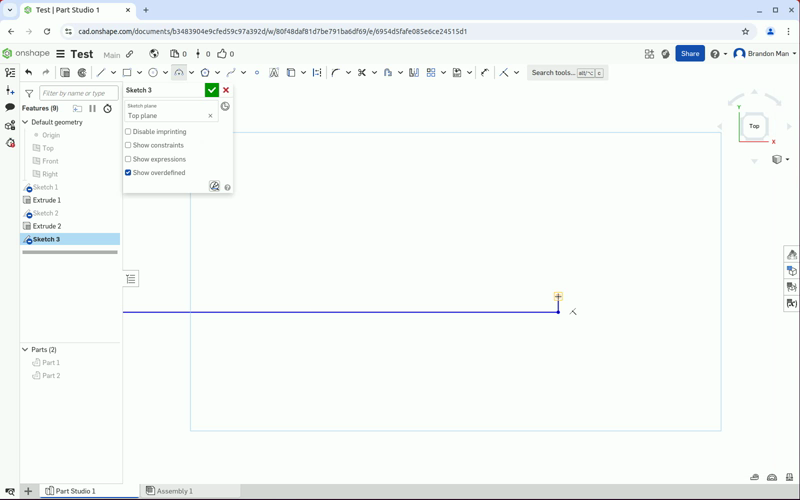
scroll(-6)
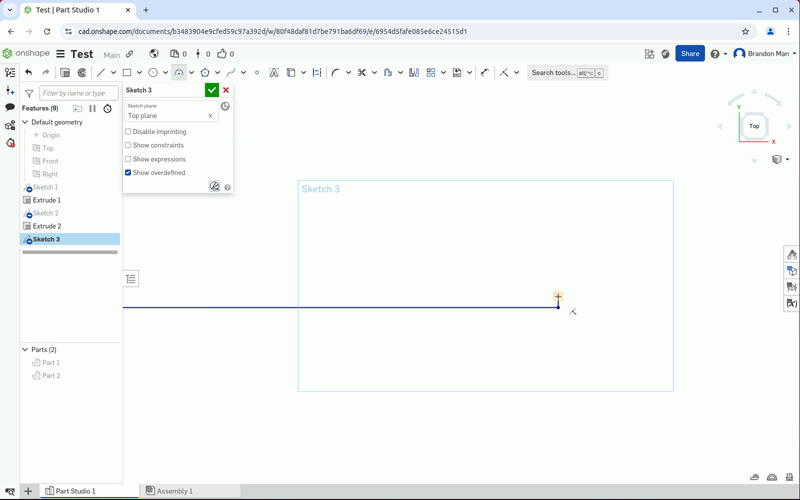
scroll(-6)
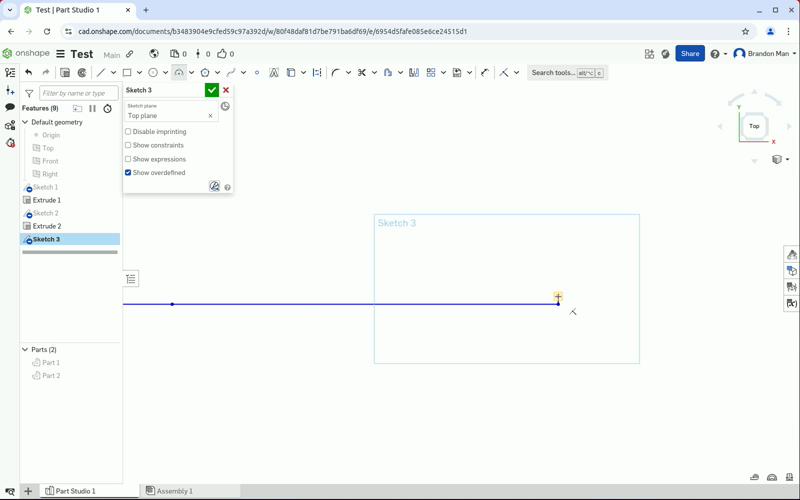
scroll(-6)
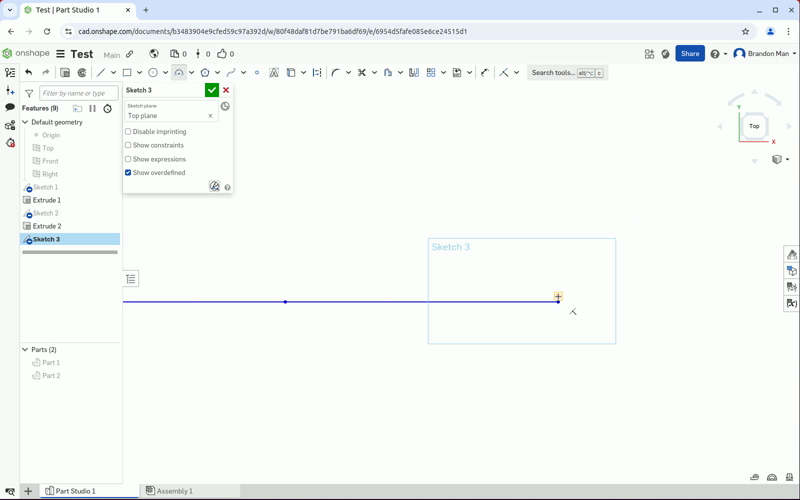
scroll(-6)
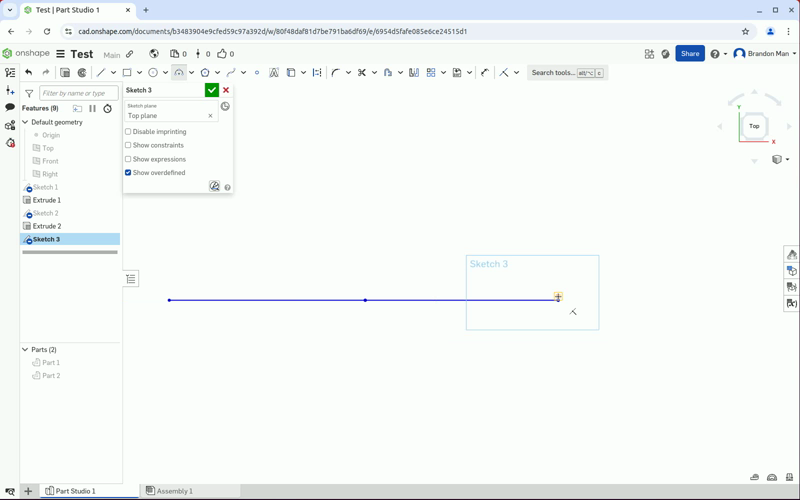
scroll(-6)
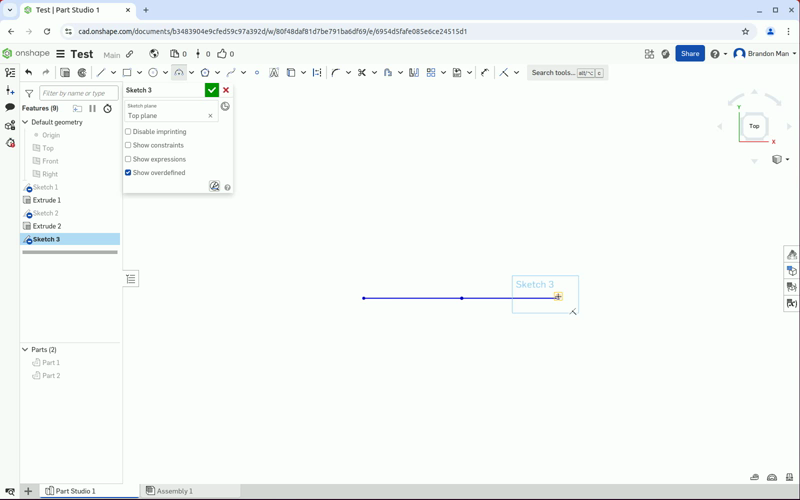
key_down(shift)
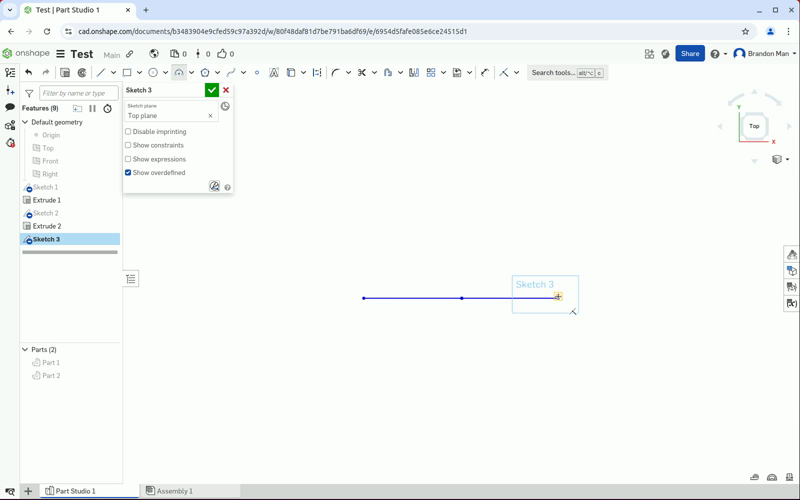
mouse_move(558, 271)
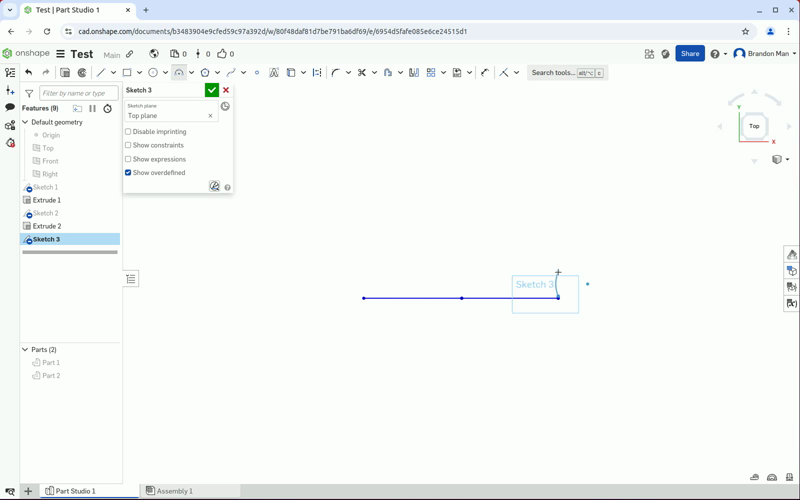
click(558, 271)
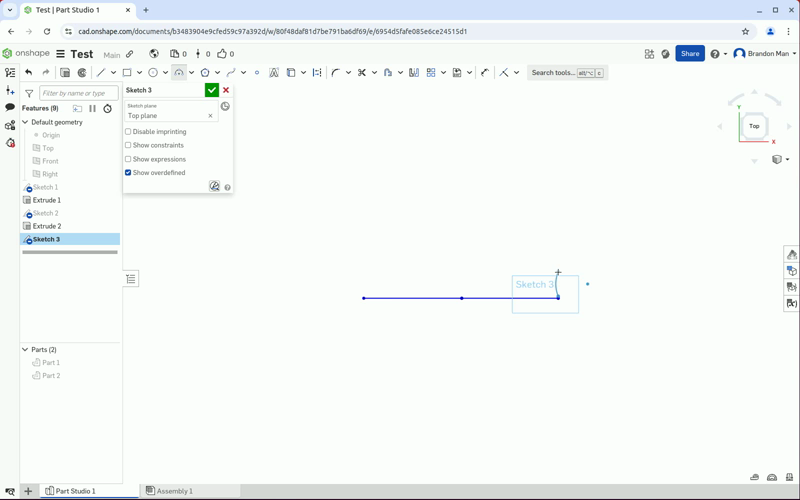
mouse_move(546, 283)
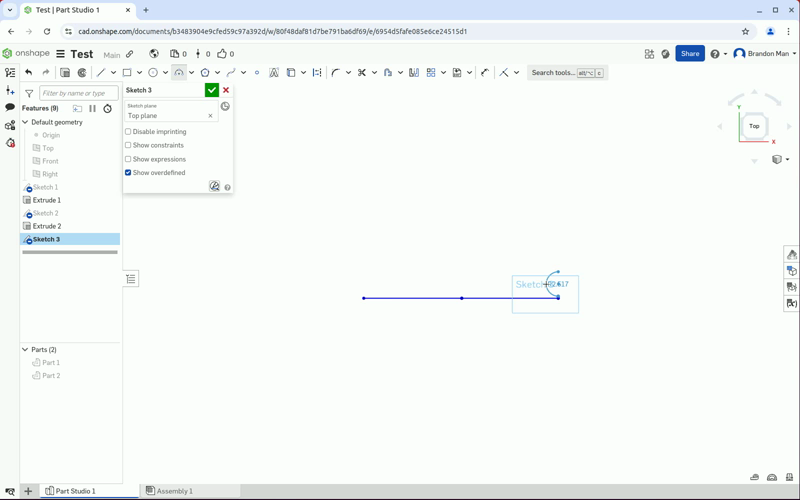
click(546, 283)
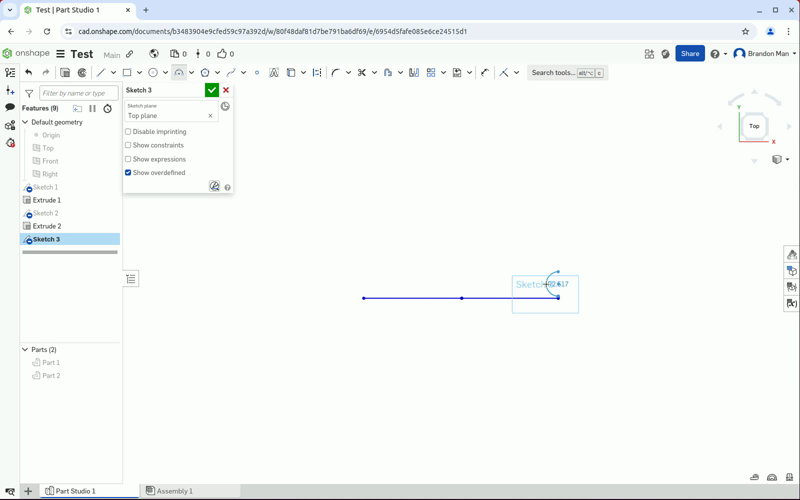
key_up(shift)
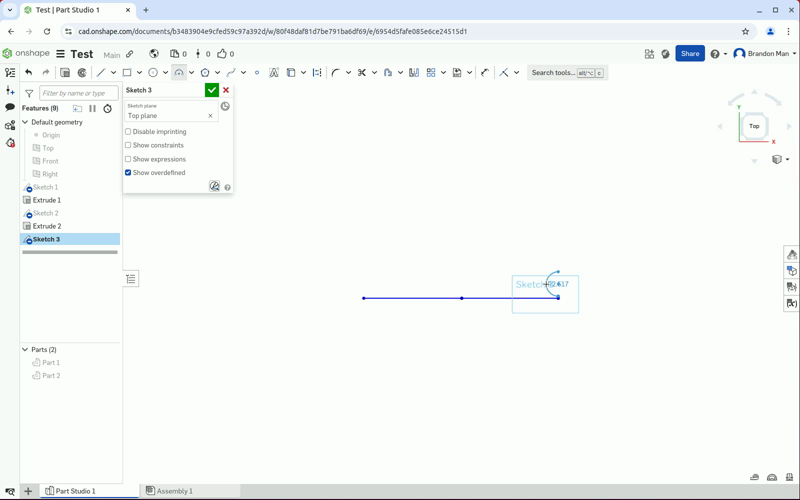
key(esc)
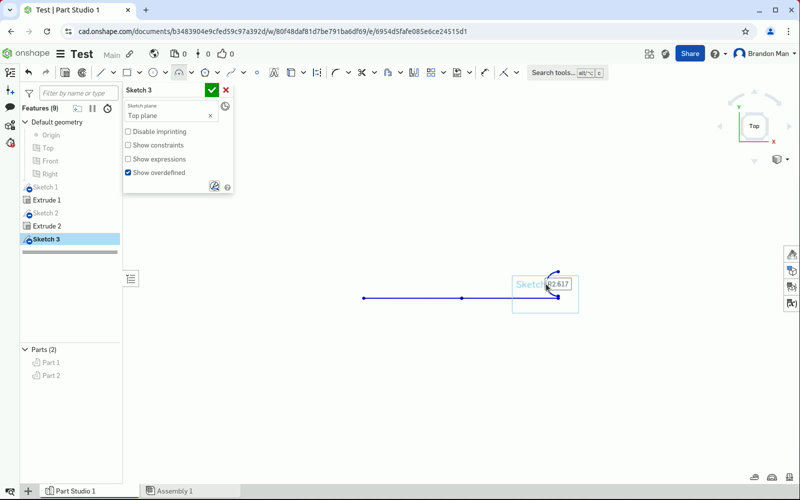
key(l)
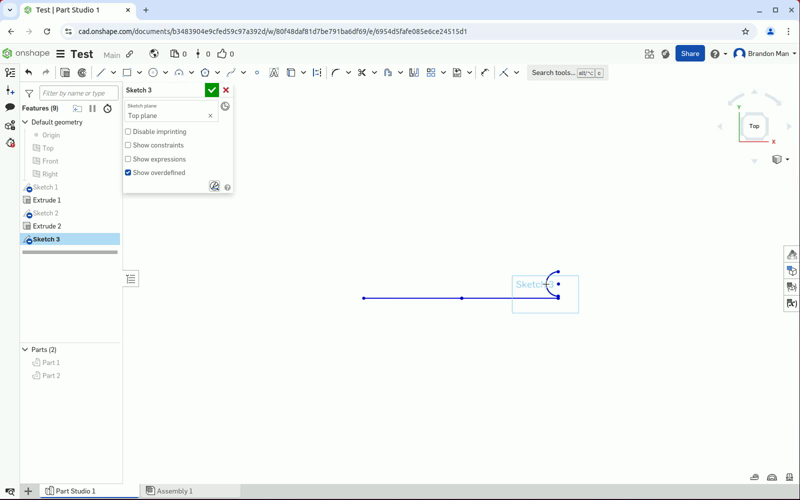
mouse_move(558, 271)
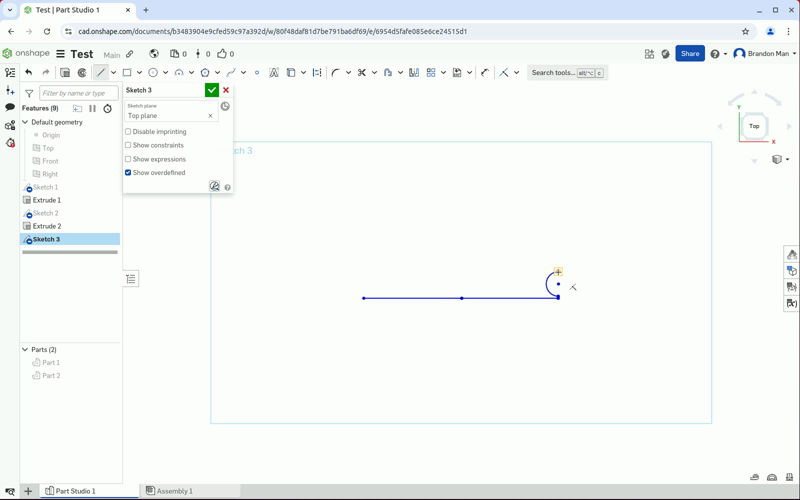
click(558, 271)
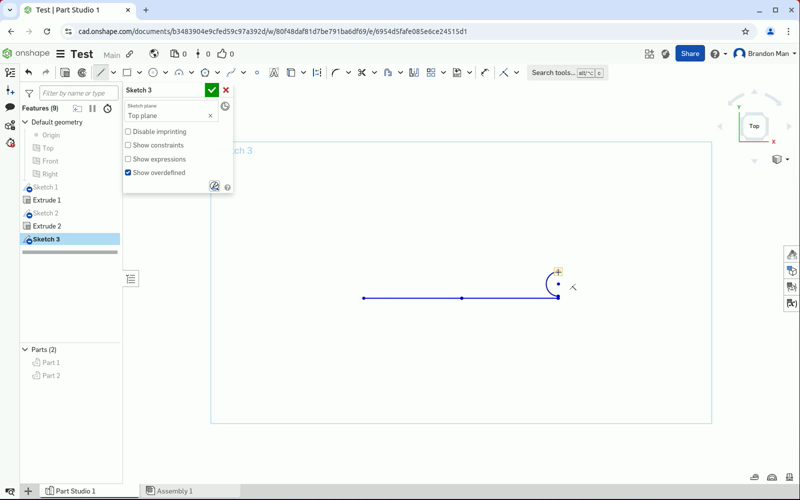
key_down(shift)
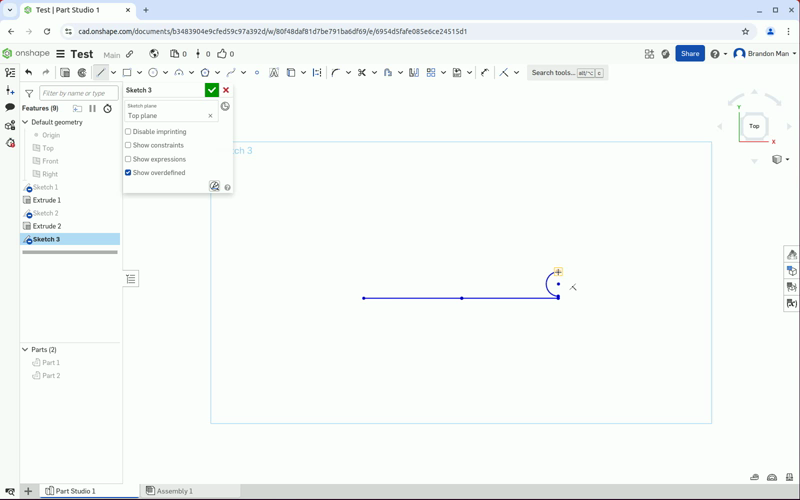
mouse_move(588, 271)
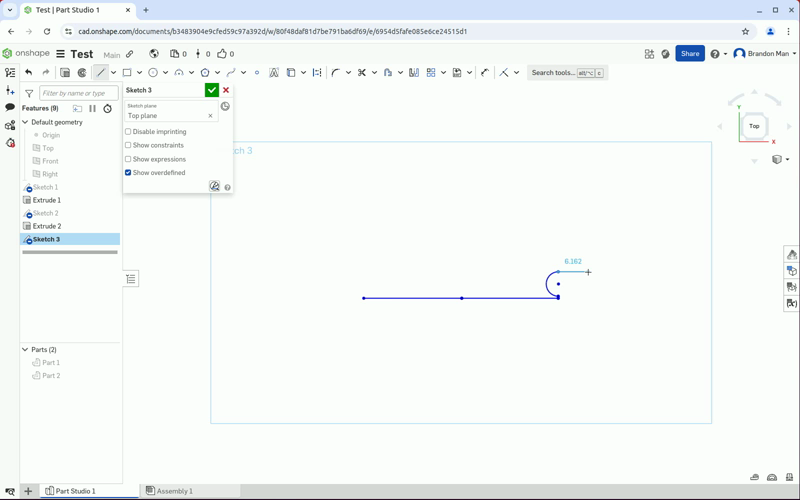
mouse_move(558, 269)
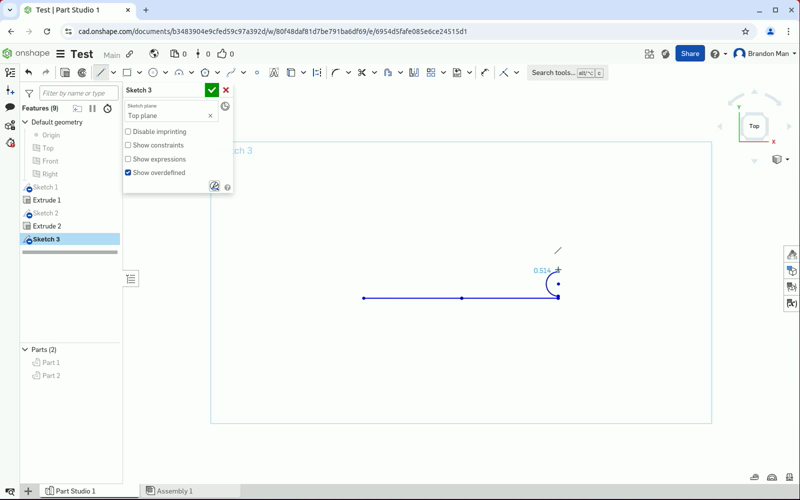
scroll(6)
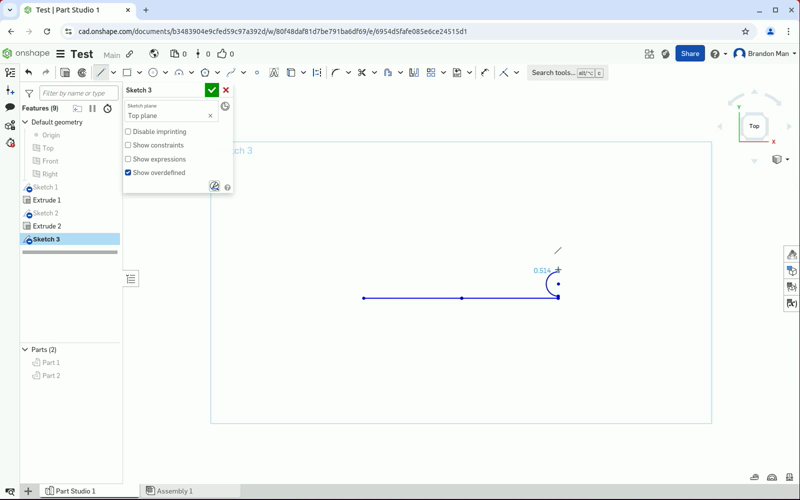
scroll(6)
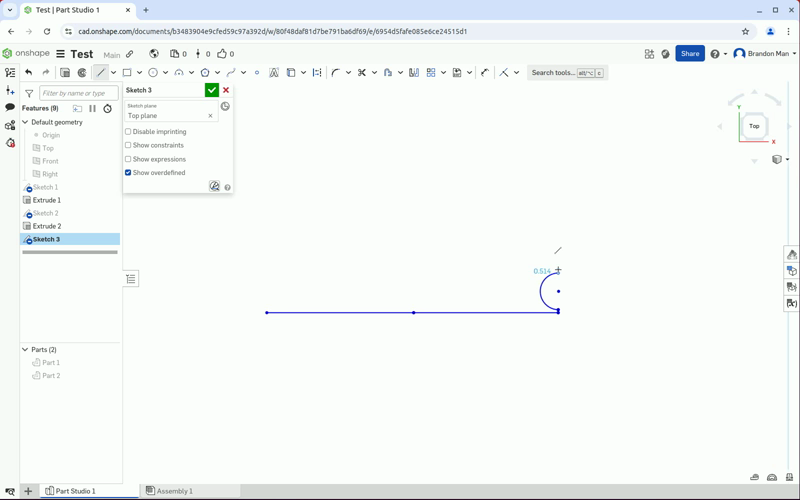
scroll(6)
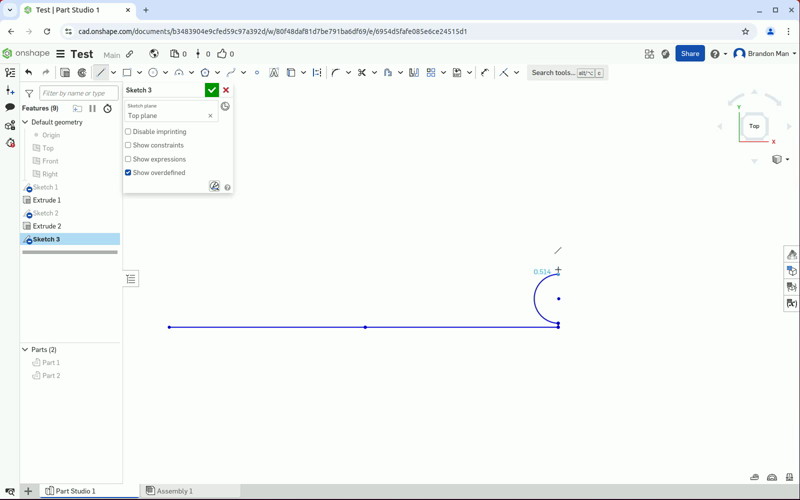
scroll(6)
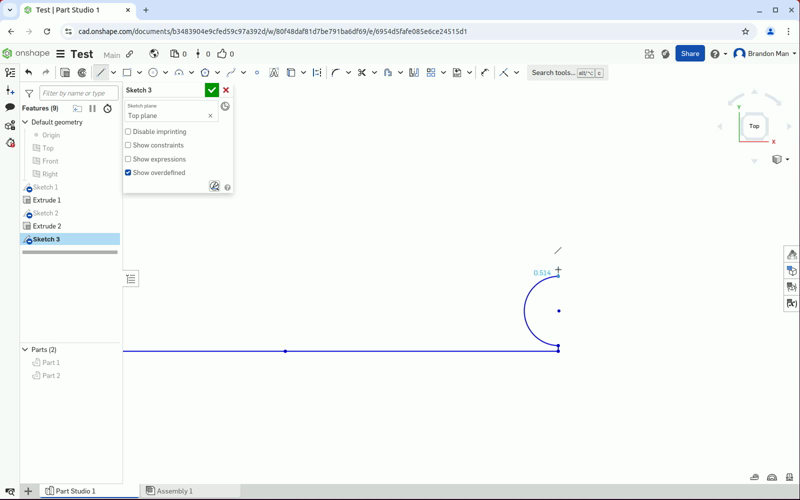
scroll(6)
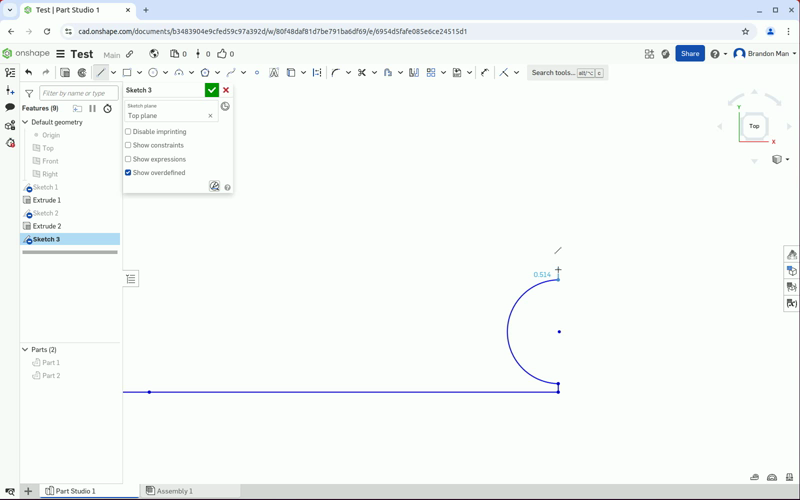
scroll(6)
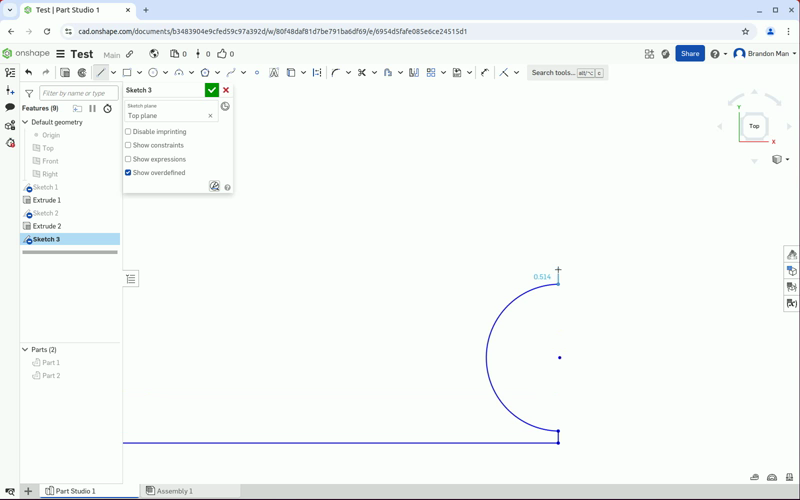
scroll(6)
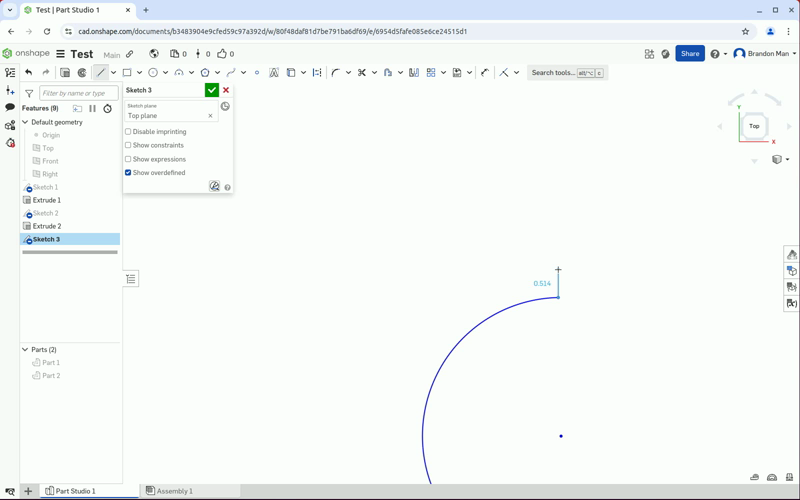
click(558, 269)
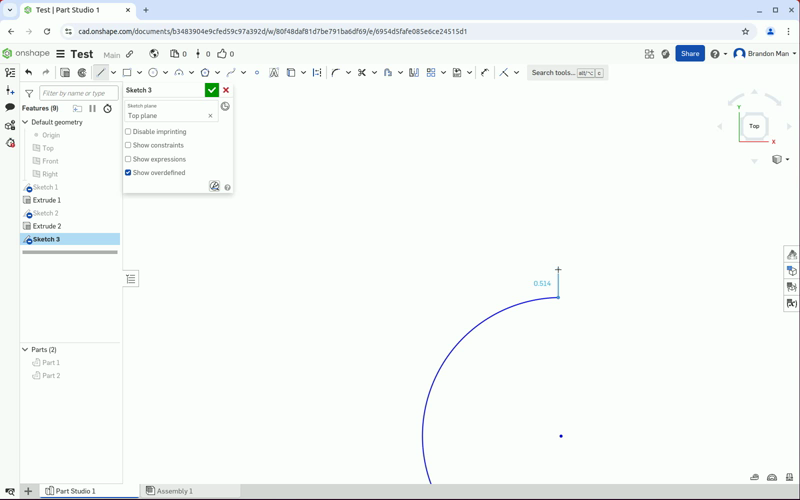
scroll(-6)
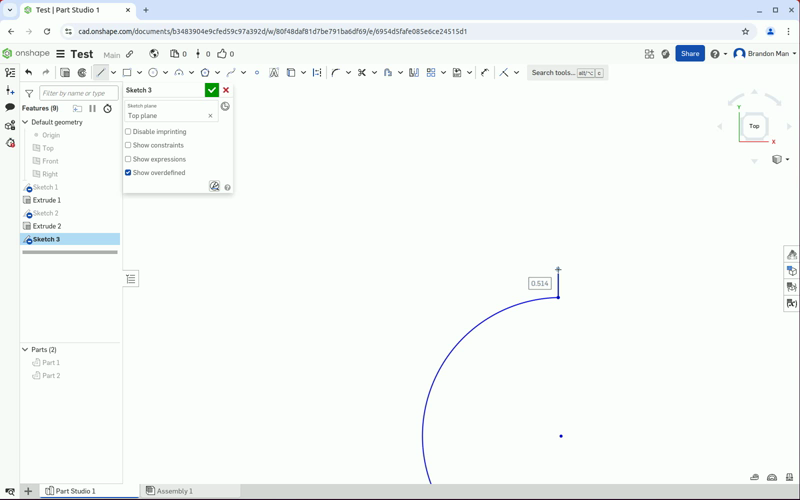
scroll(-6)
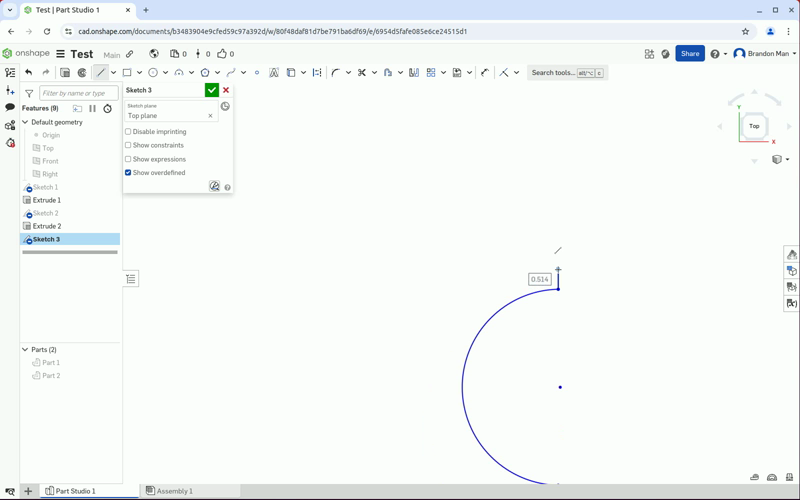
scroll(-6)
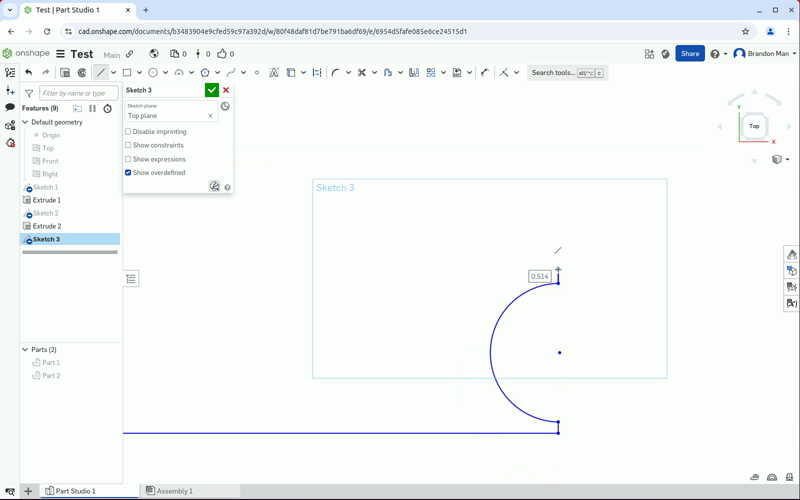
scroll(-6)
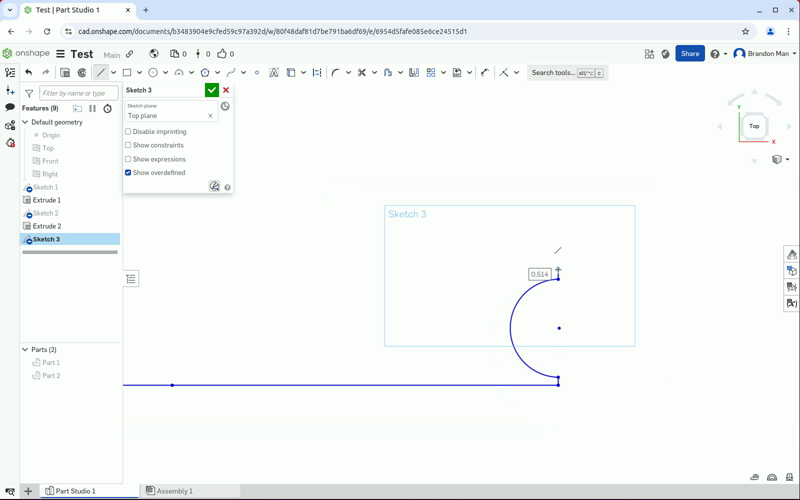
scroll(-6)
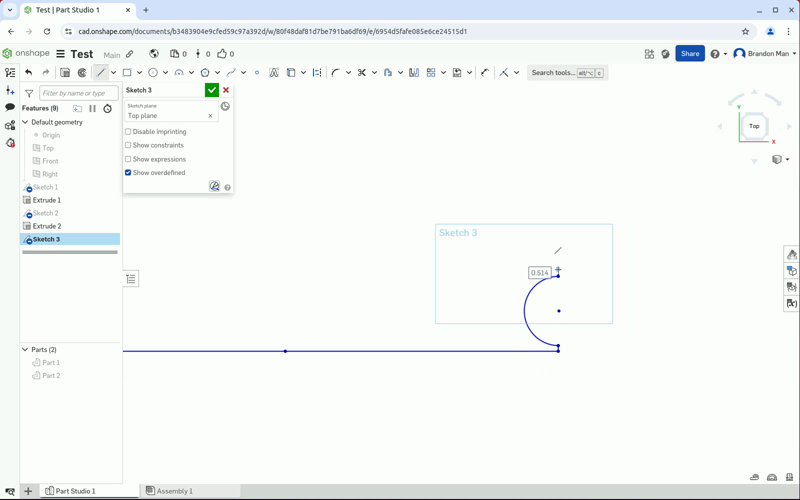
scroll(-6)
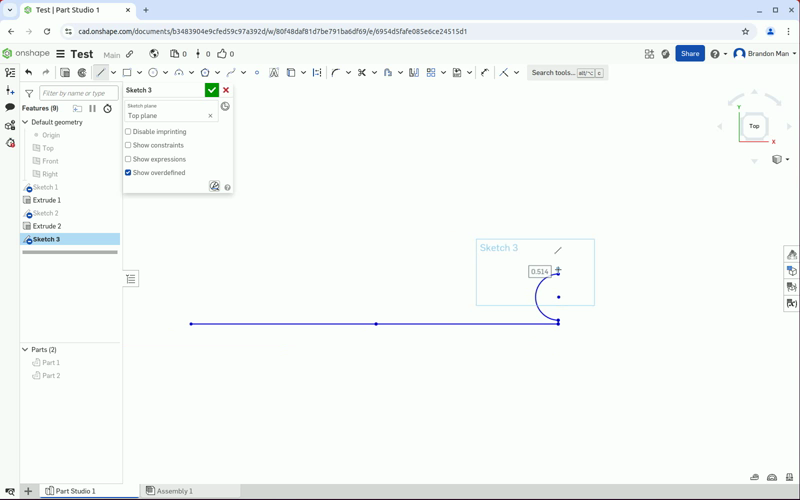
scroll(-6)
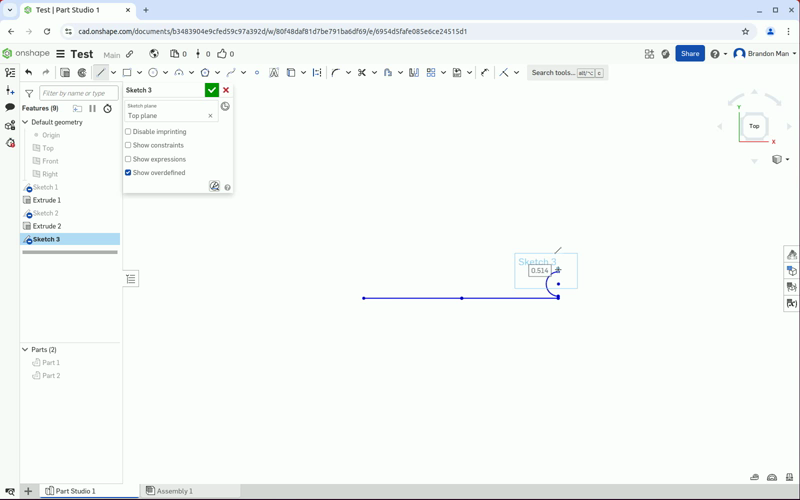
key_up(shift)
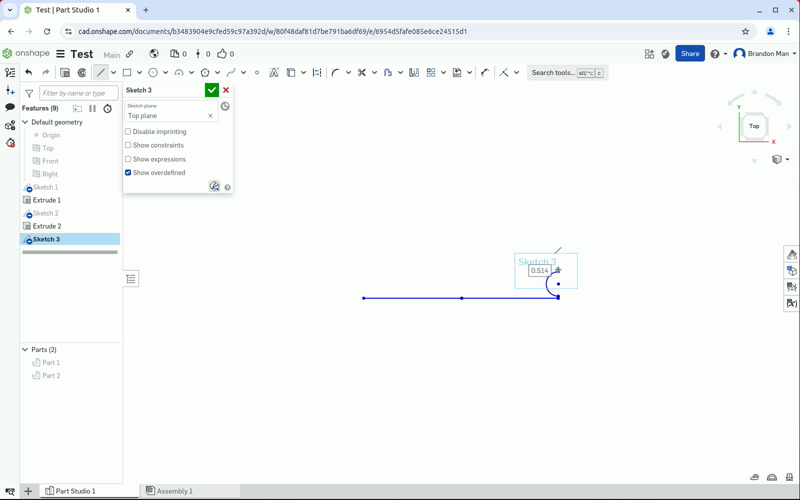
key_down(shift)
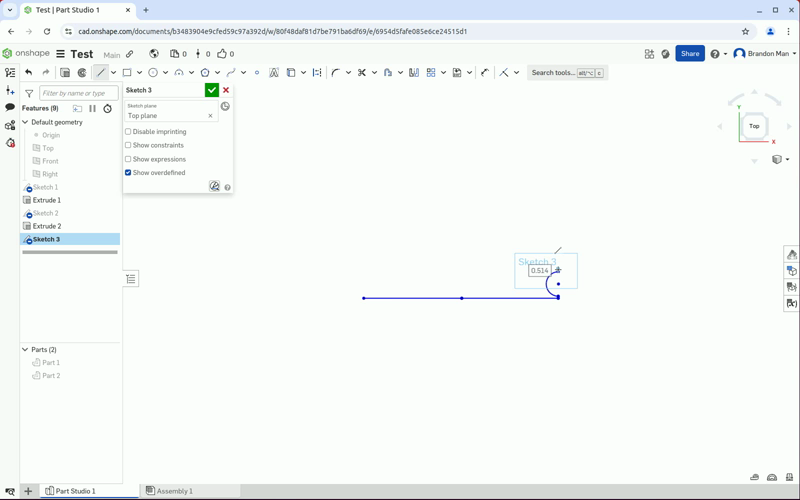
mouse_move(461, 269)
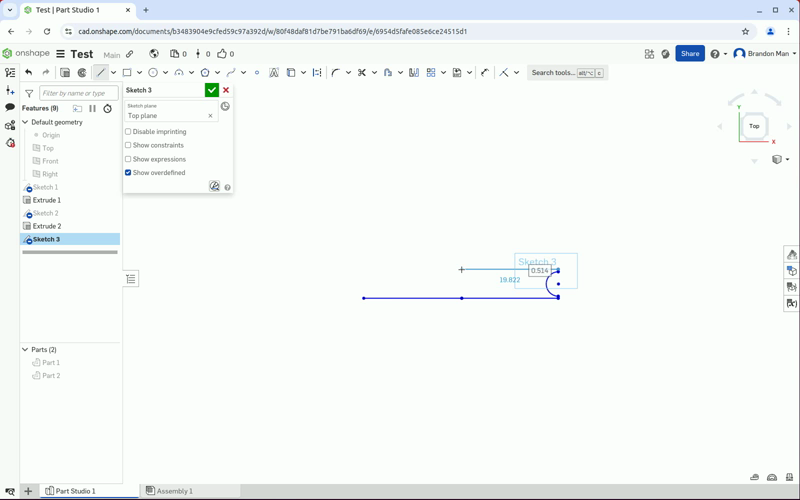
click(461, 269)
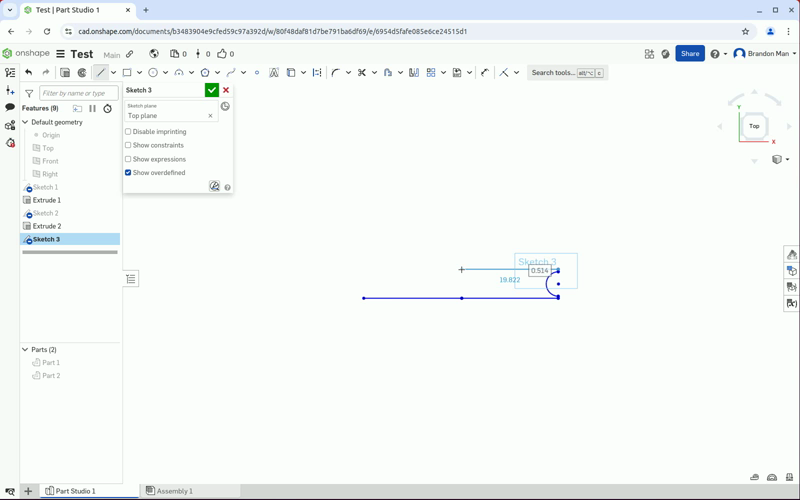
key_up(shift)
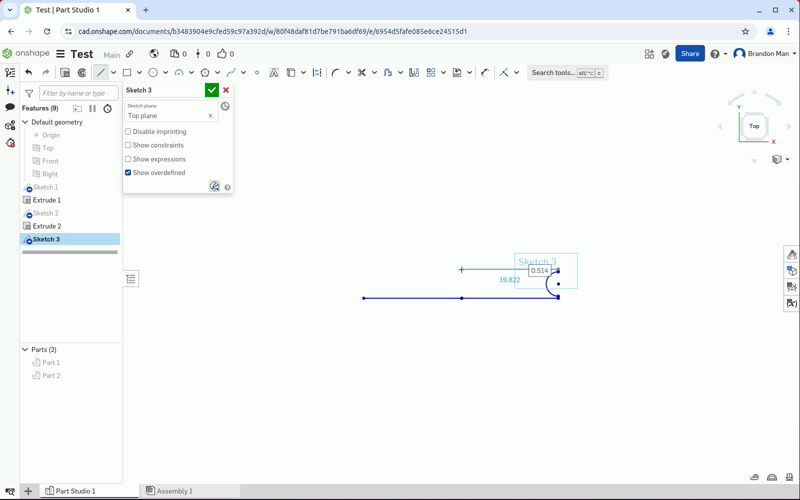
key_down(shift)
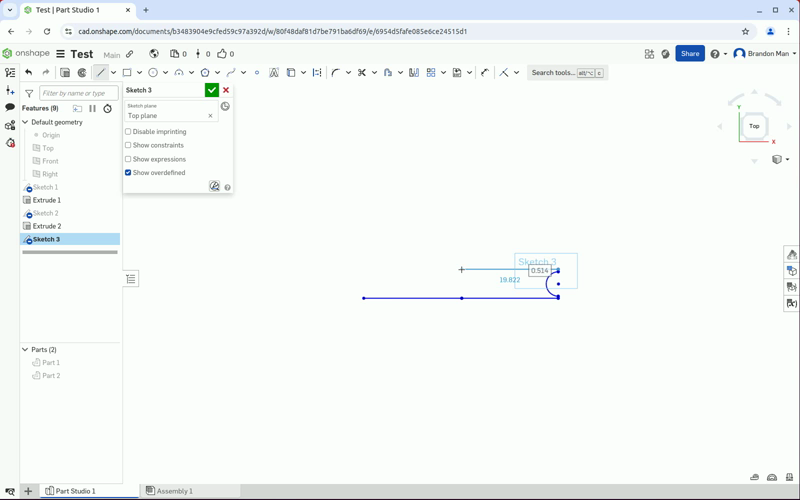
mouse_move(363, 269)
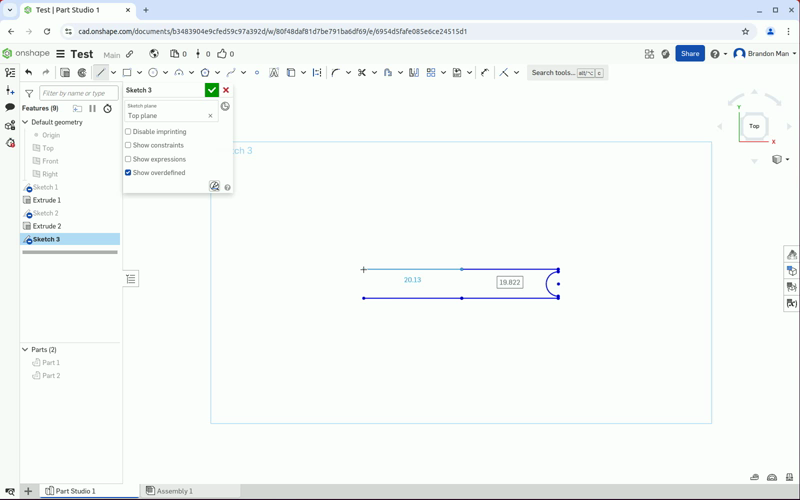
click(363, 269)
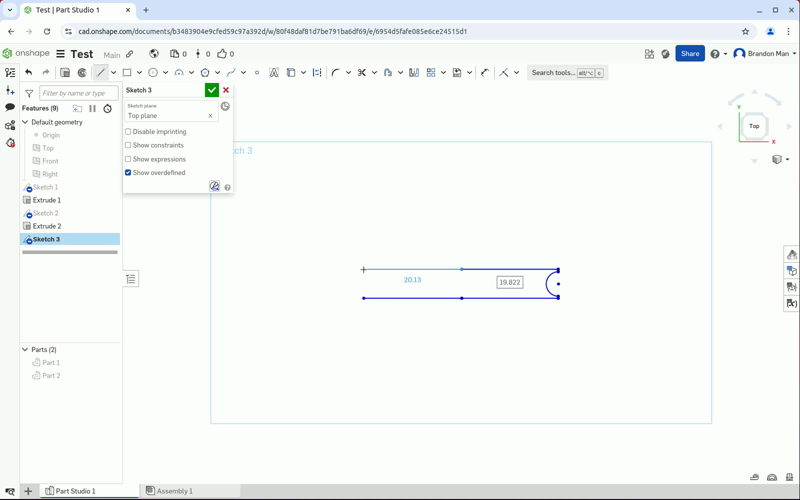
key_up(shift)
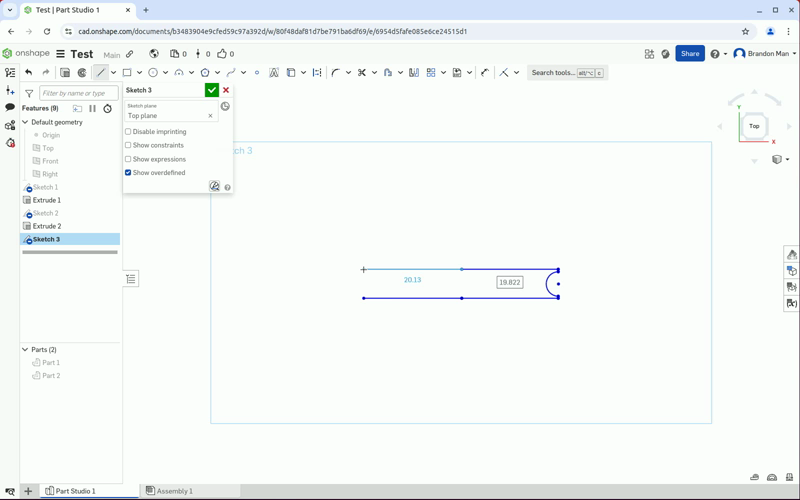
key_down(shift)
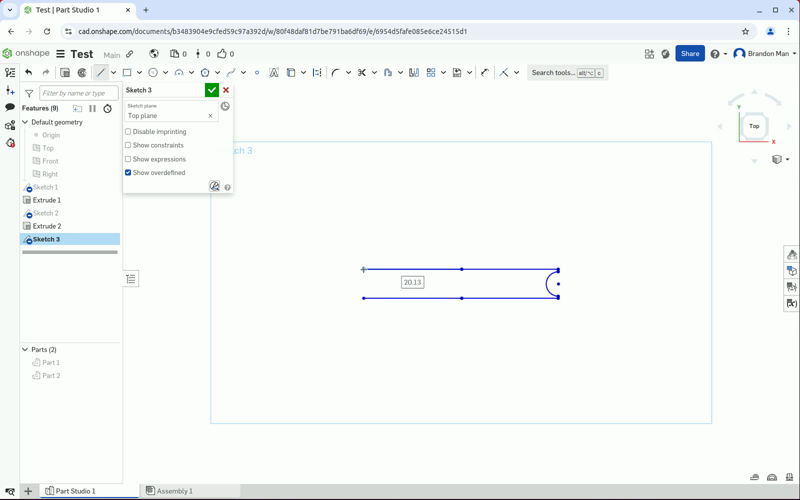
mouse_move(393, 269)
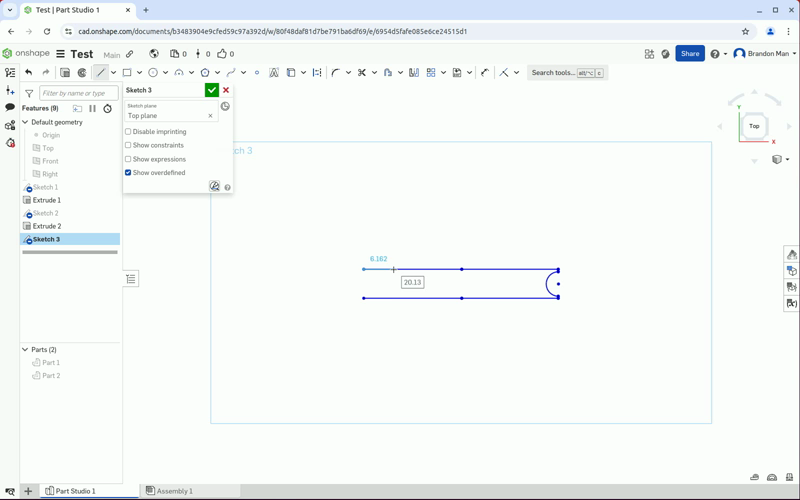
mouse_move(363, 271)
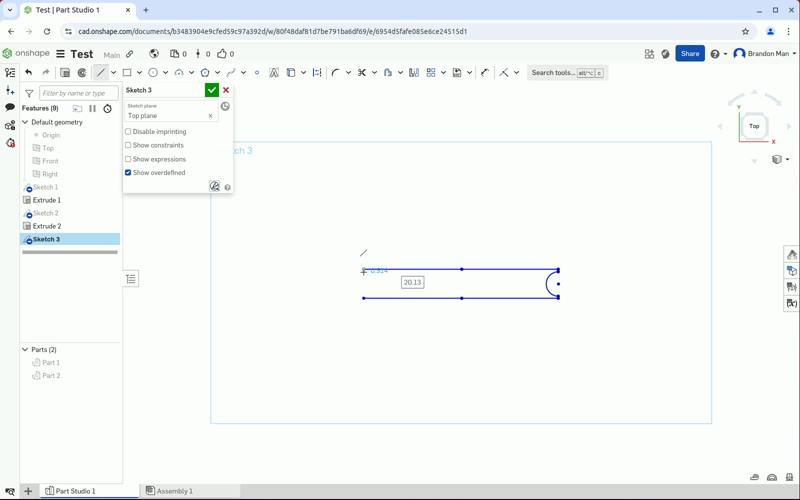
scroll(6)
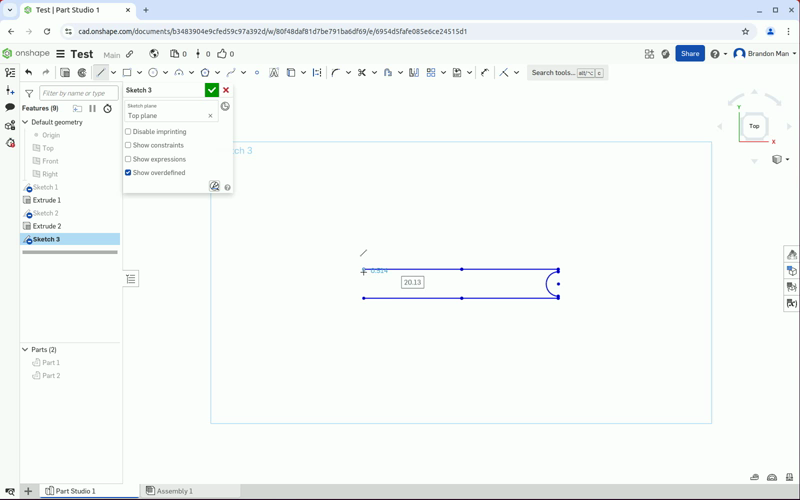
scroll(6)
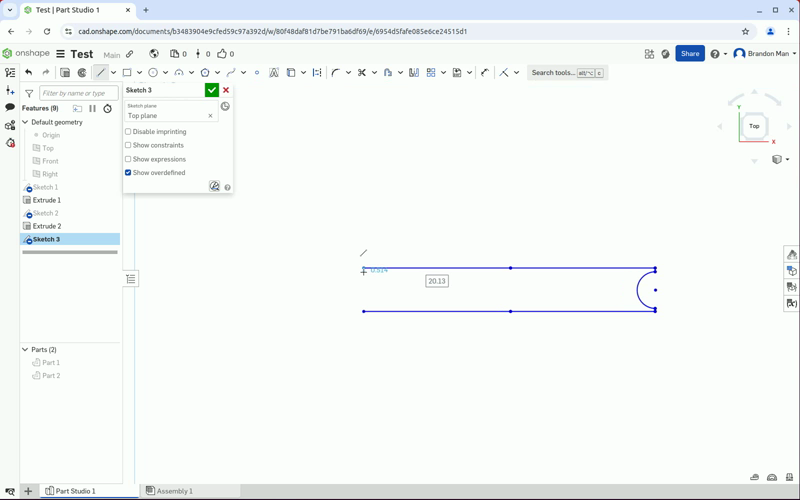
scroll(6)
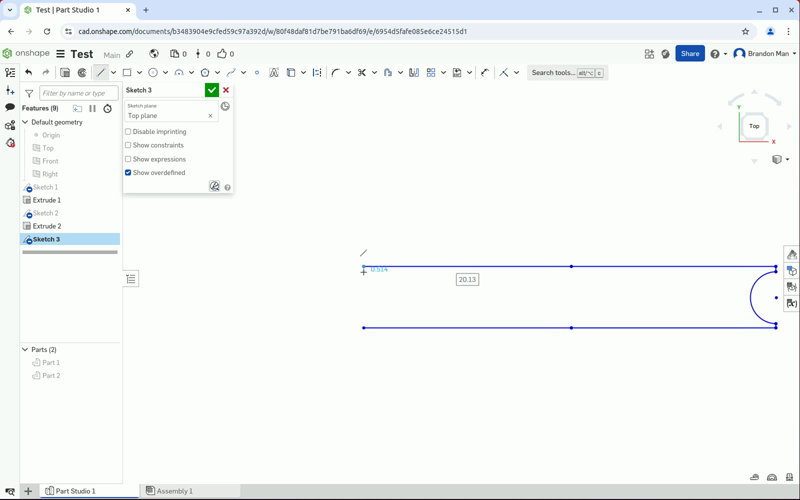
scroll(6)
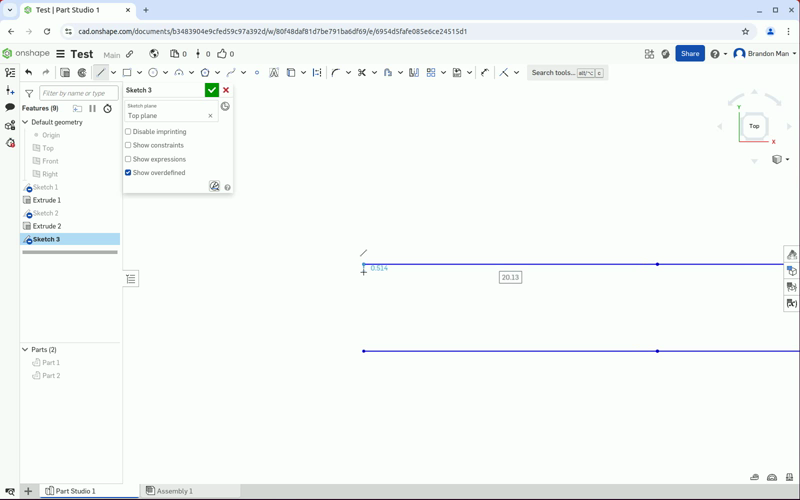
scroll(6)
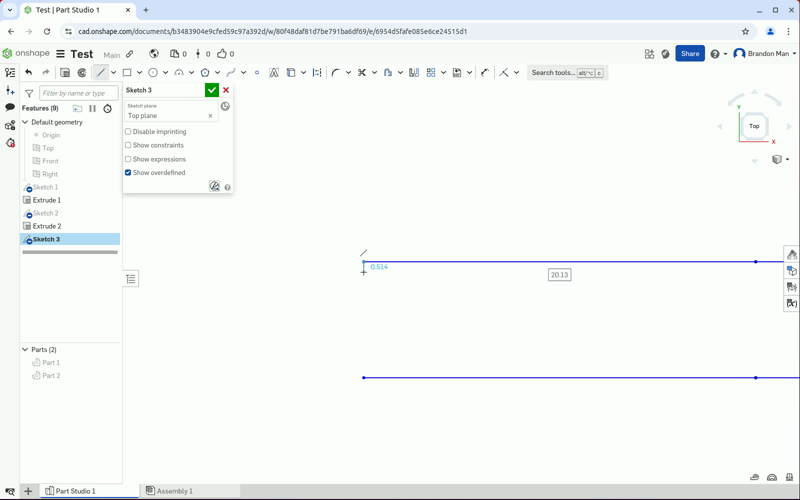
scroll(6)
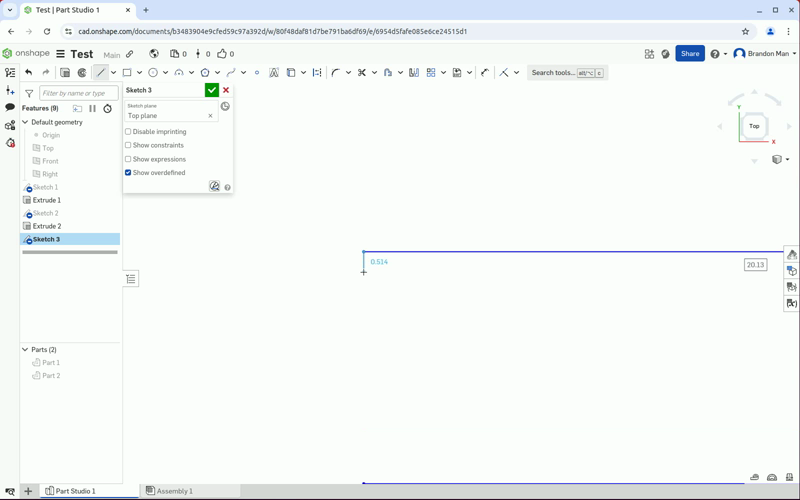
scroll(6)
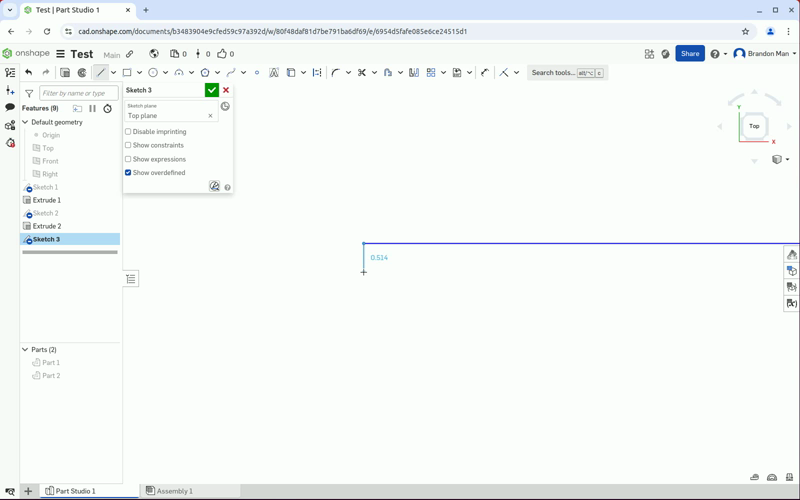
click(363, 271)
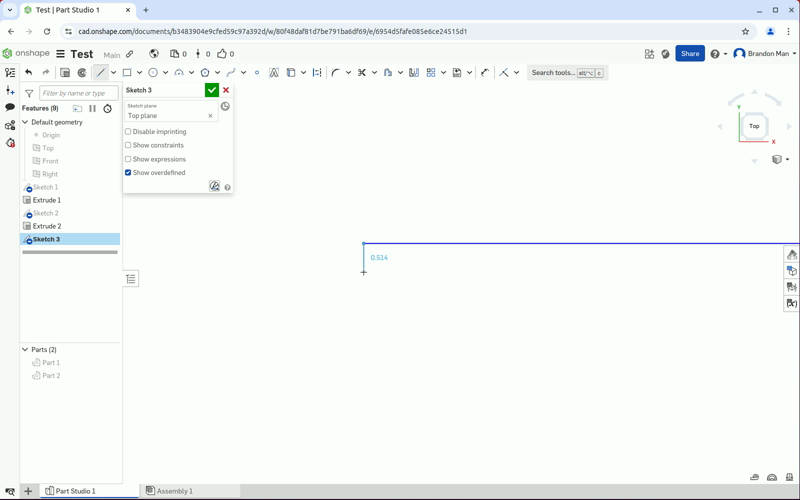
scroll(-6)
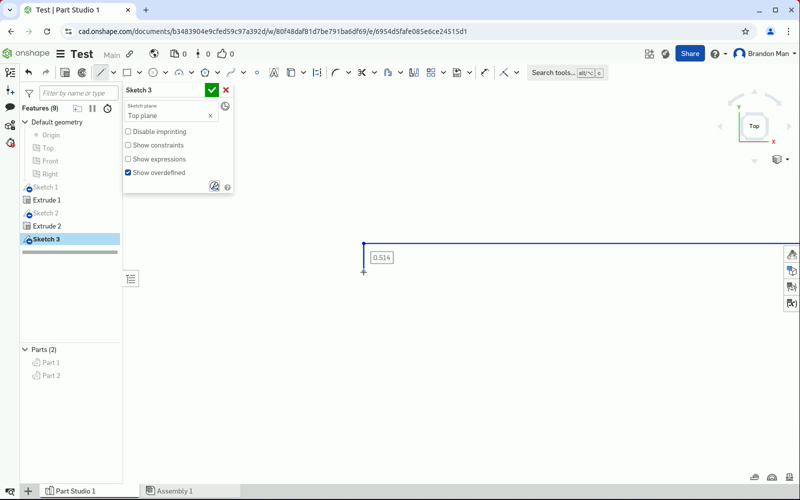
scroll(-6)
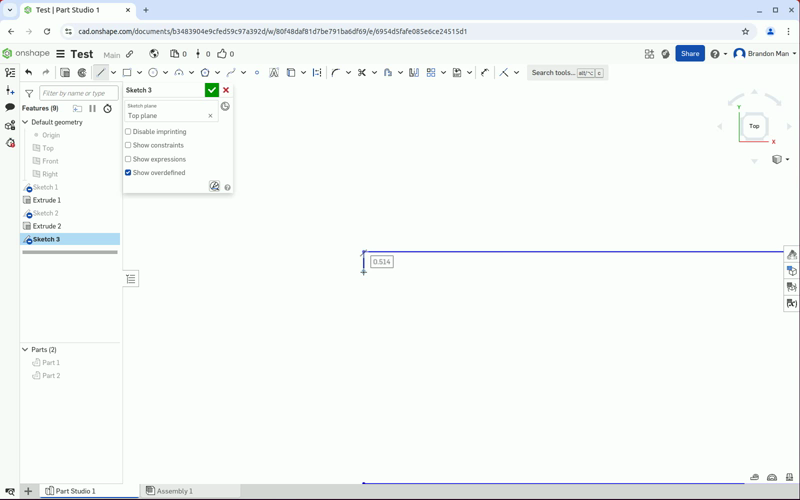
scroll(-6)
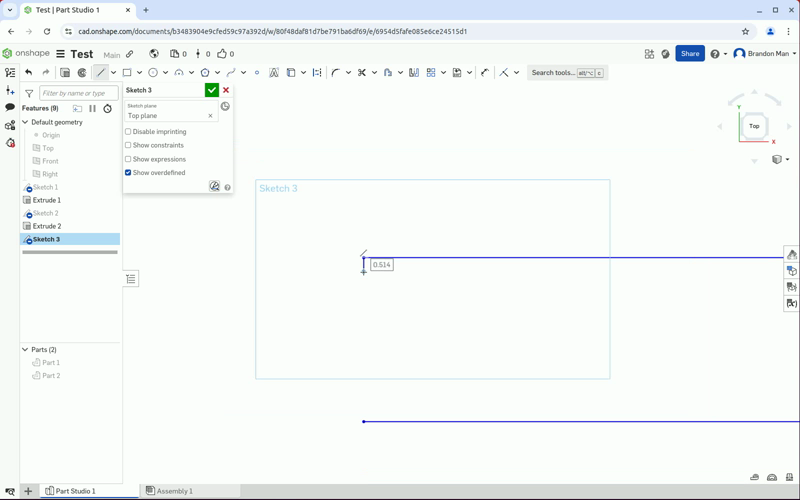
scroll(-6)
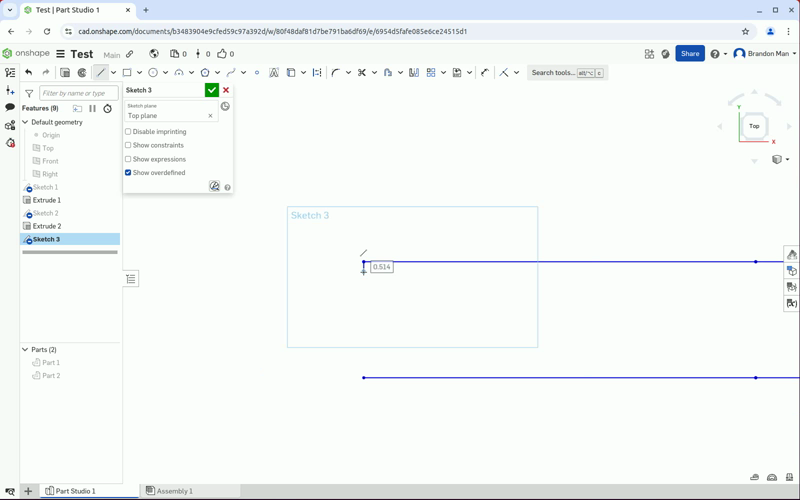
scroll(-6)
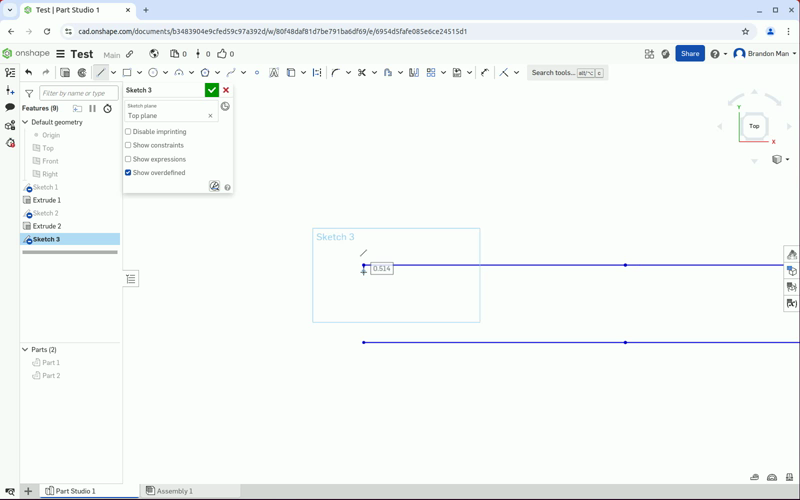
scroll(-6)
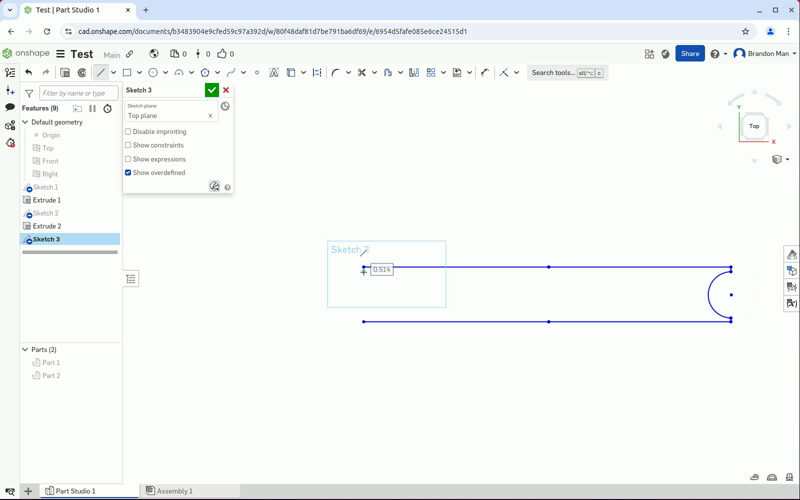
scroll(-6)
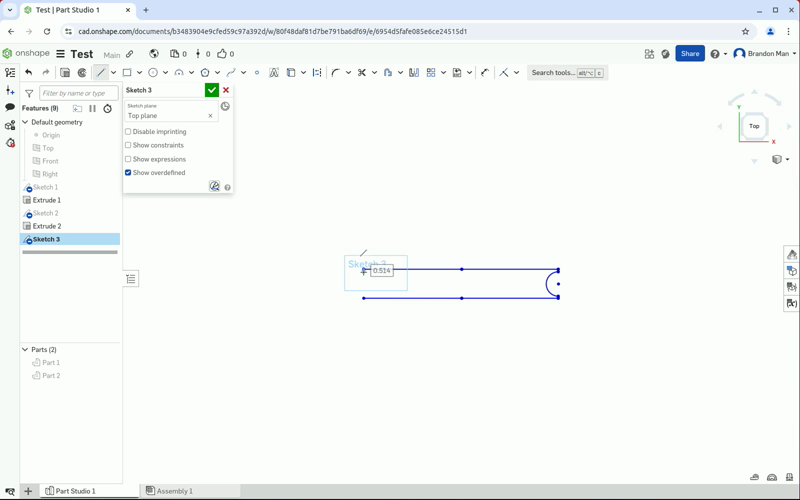
key_up(shift)
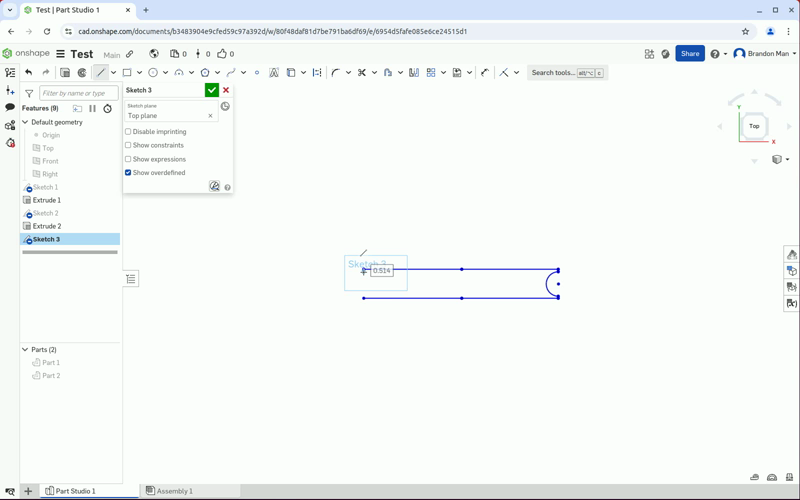
key(esc)
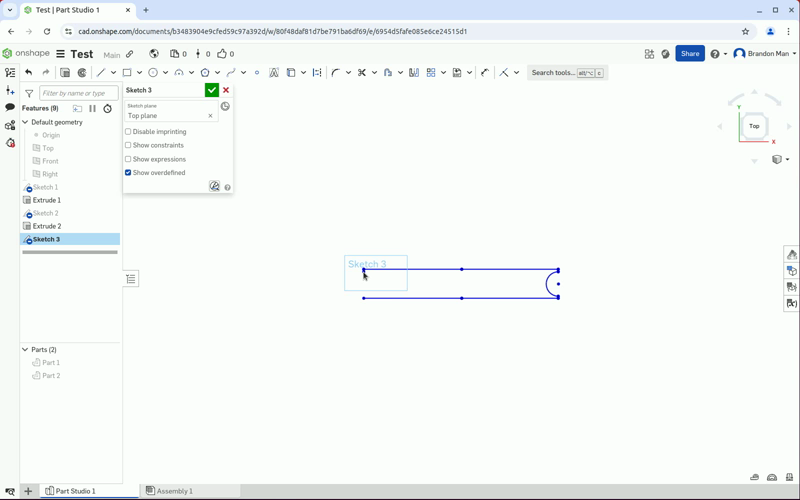
key(a)
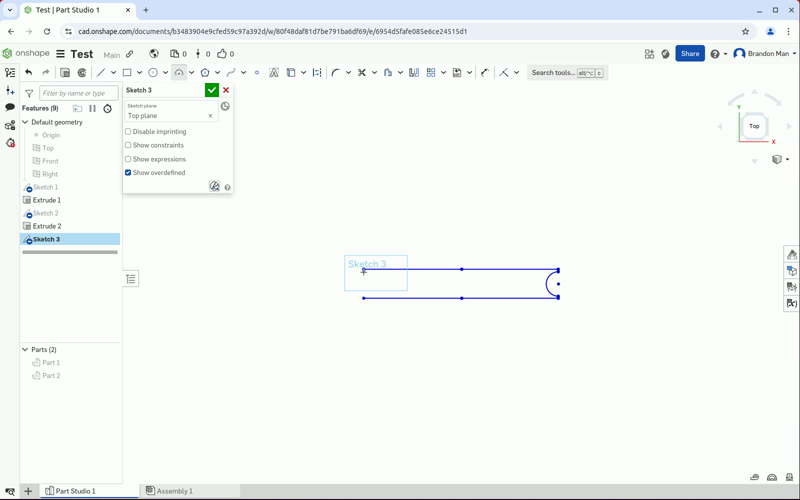
mouse_move(363, 271)
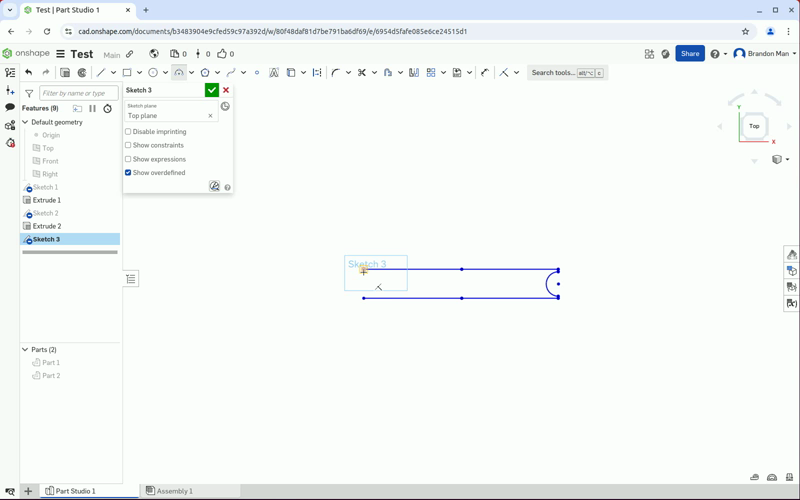
scroll(6)
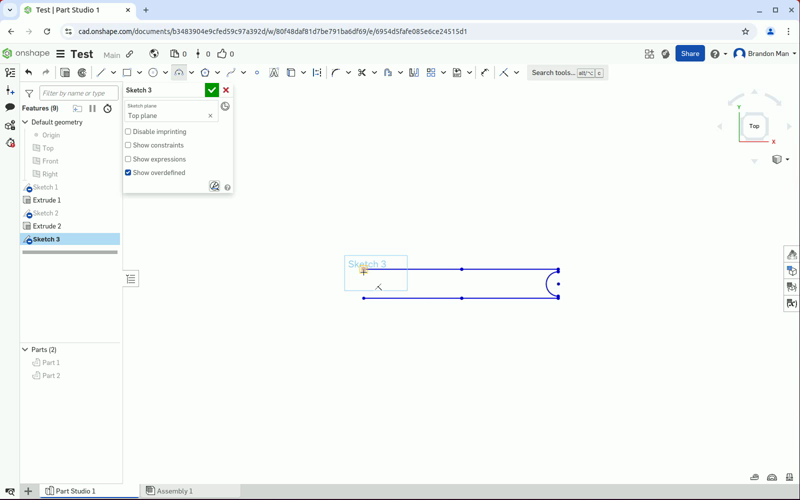
scroll(6)
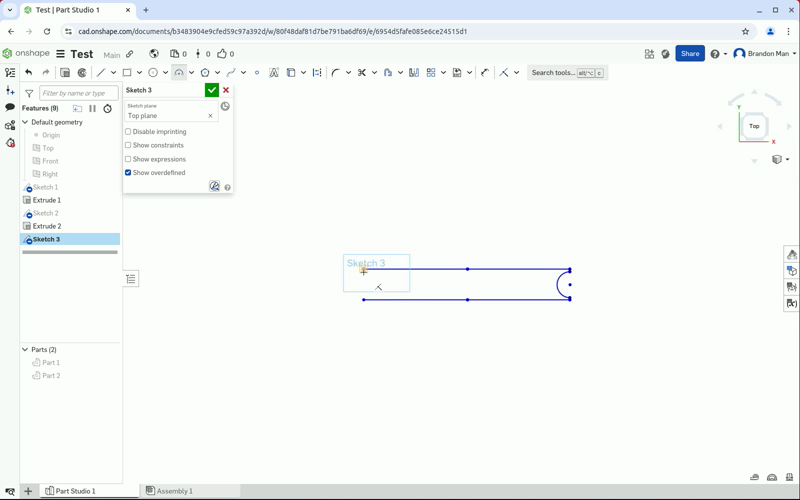
scroll(6)
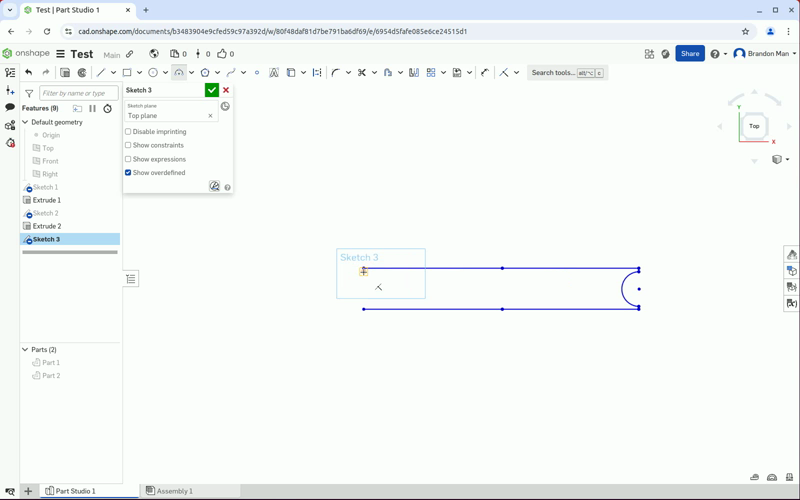
scroll(6)
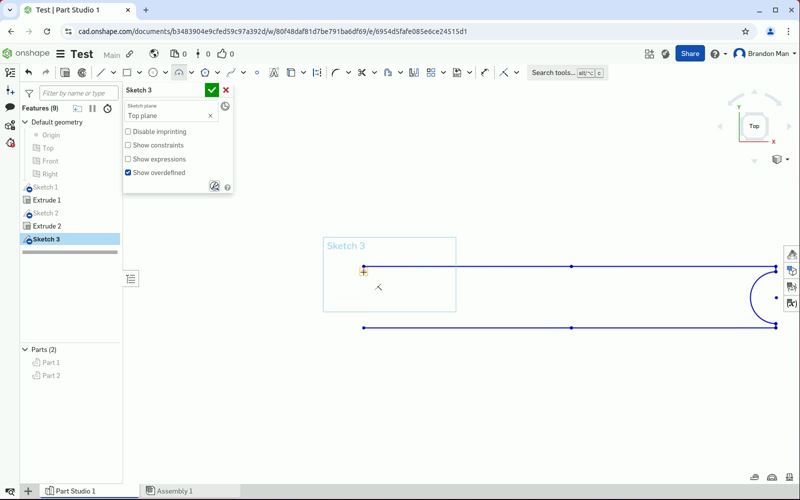
scroll(6)
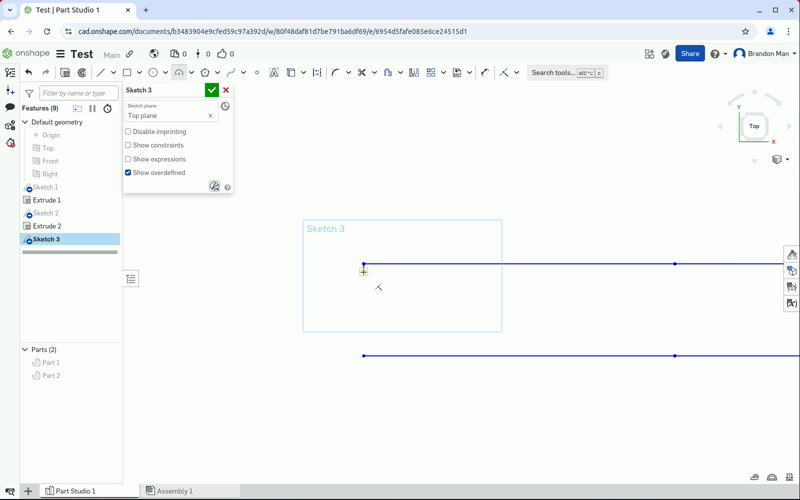
scroll(6)
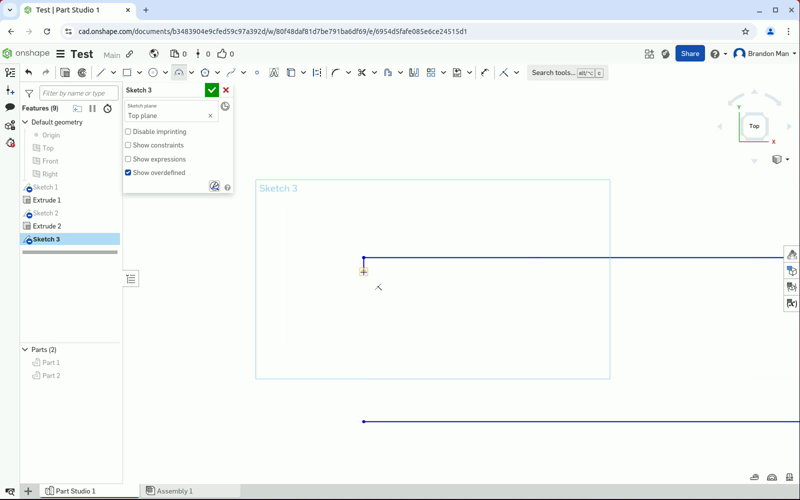
scroll(6)
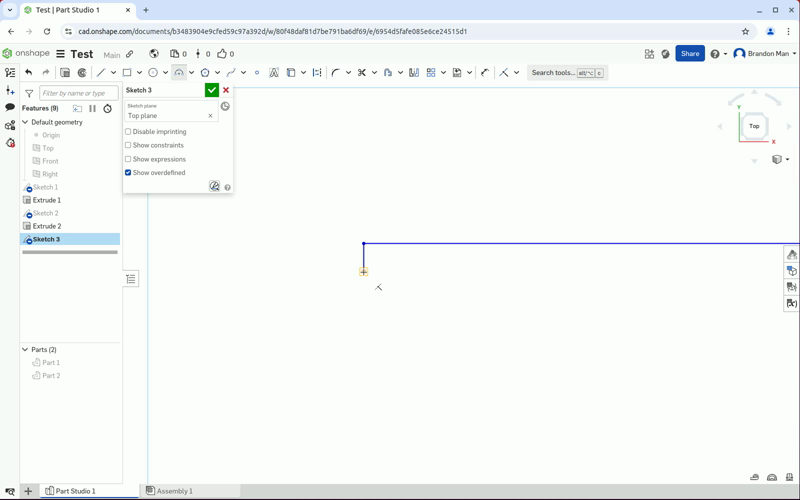
click(363, 271)
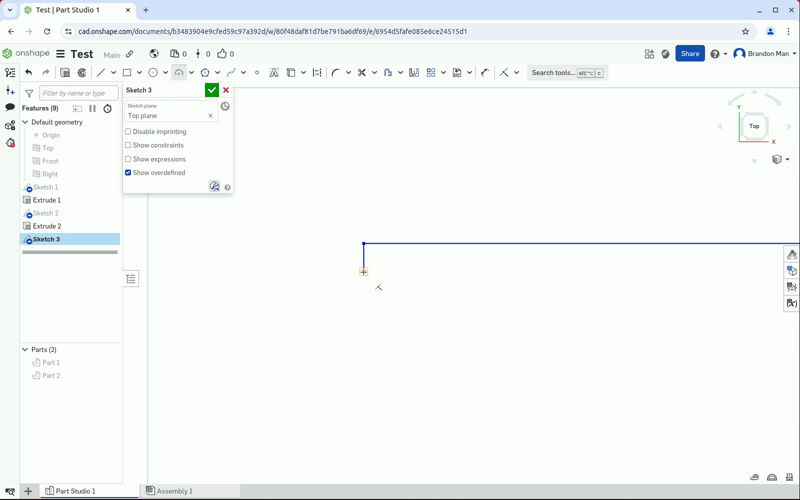
scroll(-6)
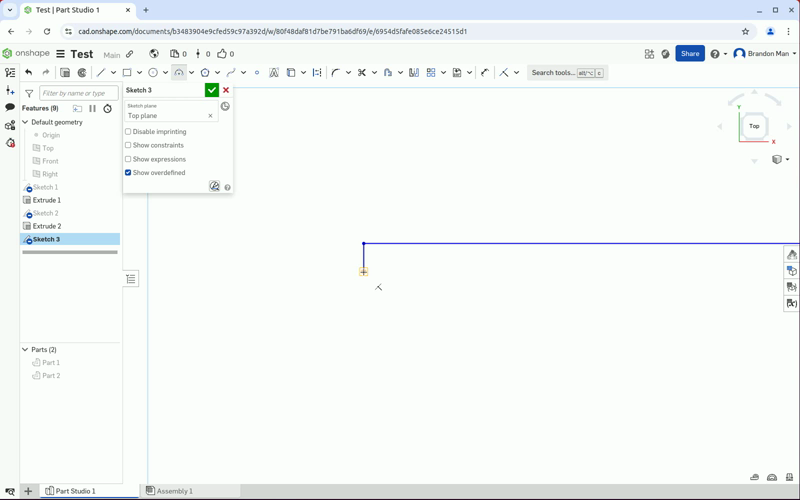
scroll(-6)
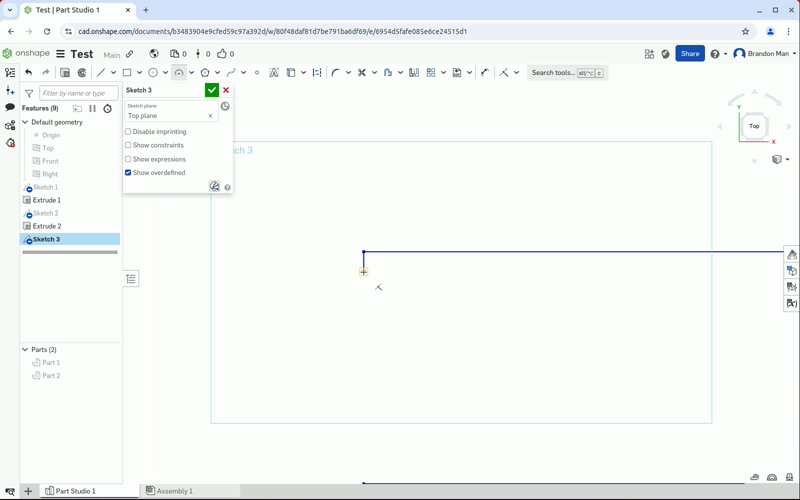
scroll(-6)
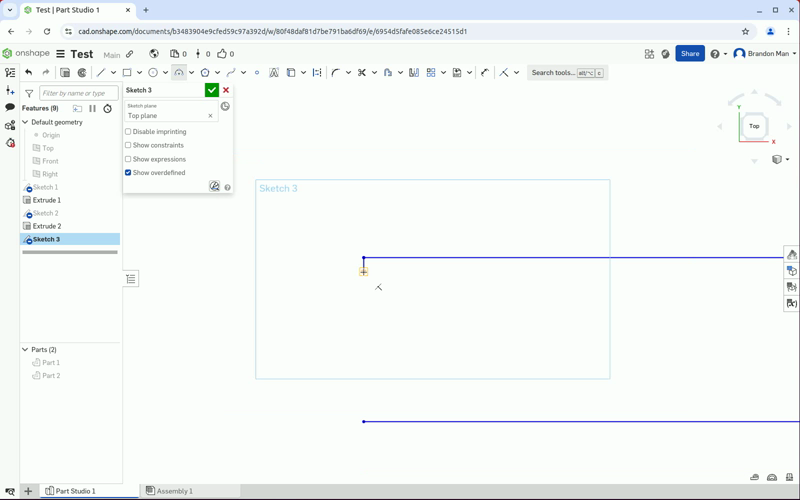
scroll(-6)
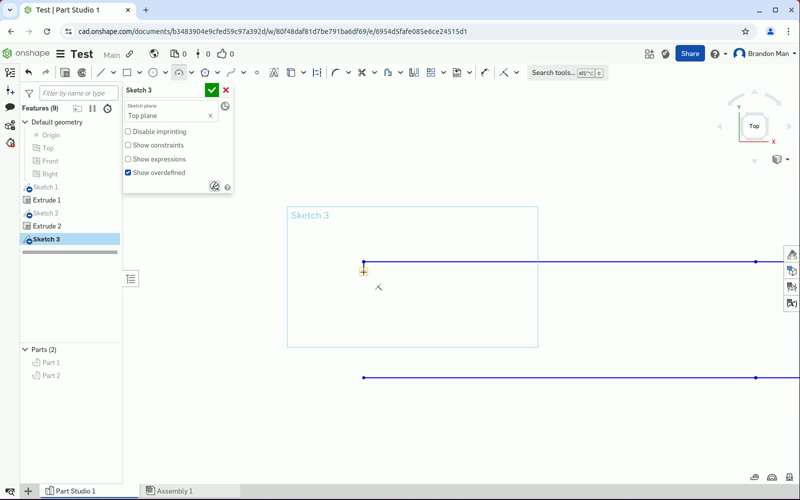
scroll(-6)
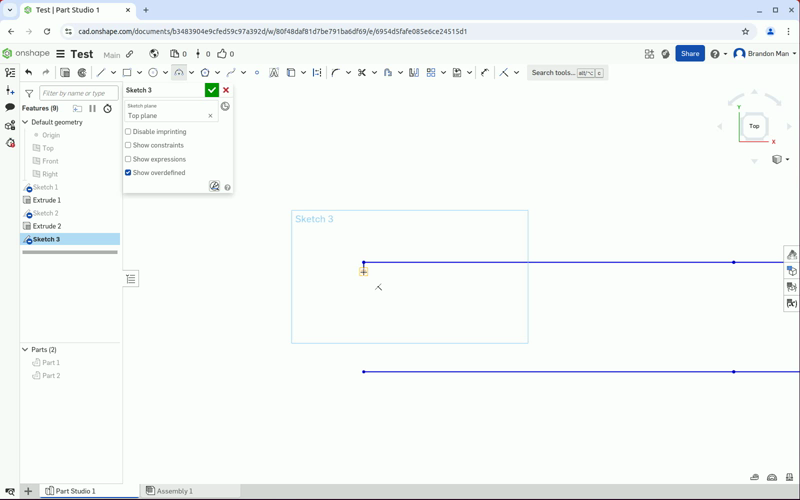
scroll(-6)
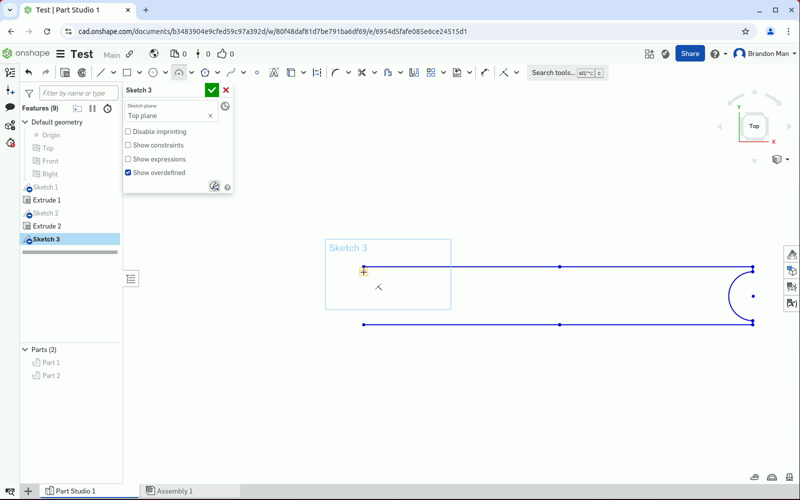
scroll(-6)
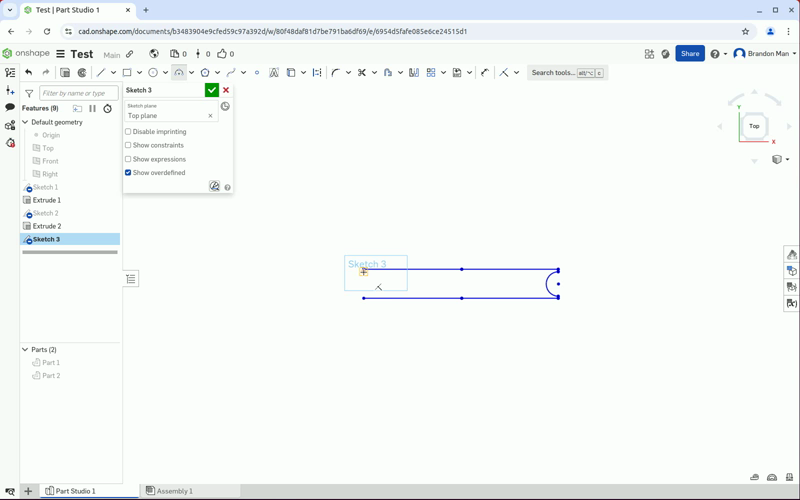
key_down(shift)
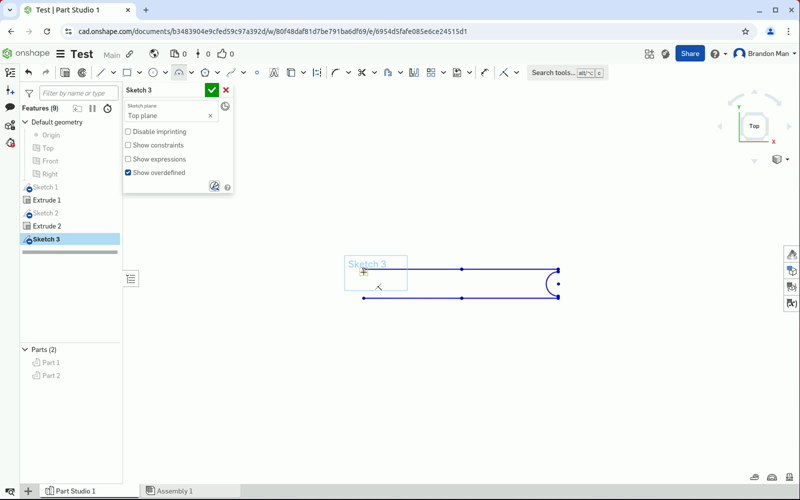
mouse_move(363, 296)
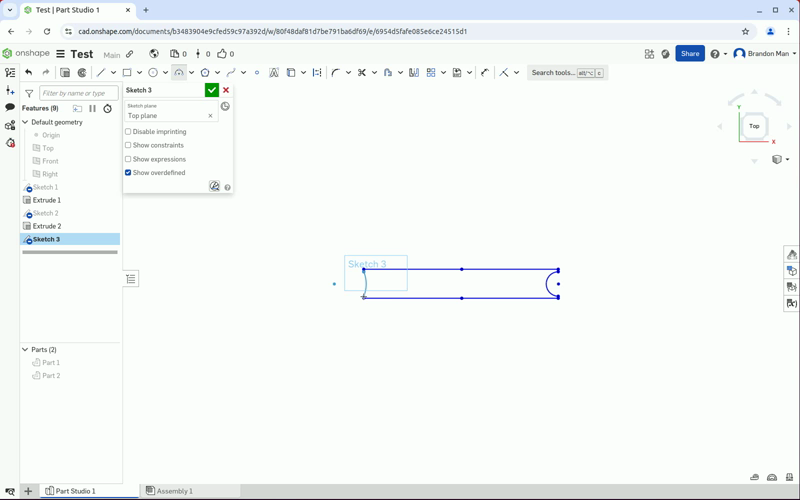
scroll(6)
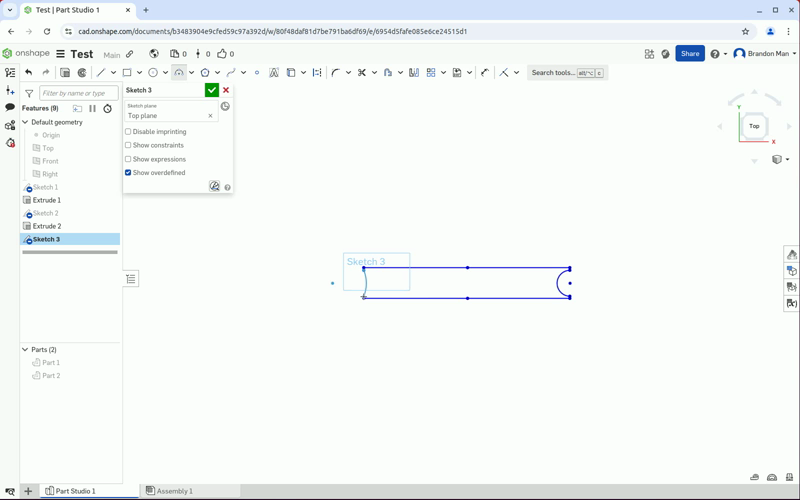
scroll(6)
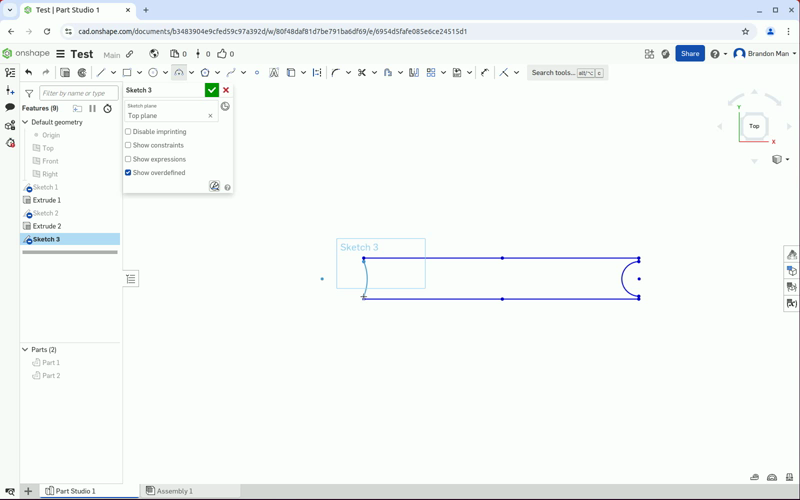
scroll(6)
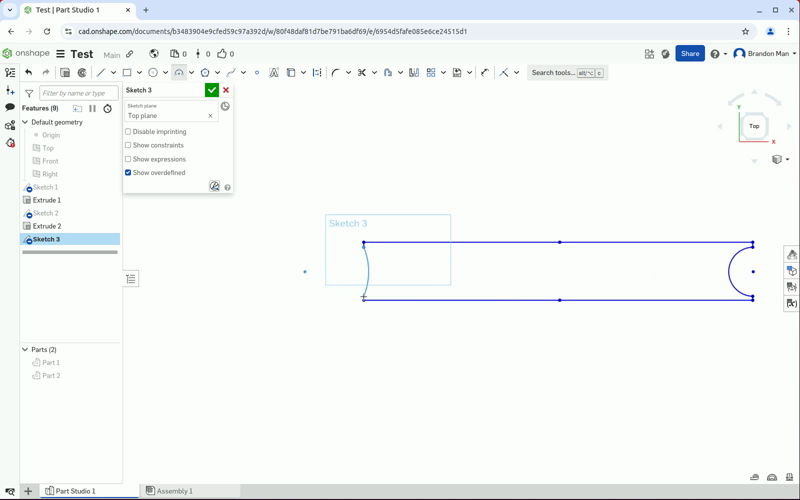
scroll(6)
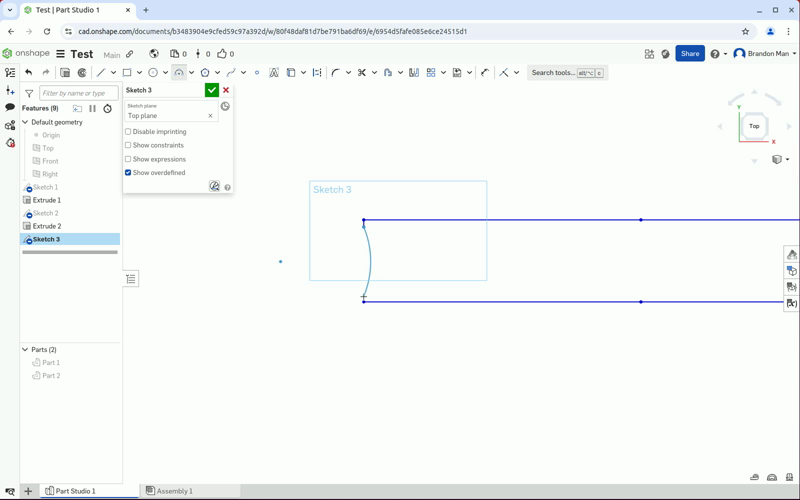
scroll(6)
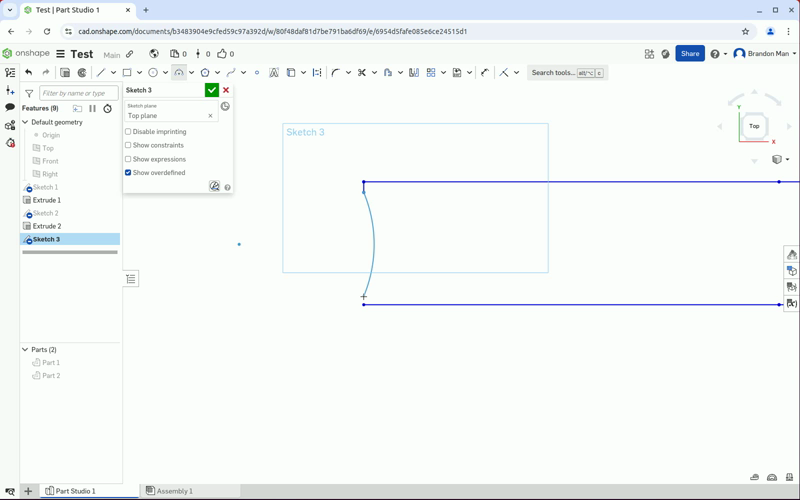
scroll(6)
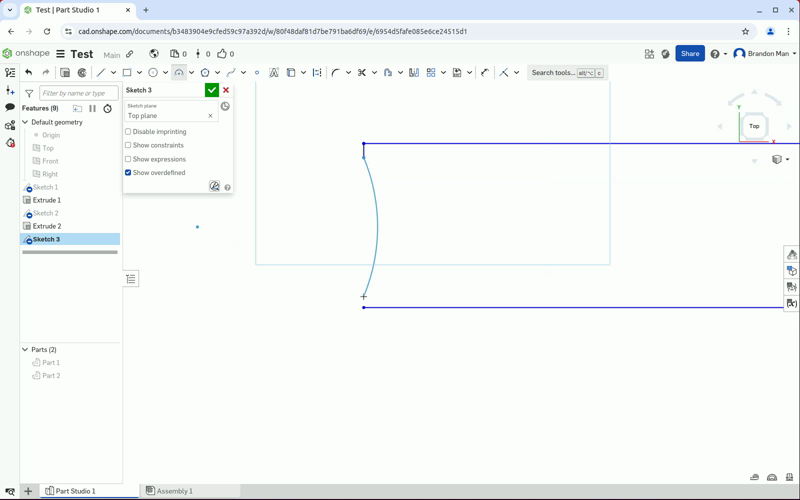
scroll(6)
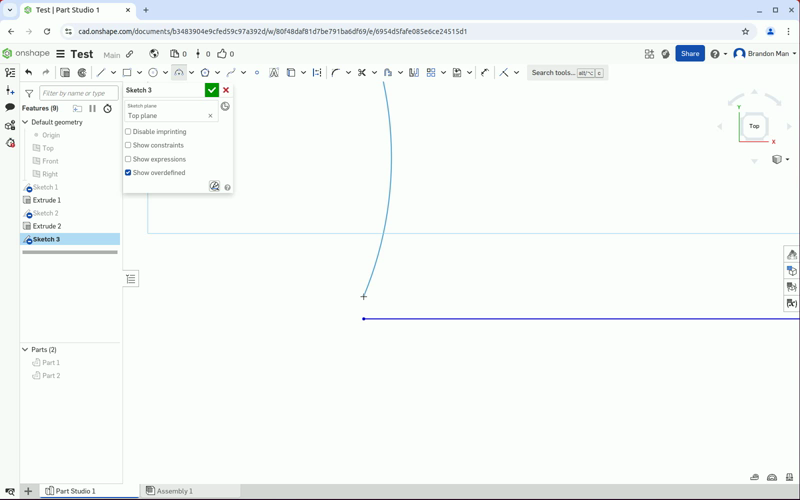
click(363, 296)
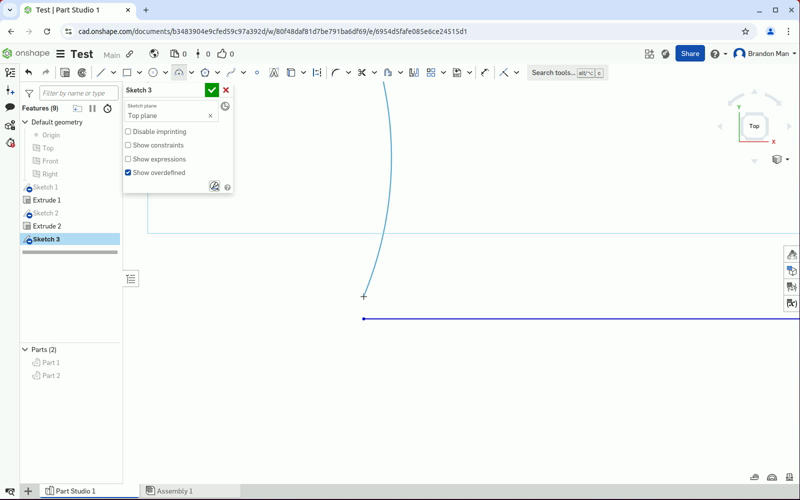
scroll(-6)
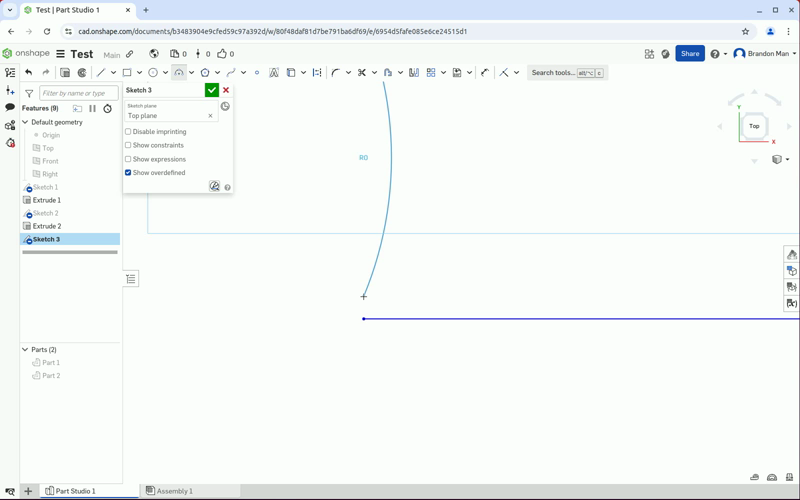
scroll(-6)
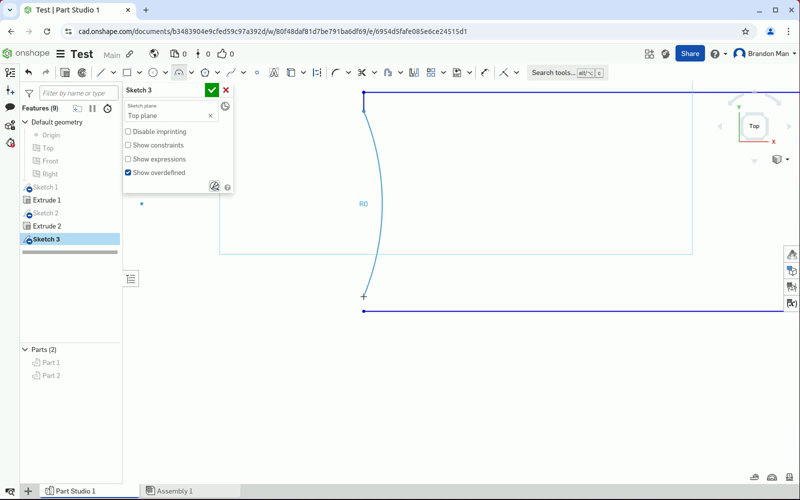
scroll(-6)
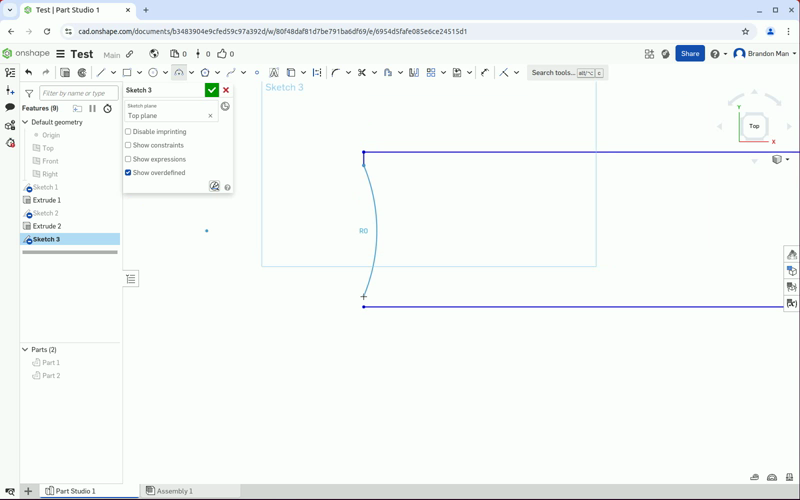
scroll(-6)
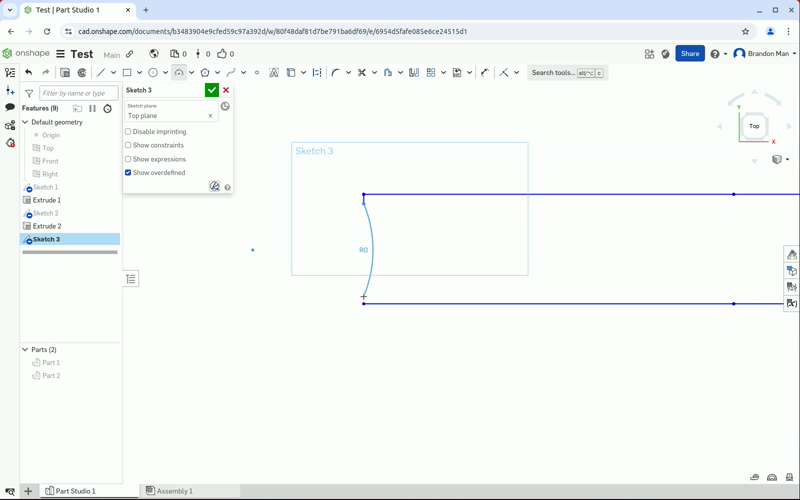
scroll(-6)
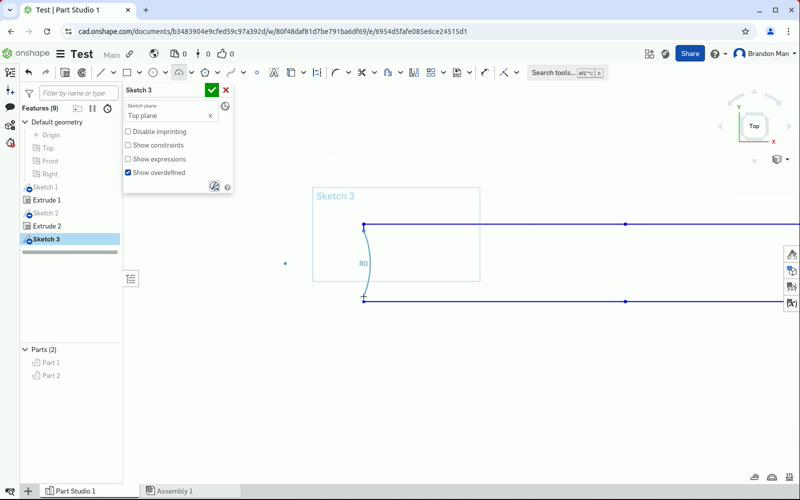
scroll(-6)
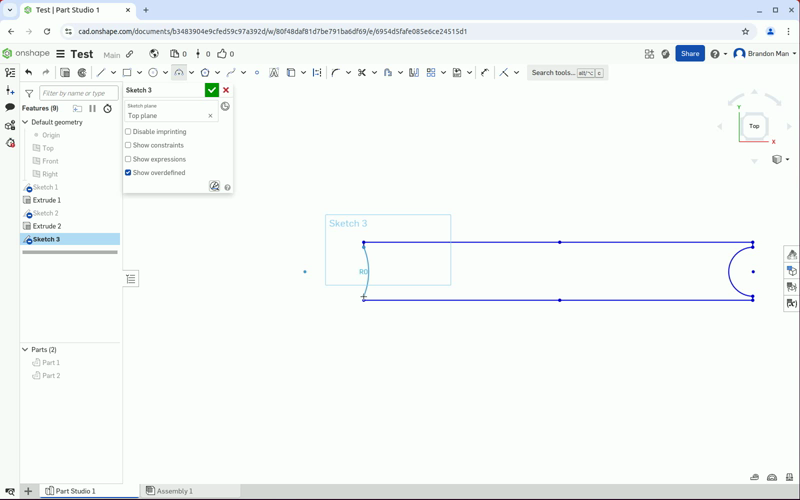
scroll(-6)
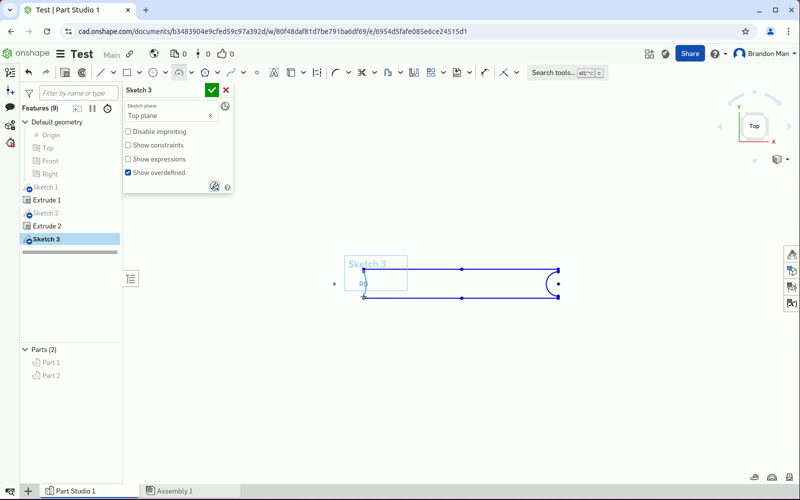
mouse_move(375, 283)
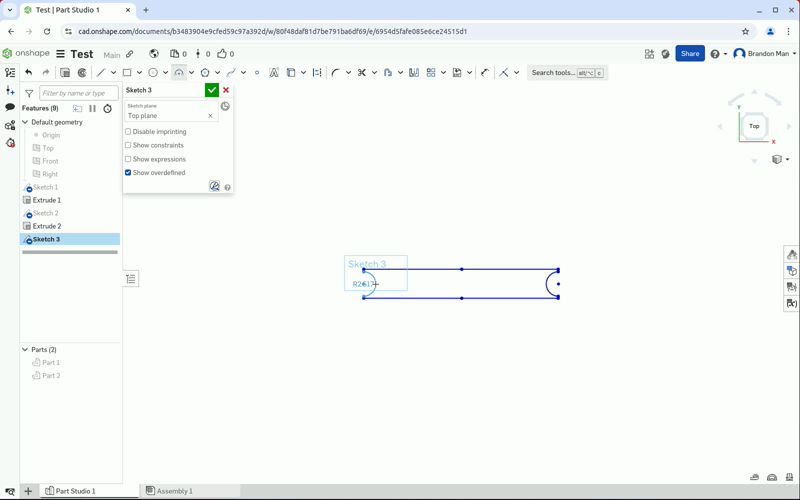
click(375, 283)
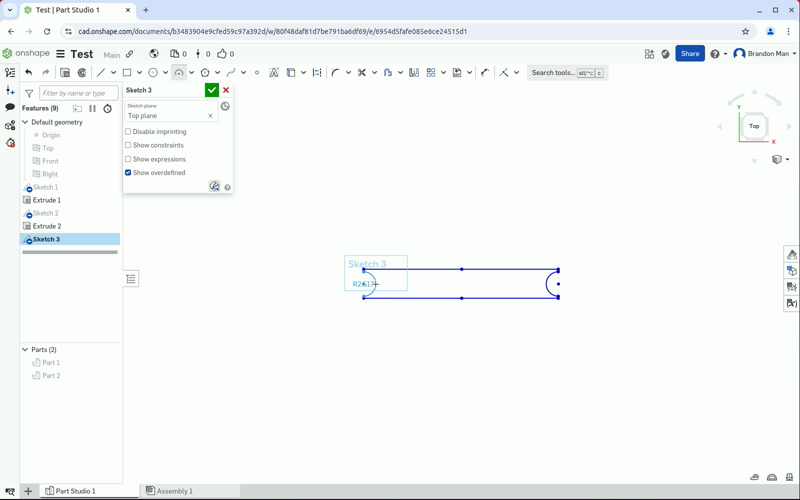
key_up(shift)
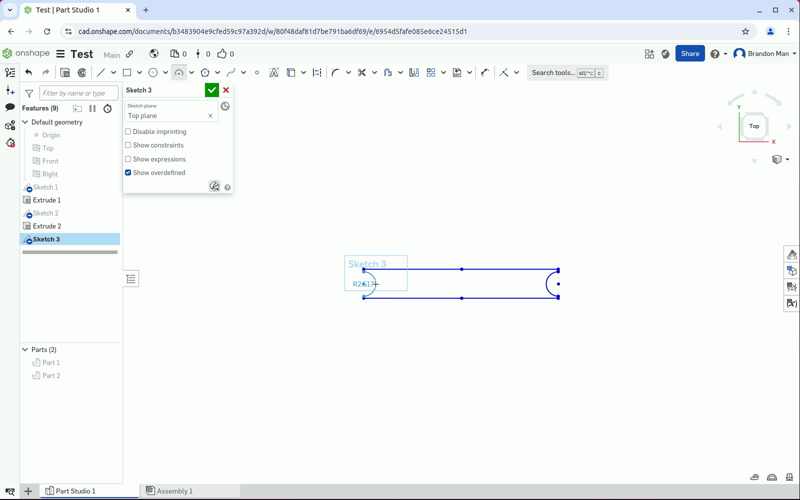
key(esc)
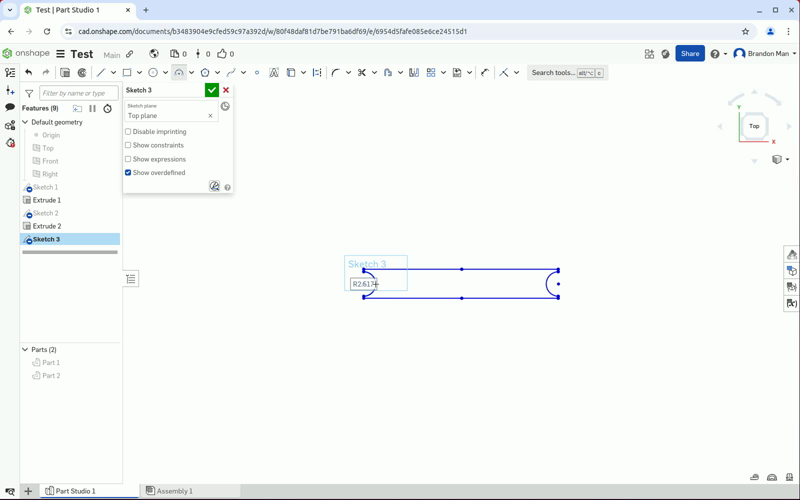
key(l)
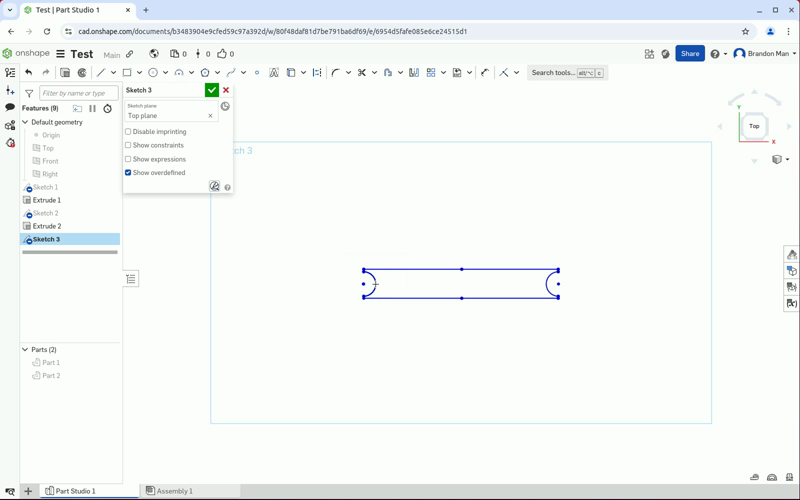
mouse_move(363, 296)
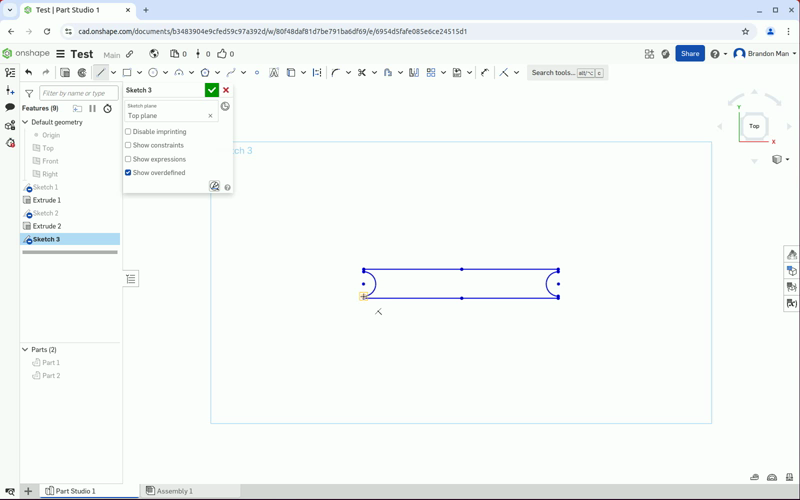
scroll(6)
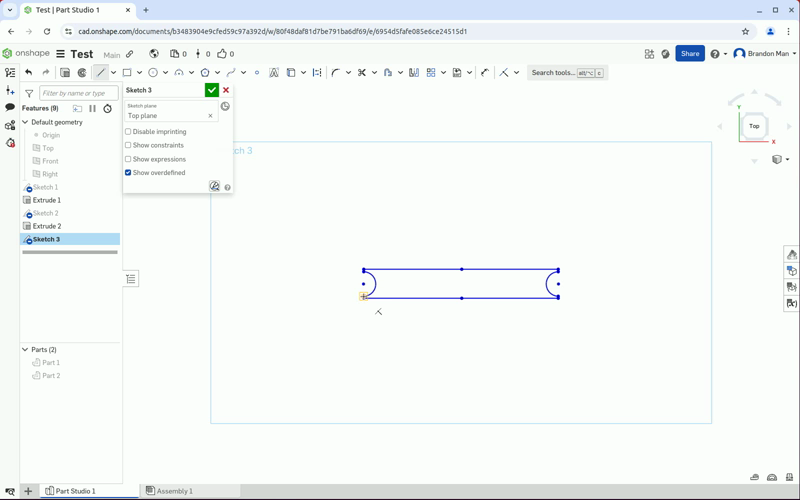
scroll(6)
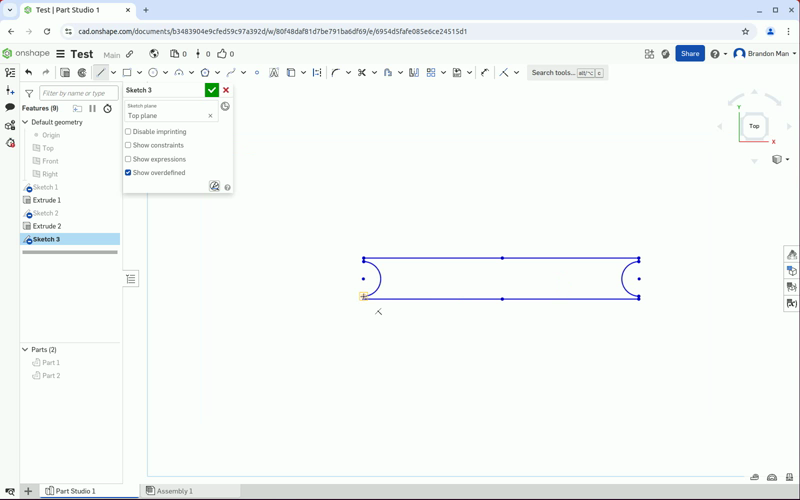
scroll(6)
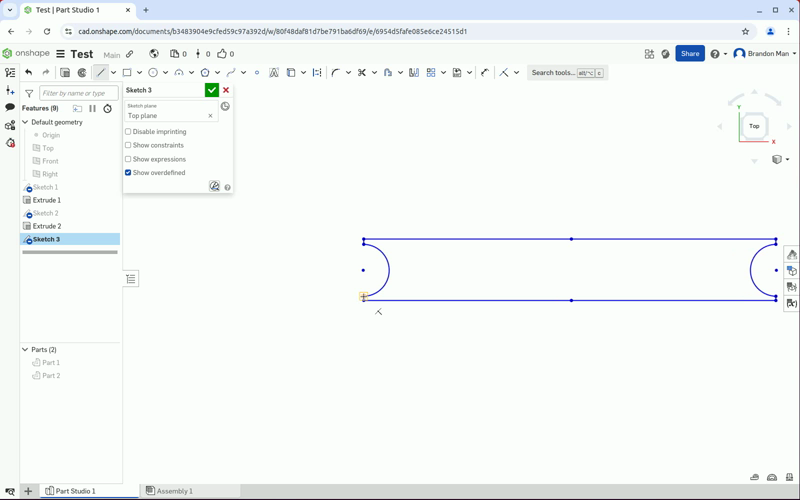
scroll(6)
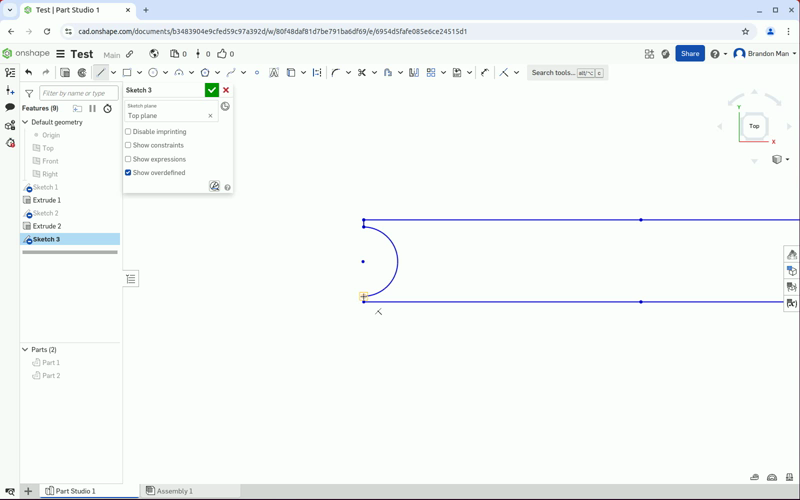
scroll(6)
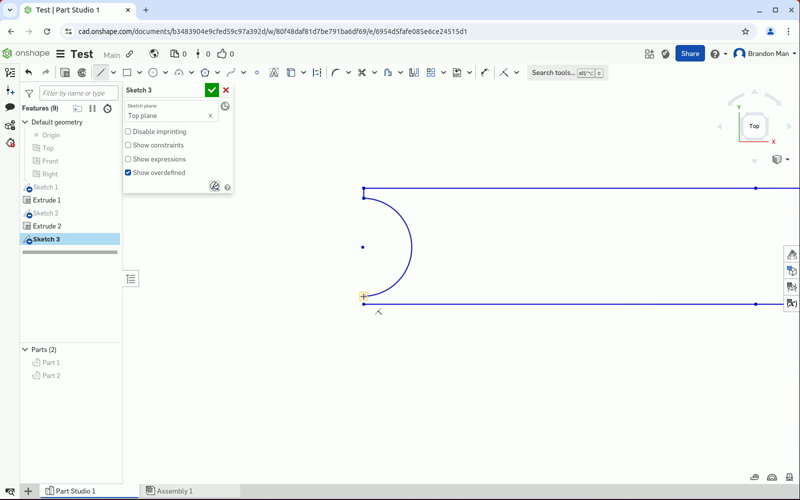
scroll(6)
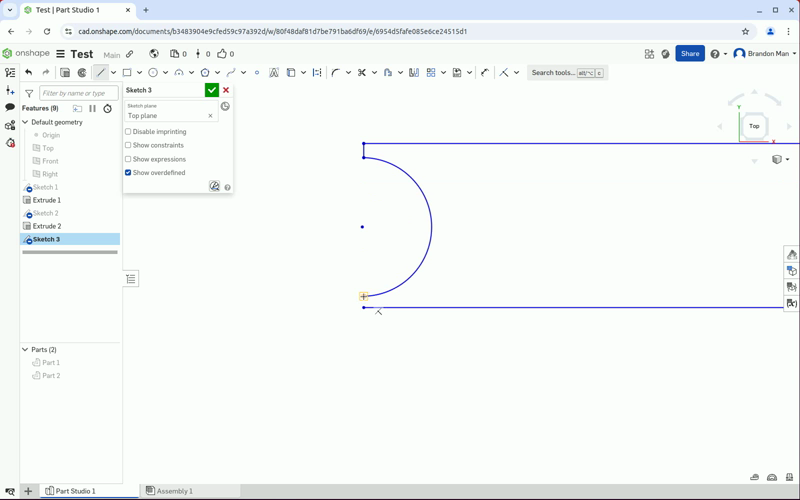
scroll(6)
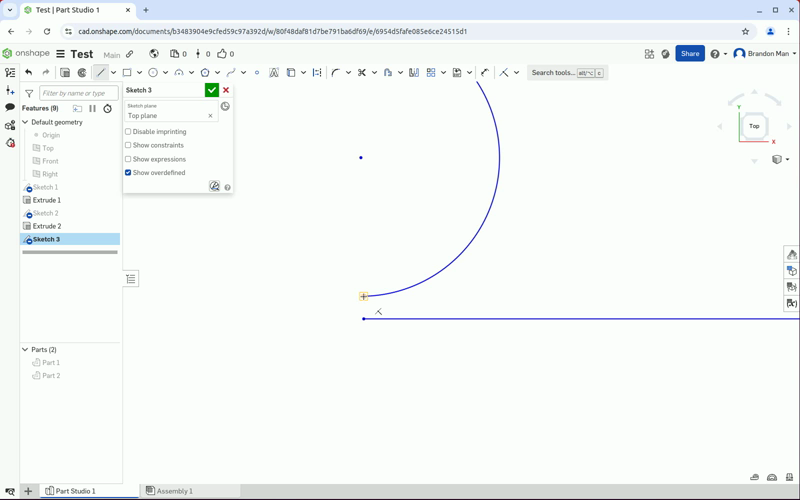
click(363, 296)
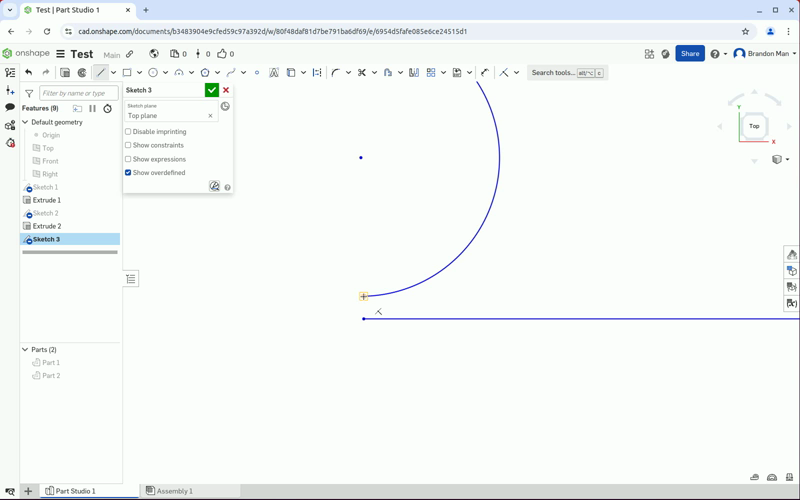
scroll(-6)
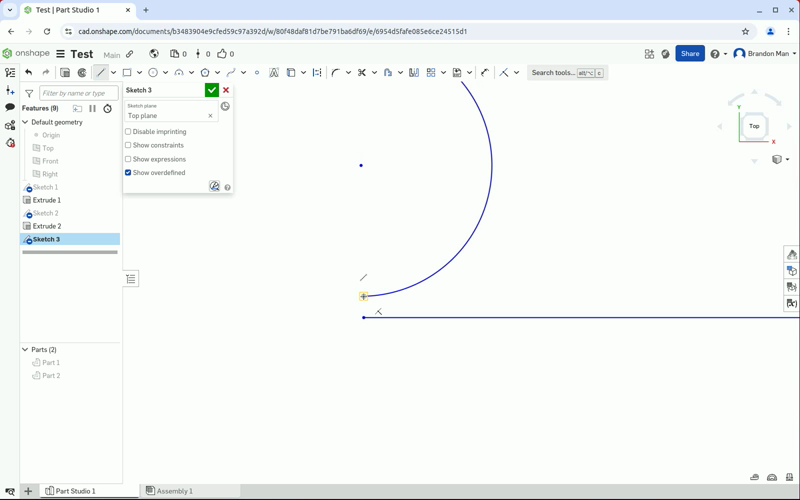
scroll(-6)
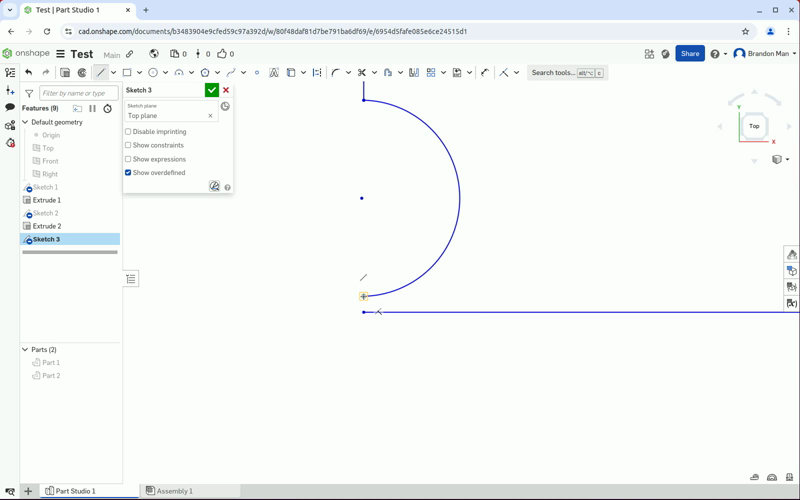
scroll(-6)
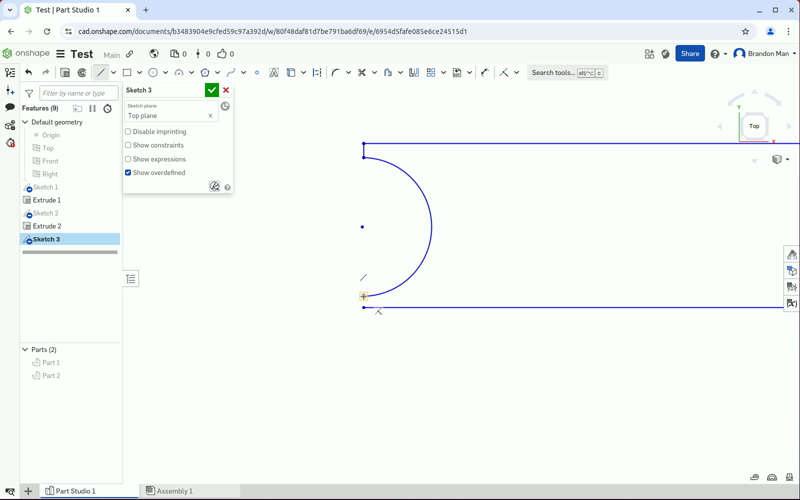
scroll(-6)
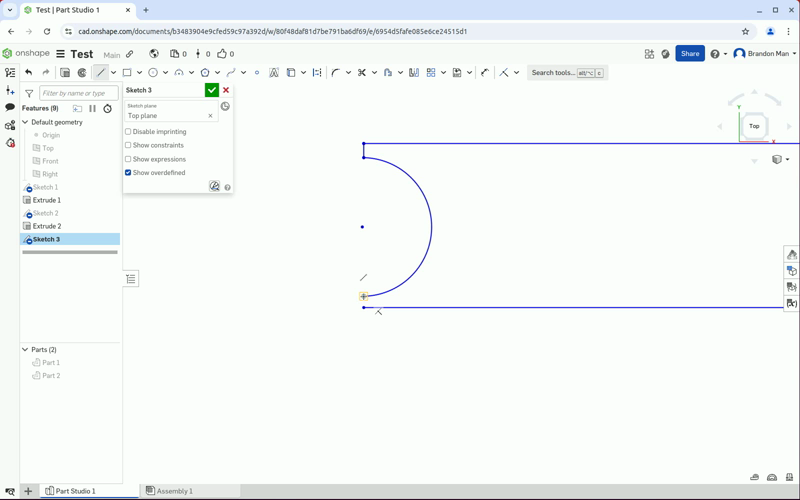
scroll(-6)
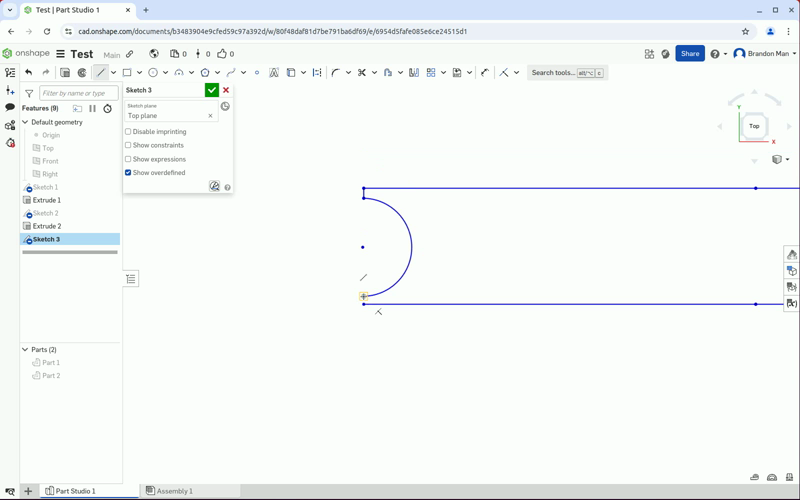
scroll(-6)
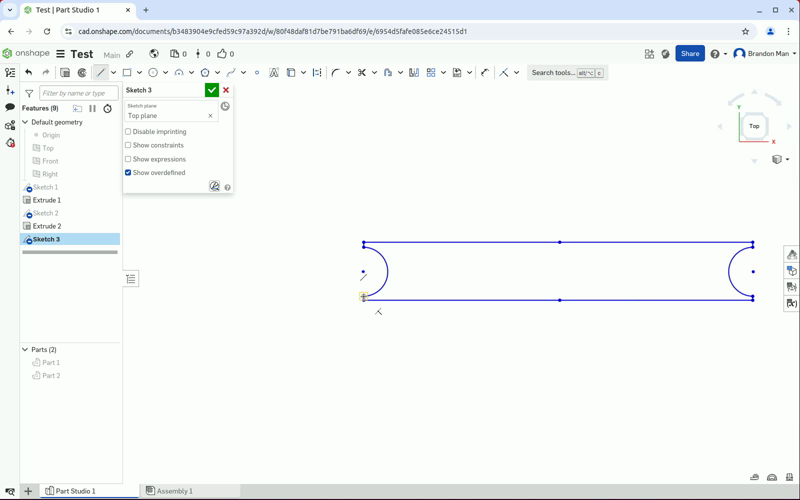
scroll(-6)
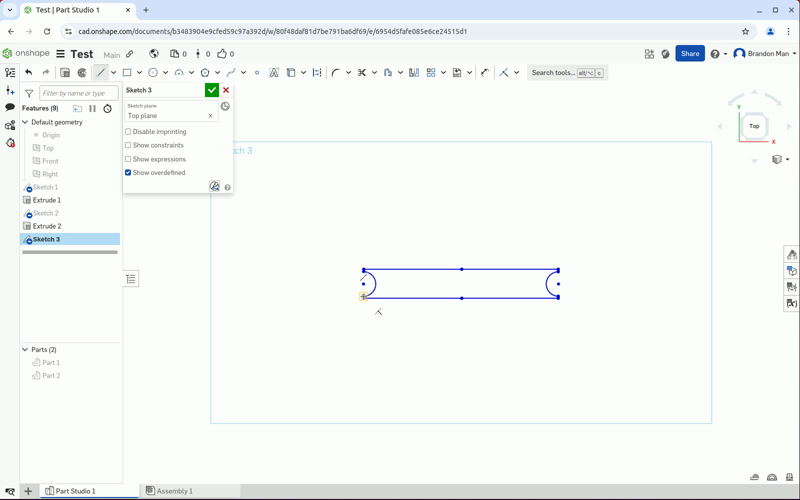
mouse_move(393, 296)
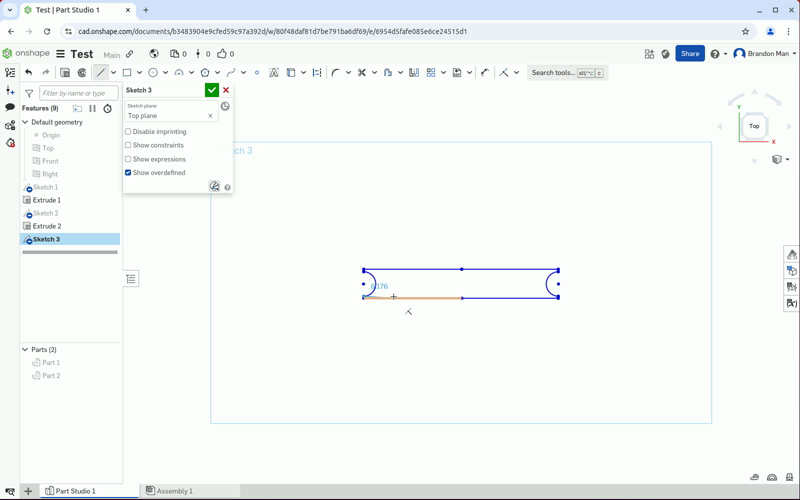
key_down(shift)
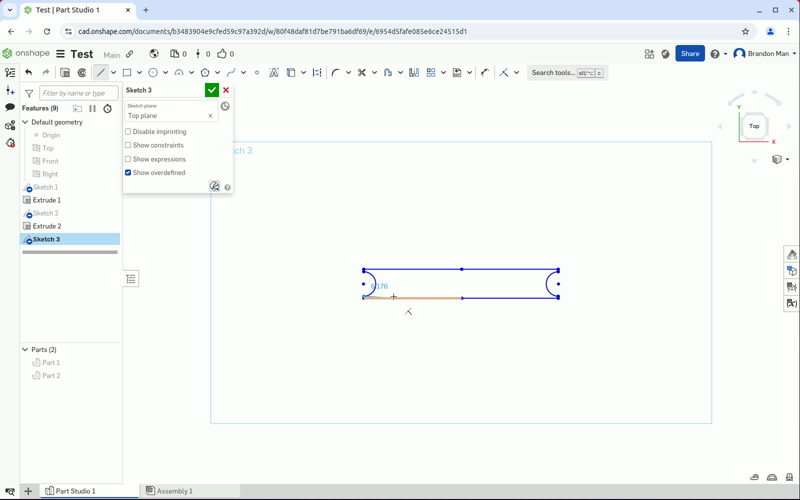
mouse_move(363, 298)
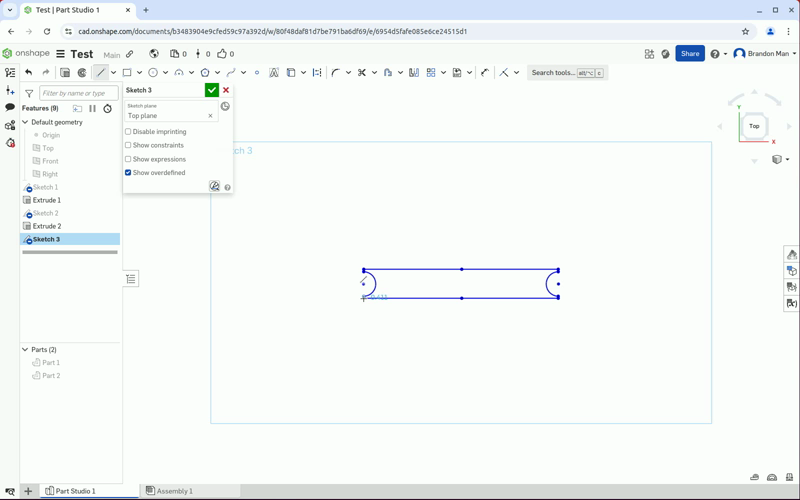
scroll(6)
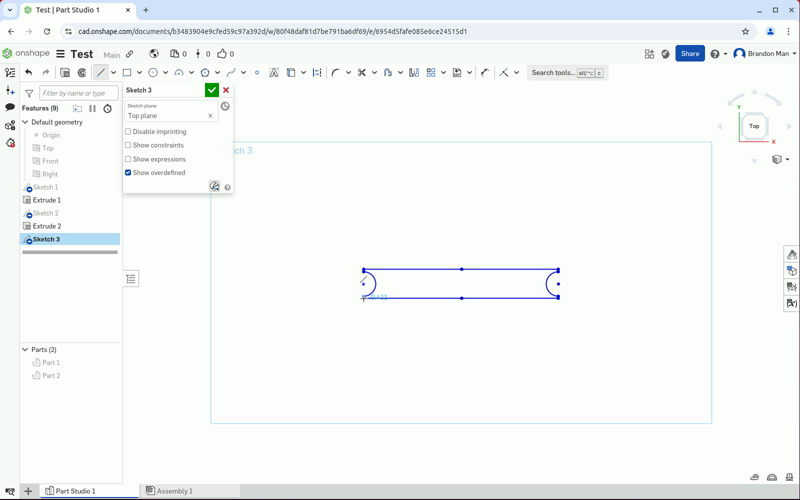
scroll(6)
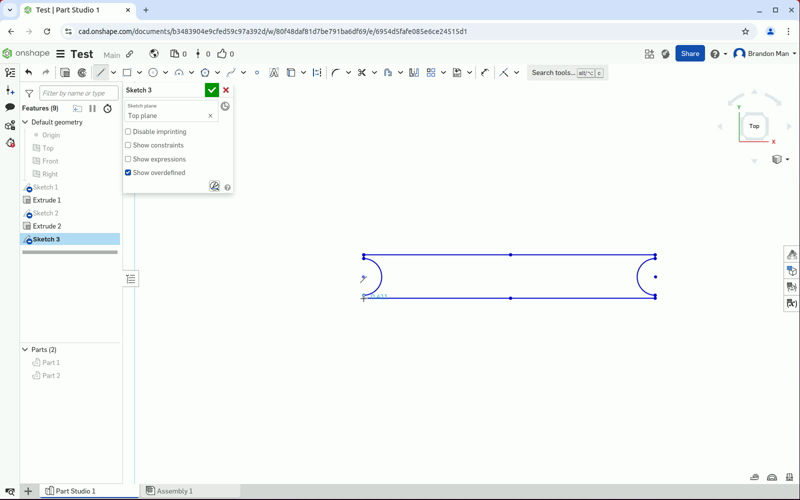
scroll(6)
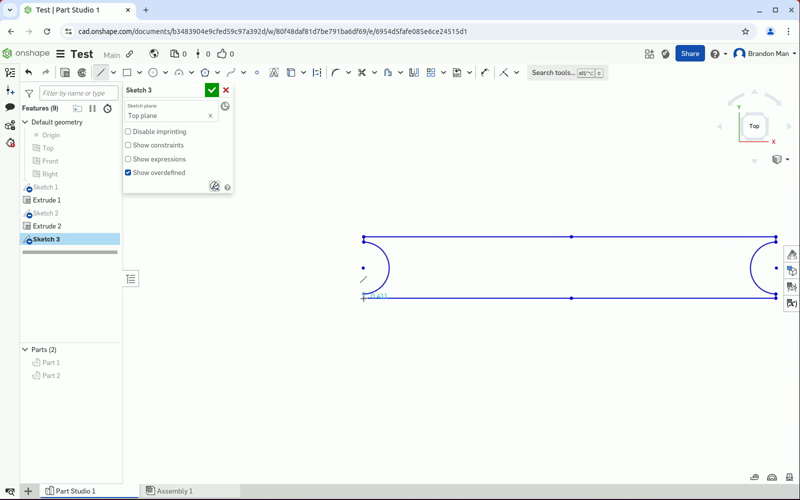
scroll(6)
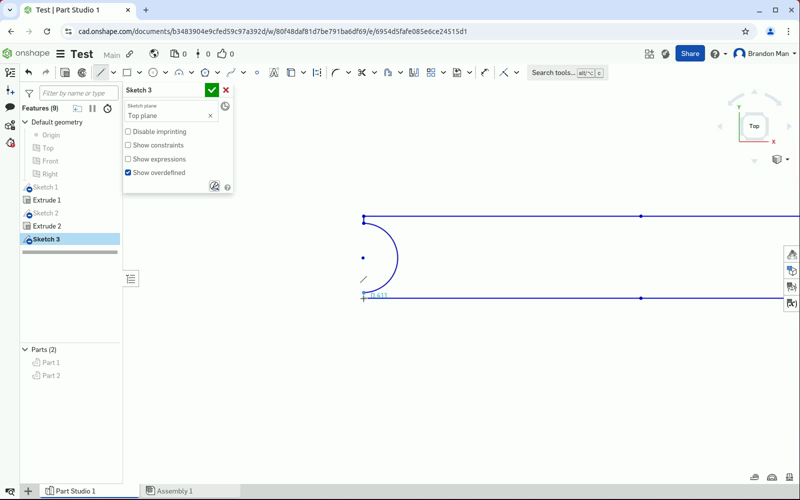
scroll(6)
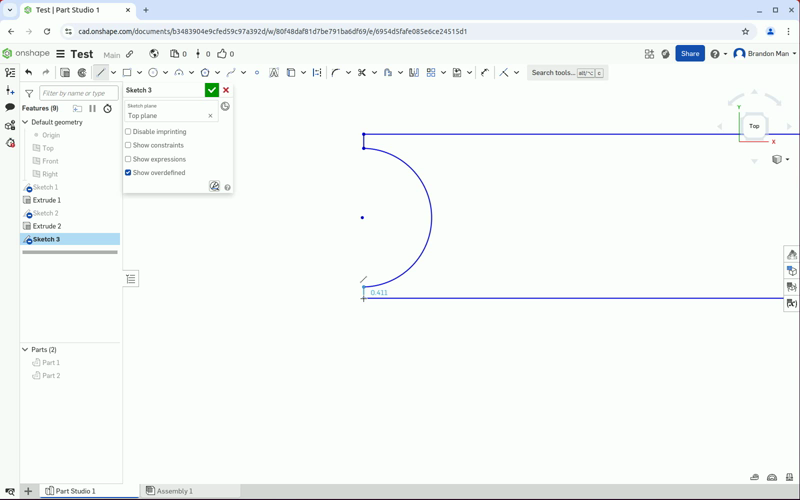
scroll(6)
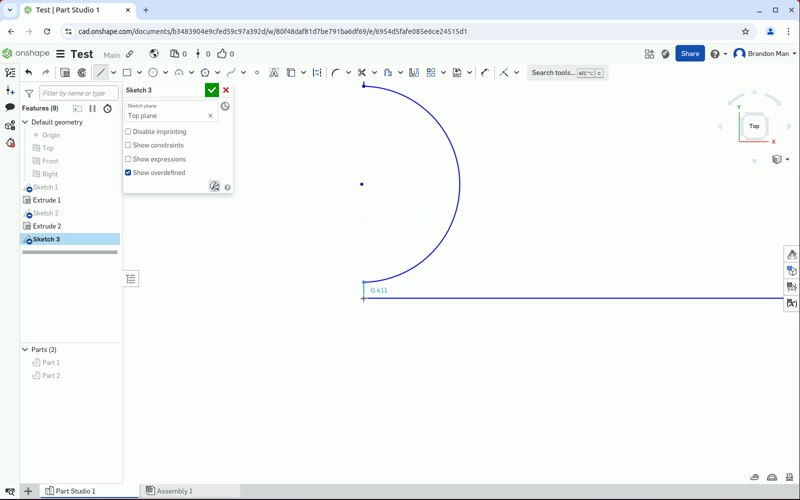
scroll(6)
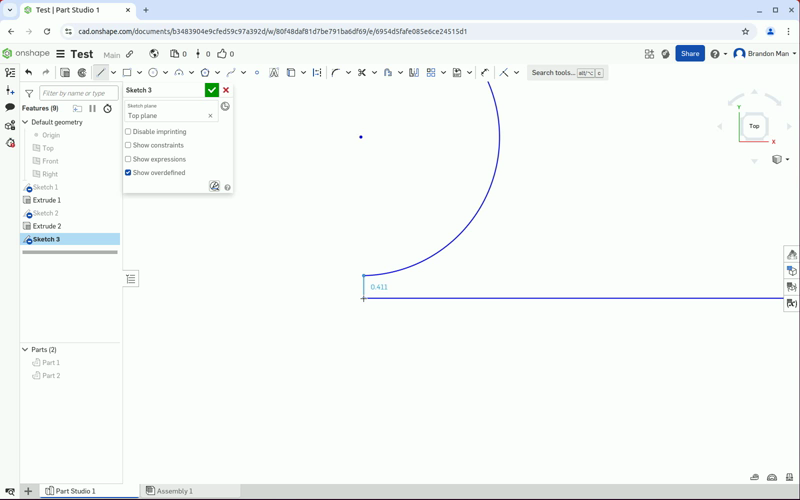
key_up(shift)
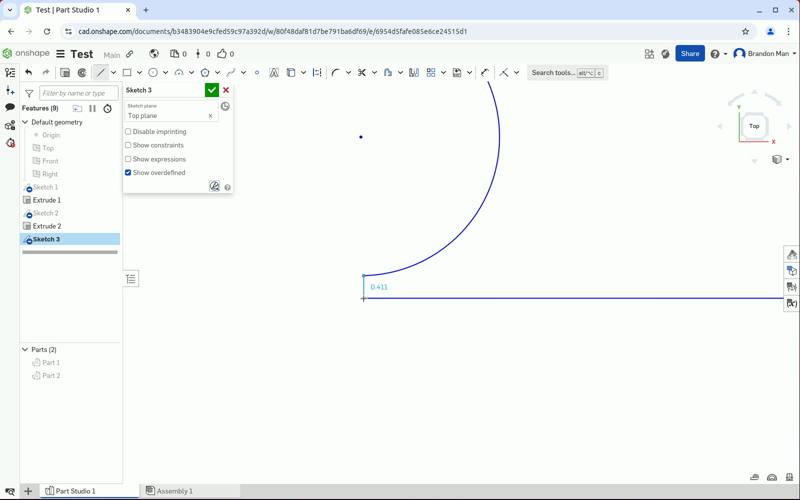
click(363, 298)
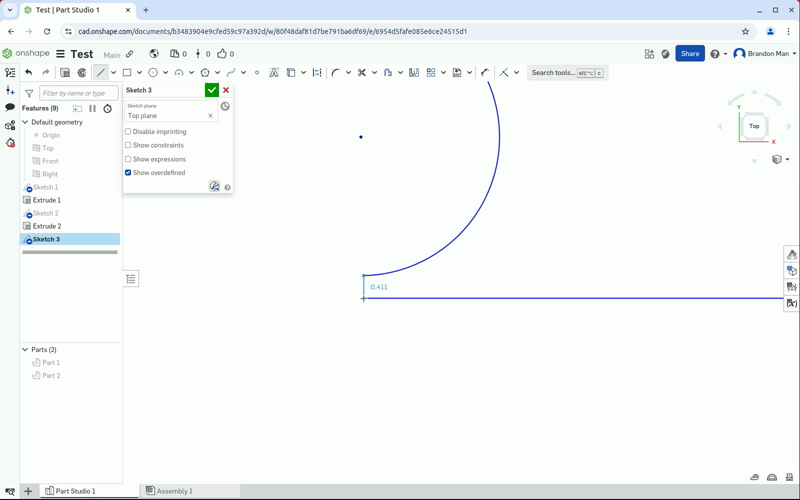
scroll(-6)
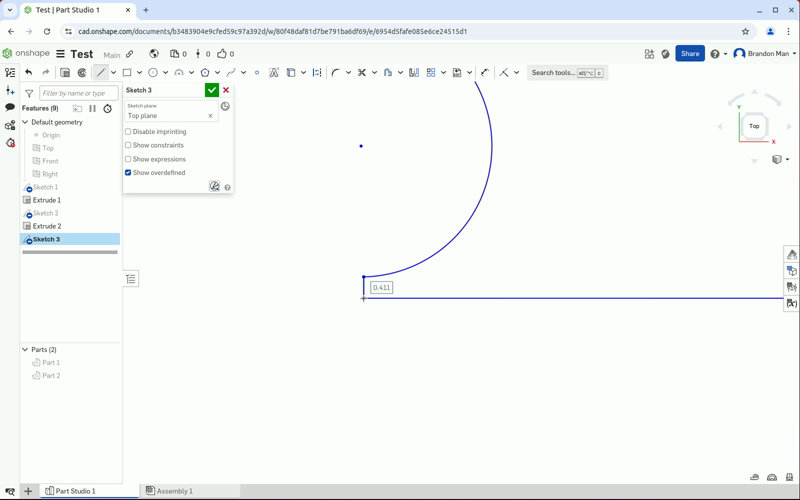
scroll(-6)
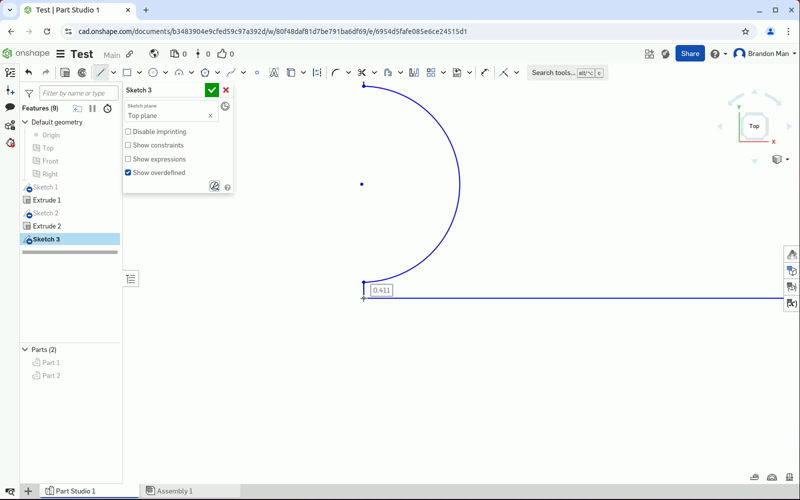
scroll(-6)
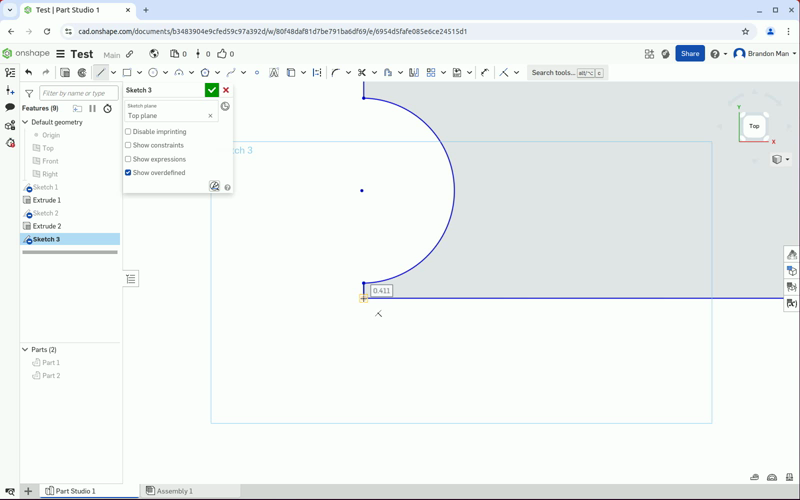
scroll(-6)
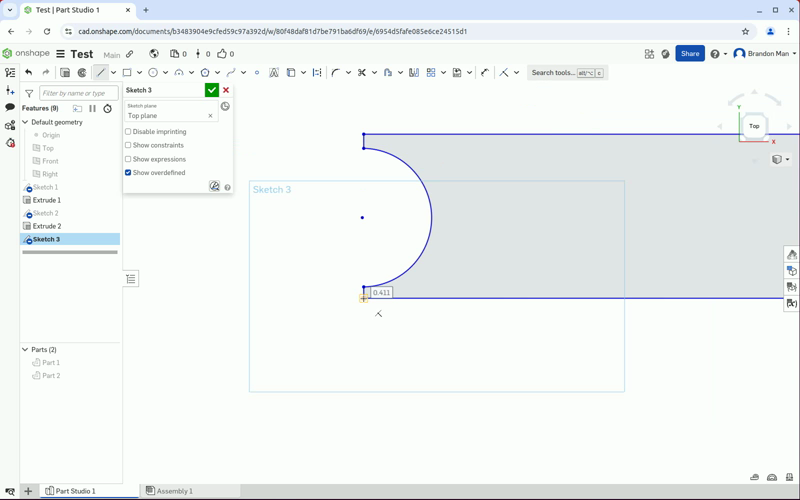
scroll(-6)
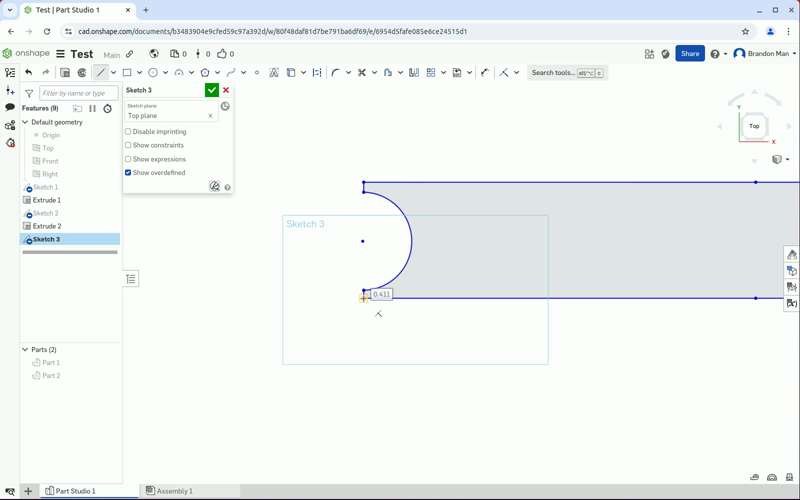
scroll(-6)
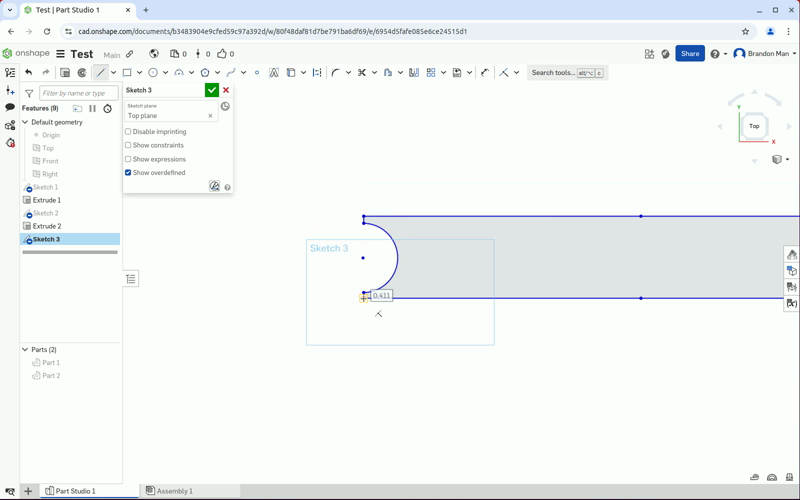
scroll(-6)
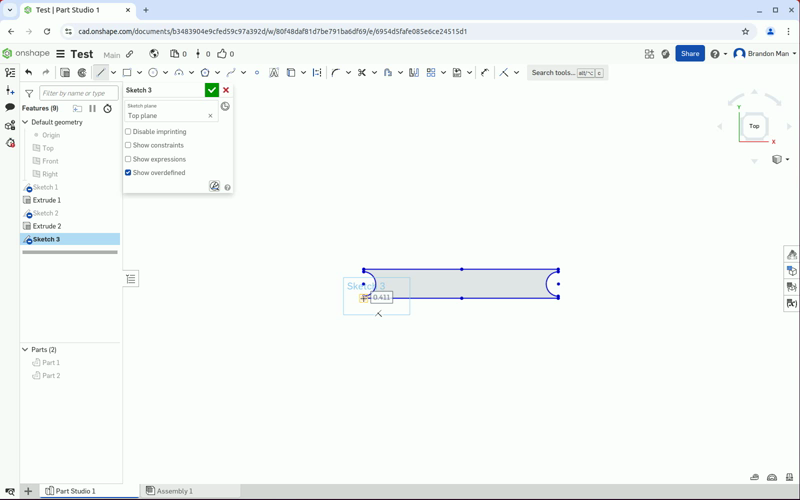
key(esc)
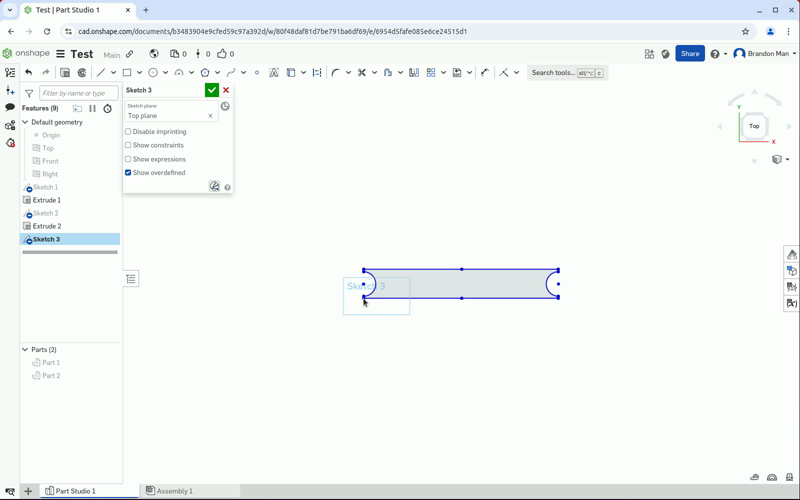
mouse_move(420, 280)
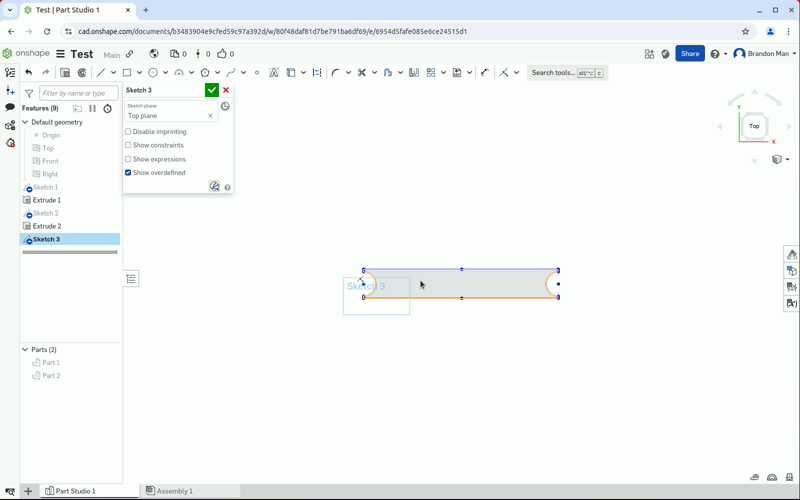
scroll(6)
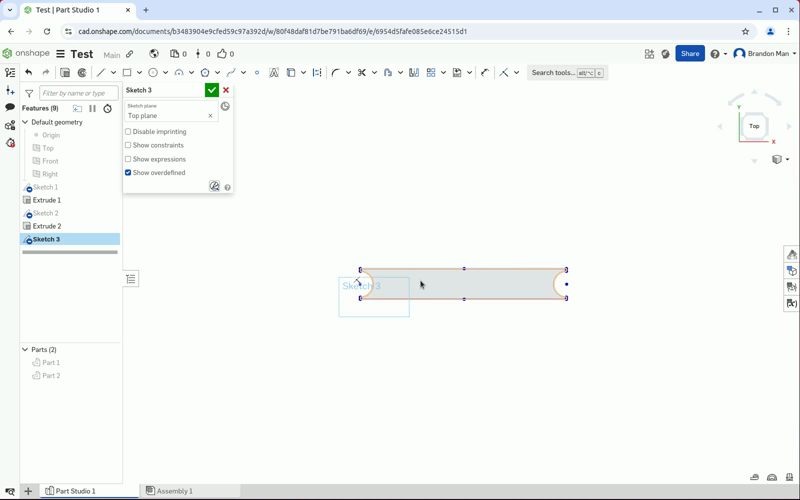
scroll(6)
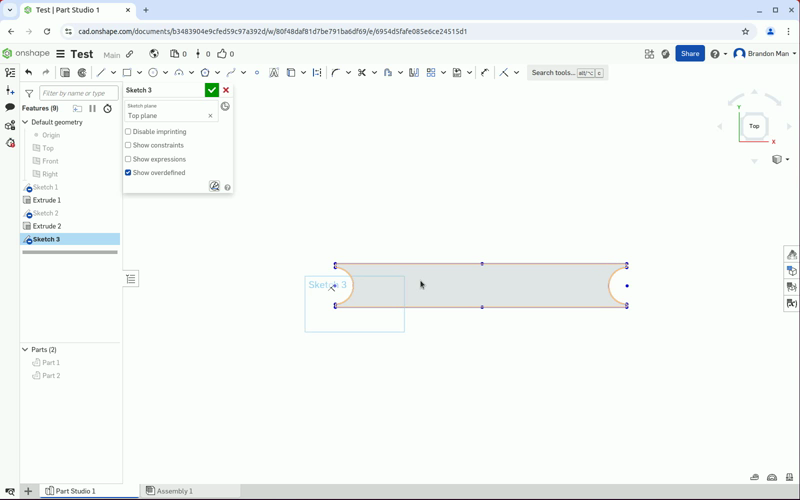
scroll(6)
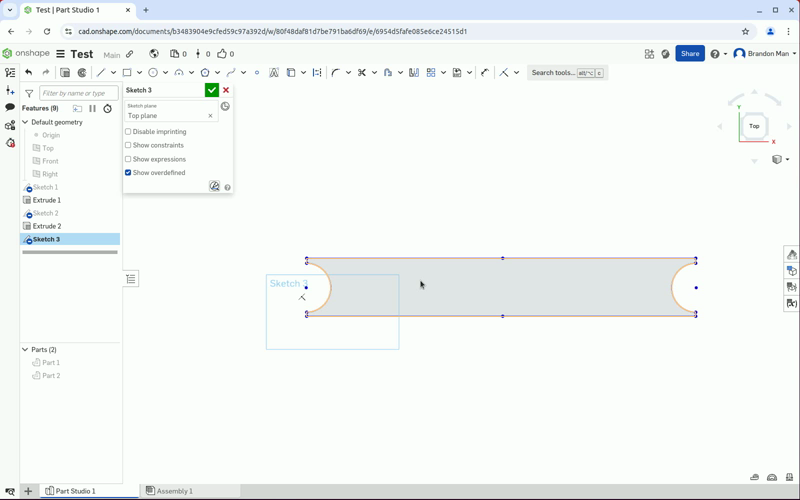
scroll(6)
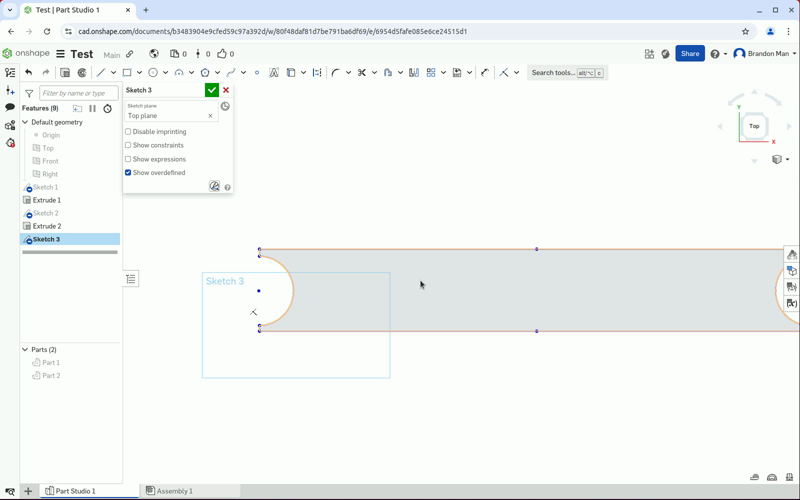
scroll(6)
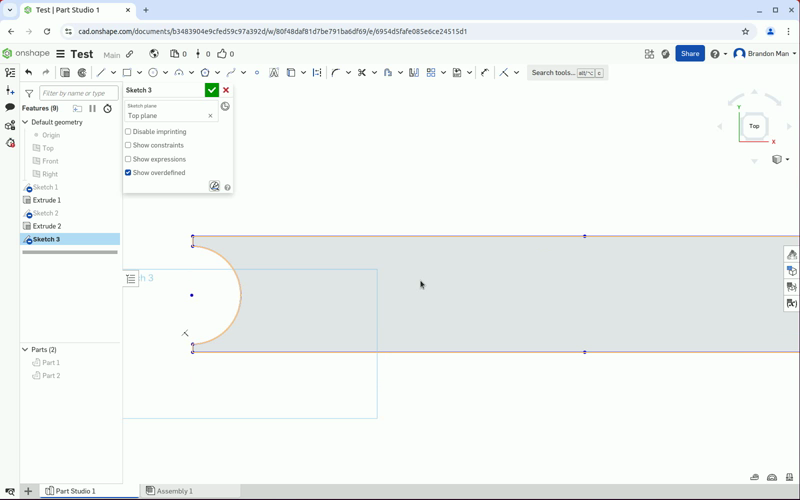
scroll(6)
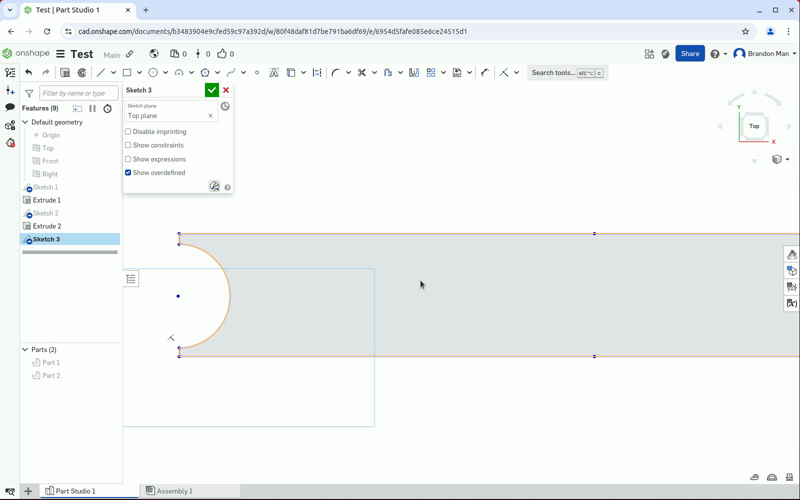
scroll(6)
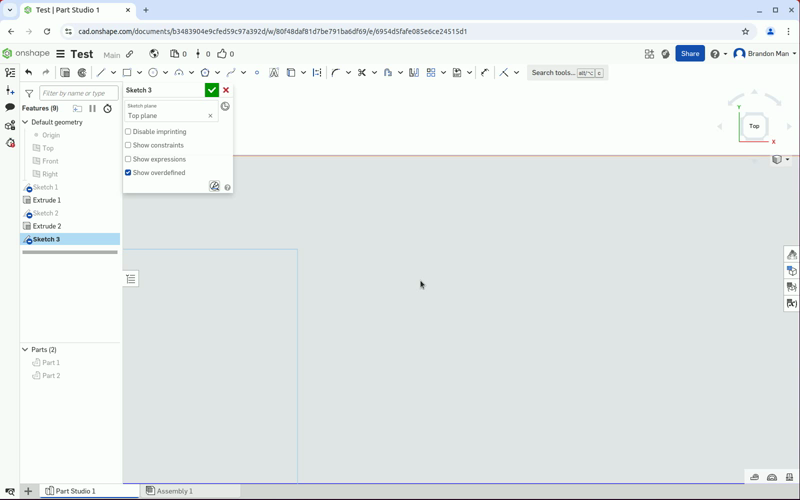
click(420, 280)
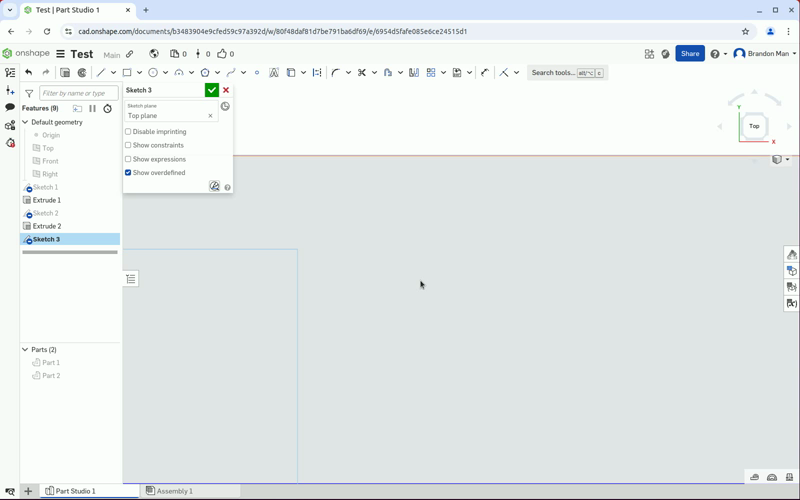
scroll(-6)
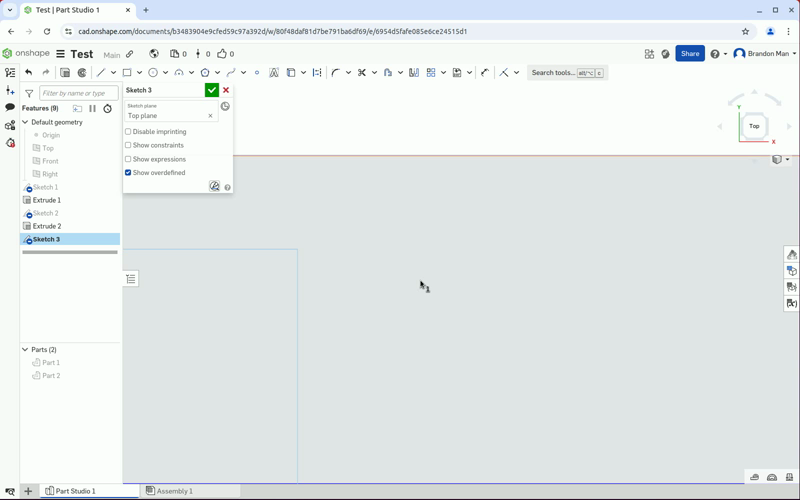
scroll(-6)
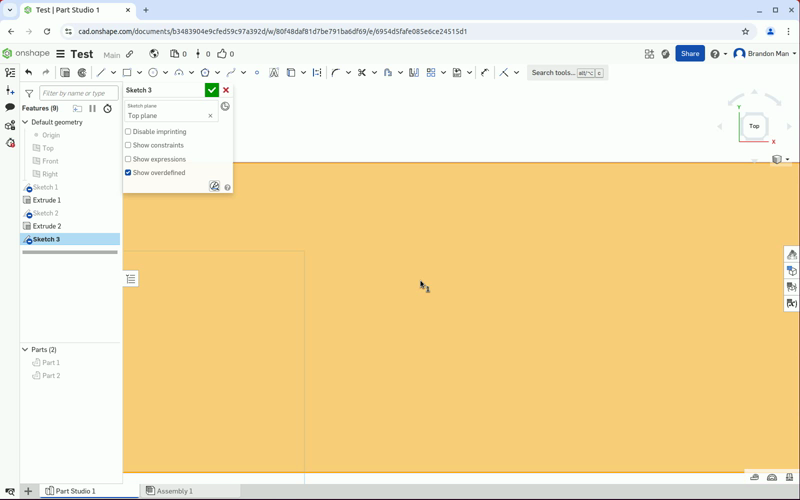
scroll(-6)
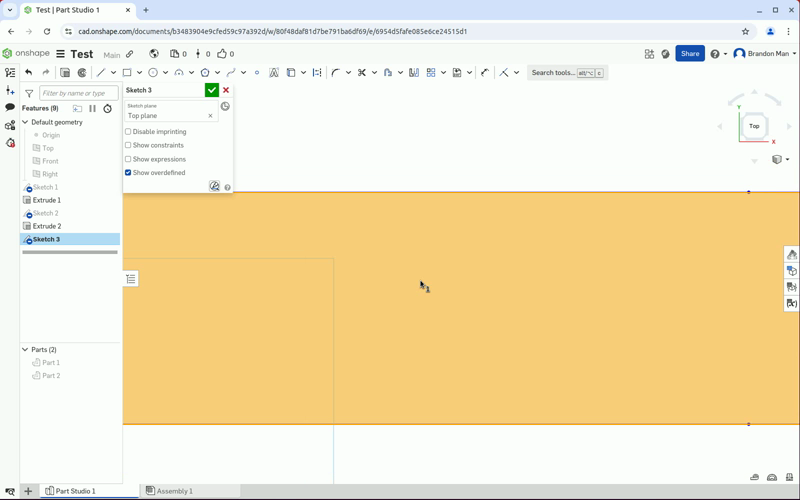
scroll(-6)
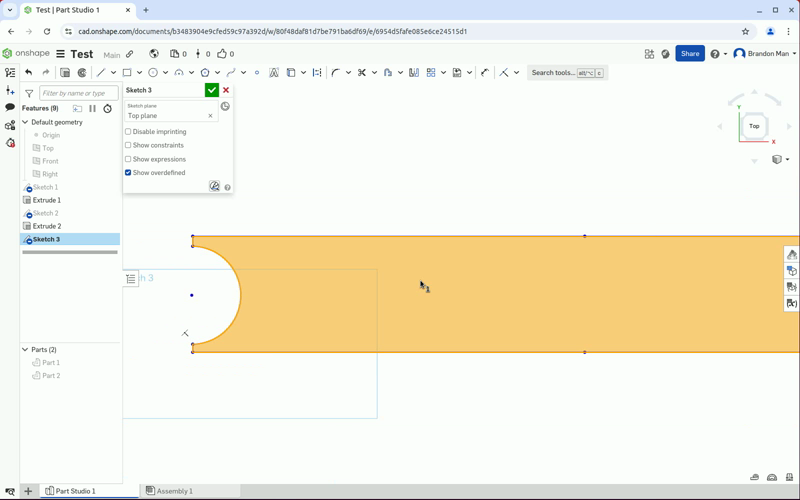
scroll(-6)
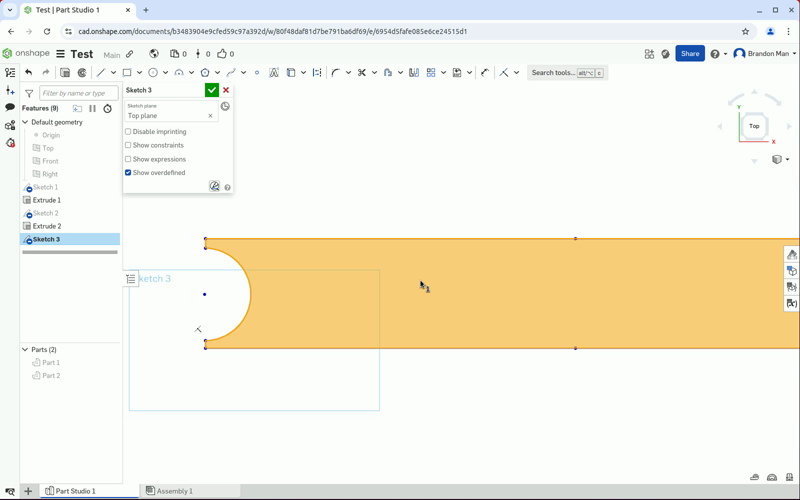
scroll(-6)
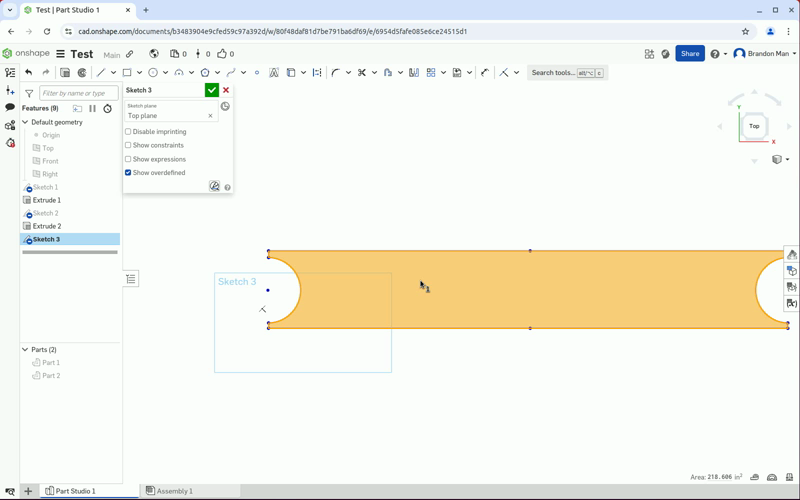
scroll(-6)
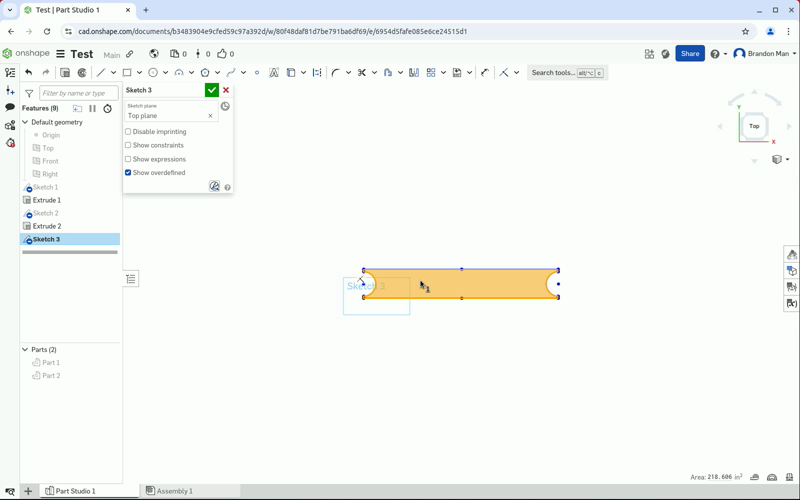
mouse_move(73, 352)
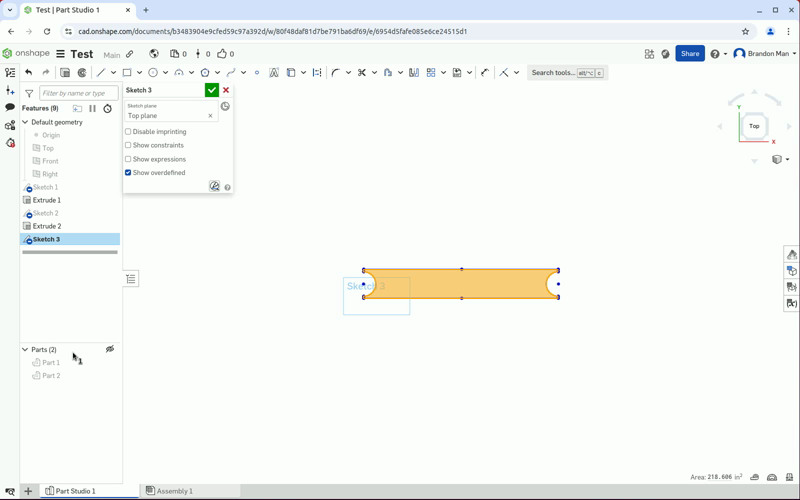
key(shift+y)
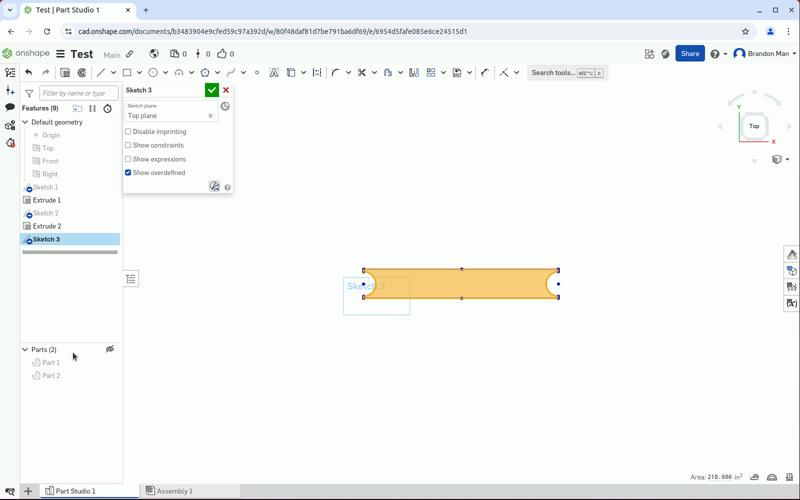
key(shift+e)
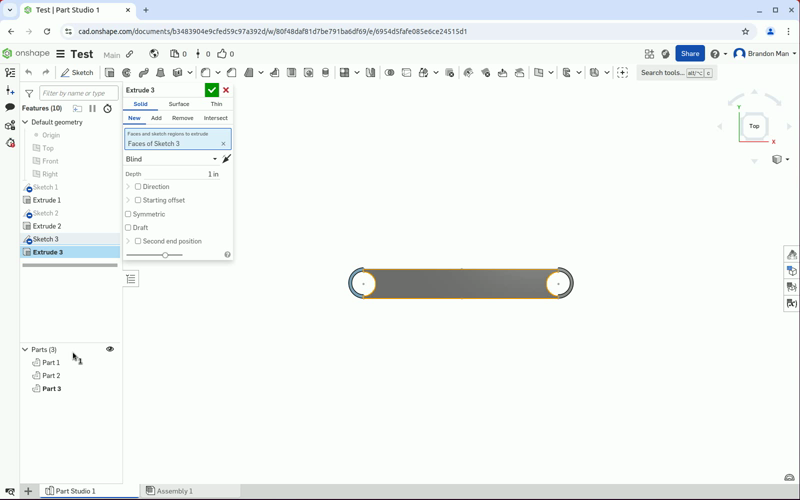
mouse_move(143, 106)
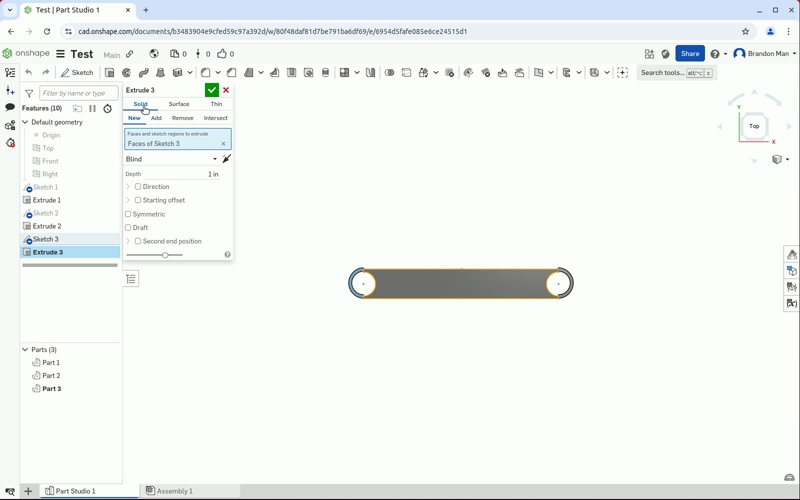
click(143, 106)
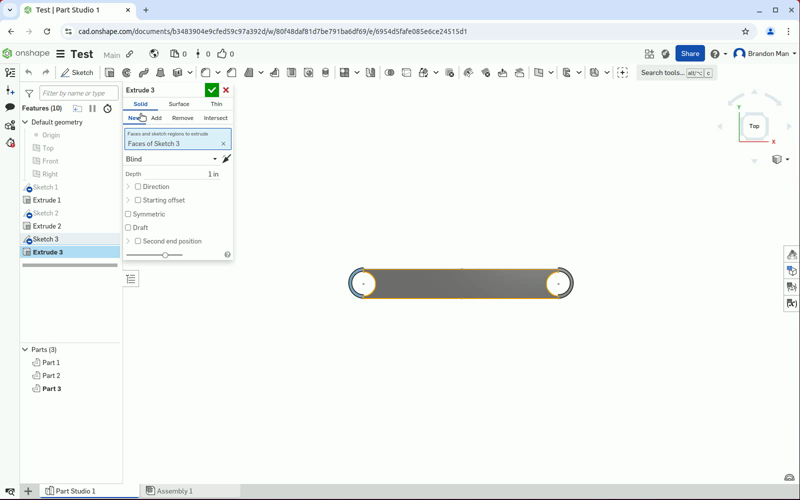
mouse_move(137, 120)
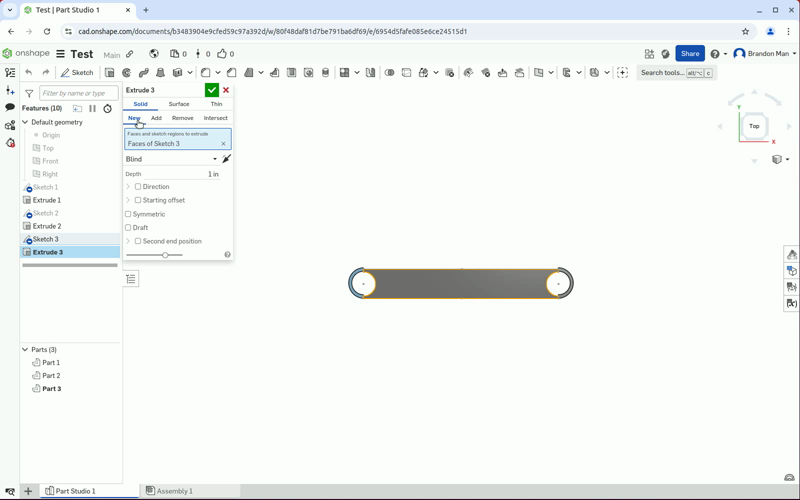
click(137, 120)
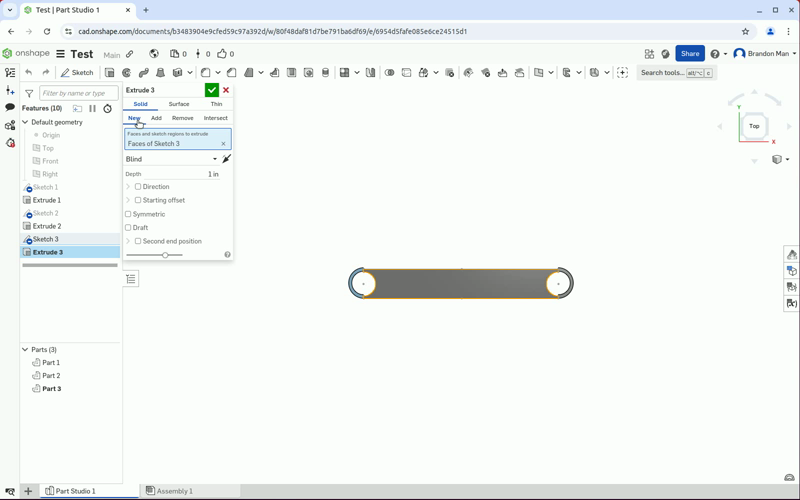
key(tab, 4)
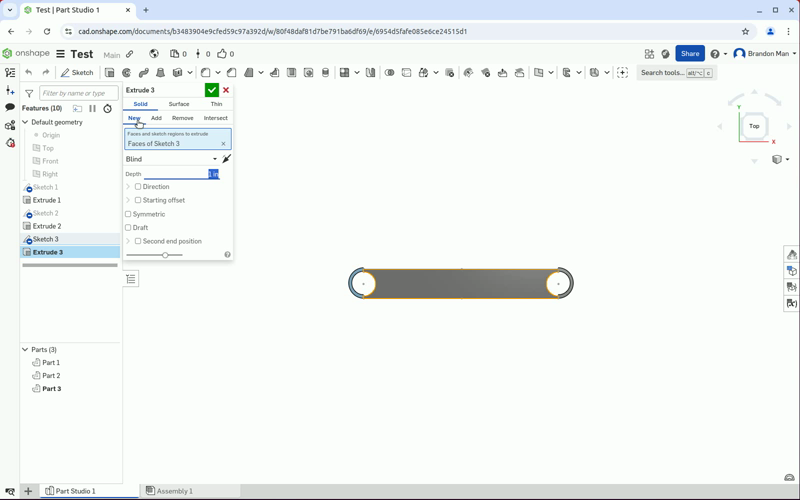
text(3.851)
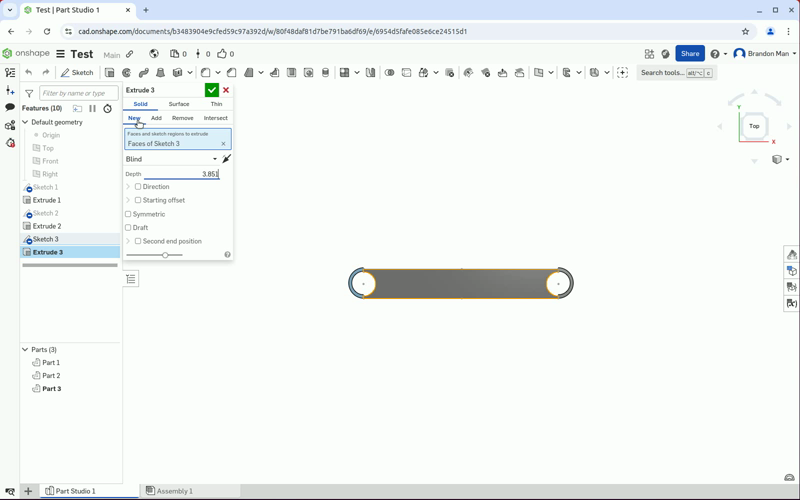
key(enter)
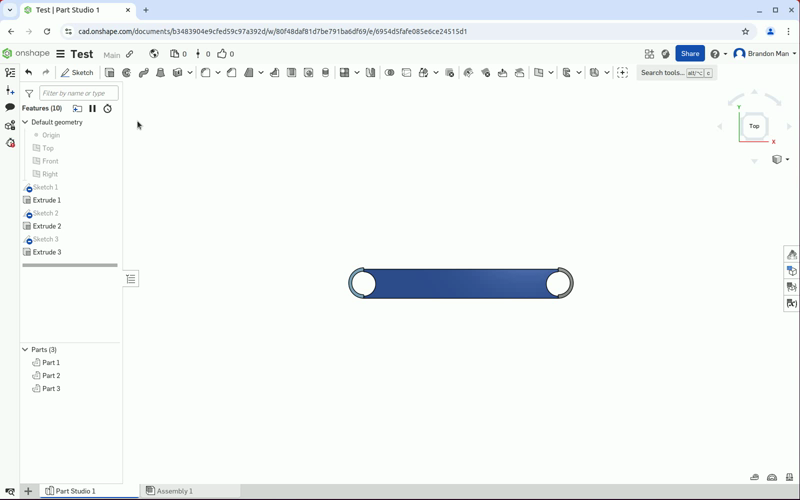
key(shift+h)
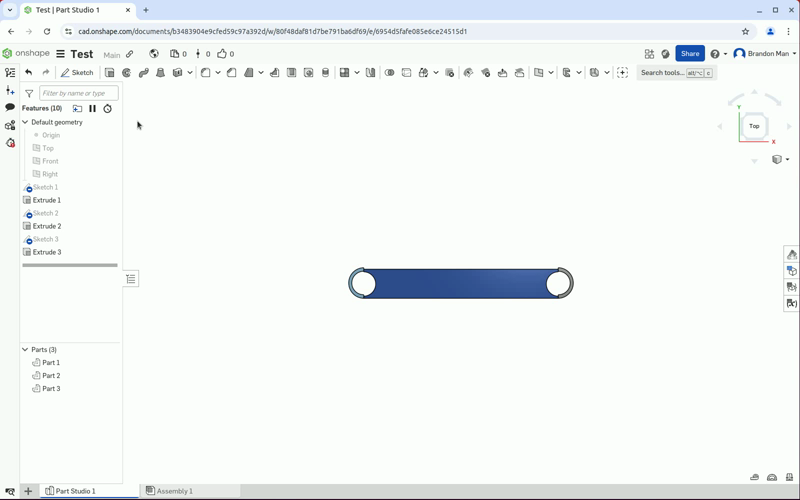
key(shift+h)
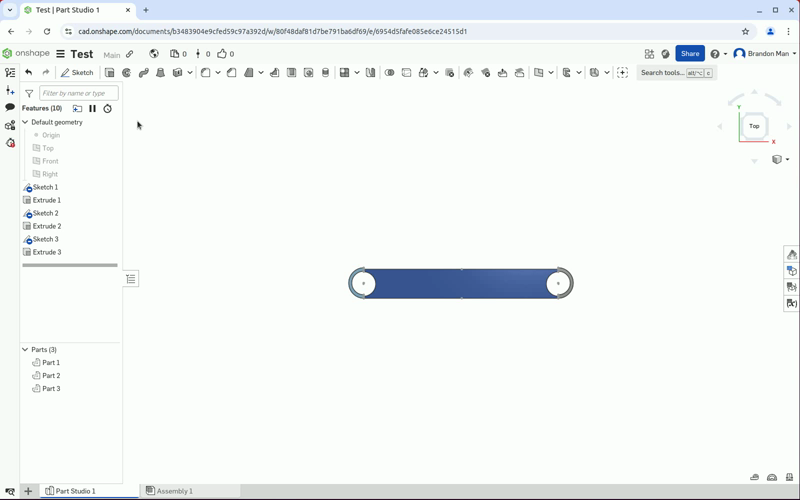
key(shift+7)
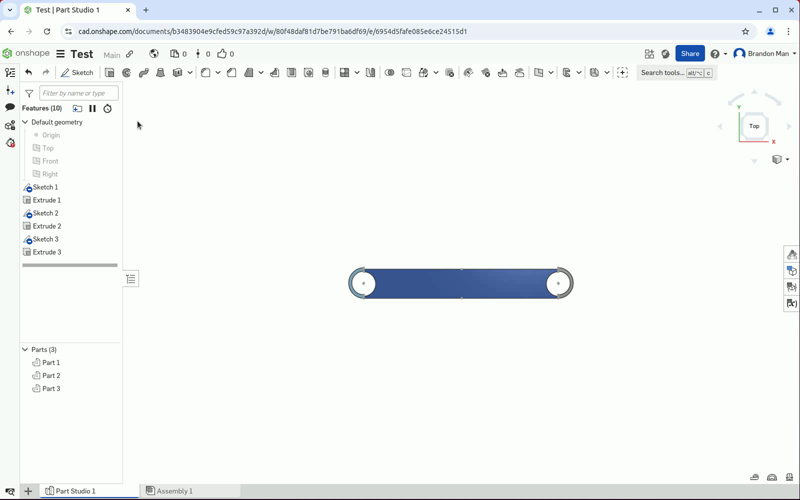
key(up, 3)
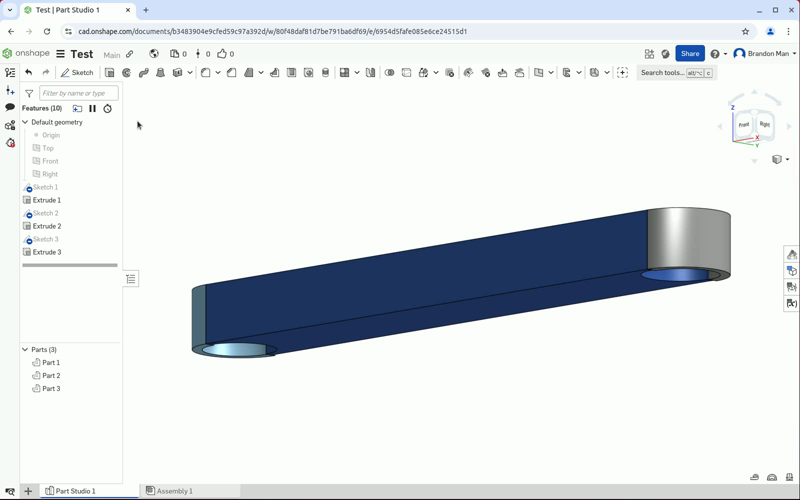
key(left, 3)
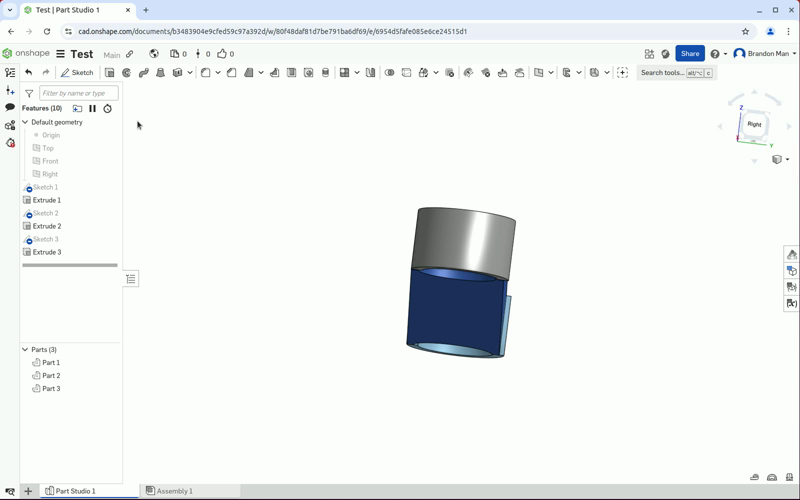
key(right, 3)
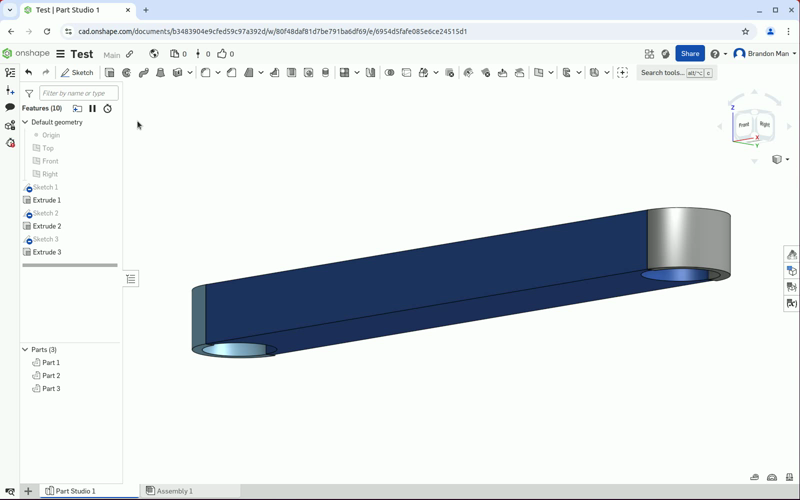
key(down, 3)
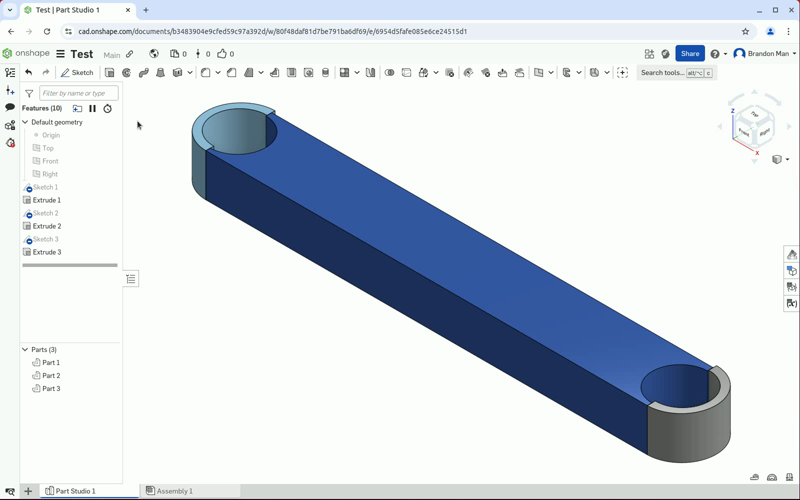
mouse_move(73, 189)
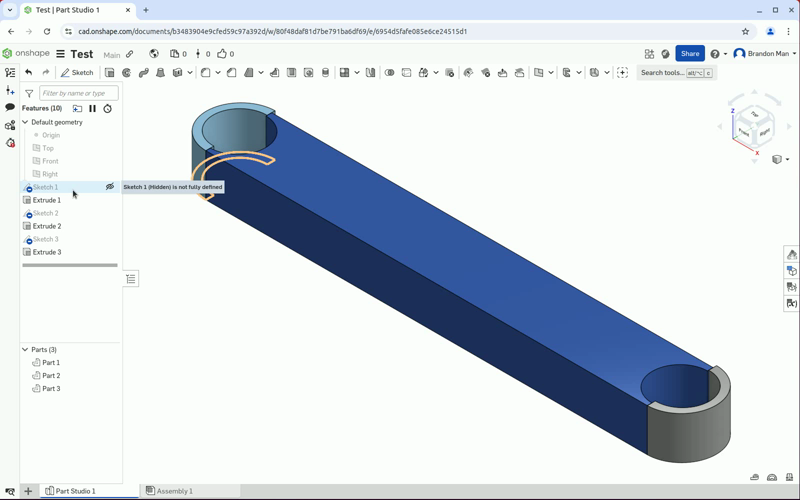
click(73, 189)